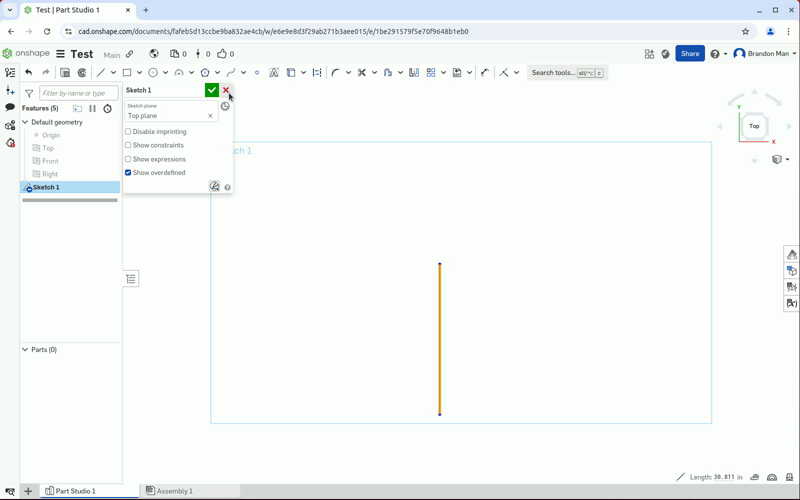
key(shift+h)
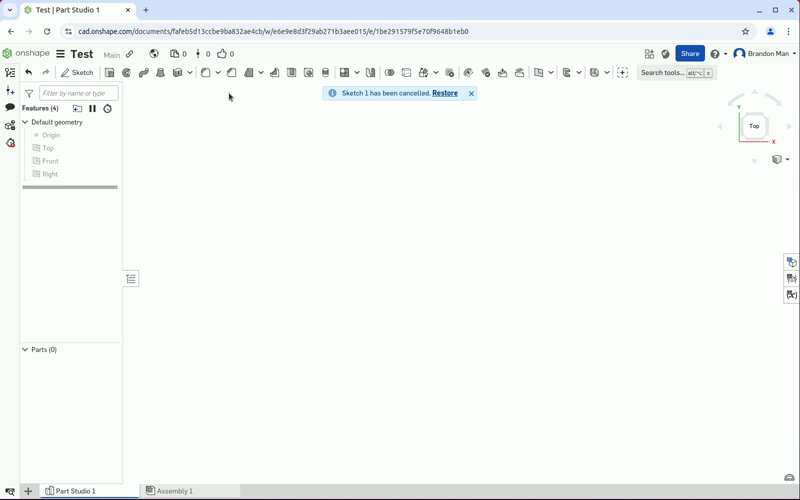
mouse_move(73, 352)
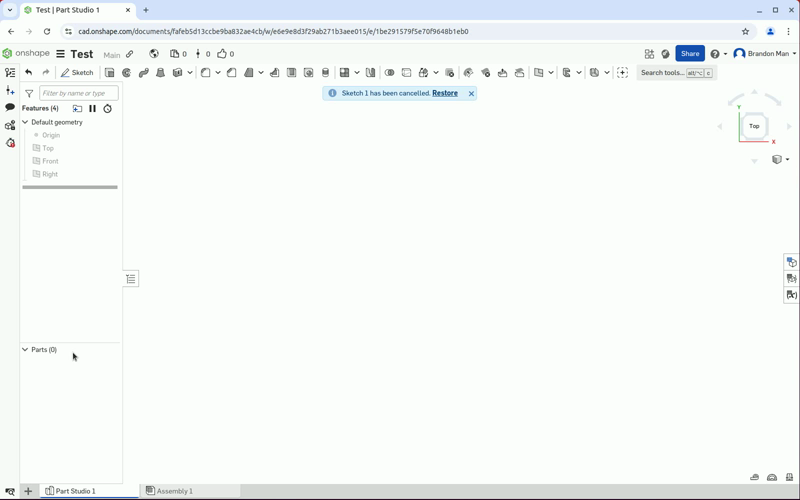
key(y)
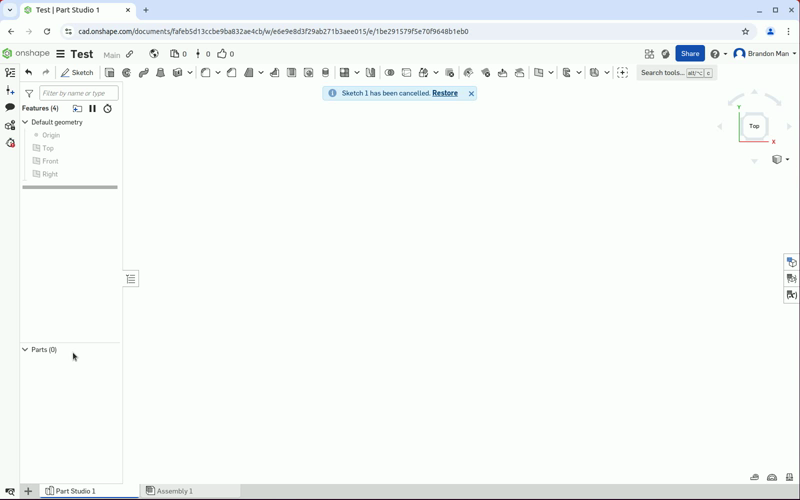
key(shift+p)
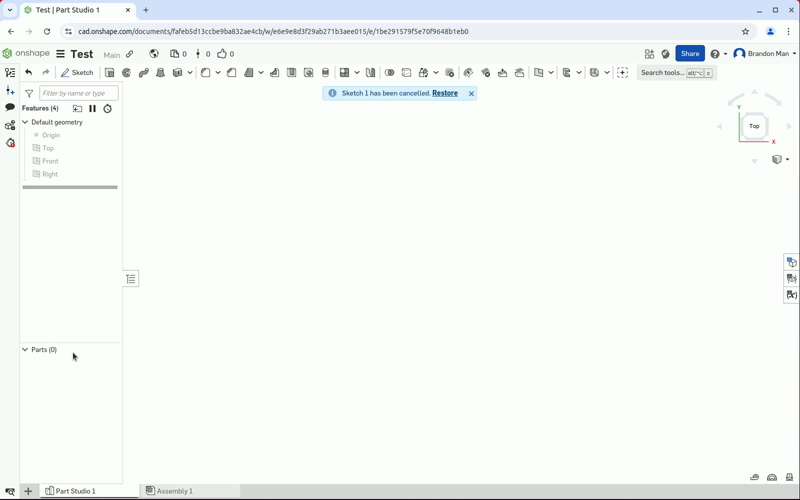
key(space)
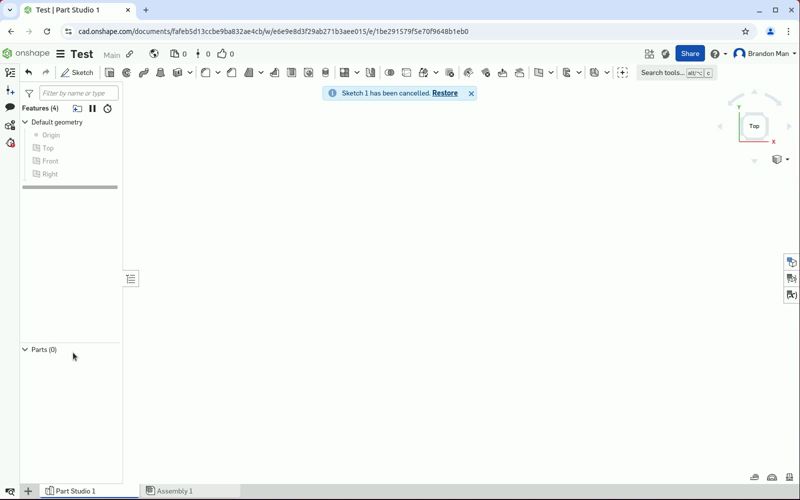
key_down(shift)
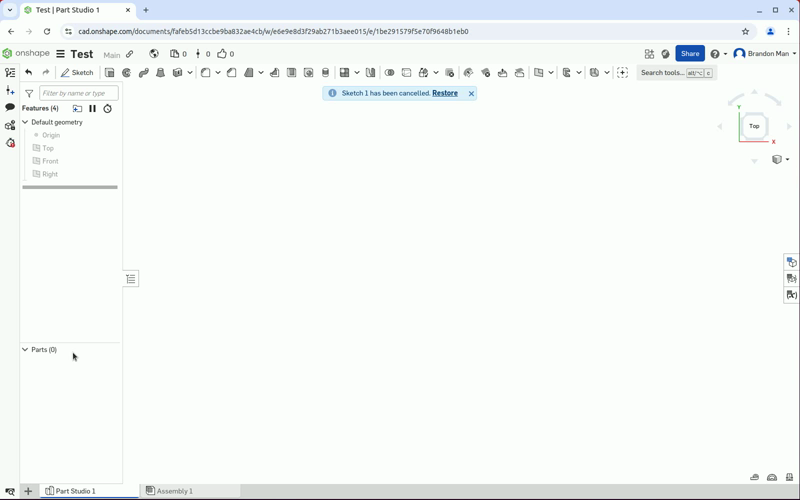
key(up)
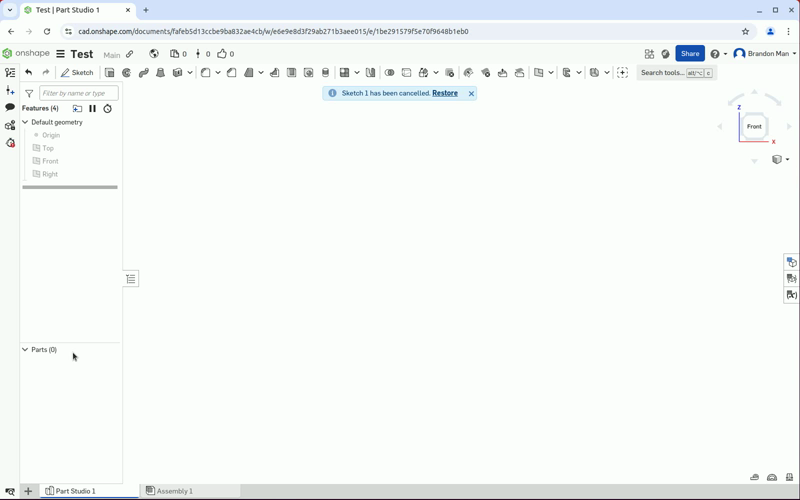
key_up(shift)
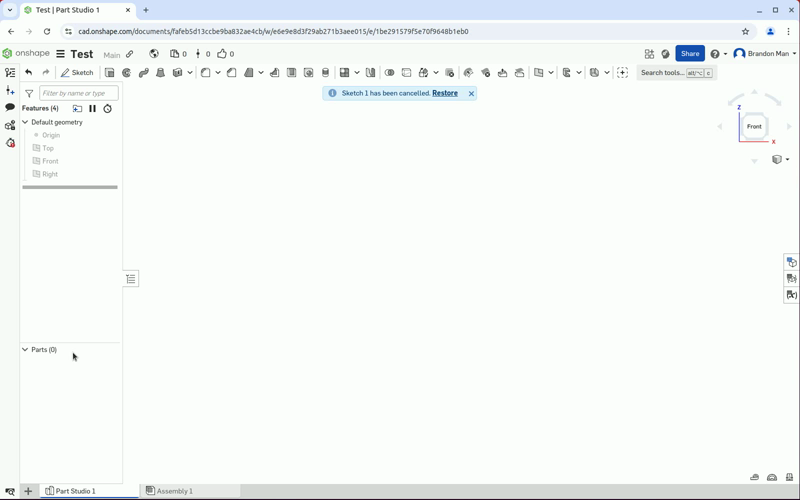
mouse_move(73, 352)
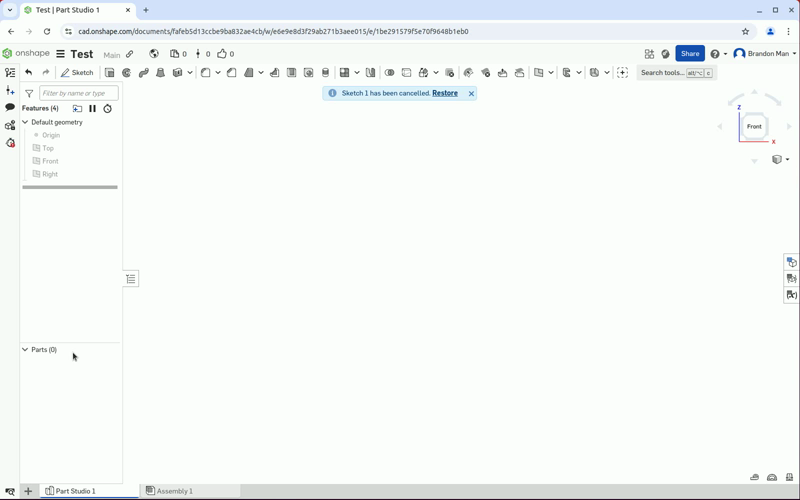
key(shift+y)
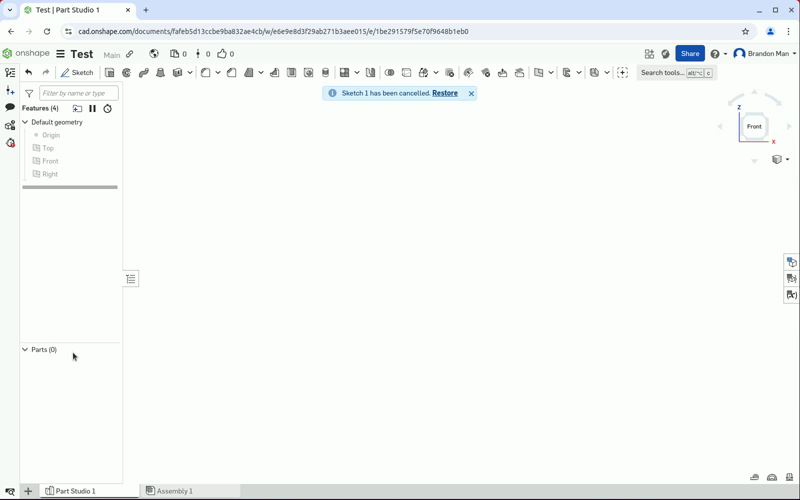
key(shift+s)
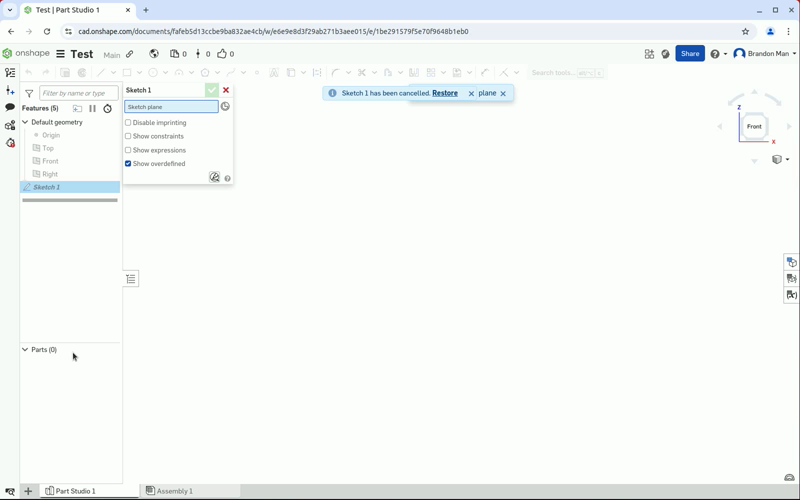
mouse_move(73, 163)
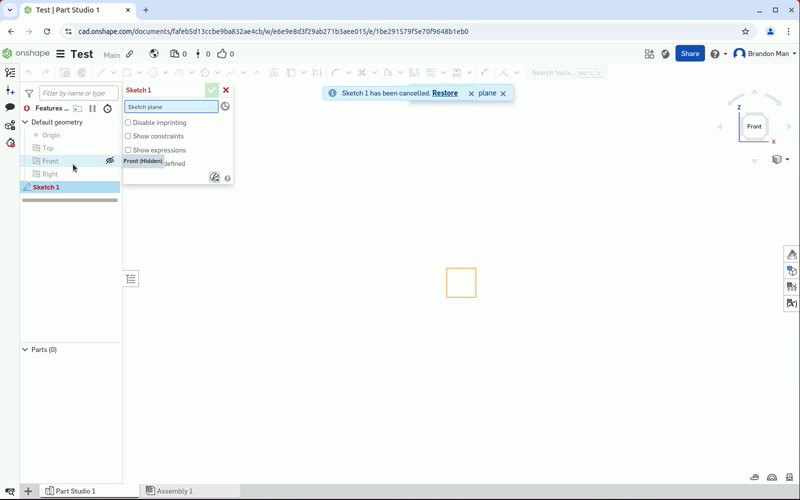
click(73, 163)
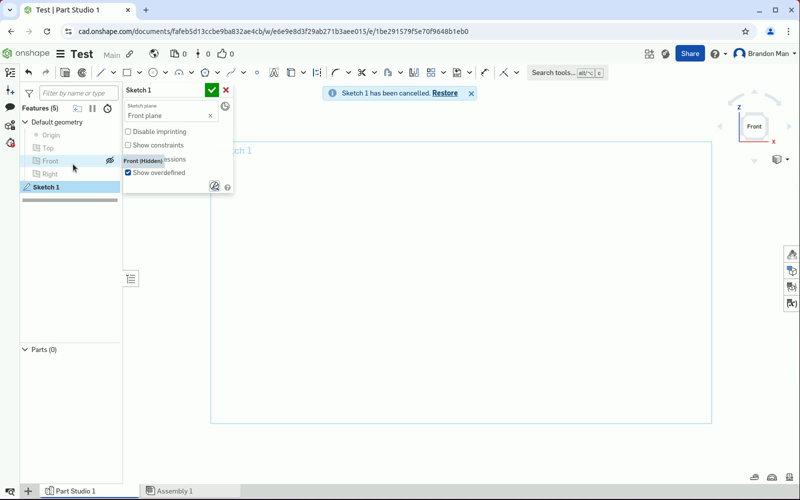
mouse_move(73, 352)
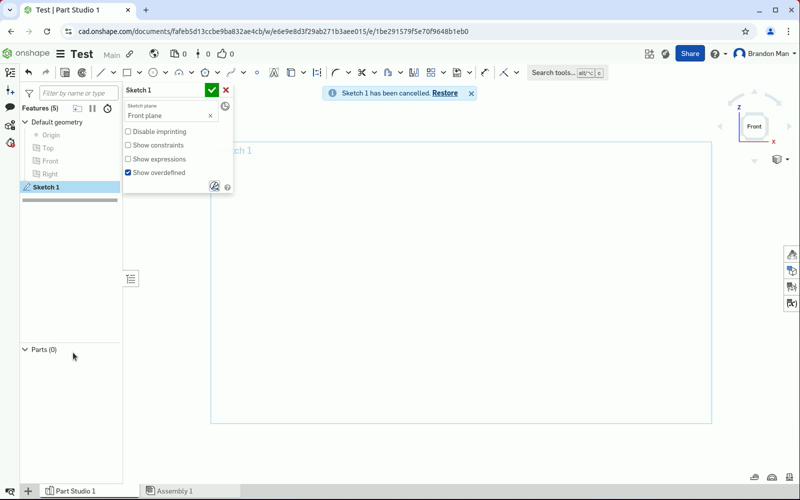
key(y)
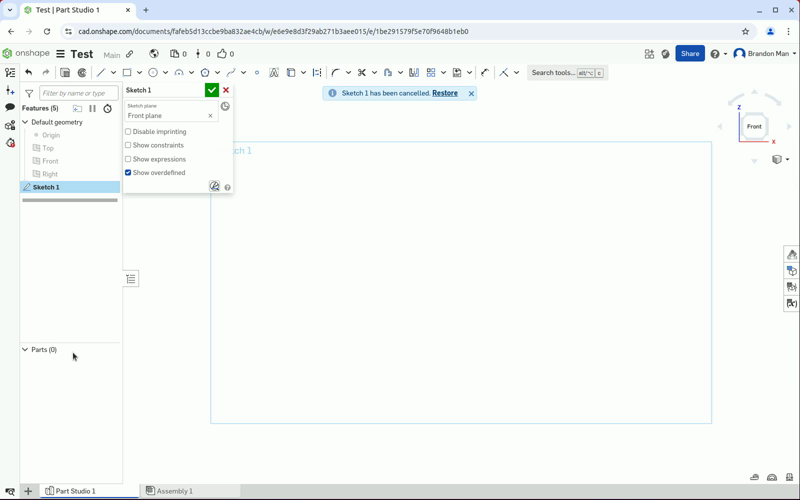
key(l)
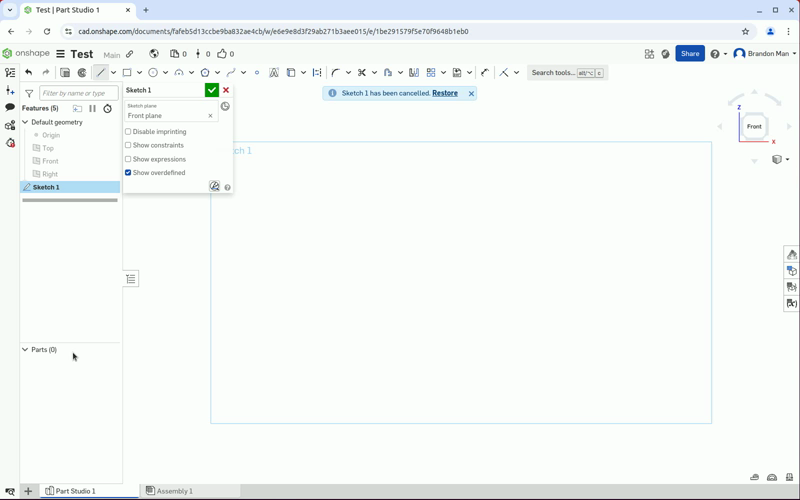
key_down(shift)
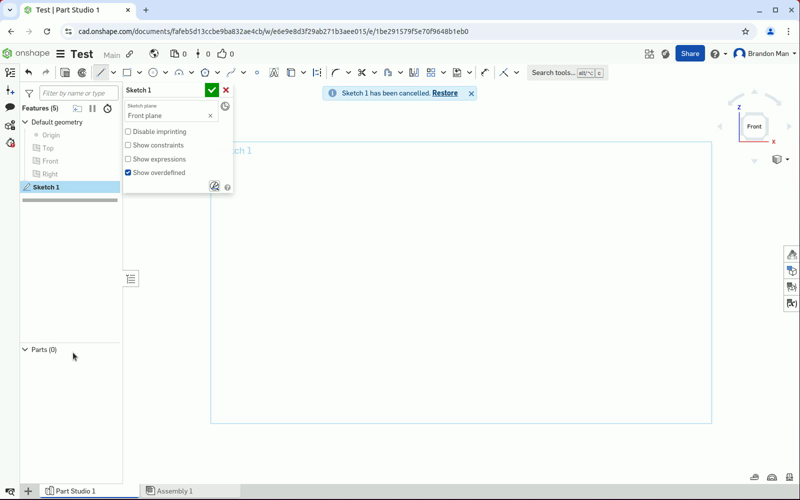
mouse_move(460, 282)
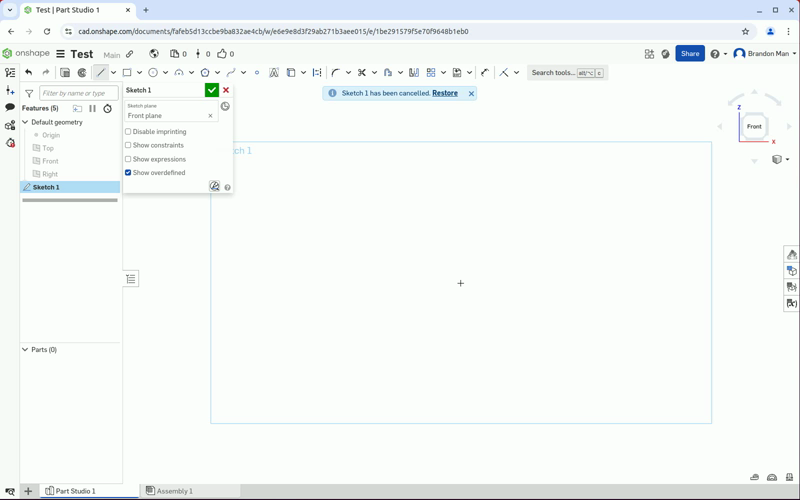
click(460, 282)
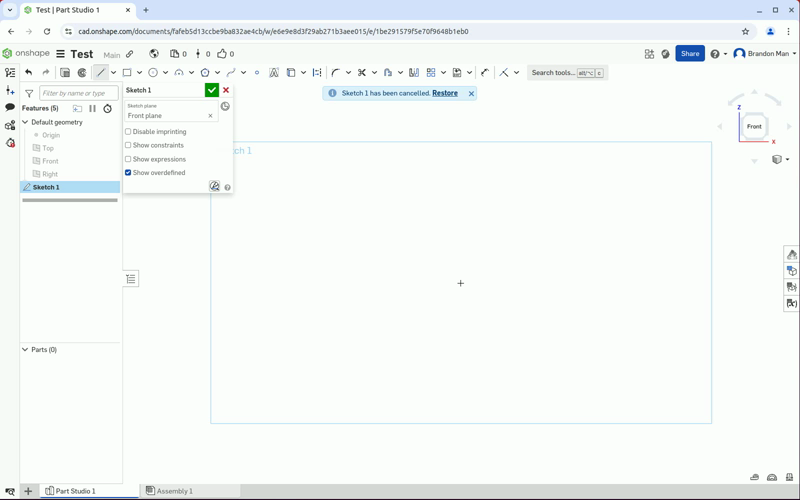
key_up(shift)
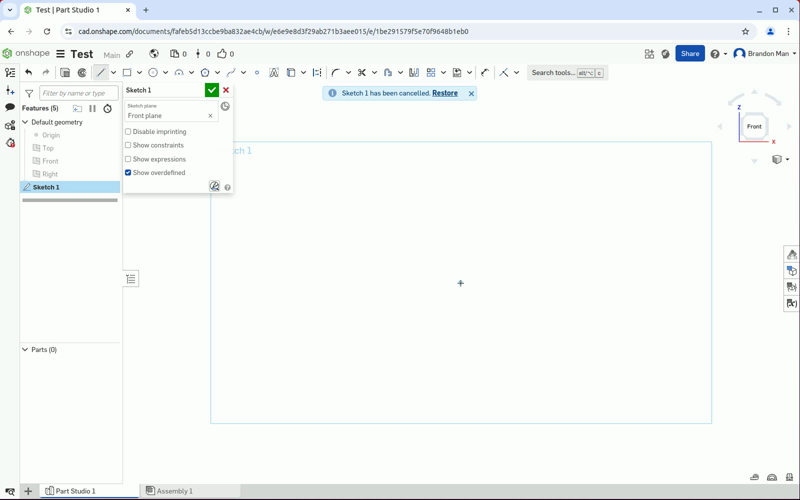
key_down(shift)
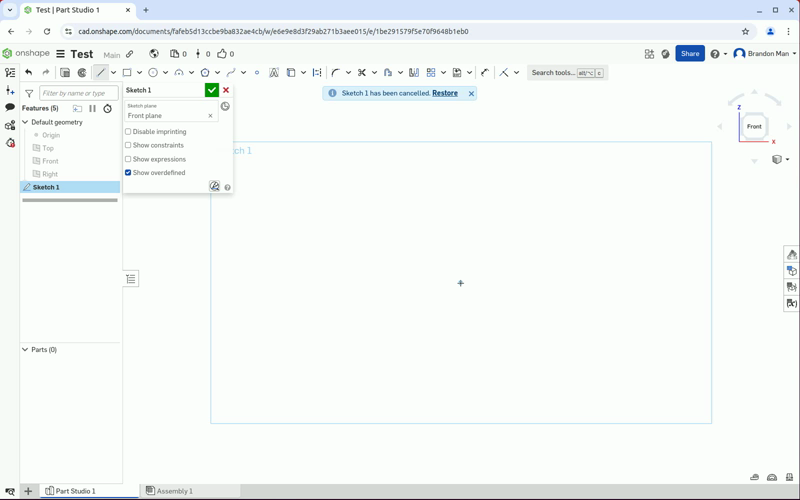
mouse_move(490, 282)
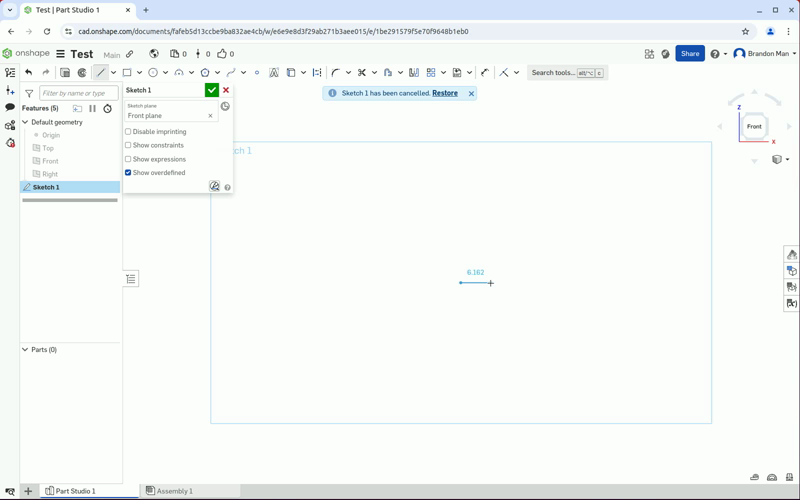
mouse_move(470, 282)
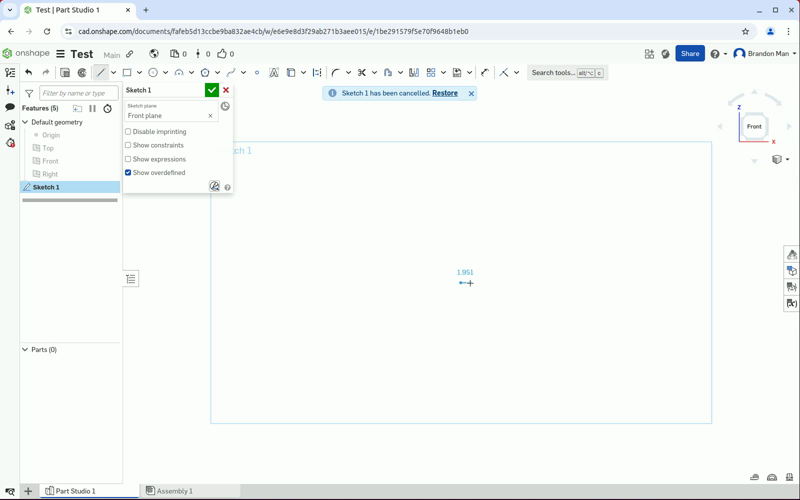
click(470, 282)
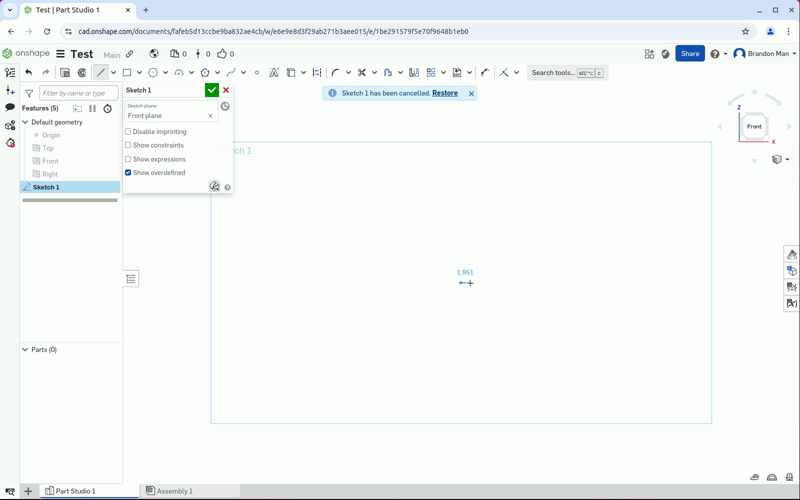
key_up(shift)
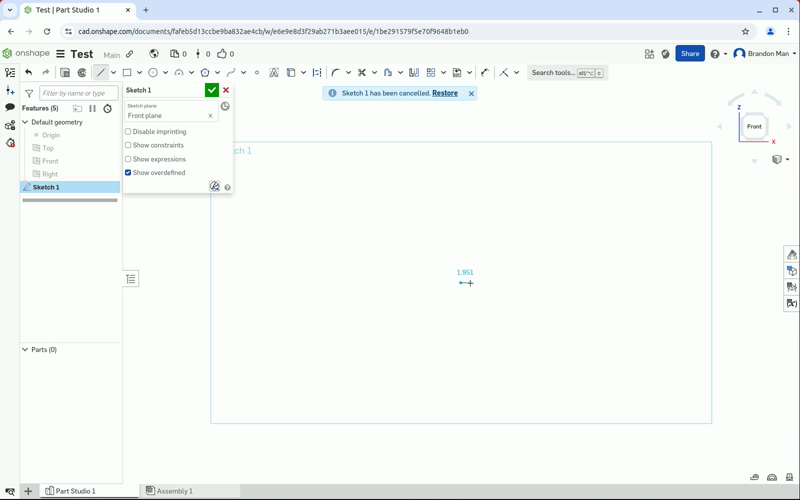
key_down(shift)
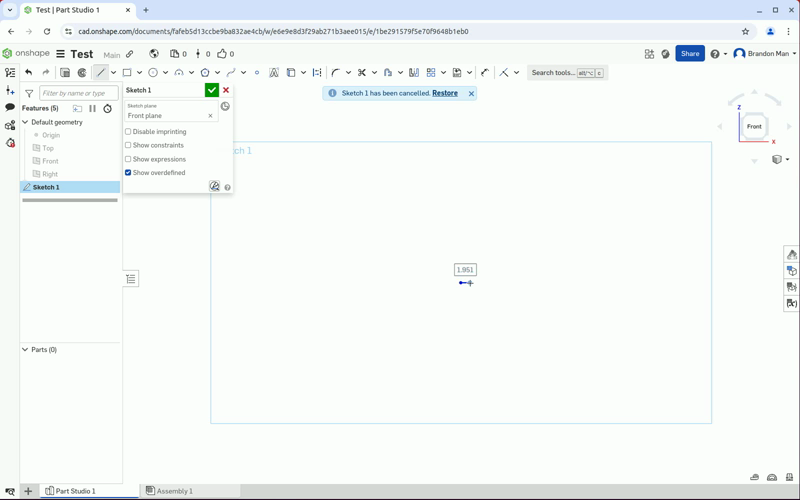
mouse_move(500, 282)
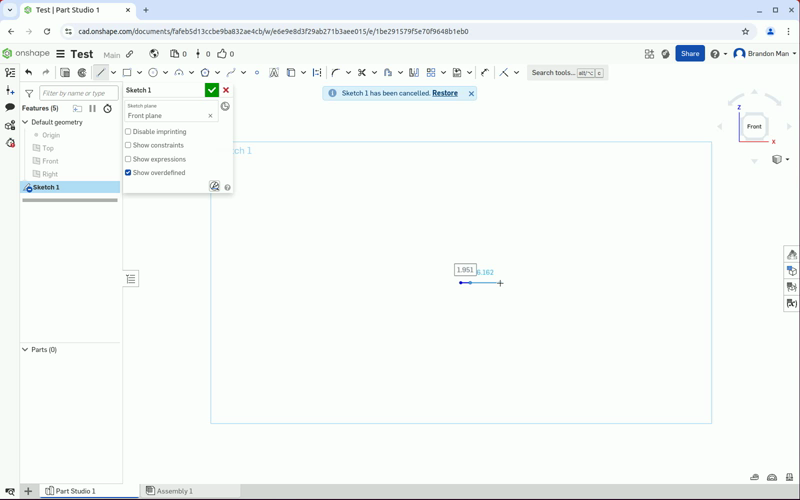
mouse_move(470, 248)
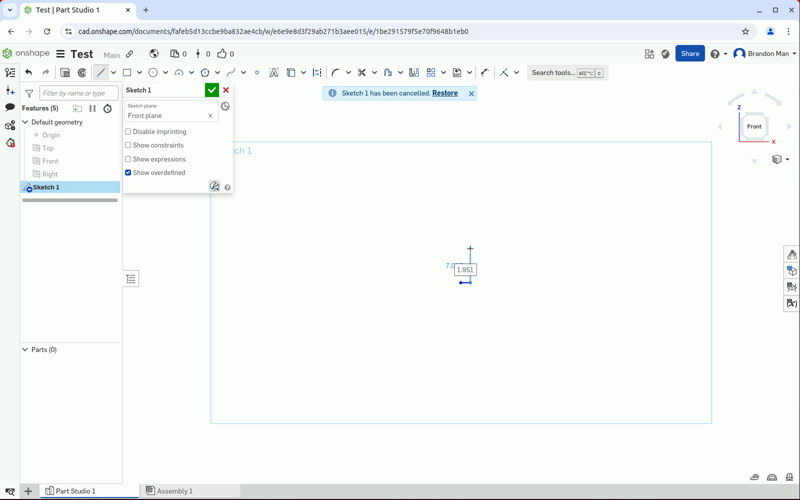
click(470, 248)
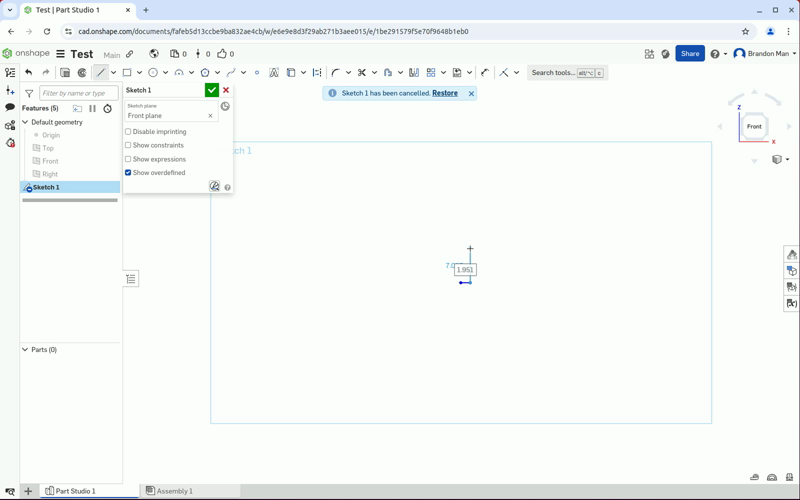
key_up(shift)
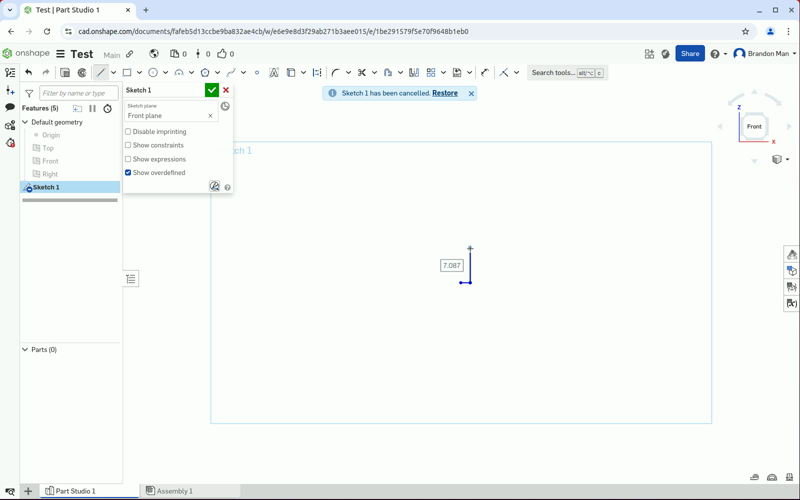
key_down(shift)
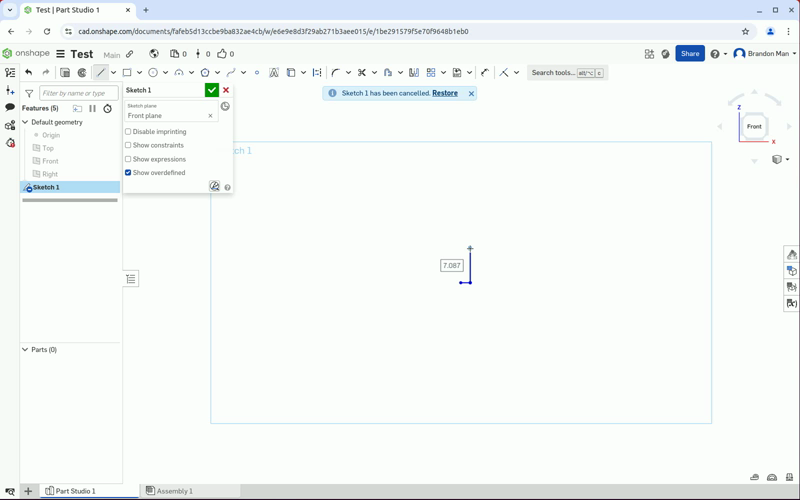
mouse_move(500, 248)
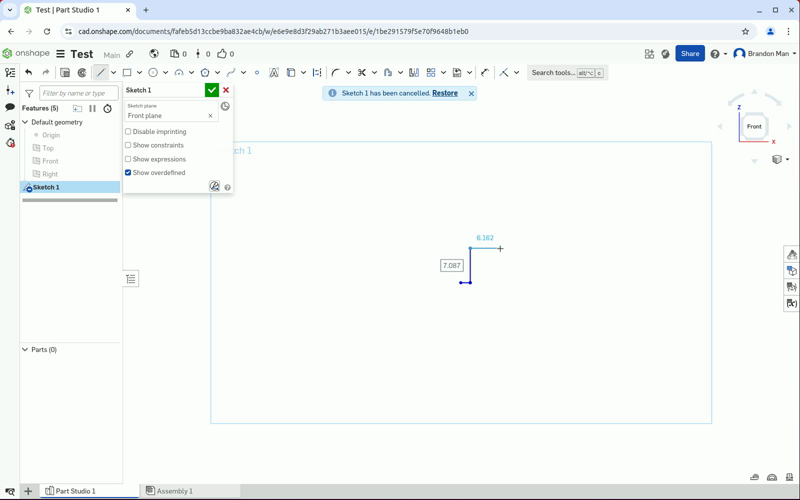
mouse_move(460, 248)
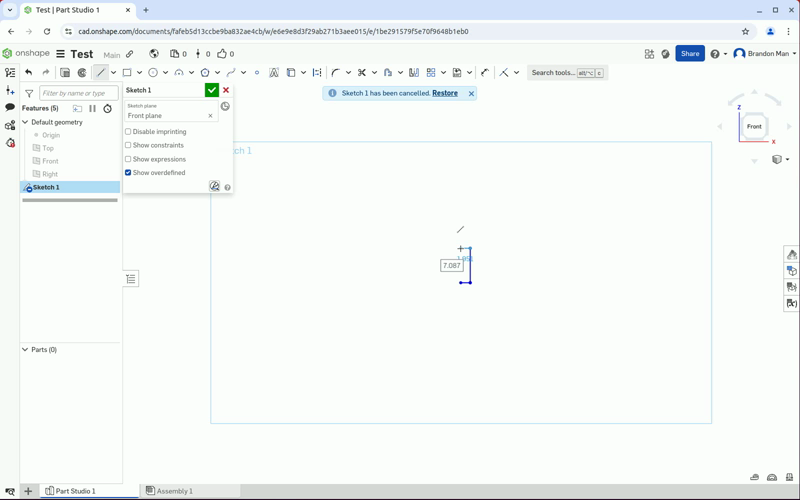
click(460, 248)
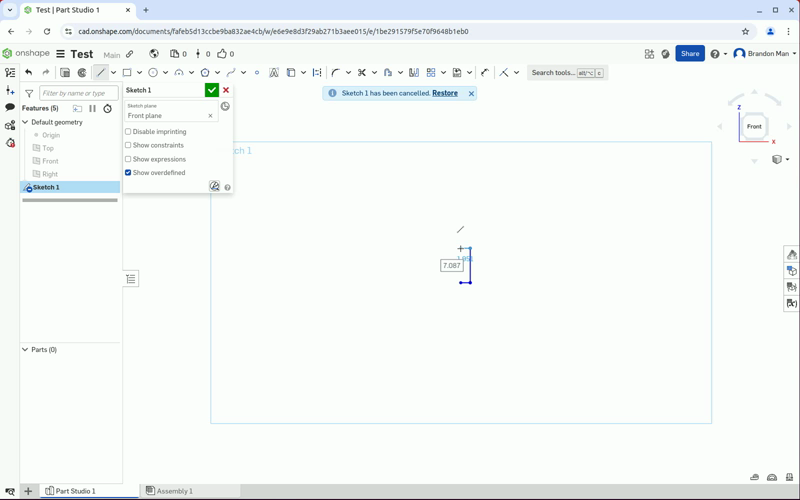
key_up(shift)
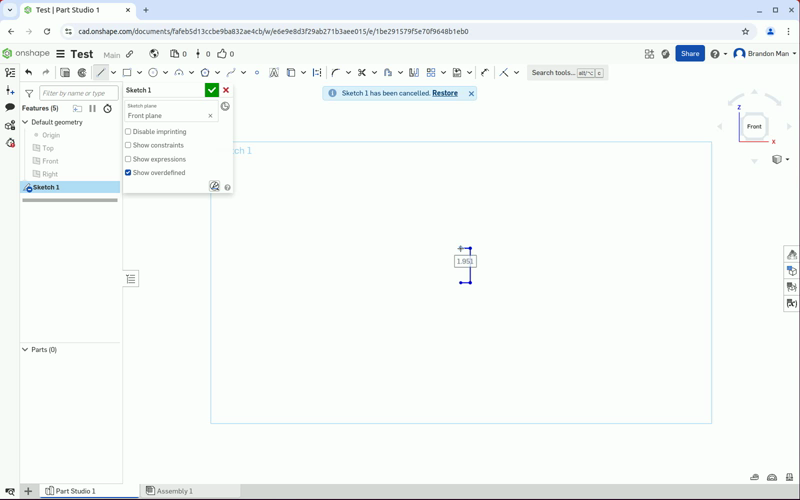
mouse_move(490, 248)
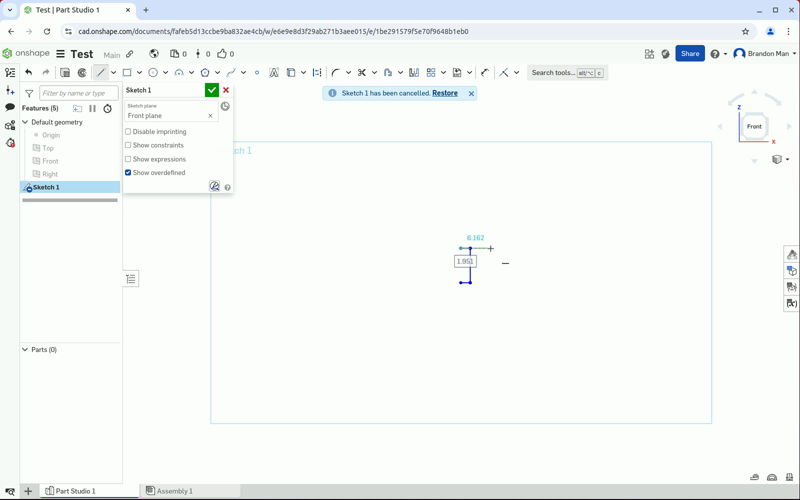
key_down(shift)
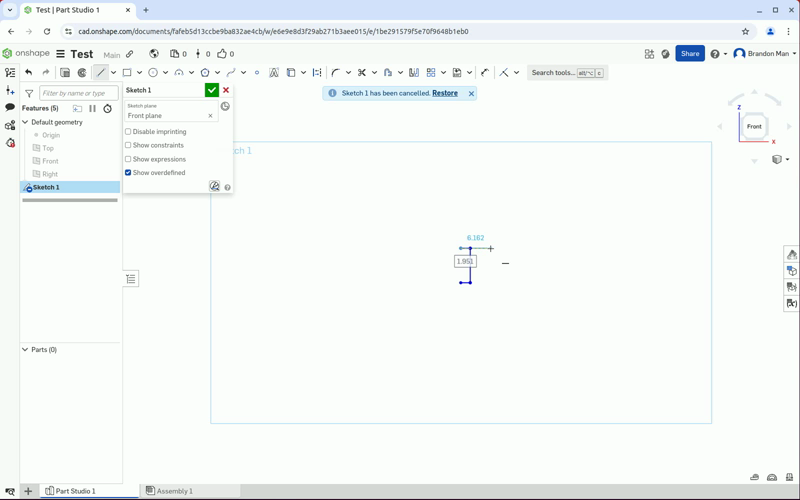
mouse_move(460, 282)
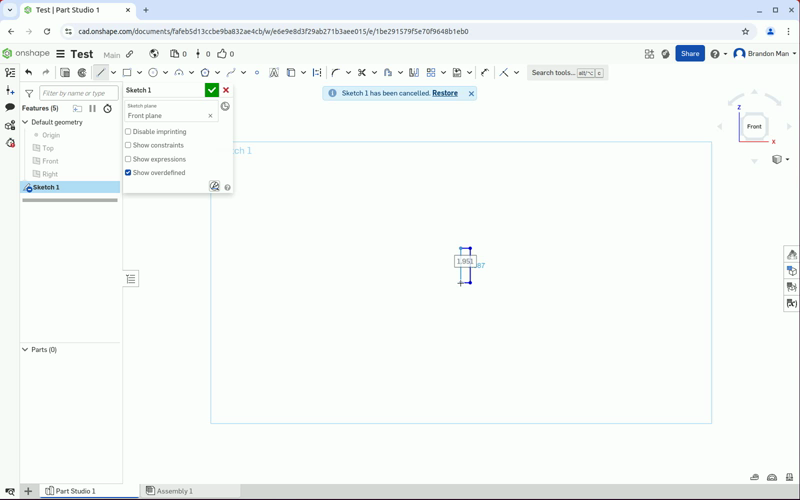
key_up(shift)
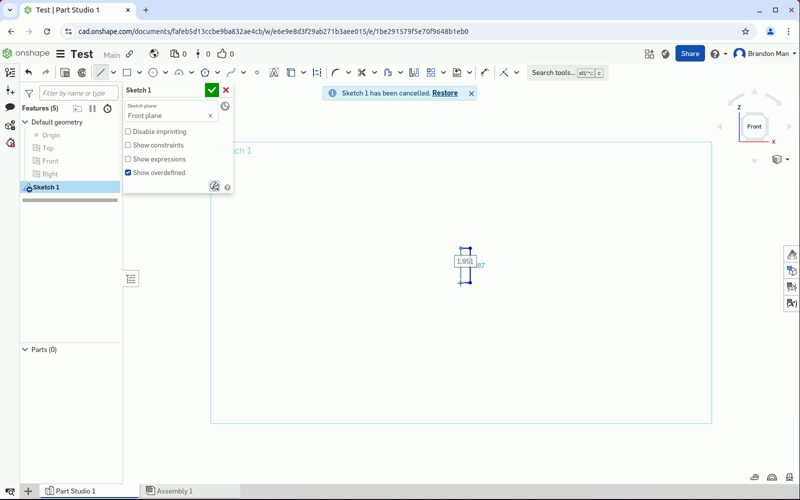
click(460, 282)
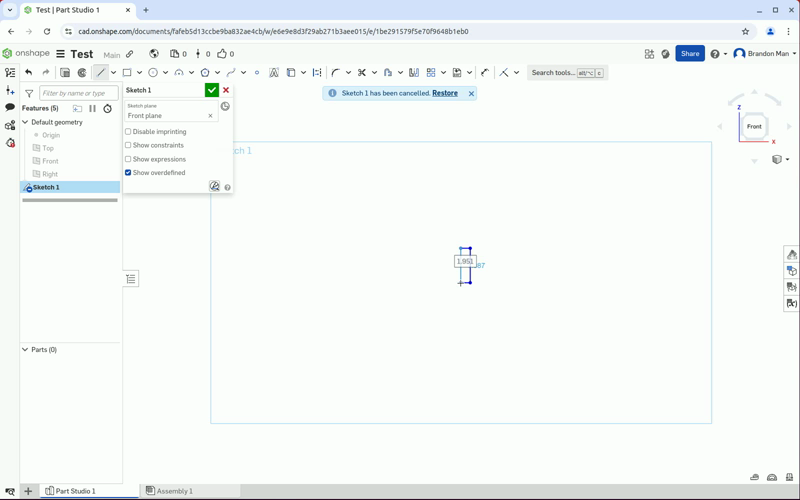
key(esc)
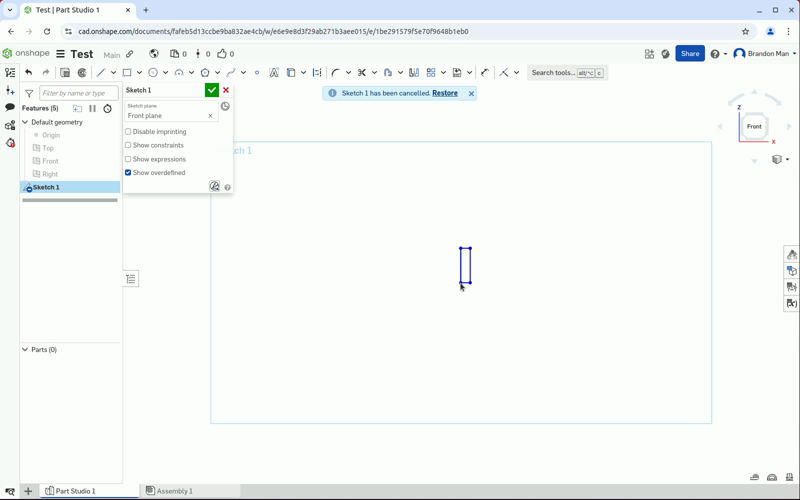
mouse_move(464, 256)
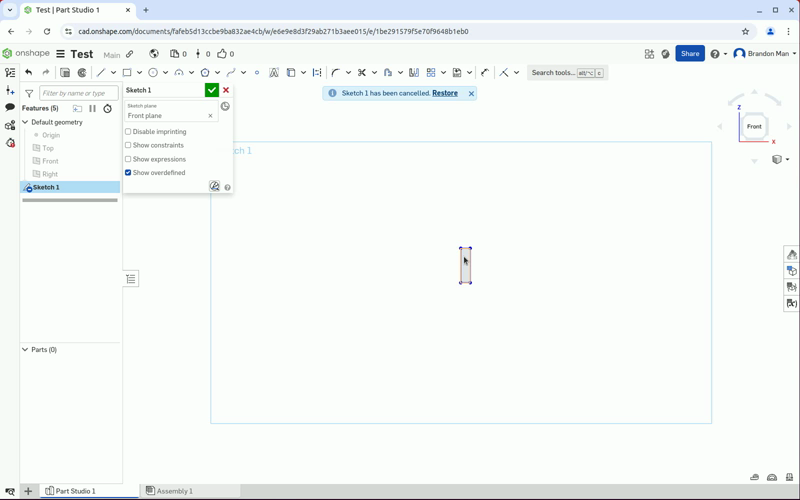
scroll(6)
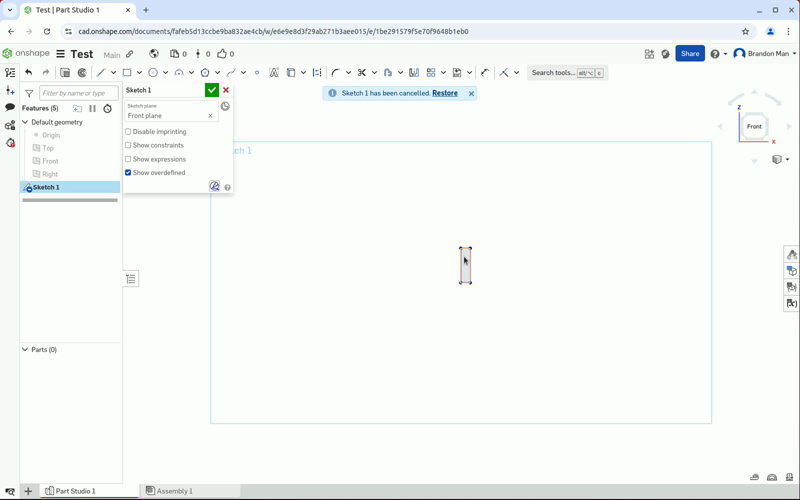
scroll(6)
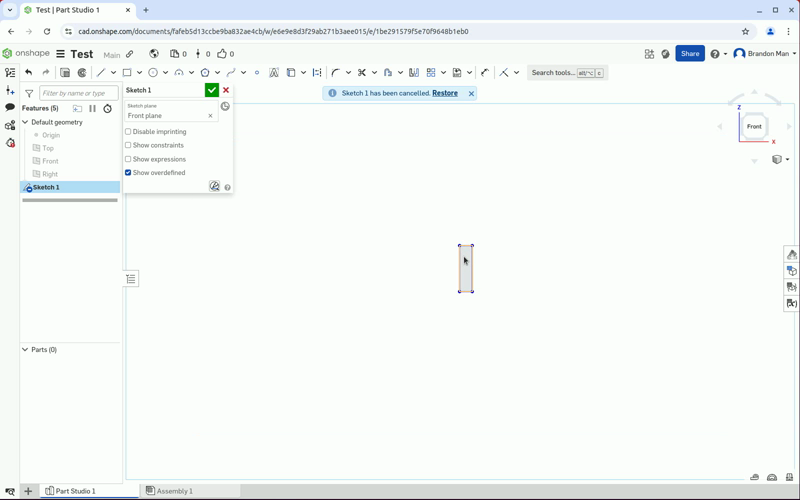
scroll(6)
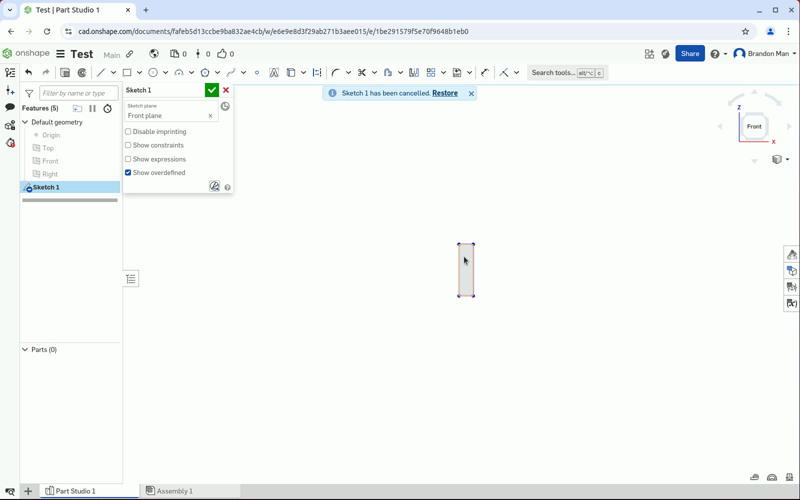
scroll(6)
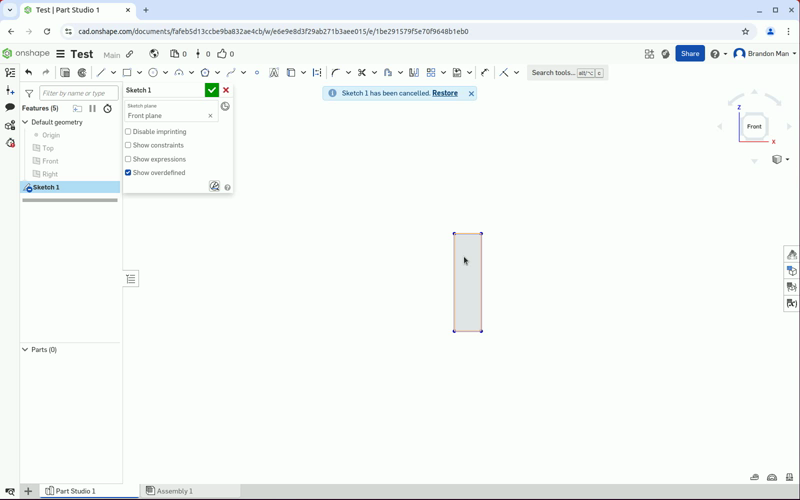
scroll(6)
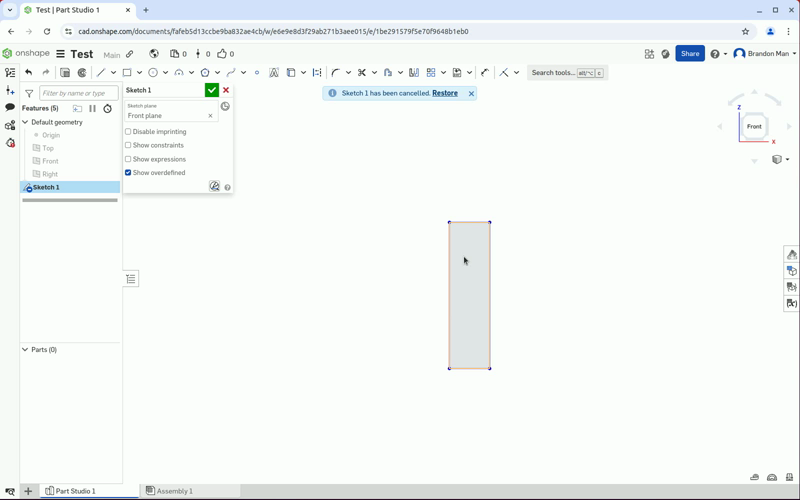
scroll(6)
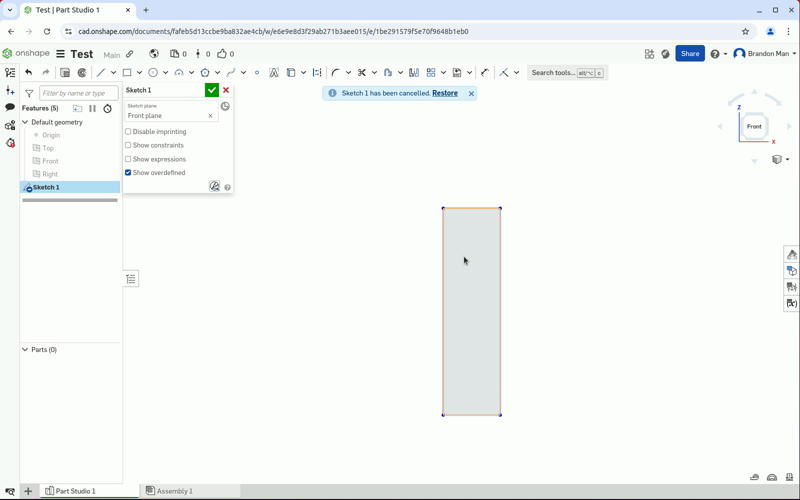
scroll(6)
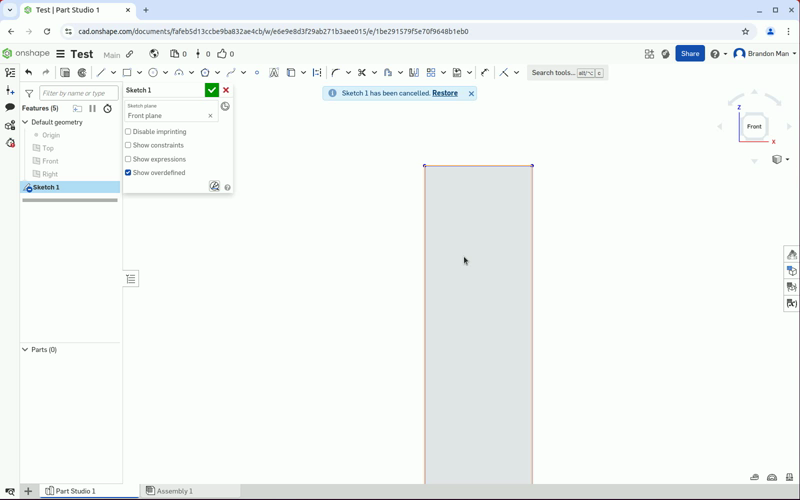
click(464, 256)
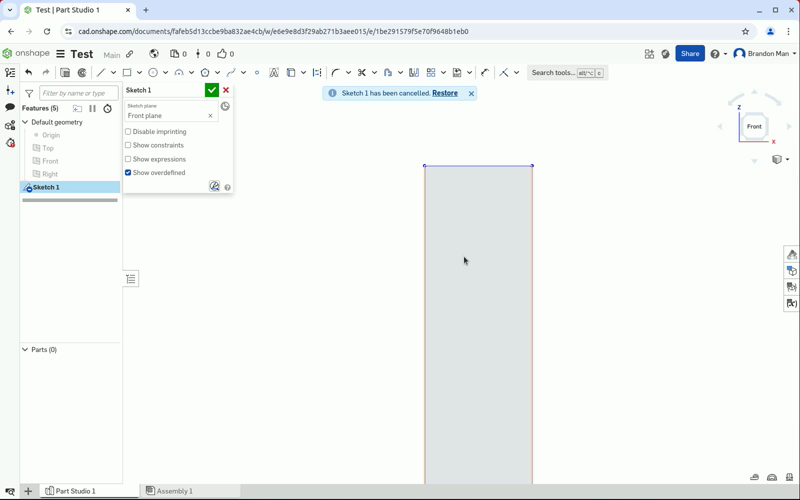
scroll(-6)
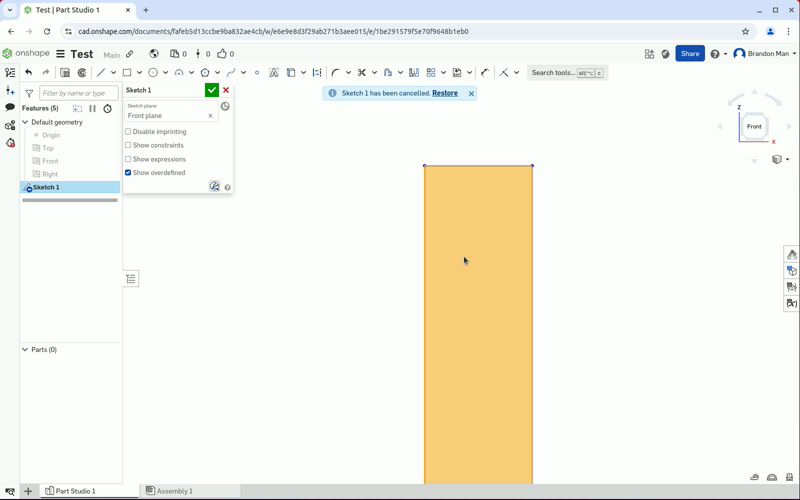
scroll(-6)
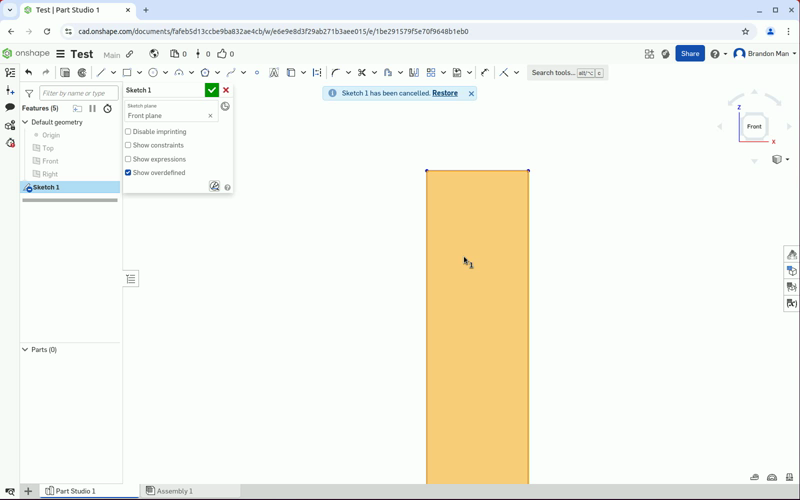
scroll(-6)
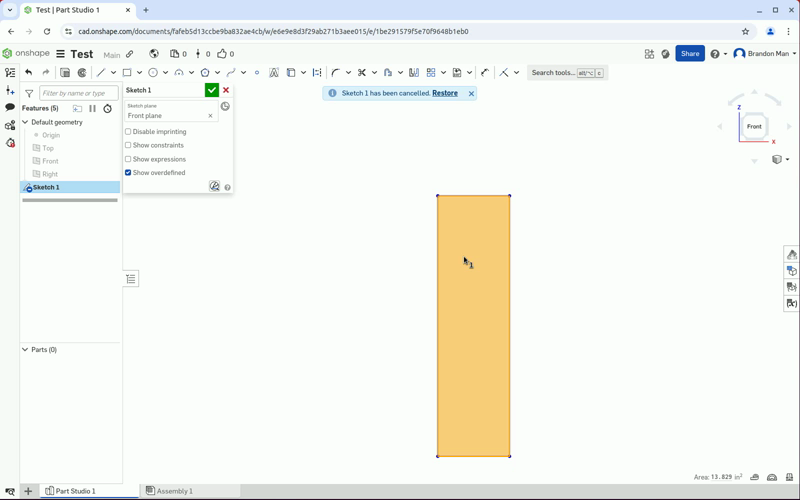
scroll(-6)
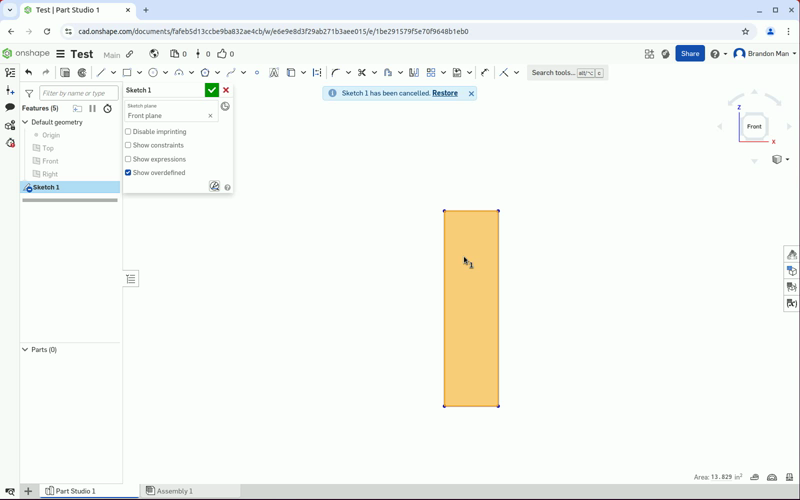
scroll(-6)
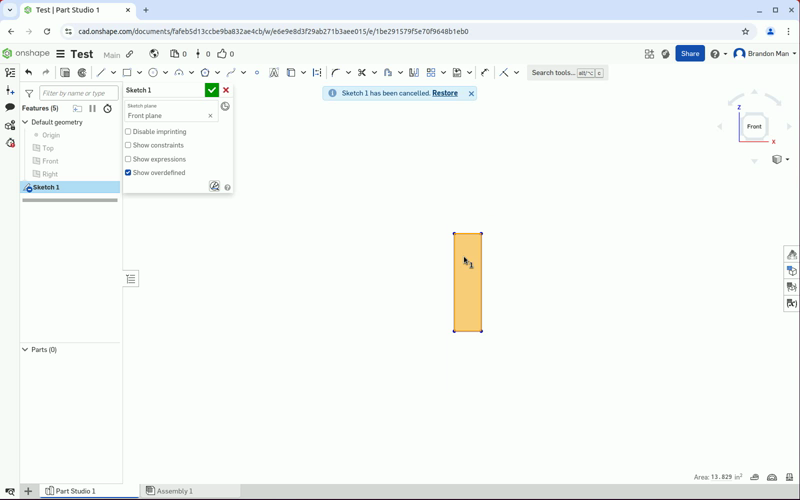
scroll(-6)
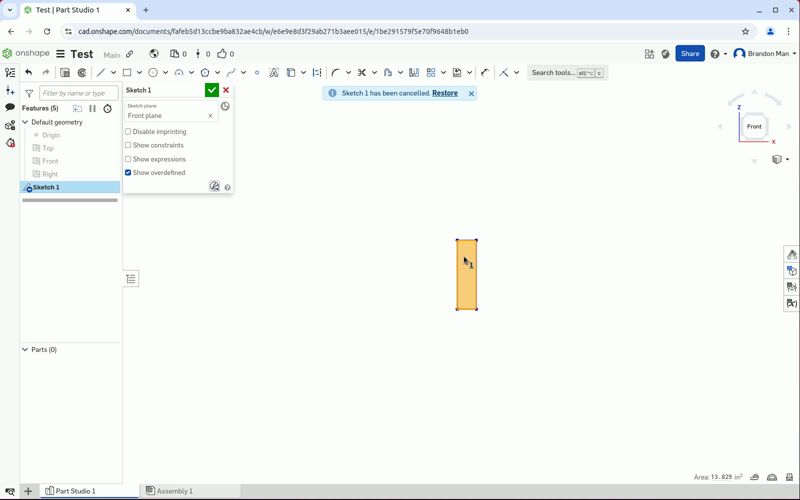
scroll(-6)
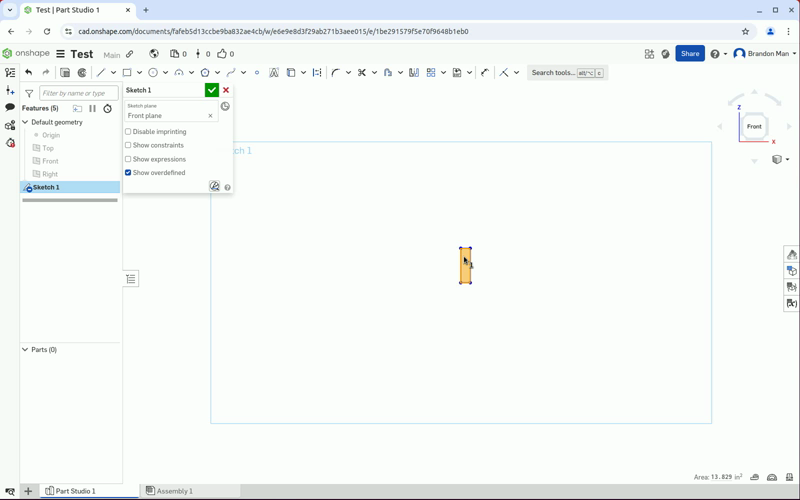
mouse_move(73, 352)
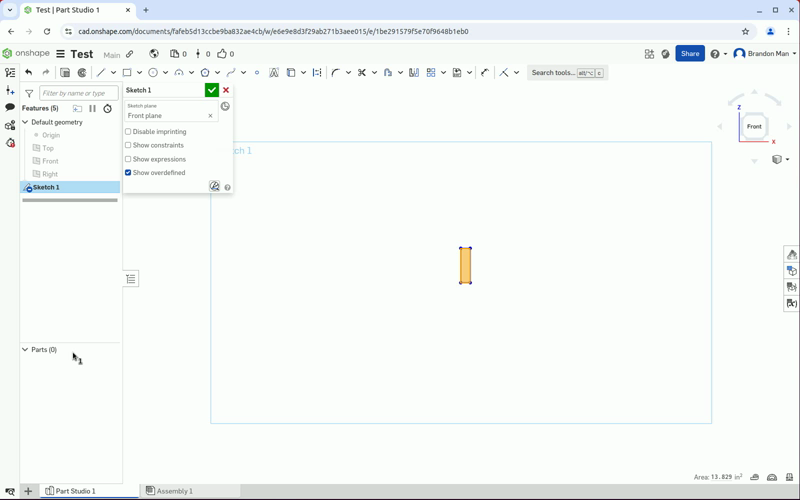
key(shift+y)
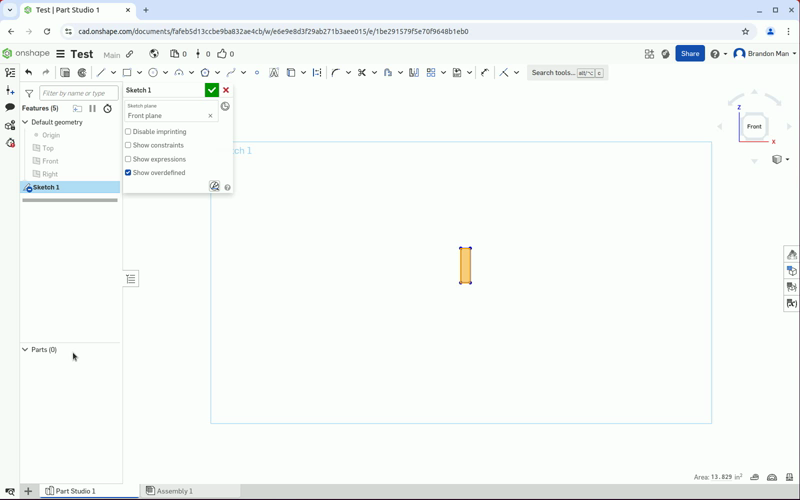
key(shift+e)
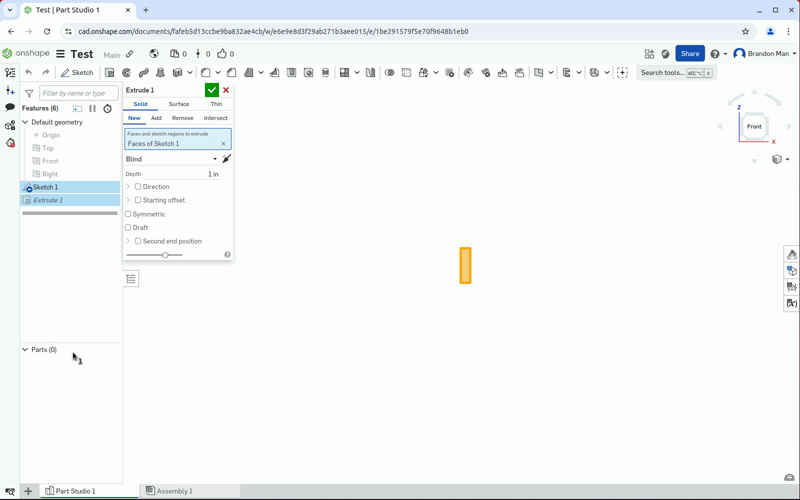
mouse_move(143, 106)
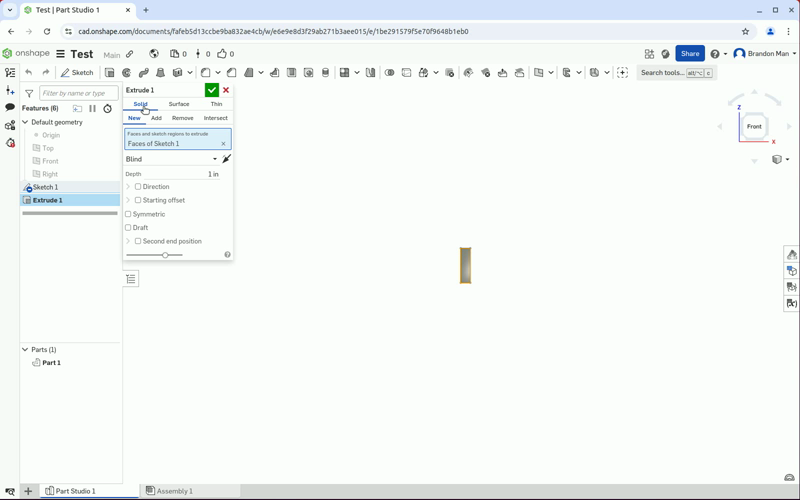
click(143, 106)
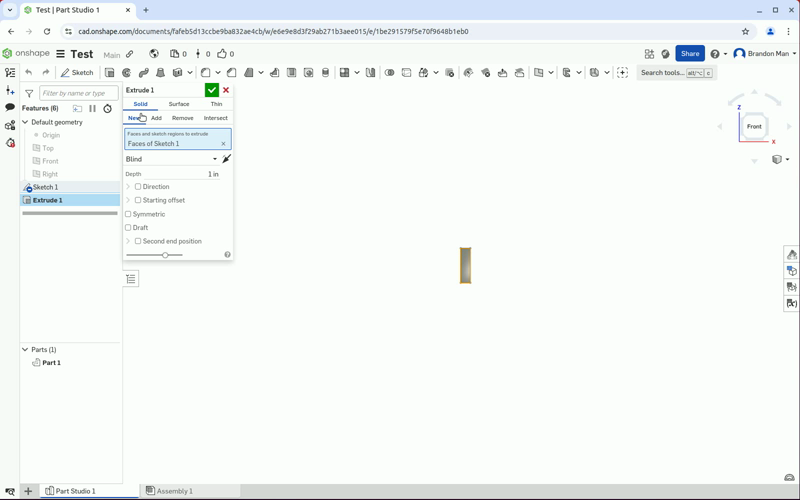
mouse_move(137, 120)
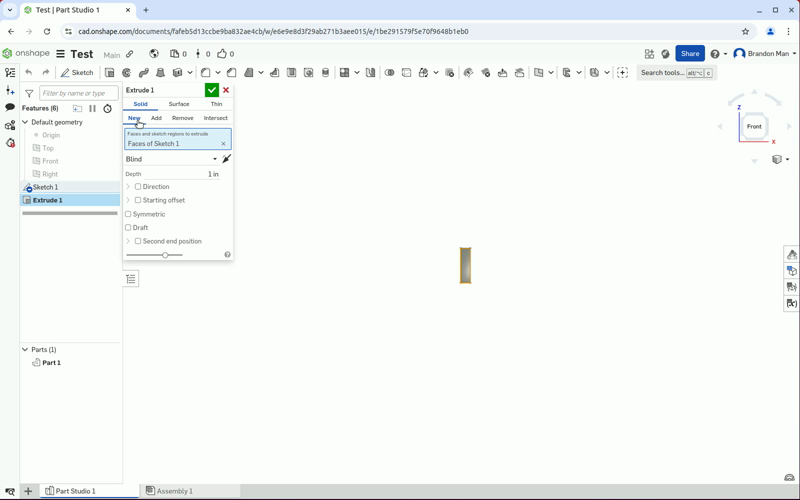
click(137, 120)
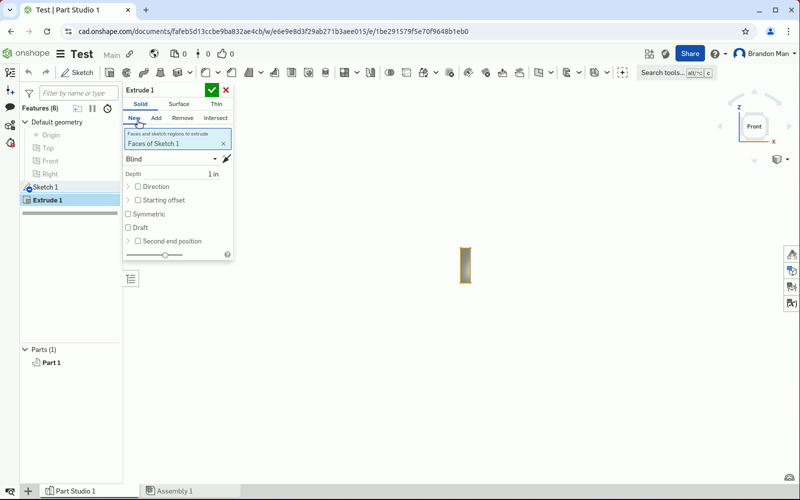
key(tab, 4)
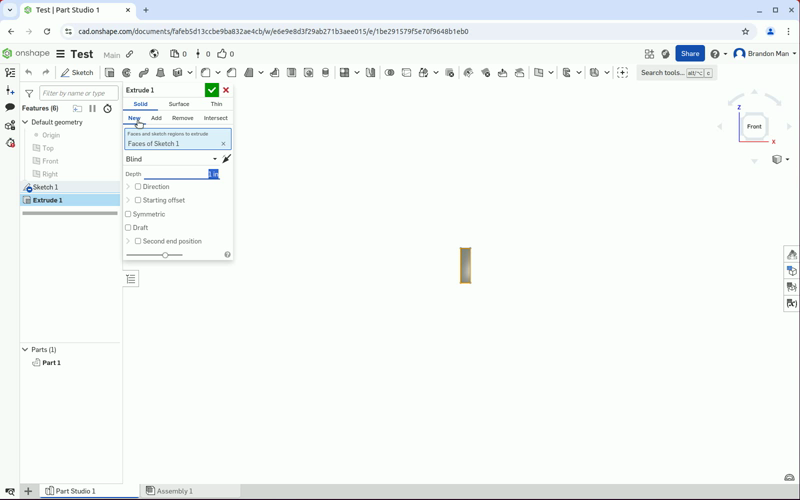
text(1.204)
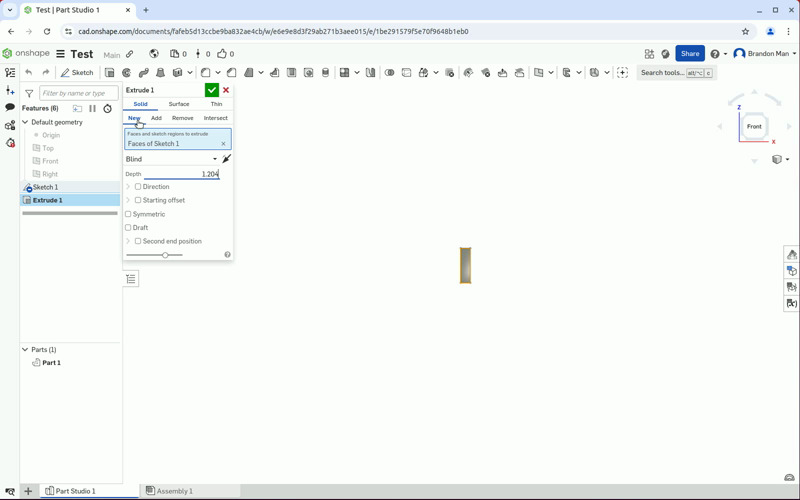
key(enter)
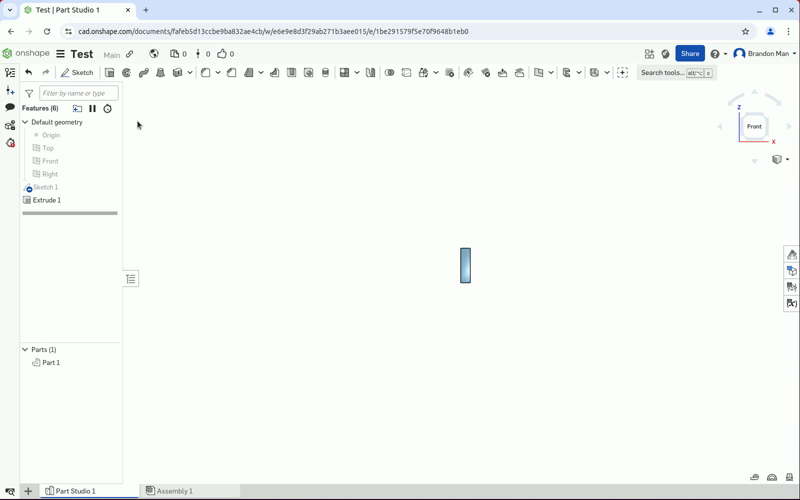
key(shift+h)
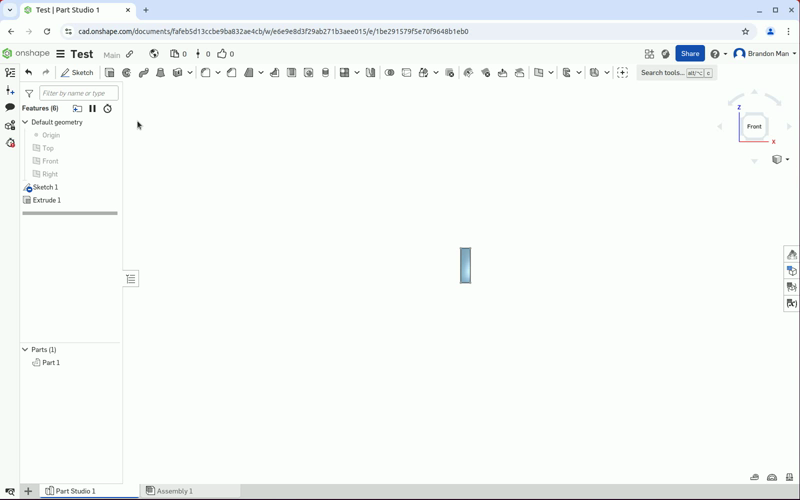
key(shift+h)
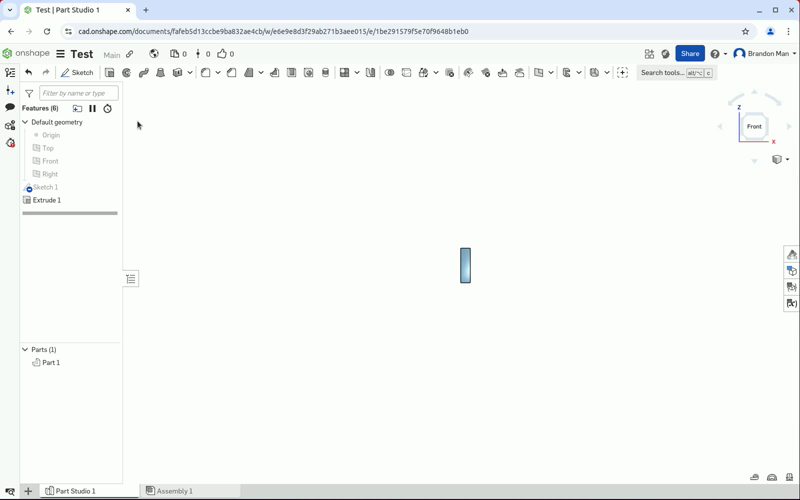
mouse_move(73, 189)
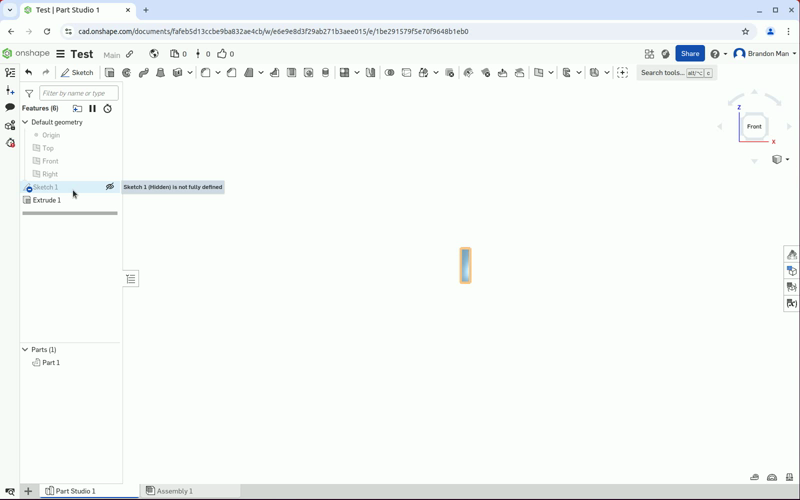
click(73, 189)
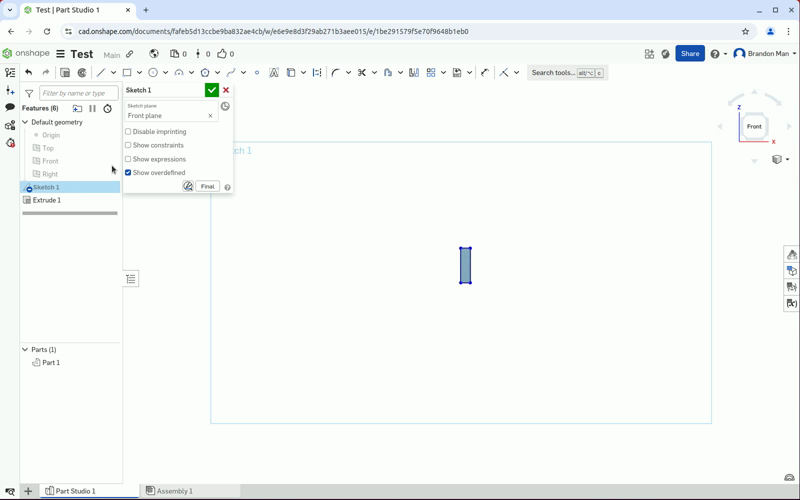
mouse_move(229, 92)
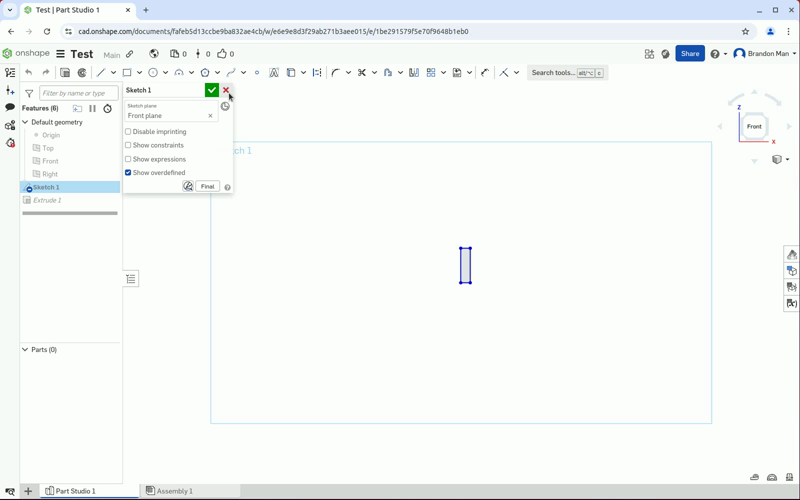
click(229, 92)
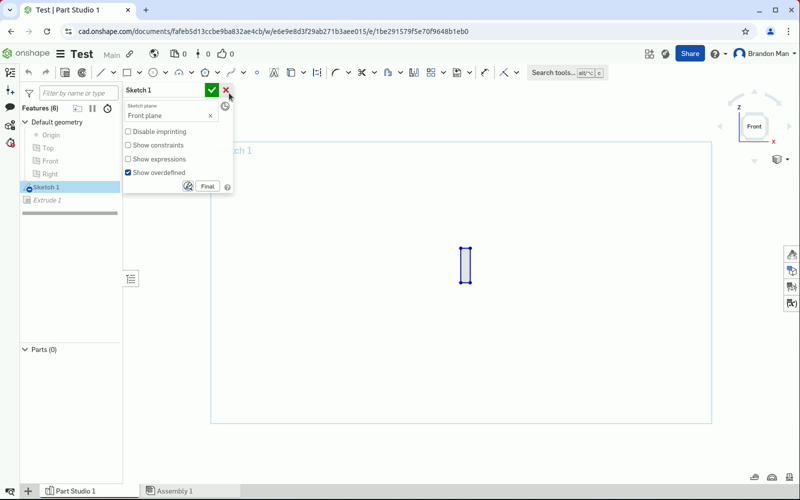
key(shift+s)
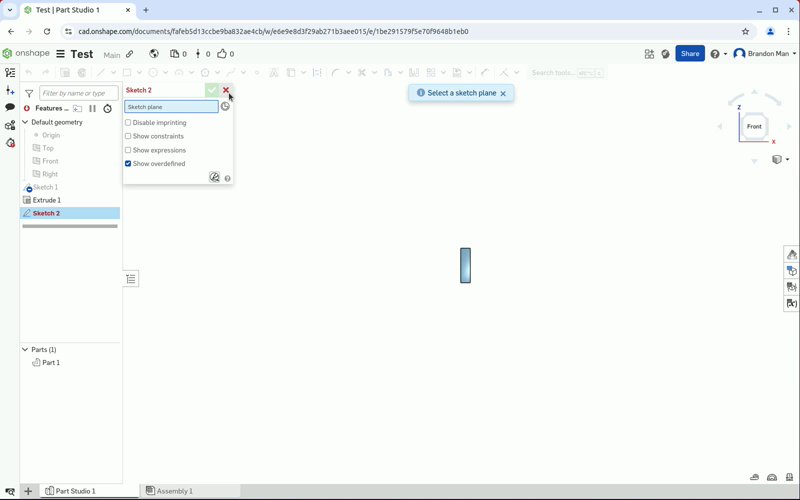
mouse_move(73, 163)
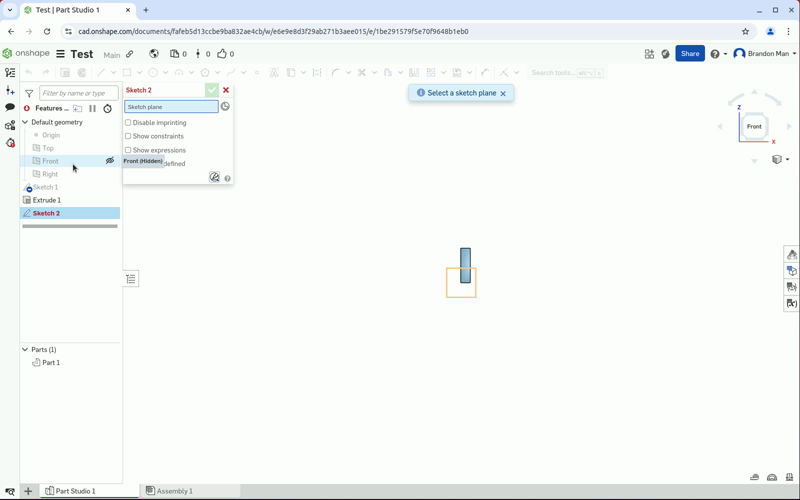
click(73, 163)
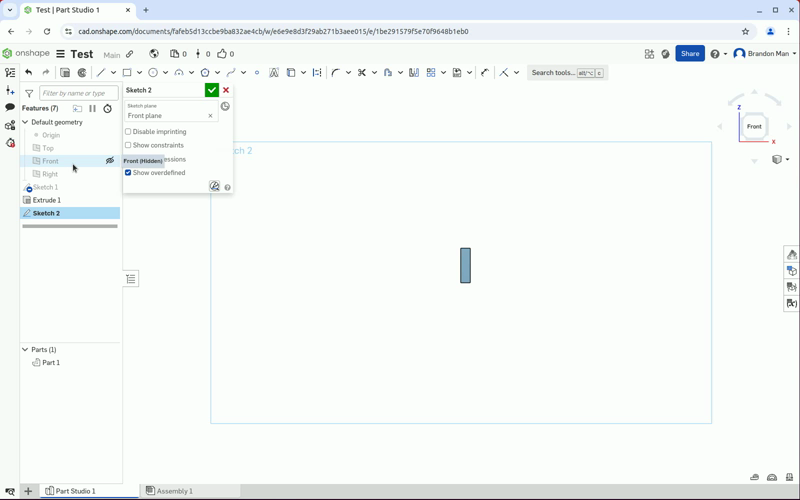
mouse_move(73, 352)
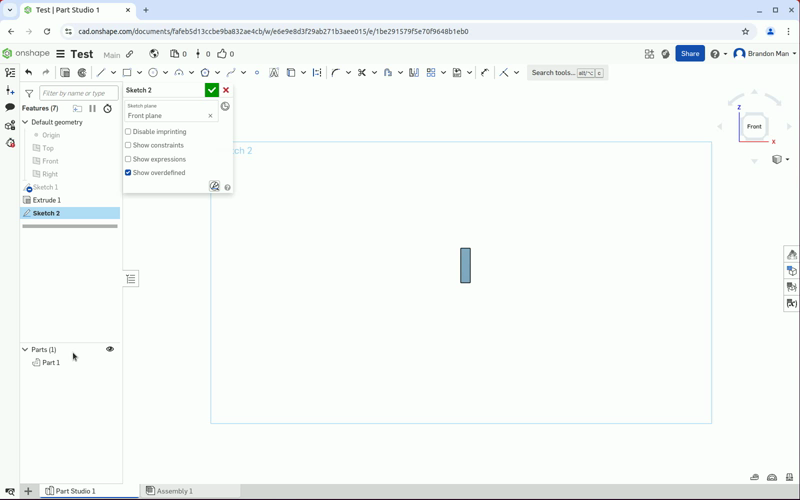
key(y)
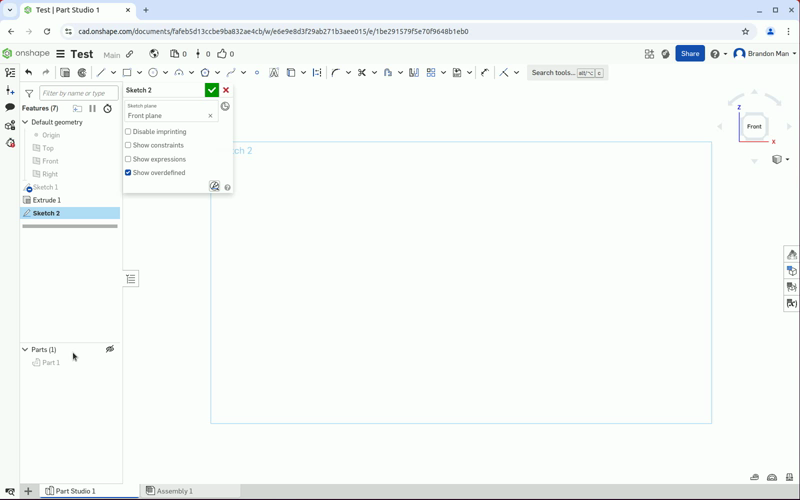
key(l)
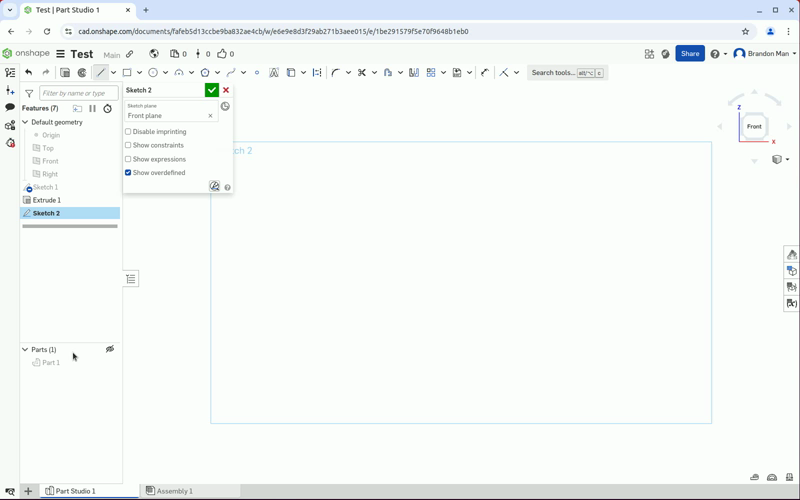
key_down(shift)
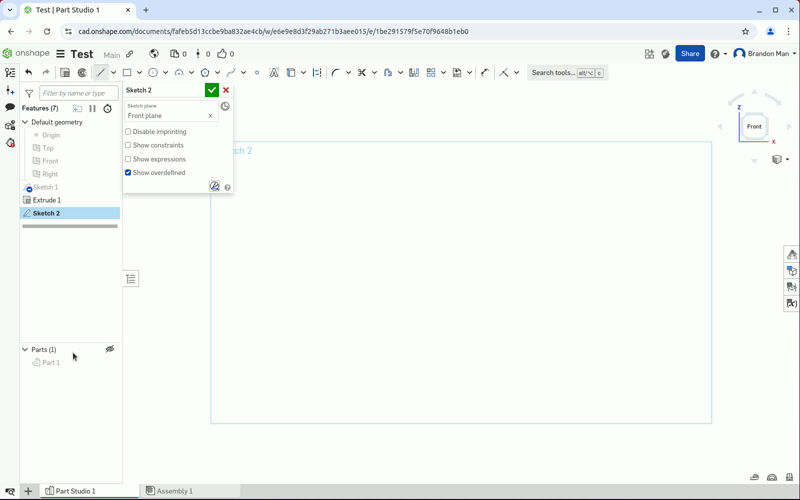
mouse_move(564, 282)
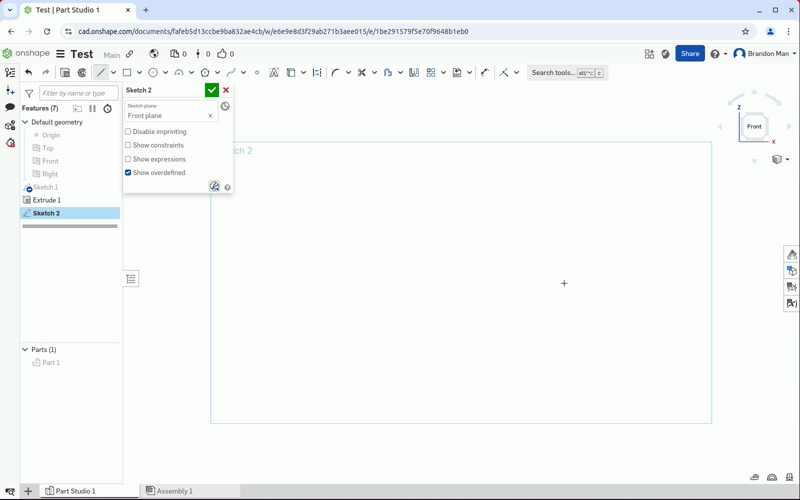
click(564, 282)
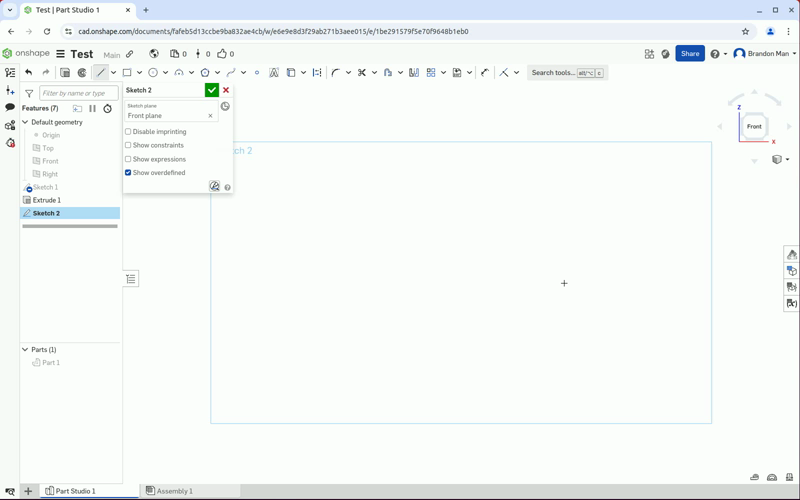
key_up(shift)
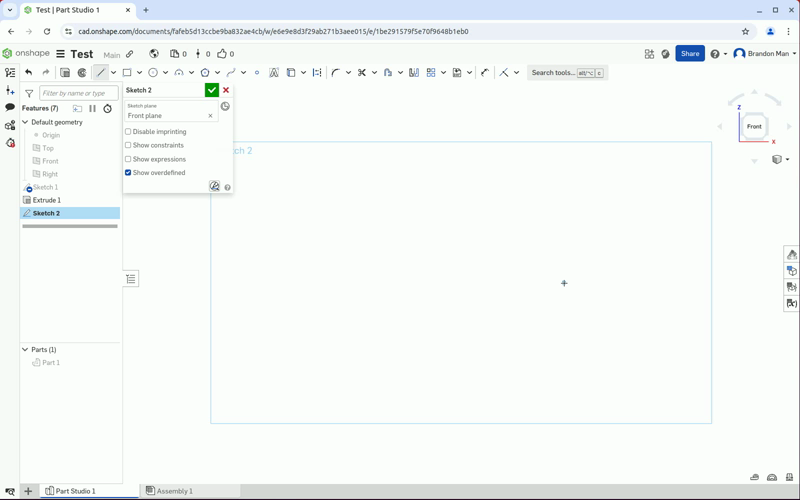
key_down(shift)
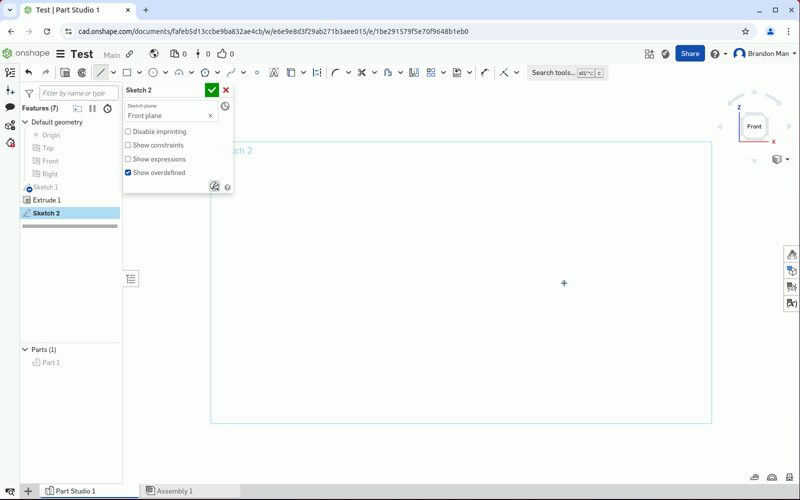
mouse_move(589, 282)
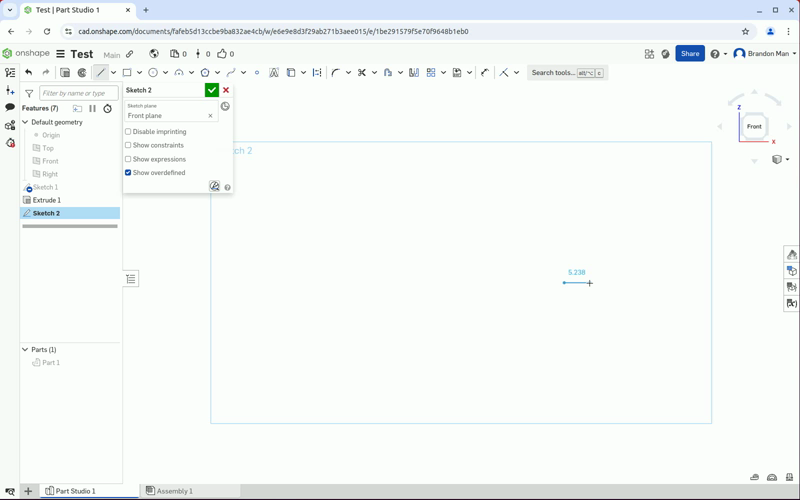
mouse_move(573, 282)
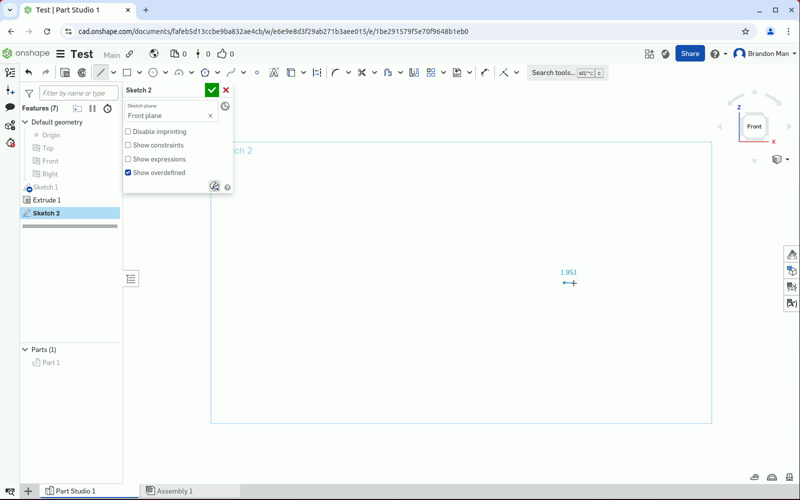
click(573, 282)
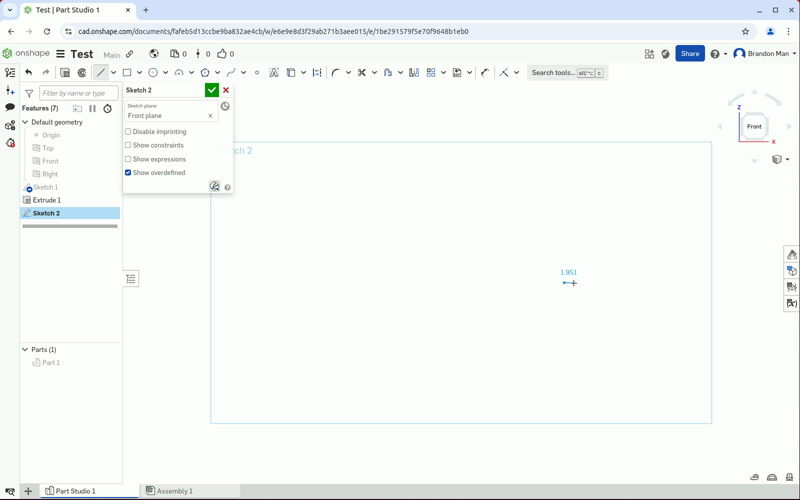
key_up(shift)
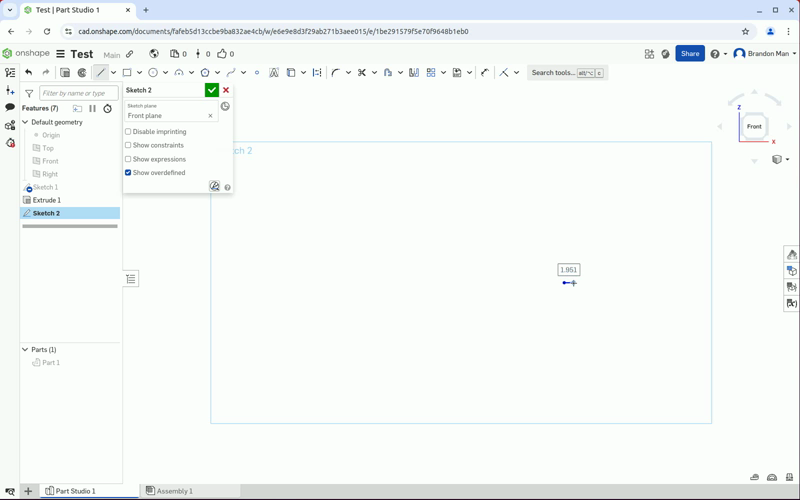
key_down(shift)
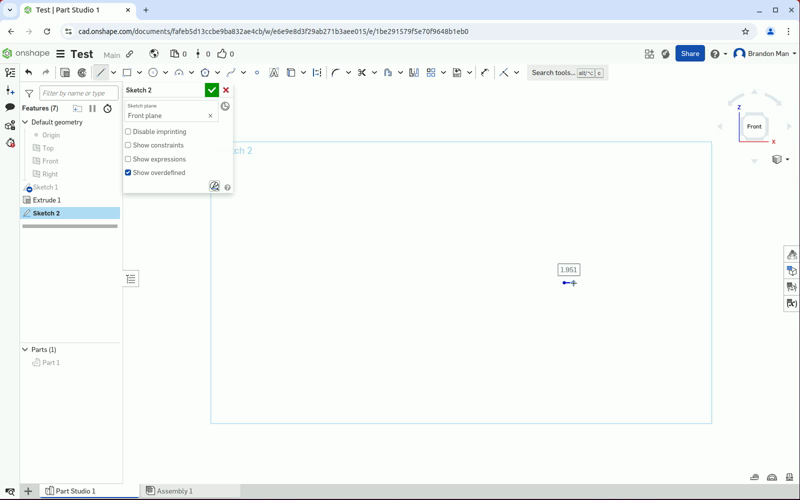
mouse_move(589, 282)
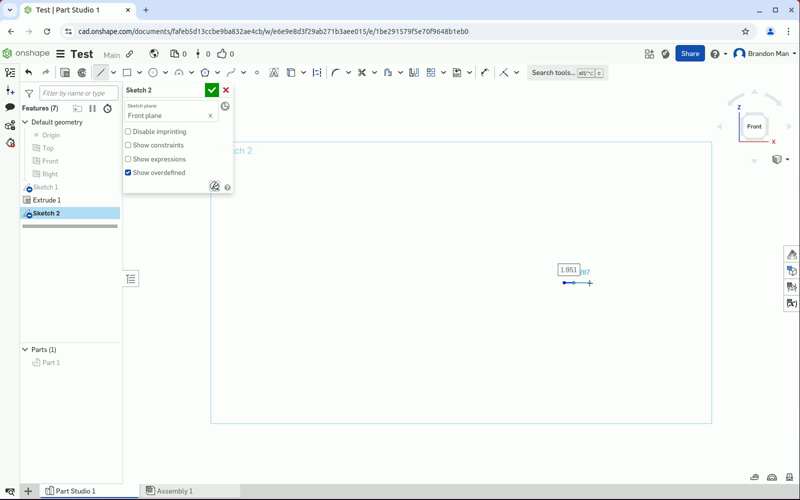
mouse_move(573, 248)
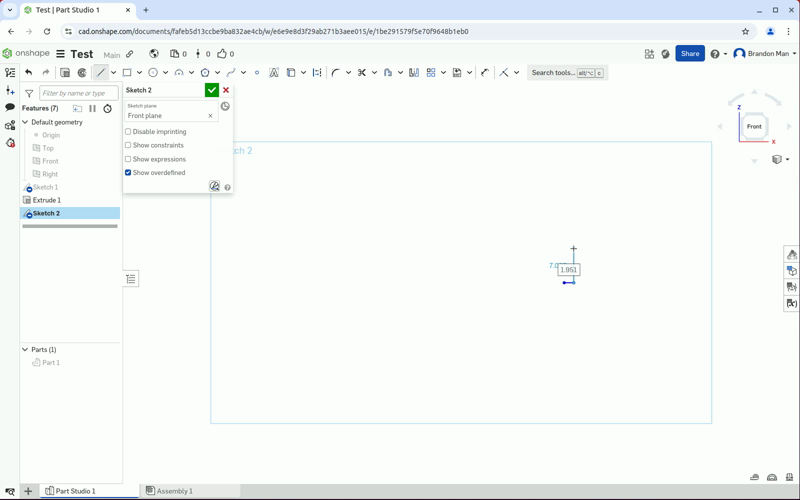
click(573, 248)
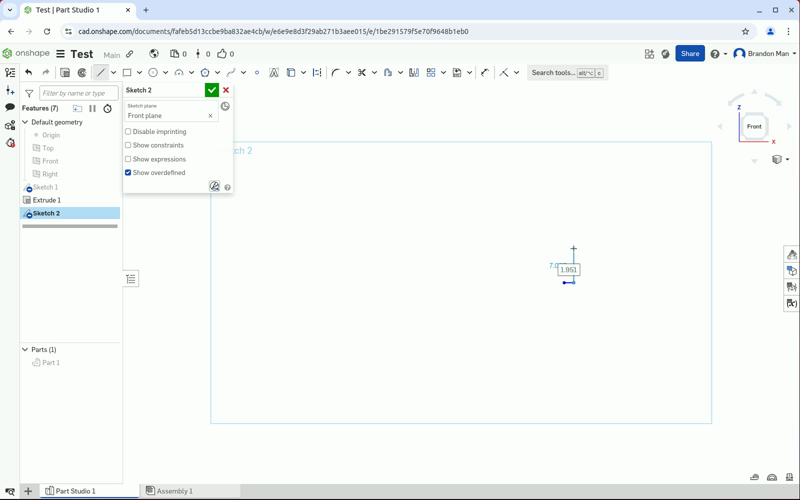
key_up(shift)
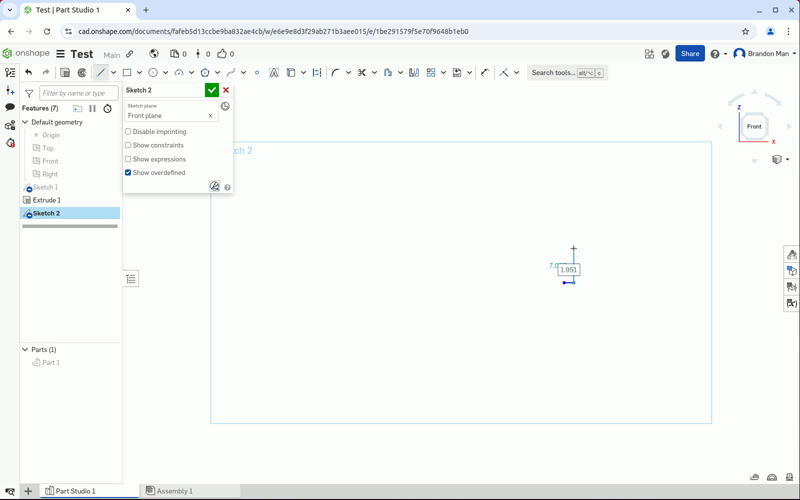
key_down(shift)
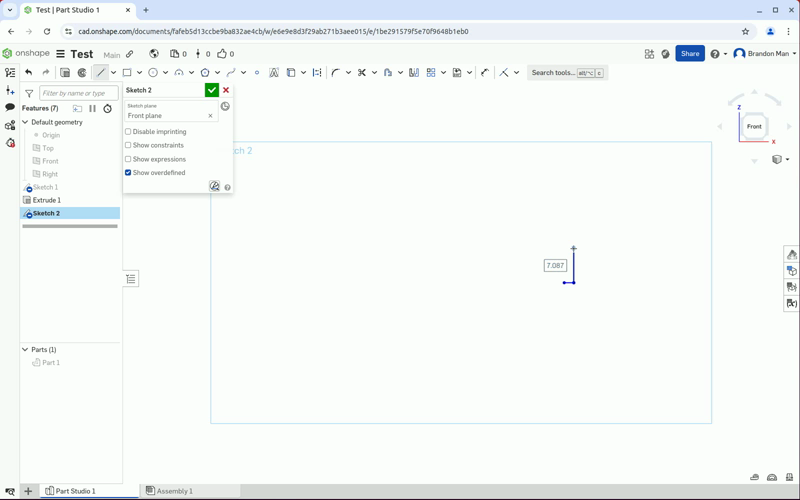
mouse_move(589, 248)
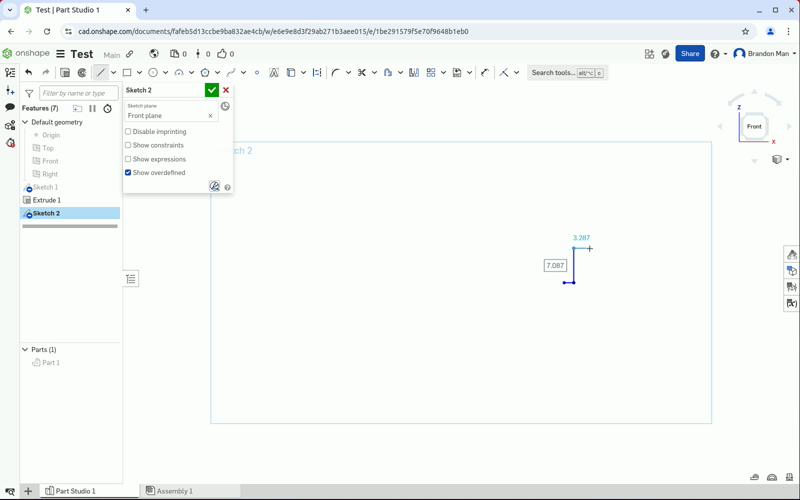
mouse_move(564, 248)
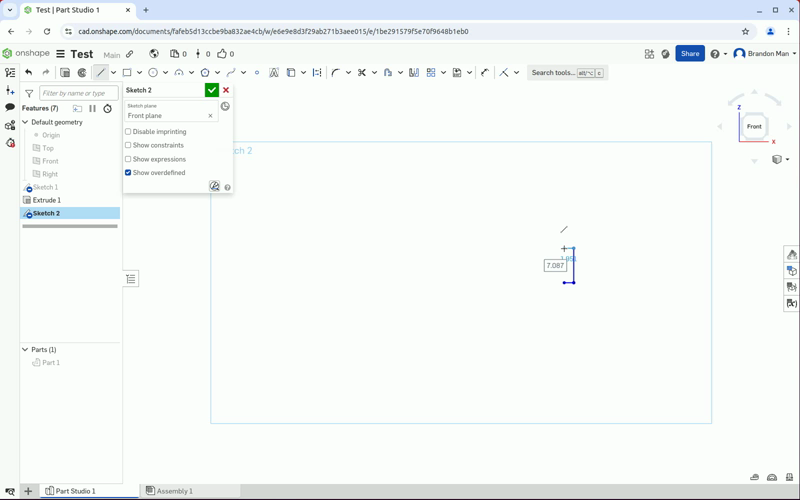
click(564, 248)
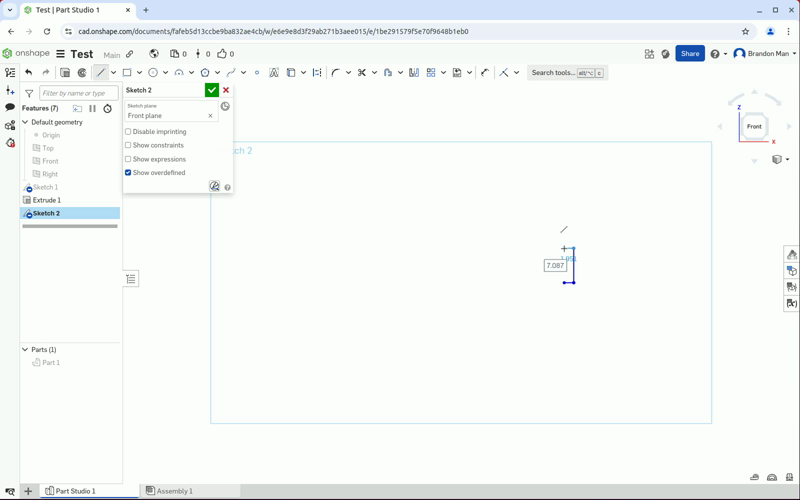
key_up(shift)
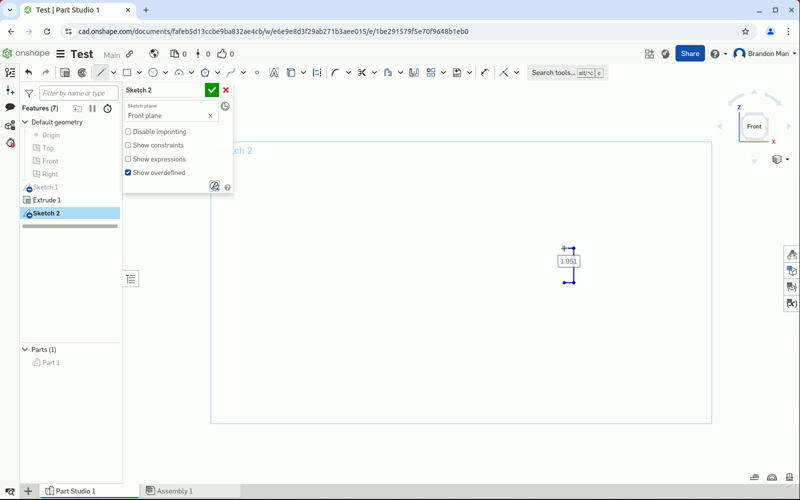
mouse_move(589, 248)
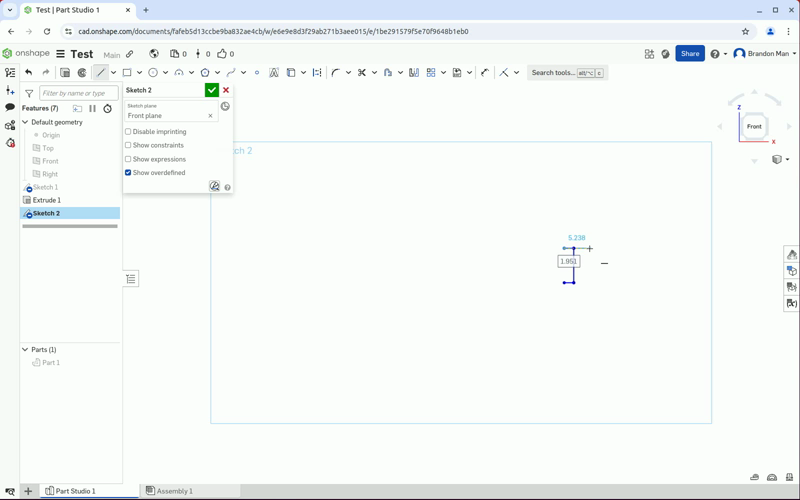
key_down(shift)
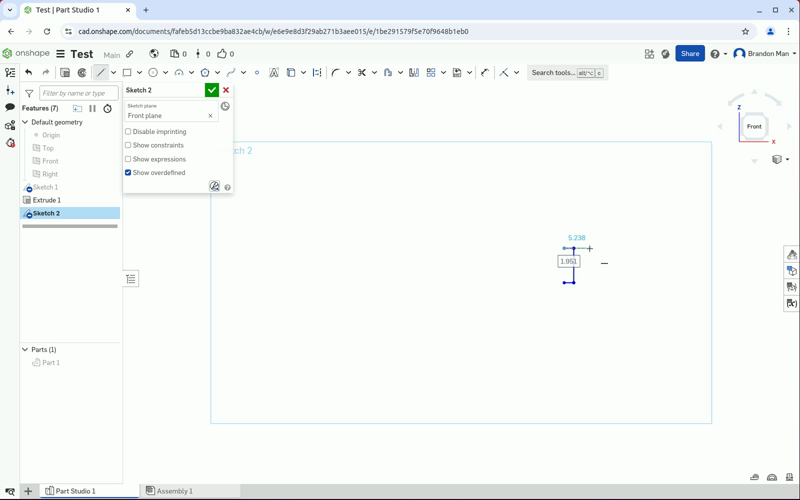
mouse_move(564, 282)
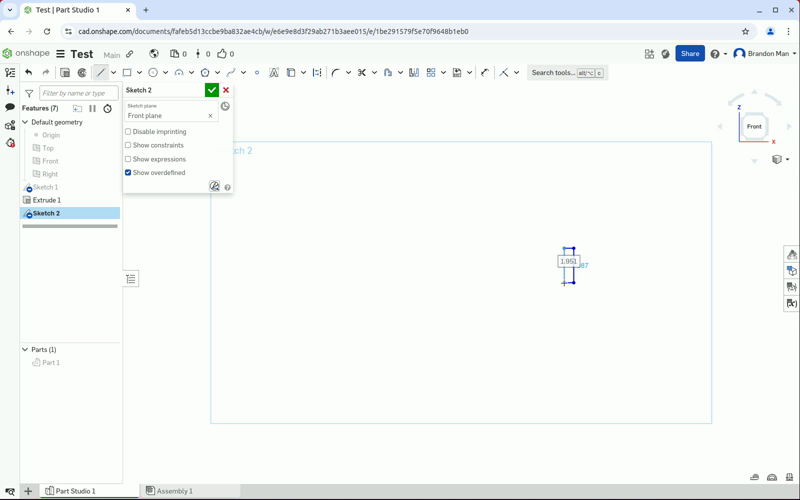
key_up(shift)
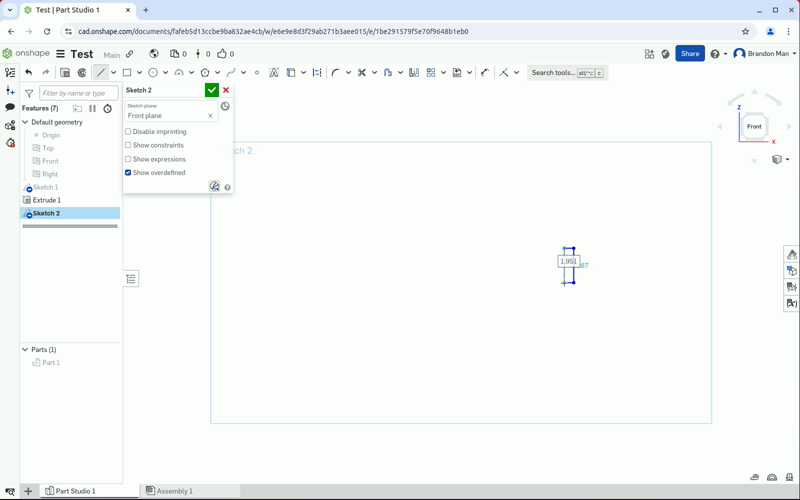
click(564, 282)
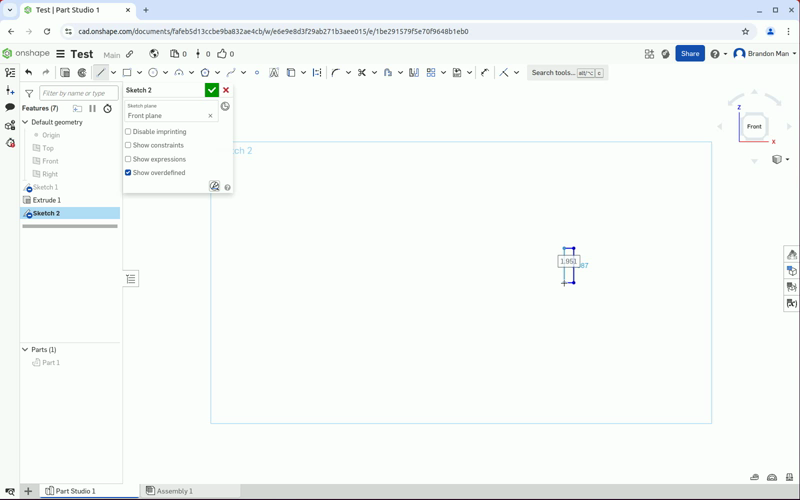
key(esc)
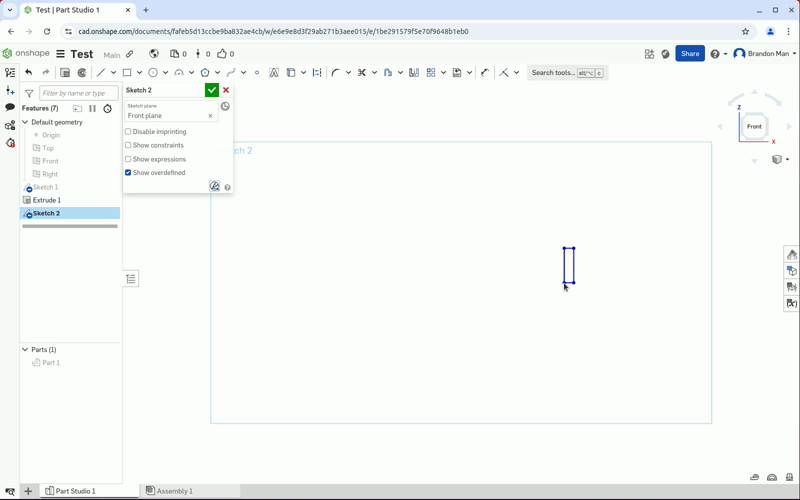
mouse_move(572, 266)
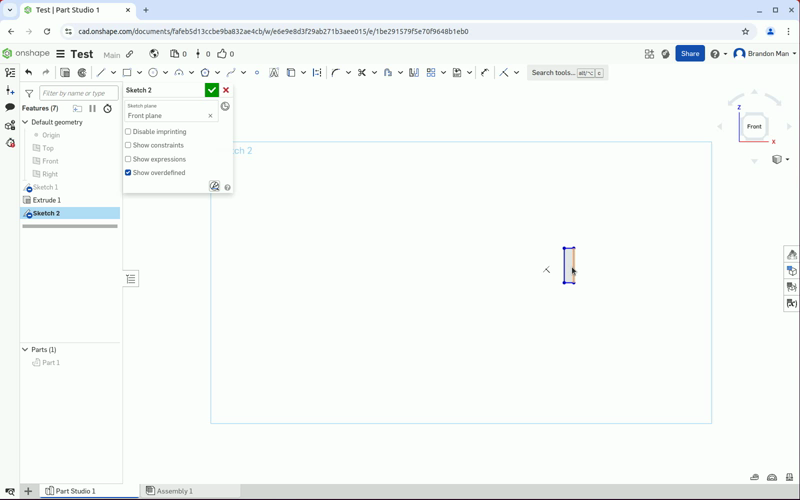
scroll(6)
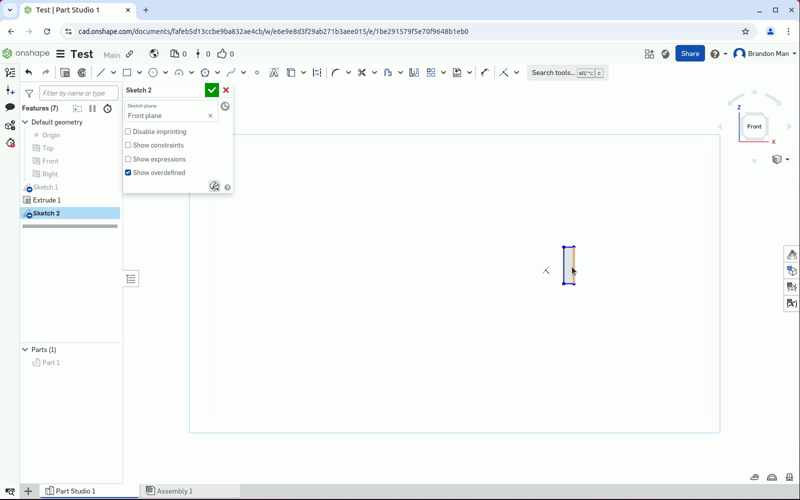
scroll(6)
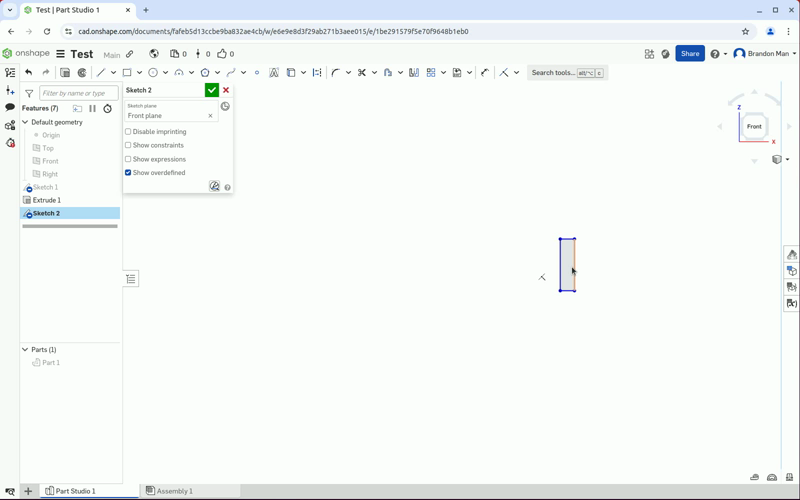
scroll(6)
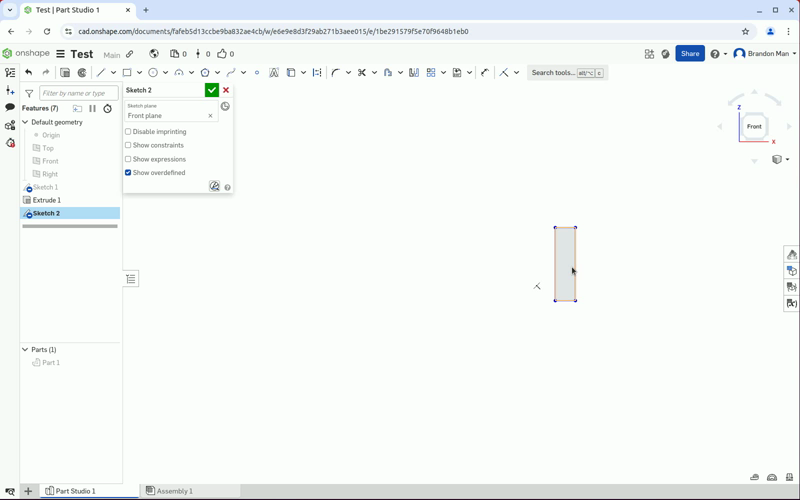
scroll(6)
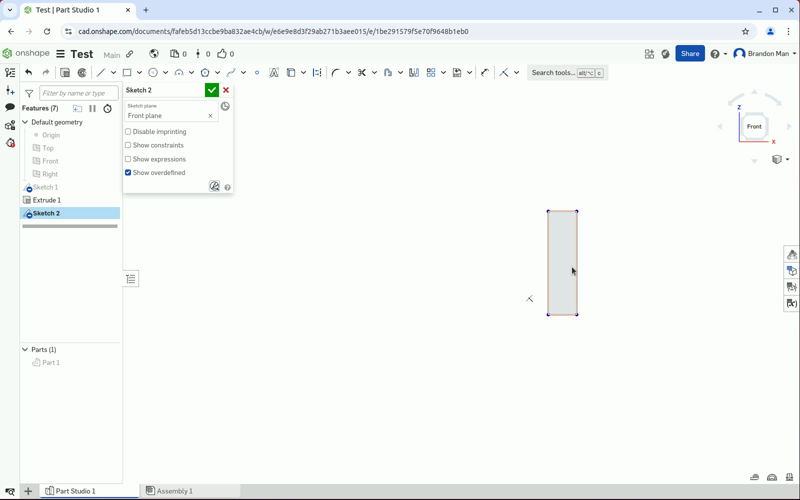
scroll(6)
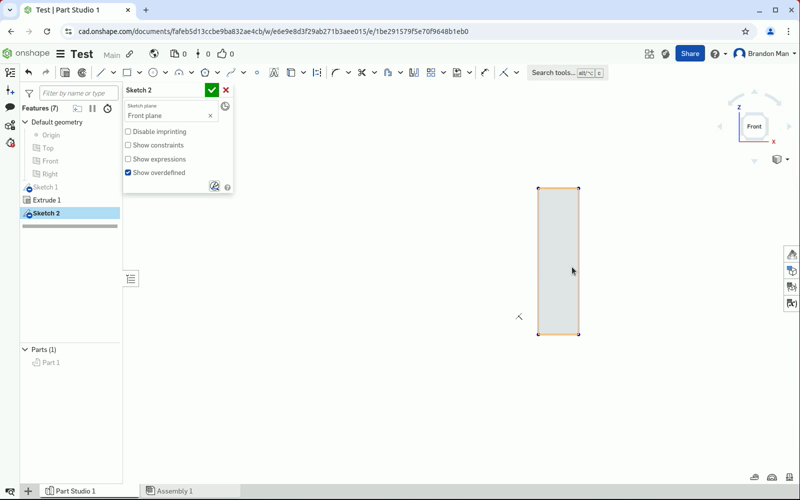
scroll(6)
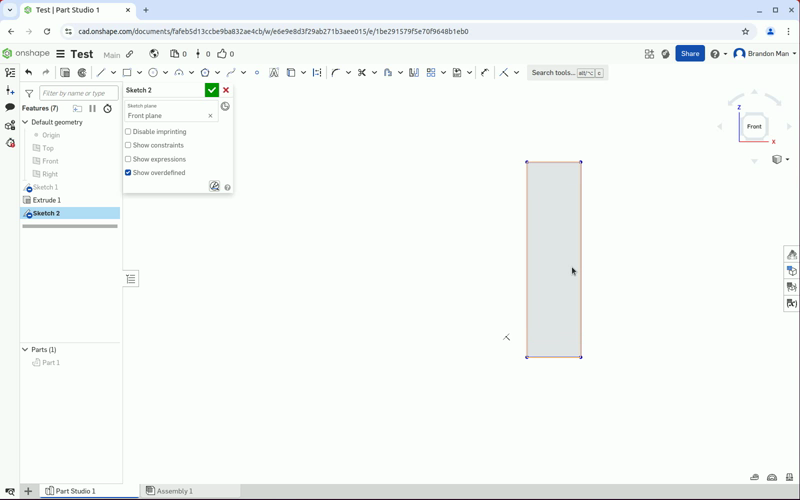
scroll(6)
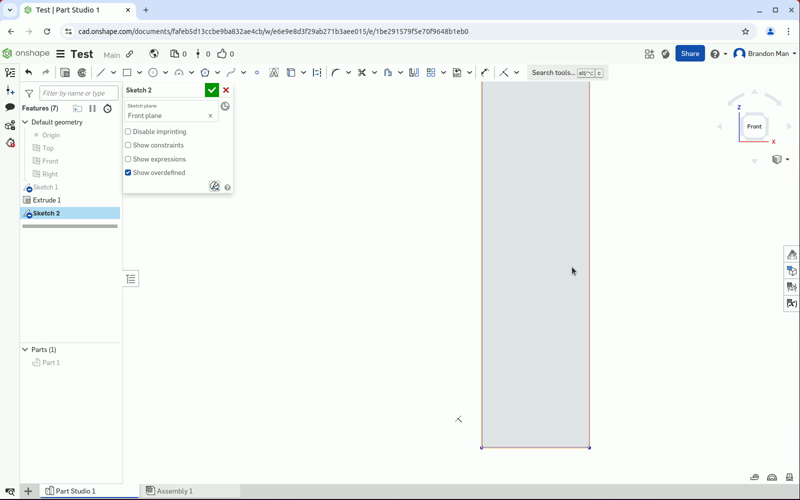
click(572, 266)
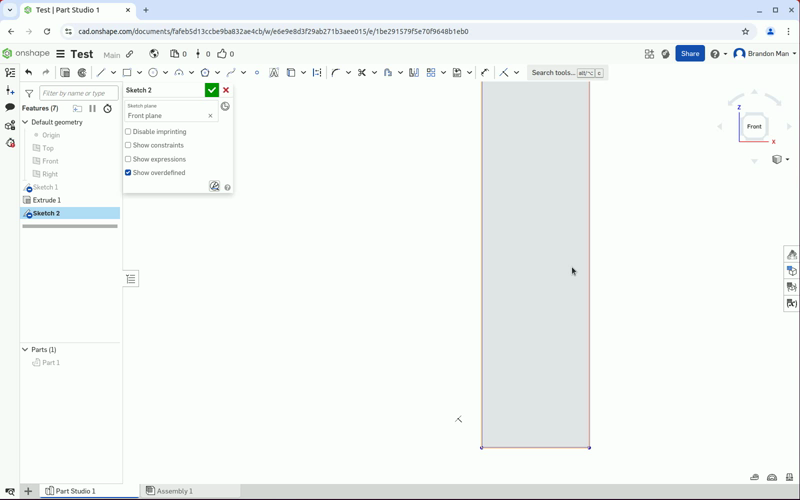
scroll(-6)
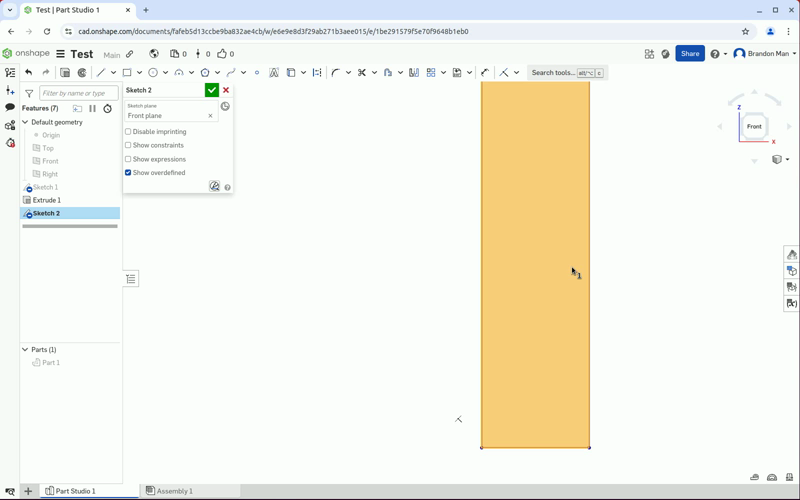
scroll(-6)
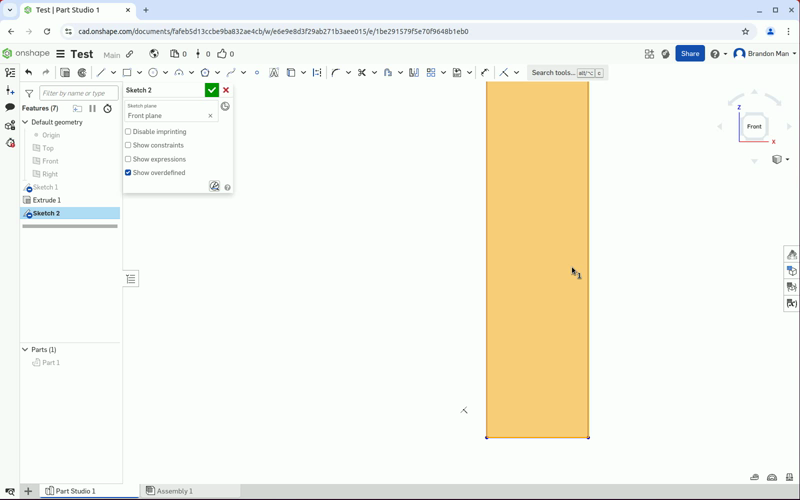
scroll(-6)
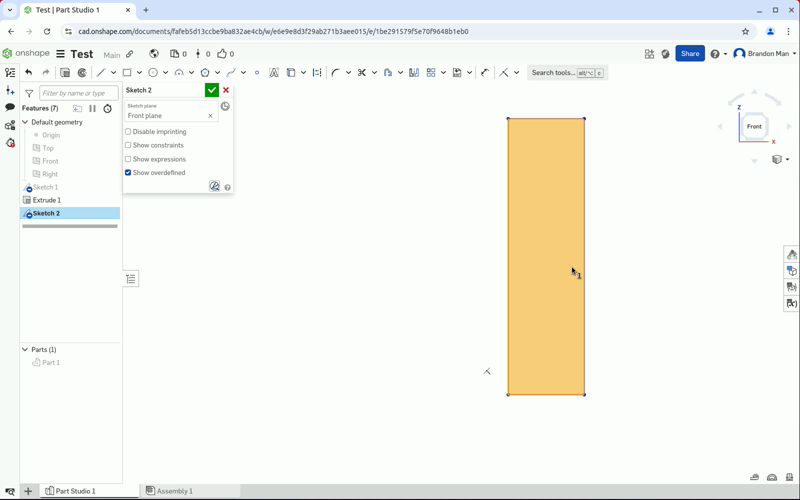
scroll(-6)
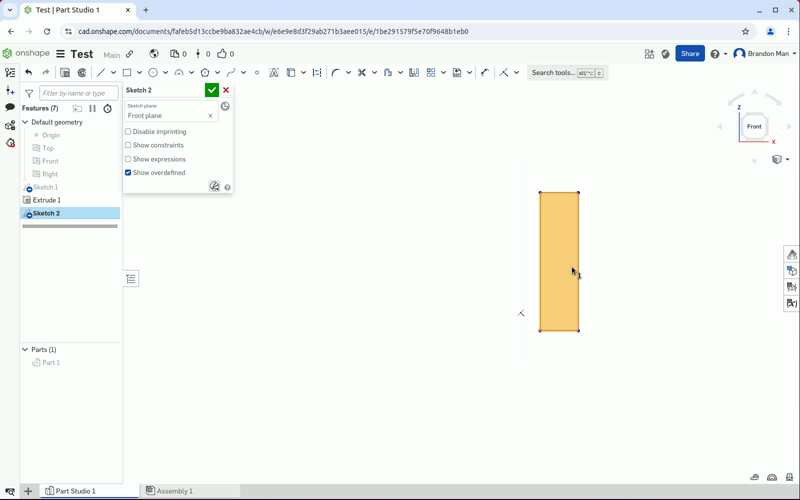
scroll(-6)
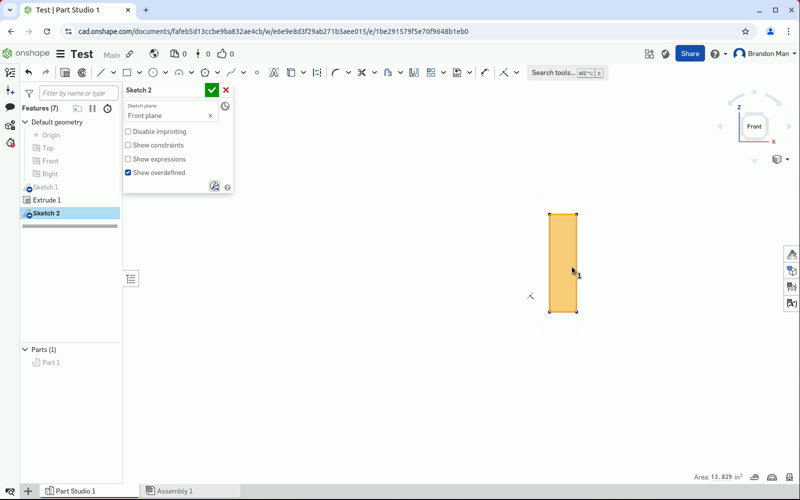
scroll(-6)
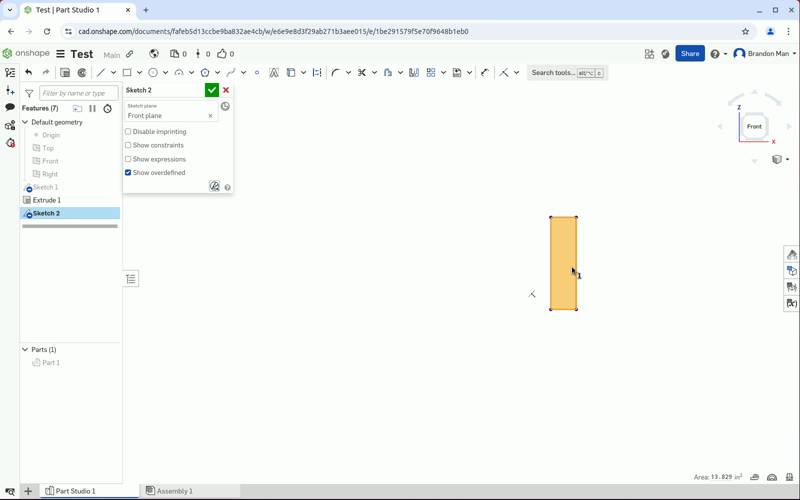
scroll(-6)
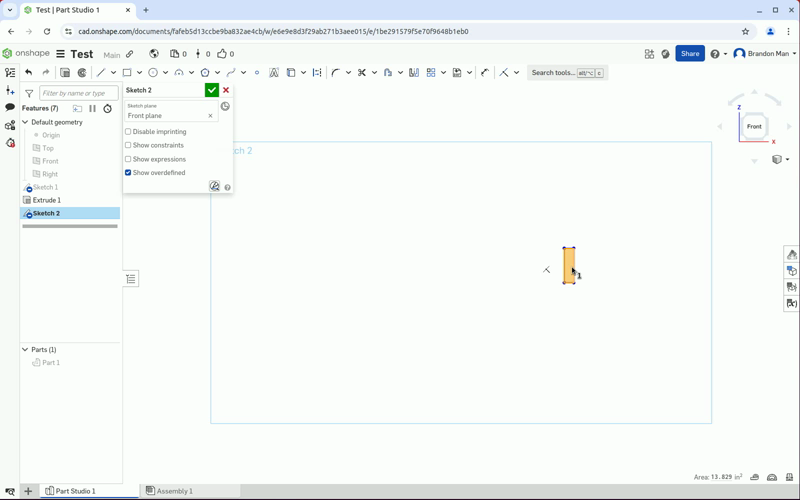
mouse_move(73, 352)
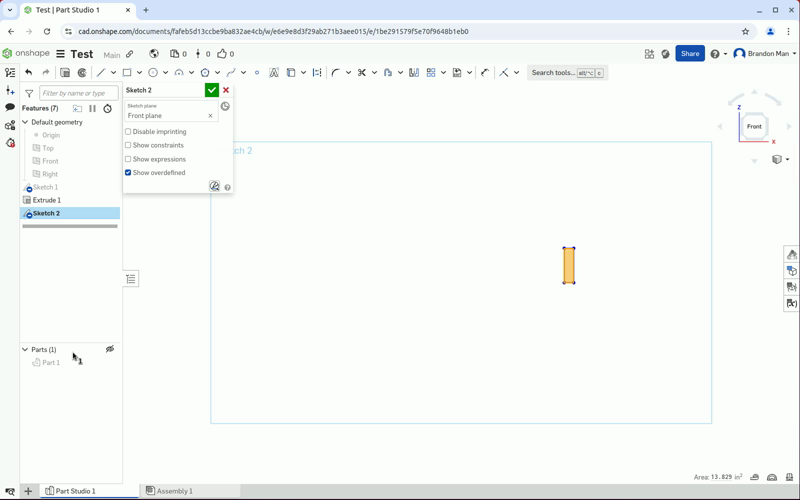
key(shift+y)
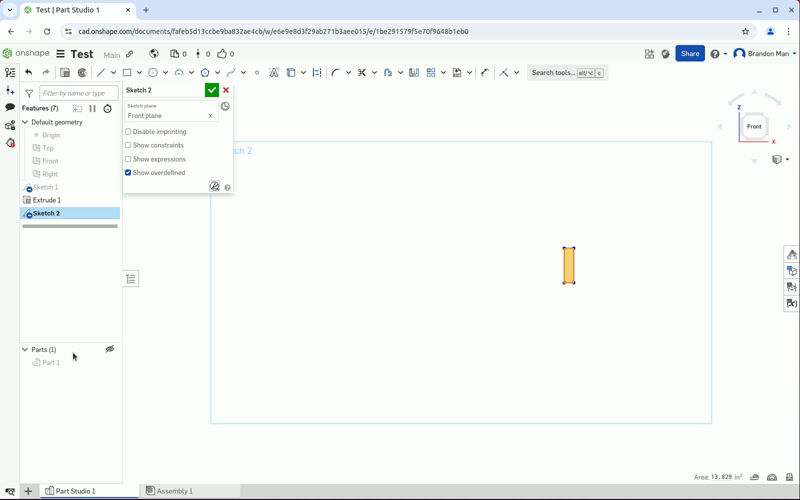
key(shift+e)
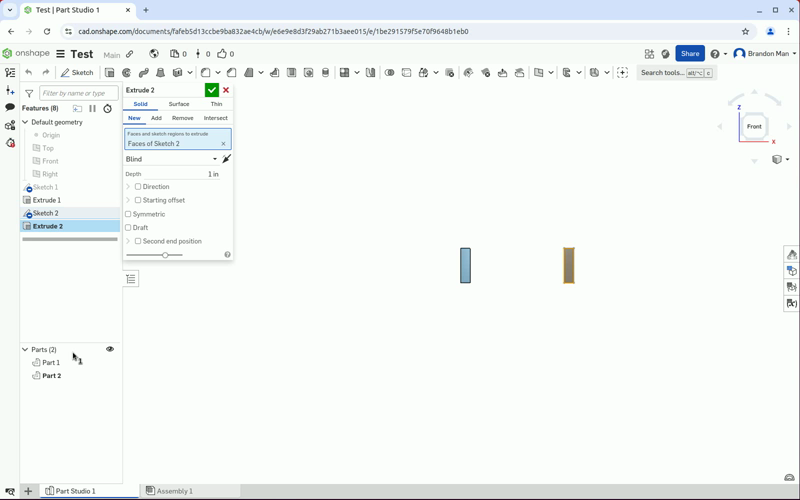
mouse_move(143, 106)
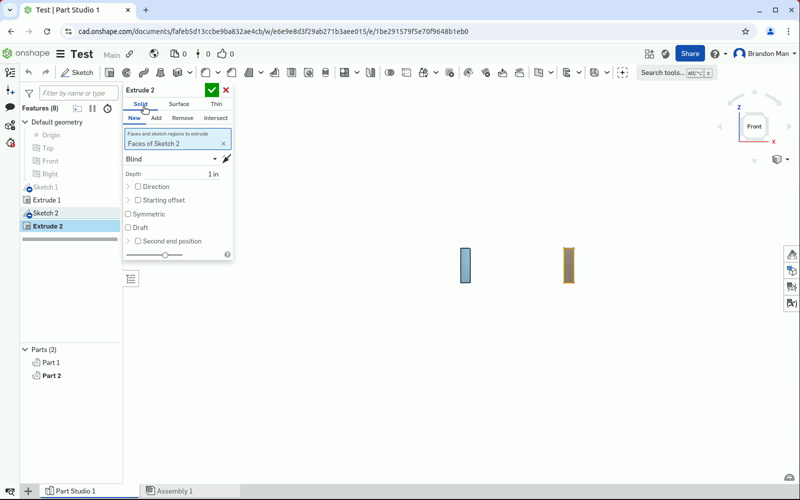
click(143, 106)
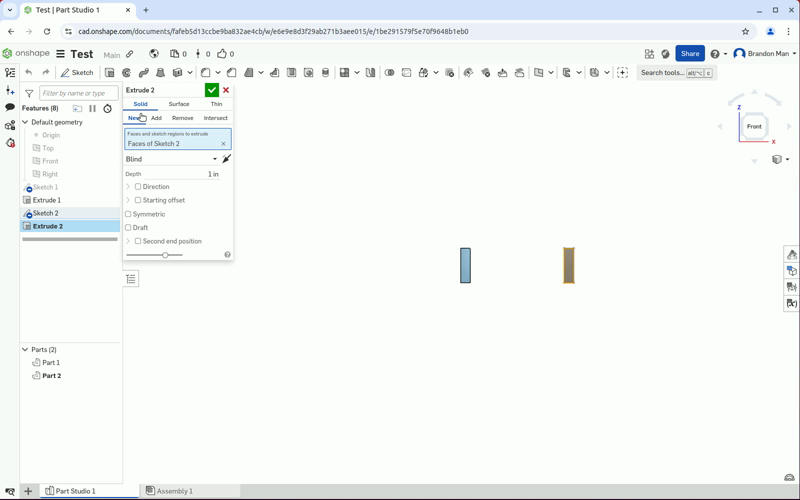
mouse_move(137, 120)
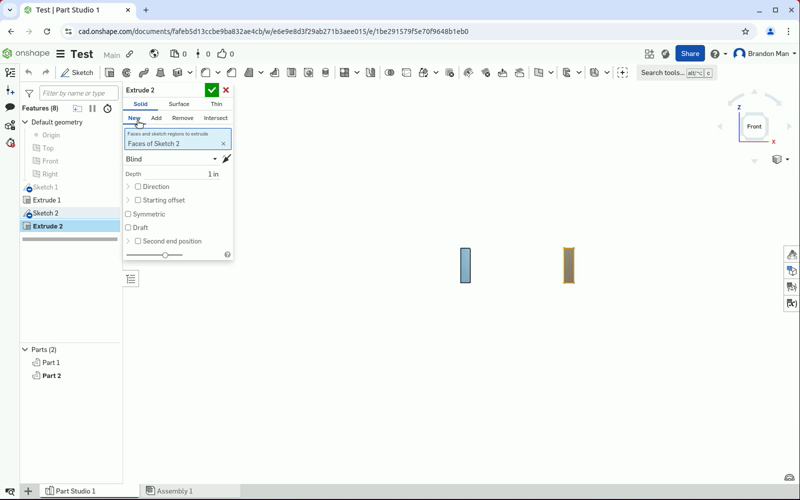
click(137, 120)
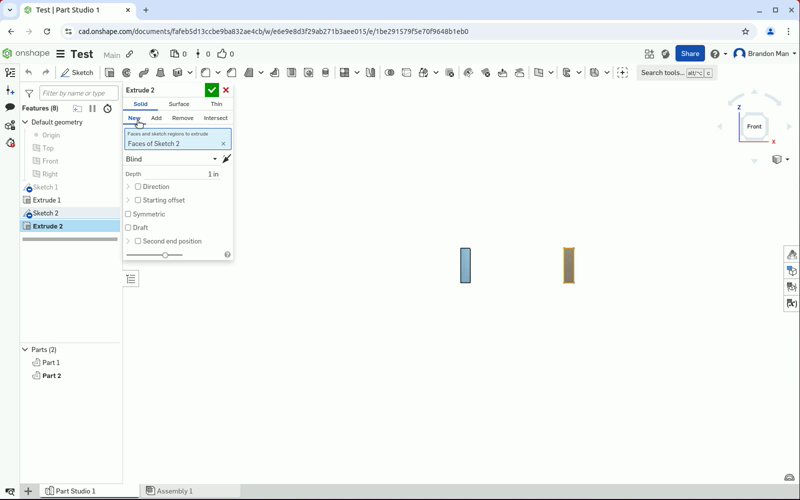
key(tab, 4)
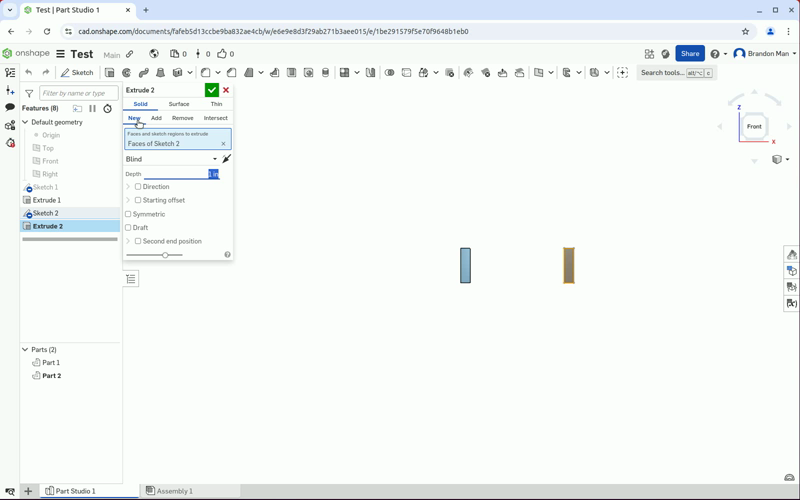
text(1.204)
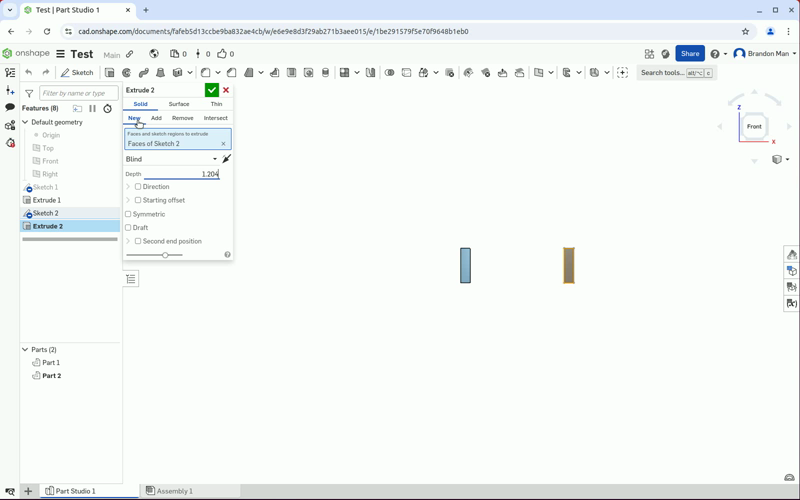
key(enter)
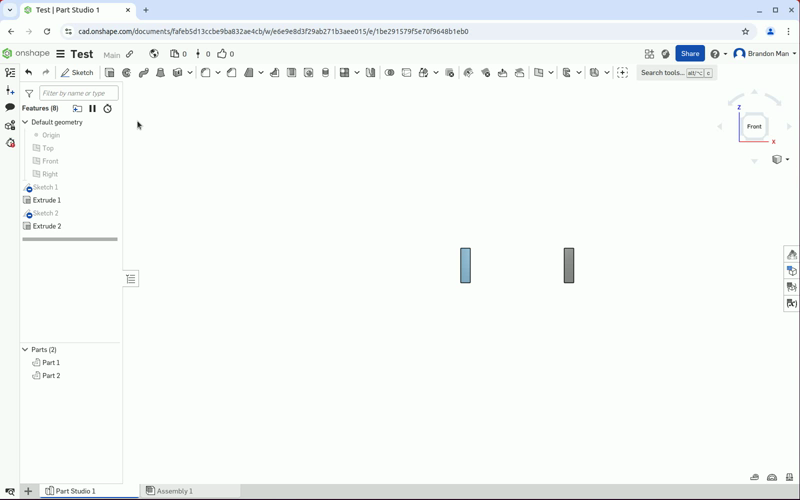
key(shift+h)
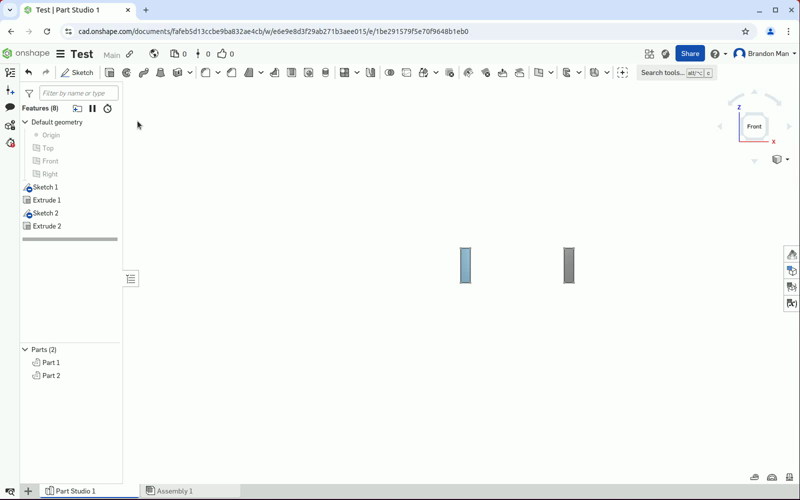
key(shift+h)
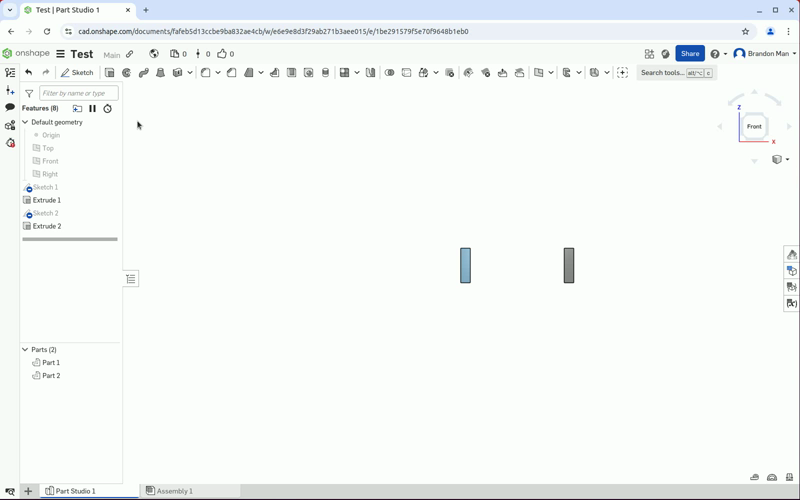
mouse_move(73, 189)
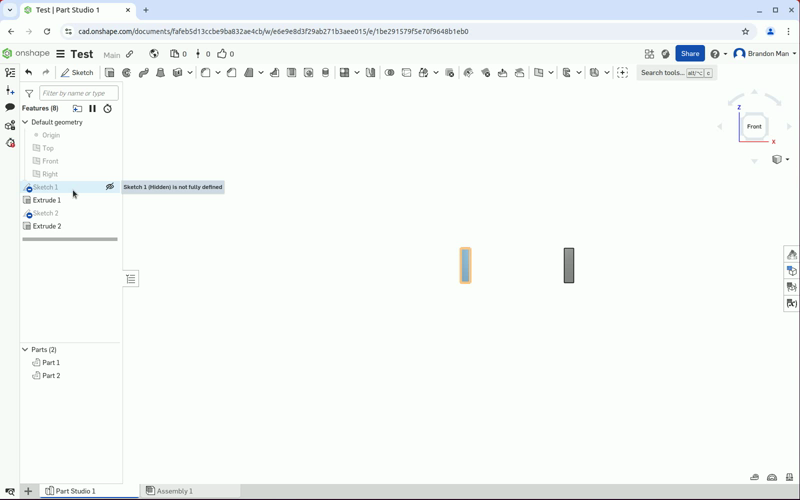
click(73, 189)
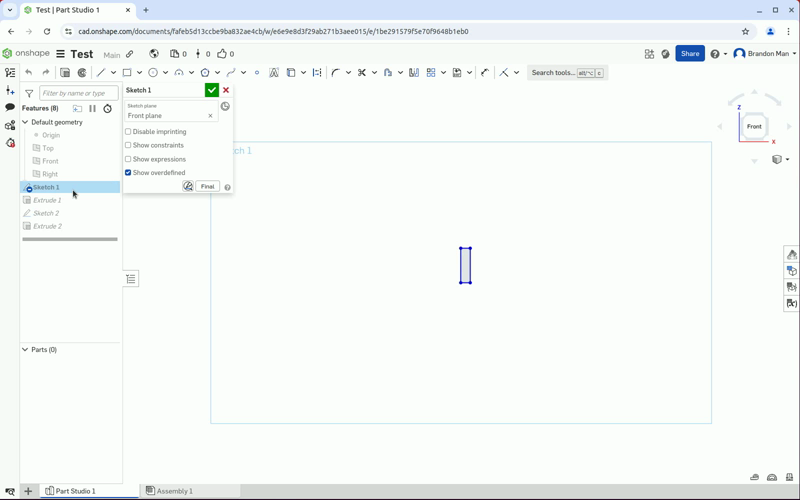
mouse_move(229, 92)
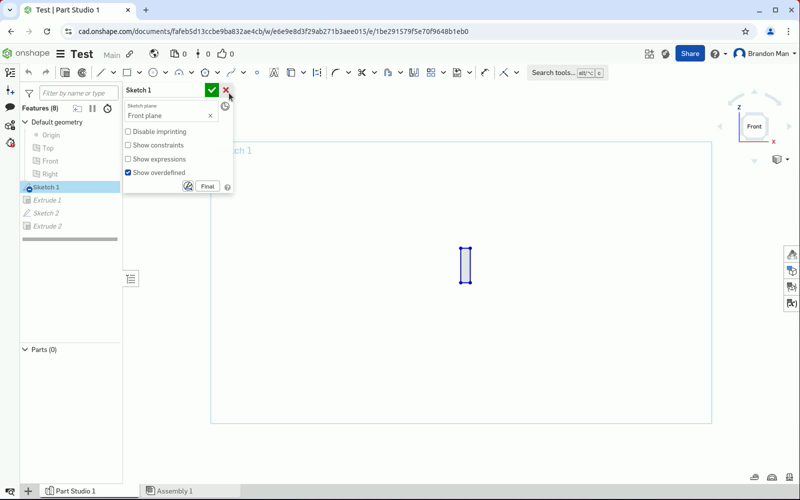
click(229, 92)
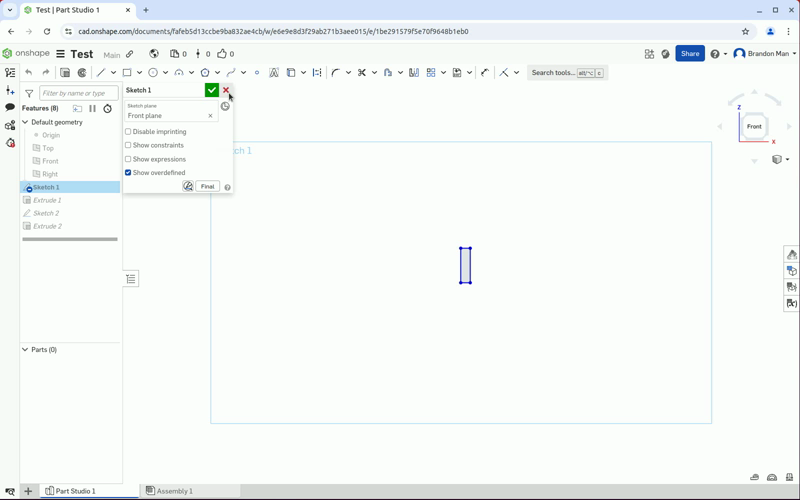
key(shift+s)
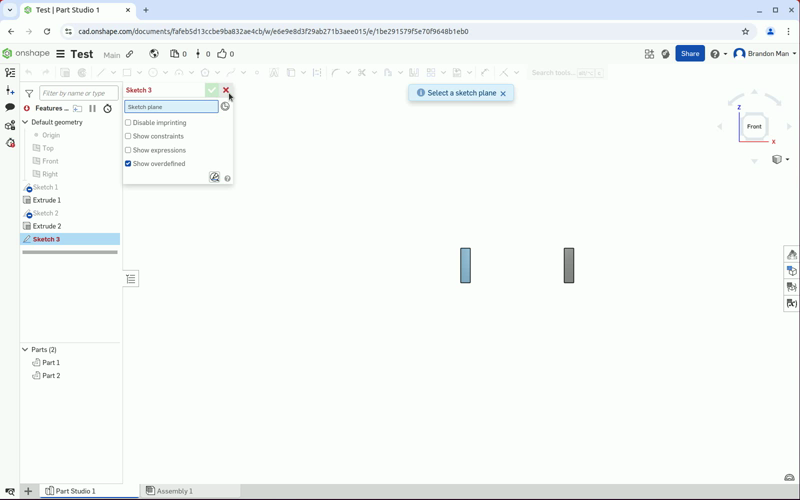
mouse_move(73, 163)
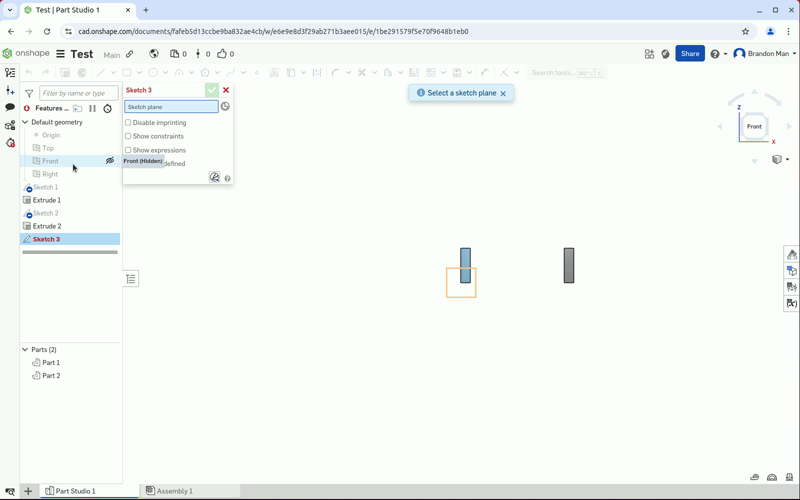
click(73, 163)
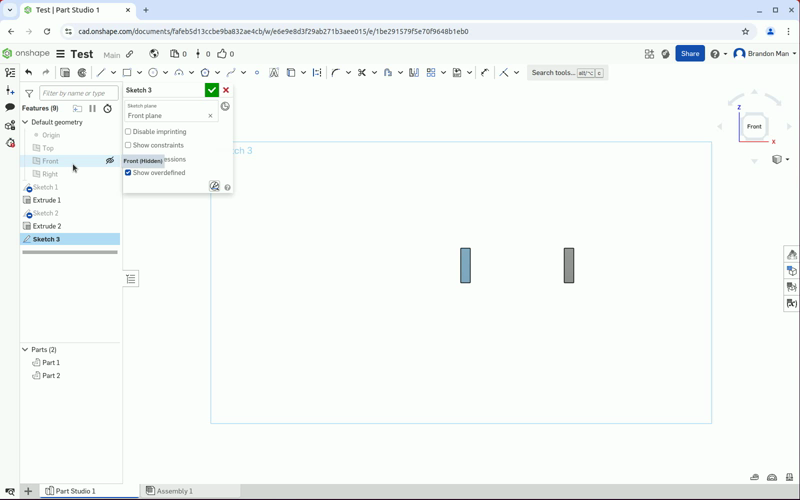
mouse_move(73, 352)
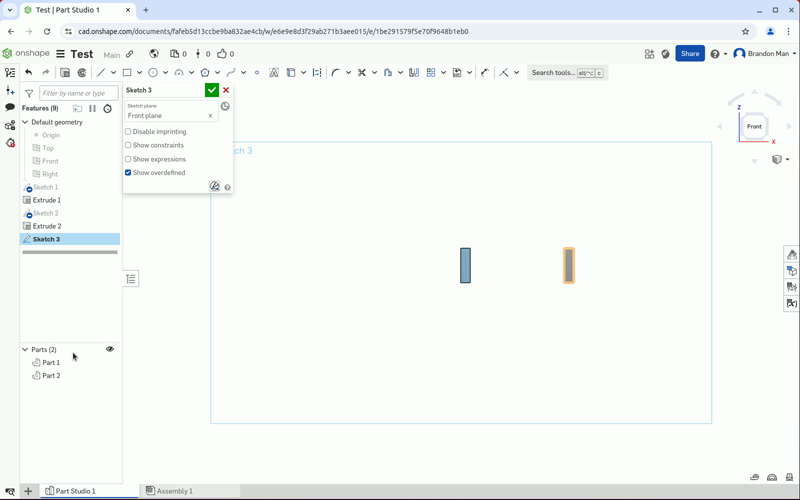
key(y)
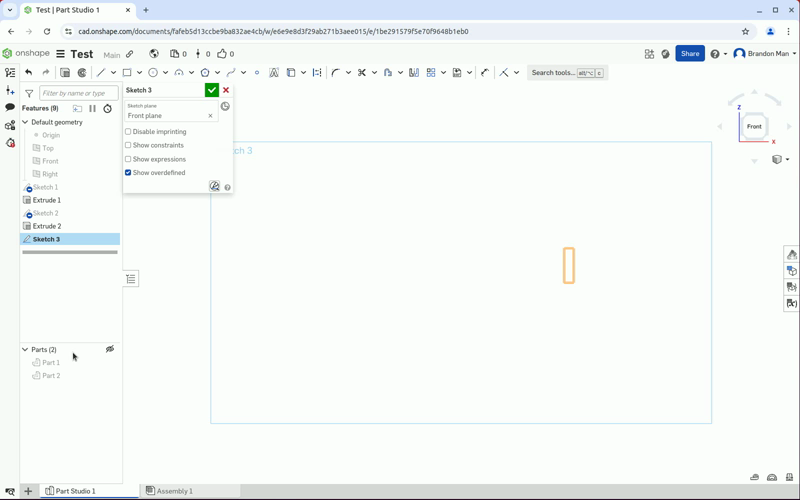
key(a)
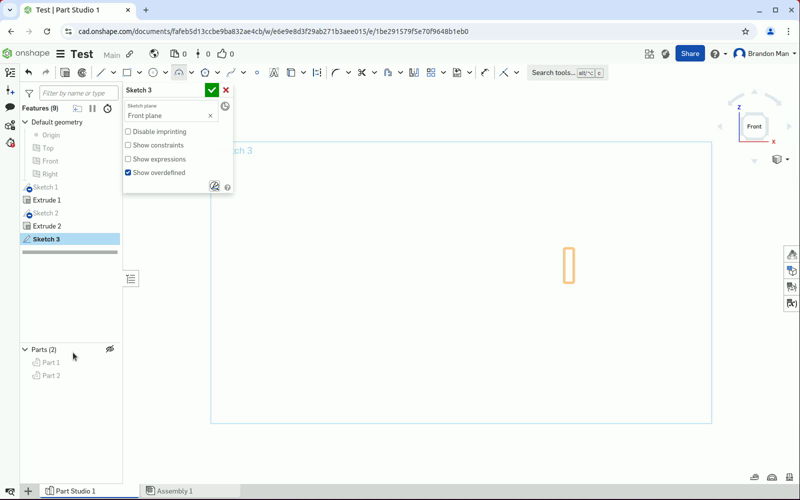
key_down(shift)
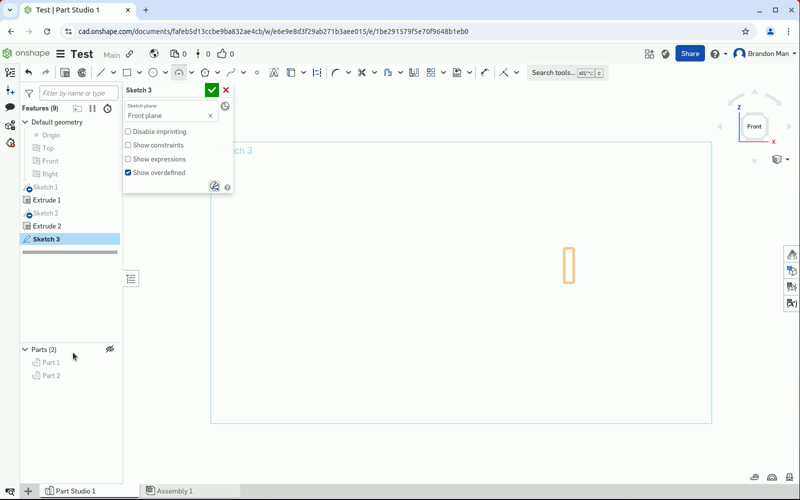
mouse_move(470, 282)
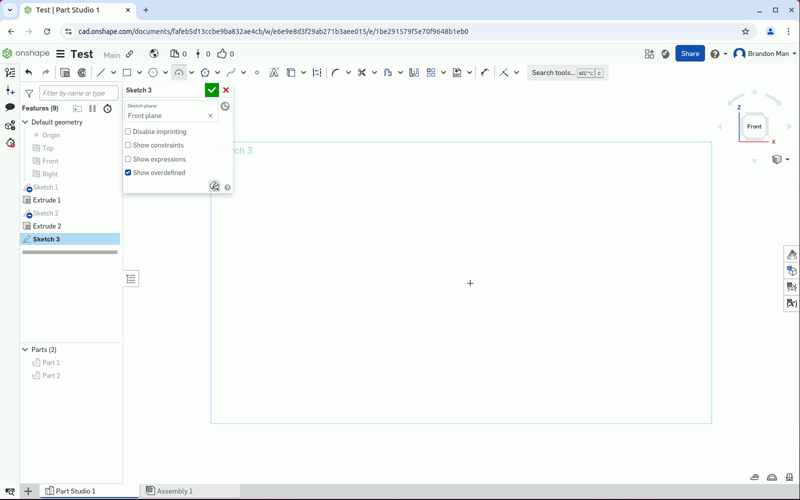
click(470, 282)
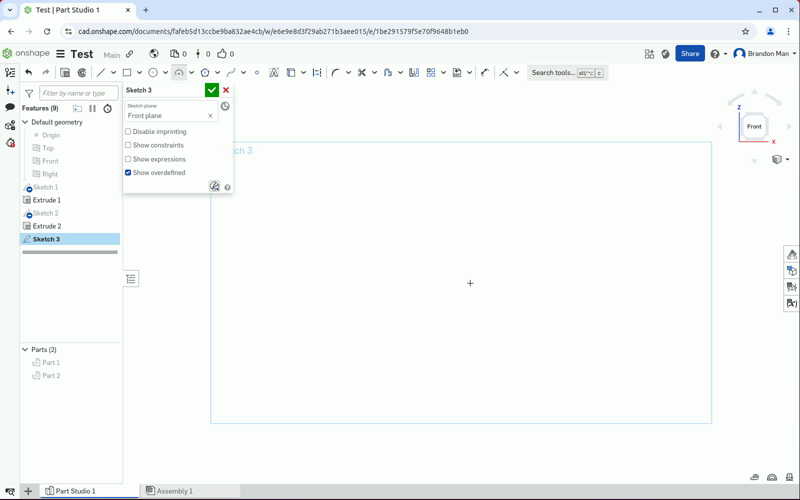
key_up(shift)
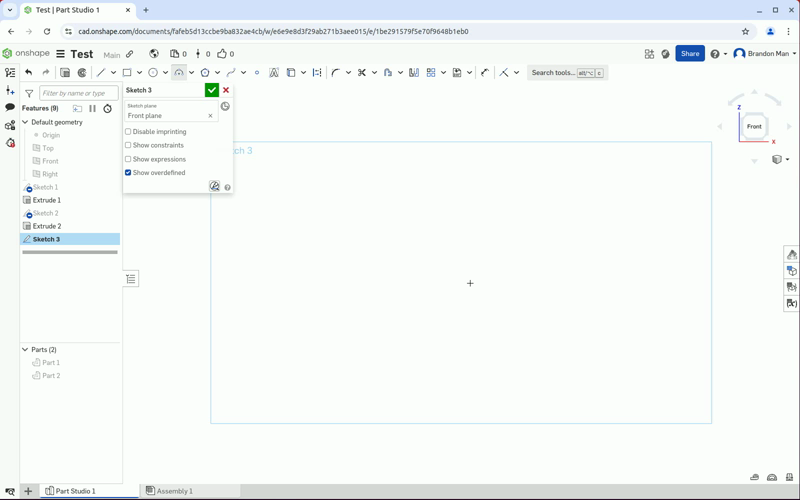
key_down(shift)
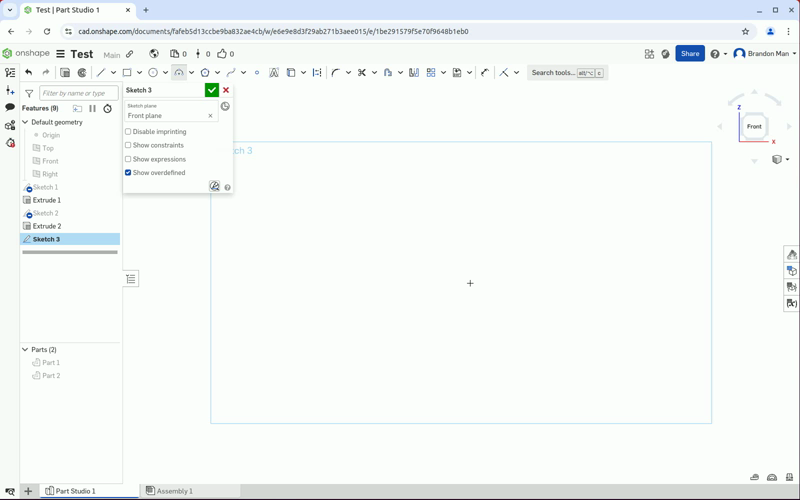
mouse_move(564, 282)
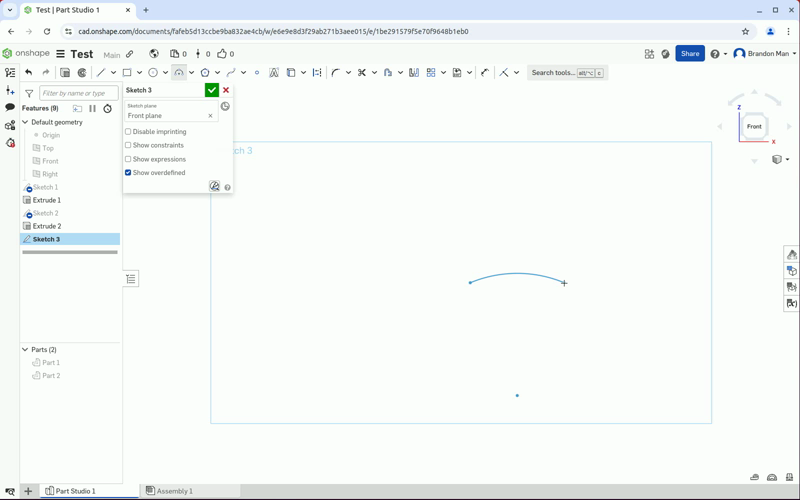
click(564, 282)
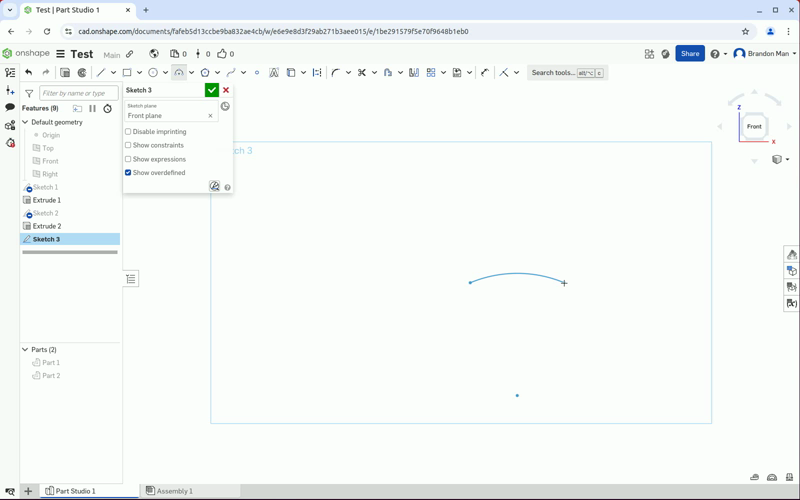
mouse_move(517, 275)
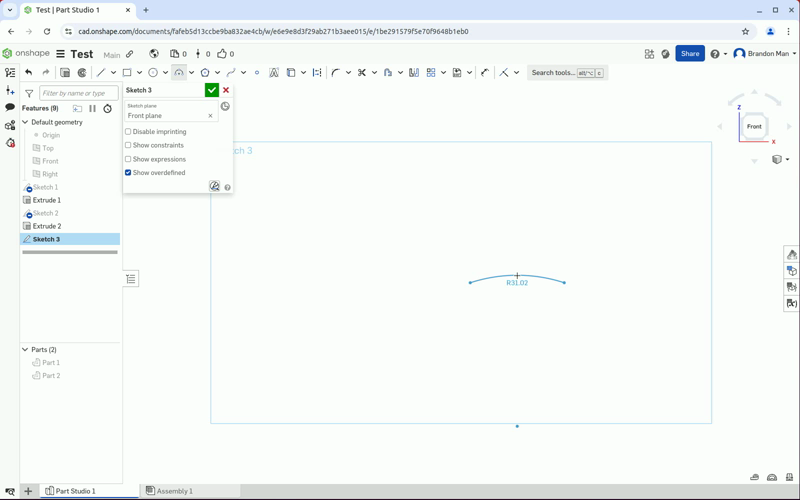
click(517, 275)
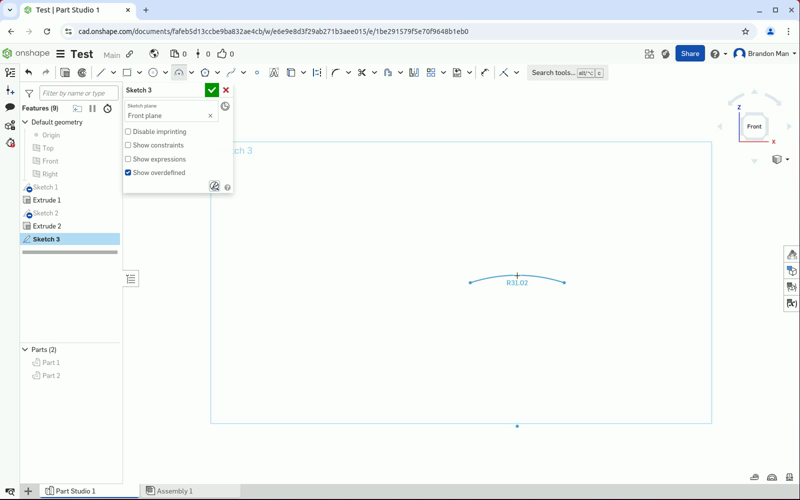
key_up(shift)
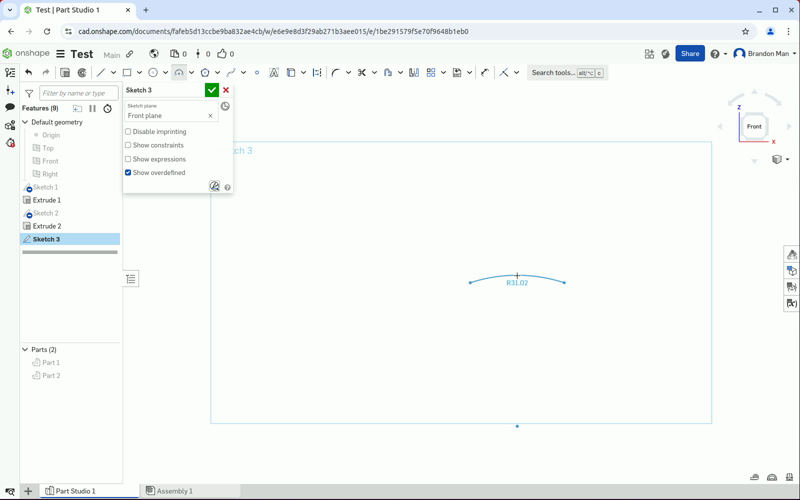
key(esc)
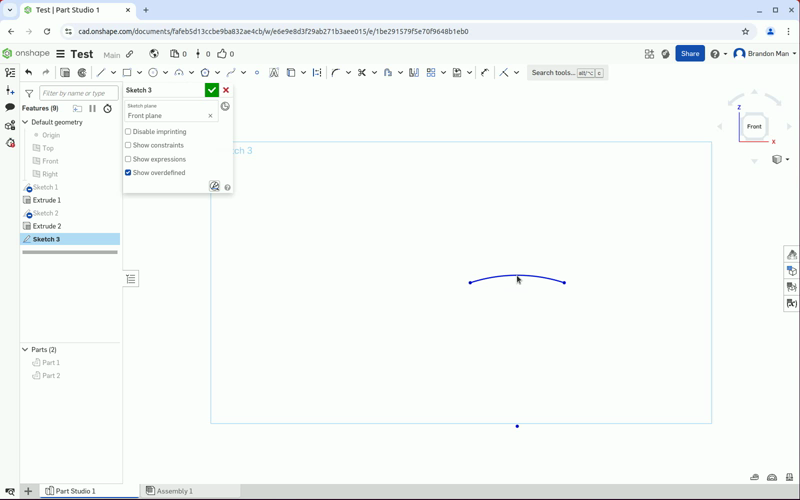
key(l)
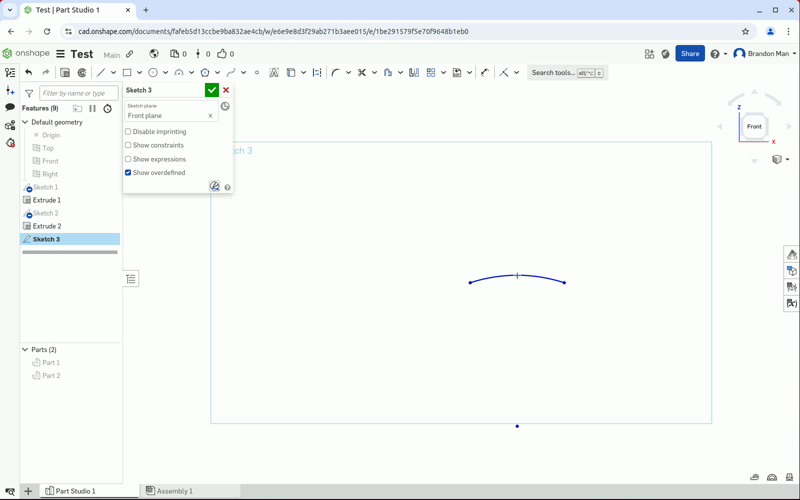
mouse_move(564, 282)
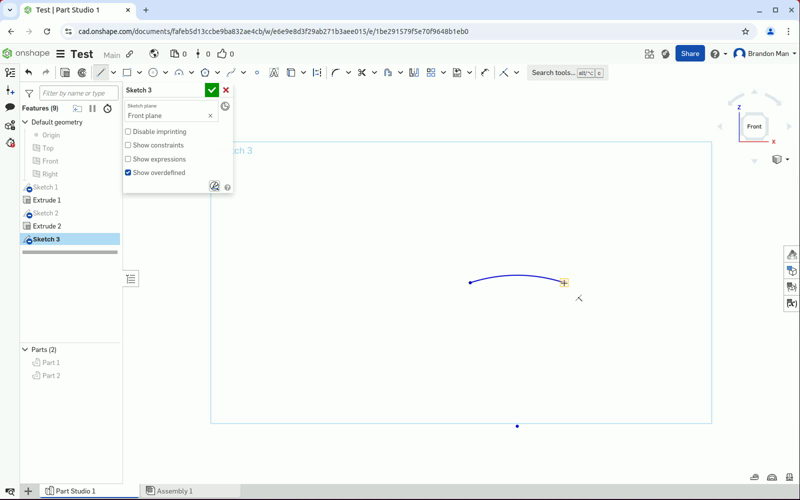
click(564, 282)
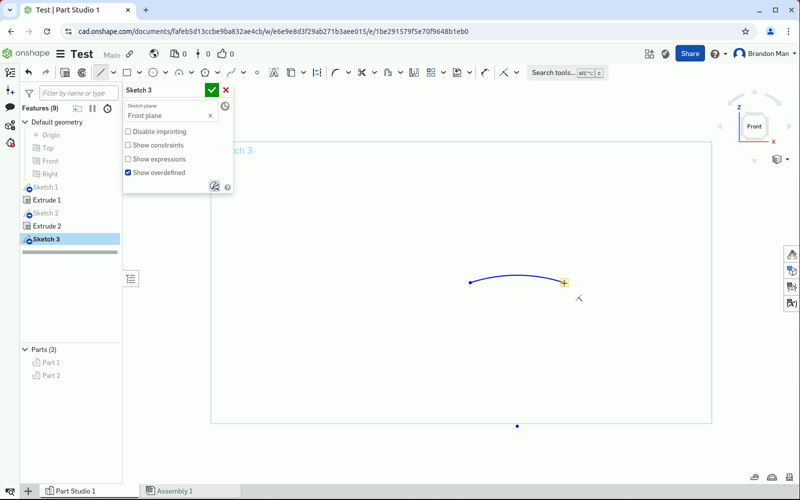
key_down(shift)
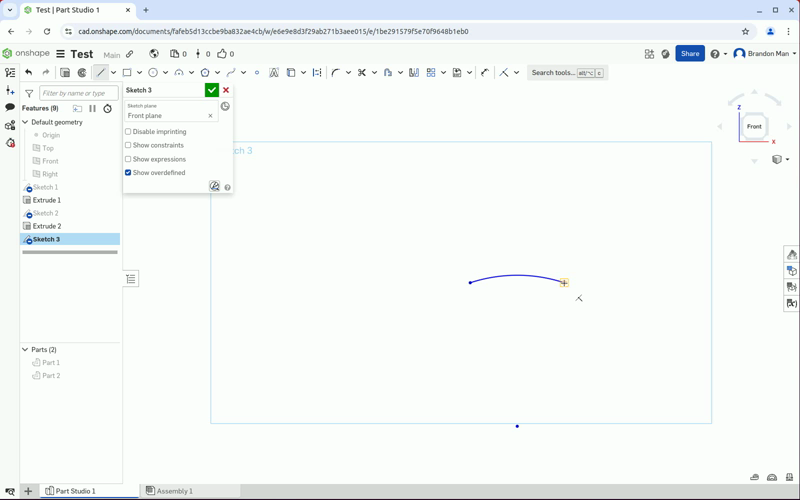
mouse_move(589, 282)
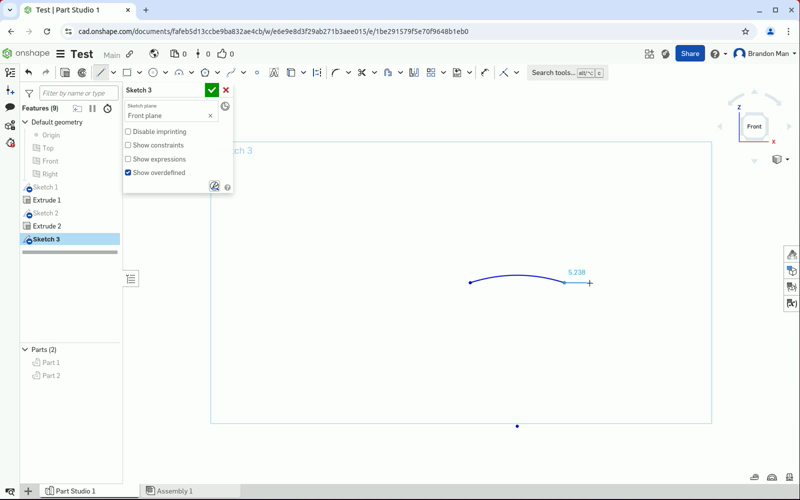
mouse_move(564, 249)
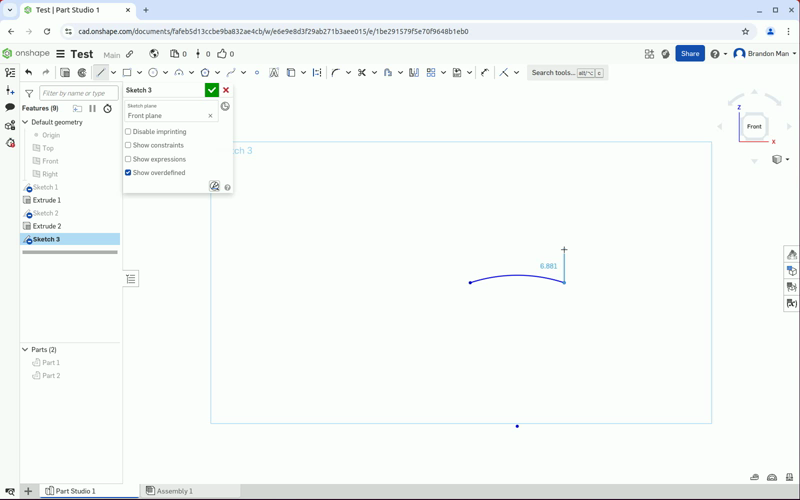
click(564, 249)
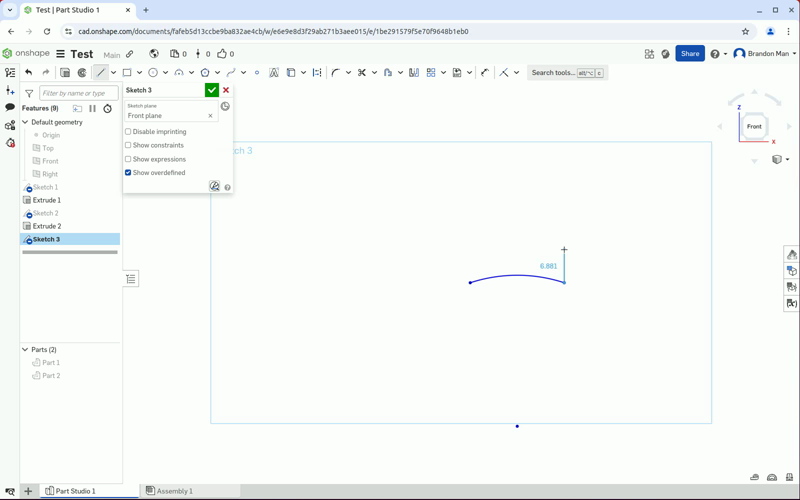
key_up(shift)
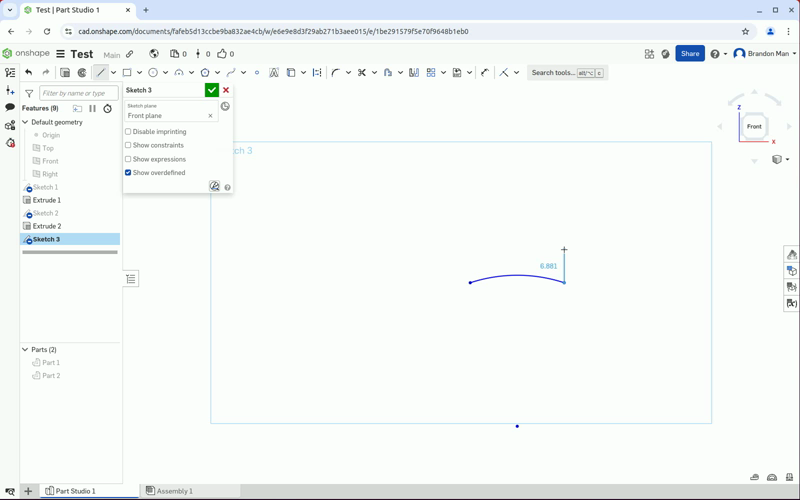
key(esc)
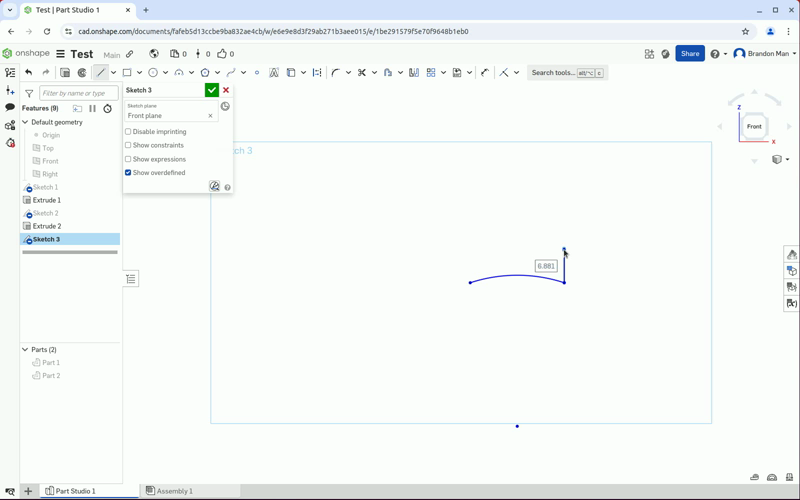
key(a)
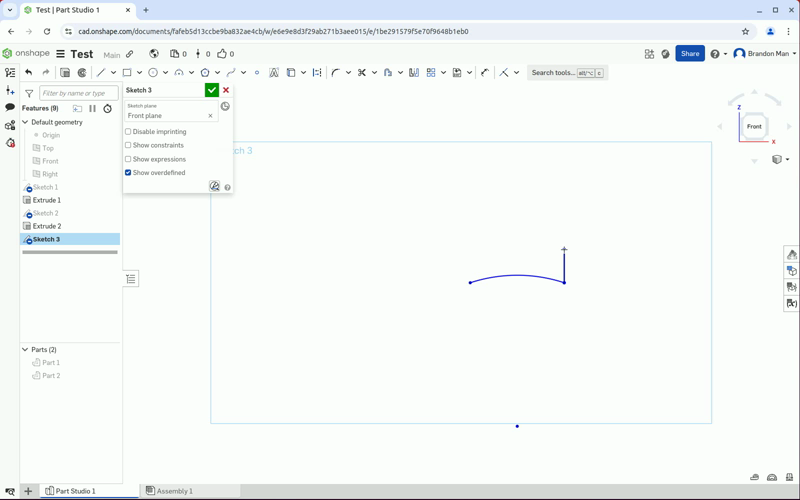
mouse_move(564, 249)
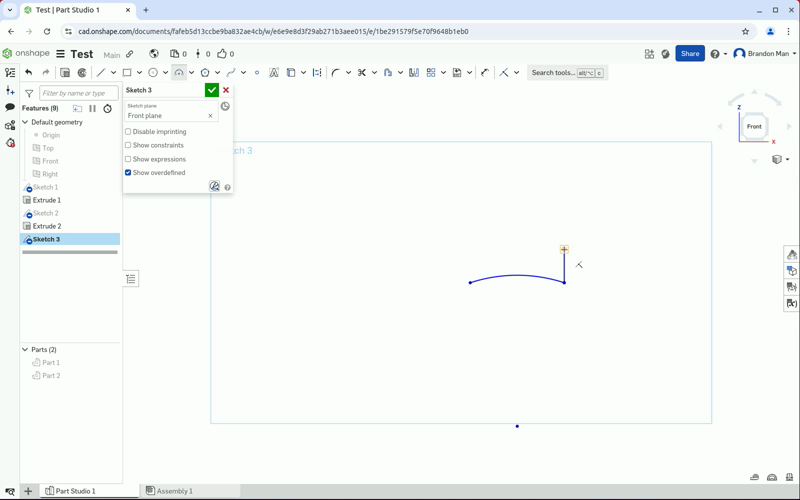
click(564, 249)
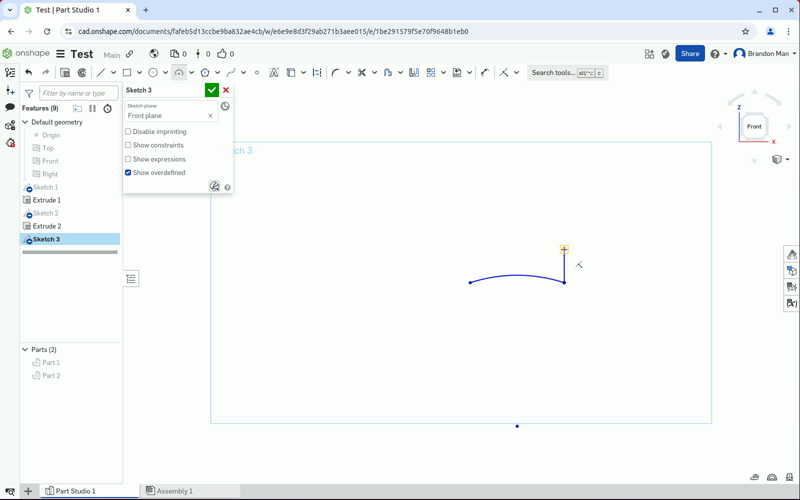
key_down(shift)
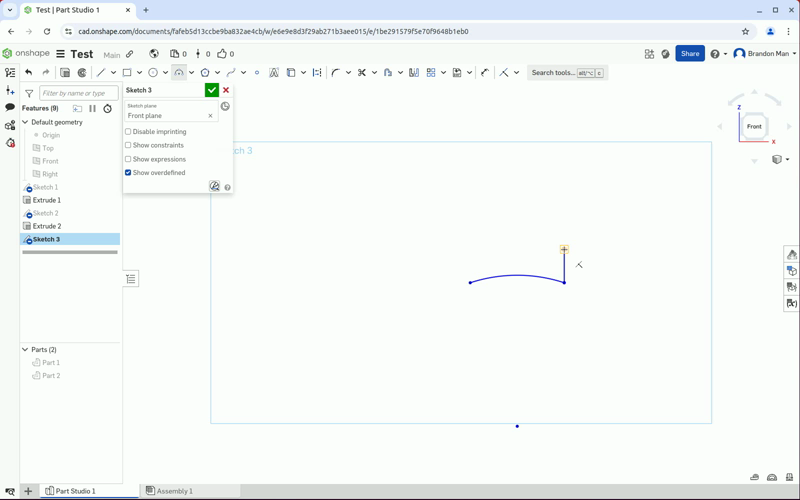
mouse_move(470, 249)
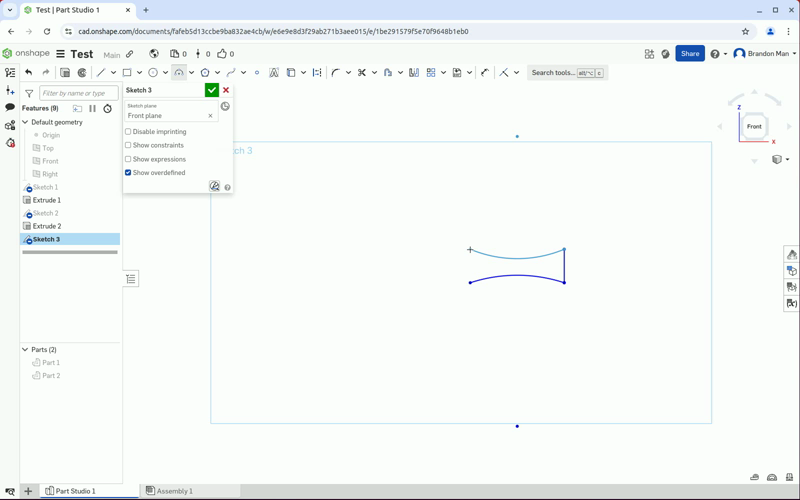
click(470, 249)
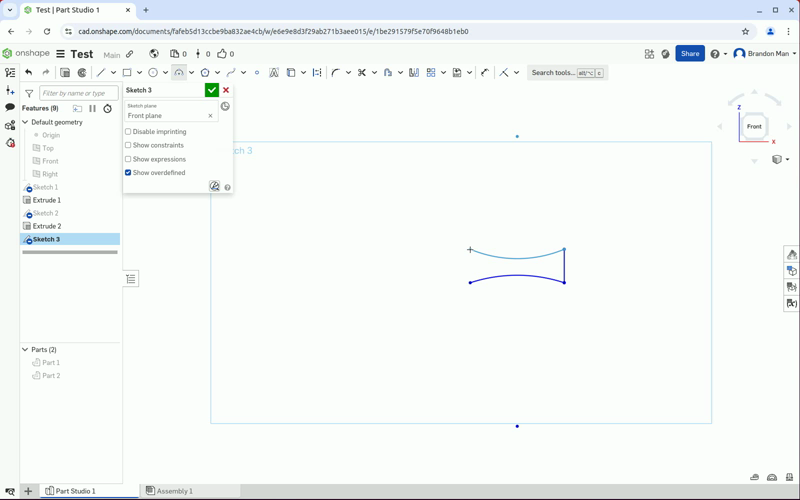
mouse_move(517, 257)
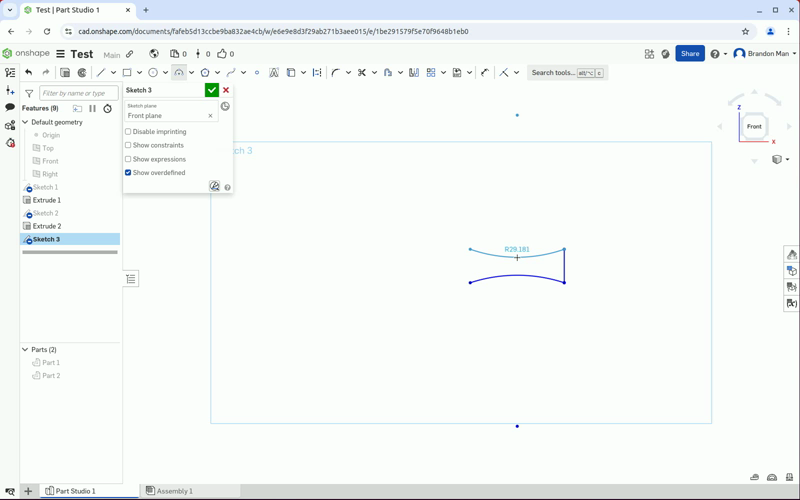
click(517, 257)
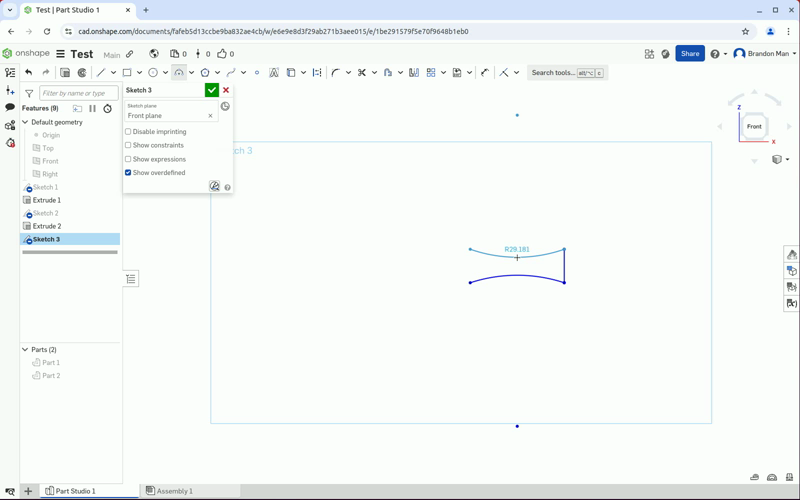
key_up(shift)
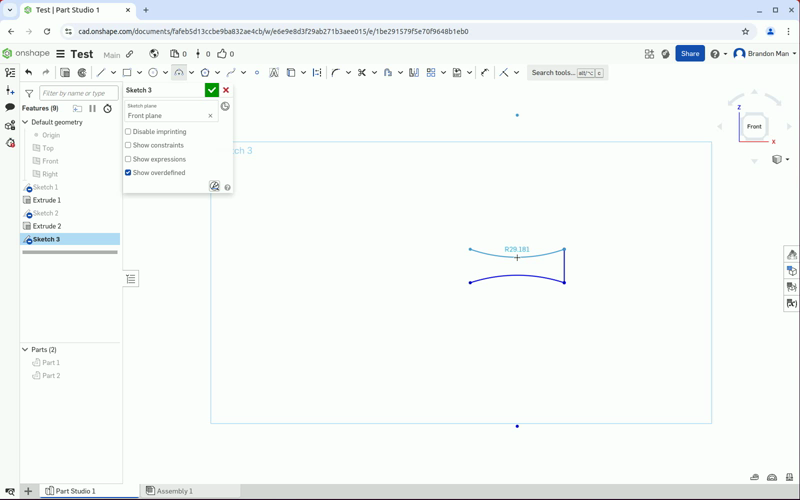
key(esc)
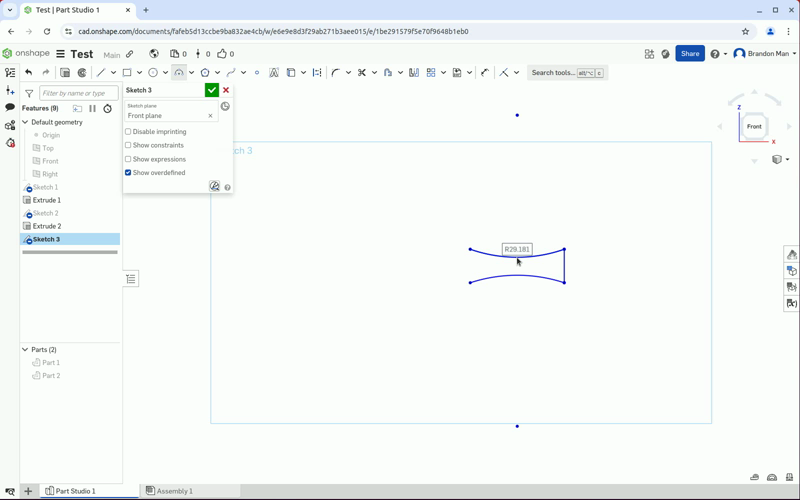
key(l)
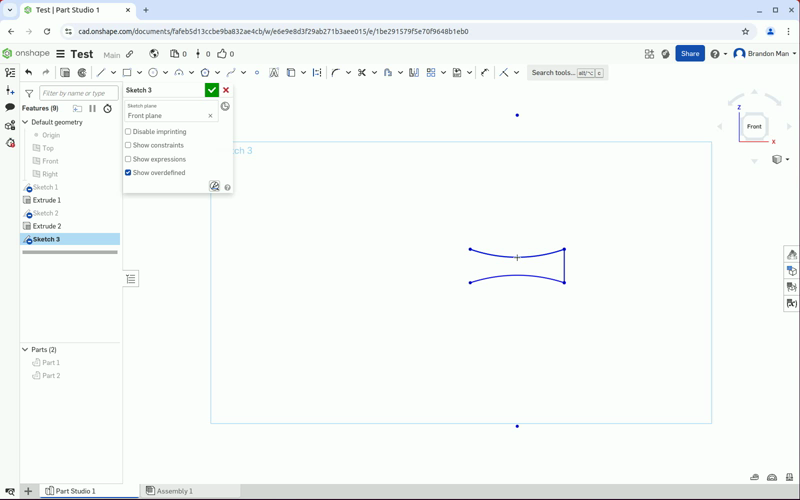
mouse_move(470, 249)
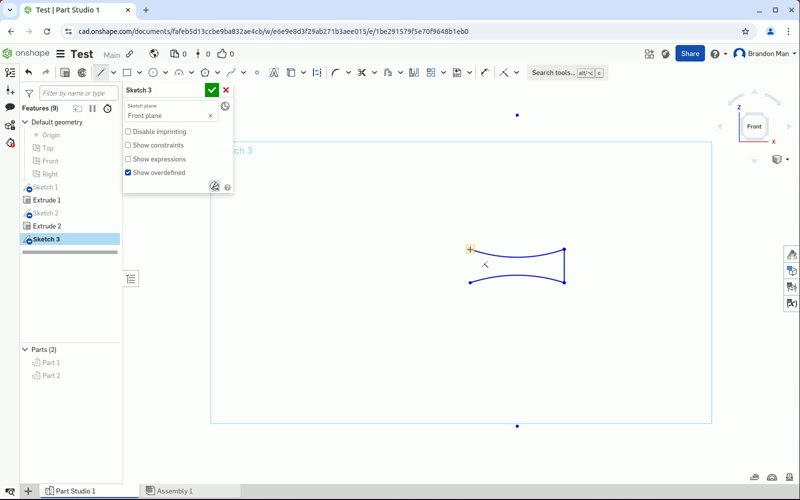
click(470, 249)
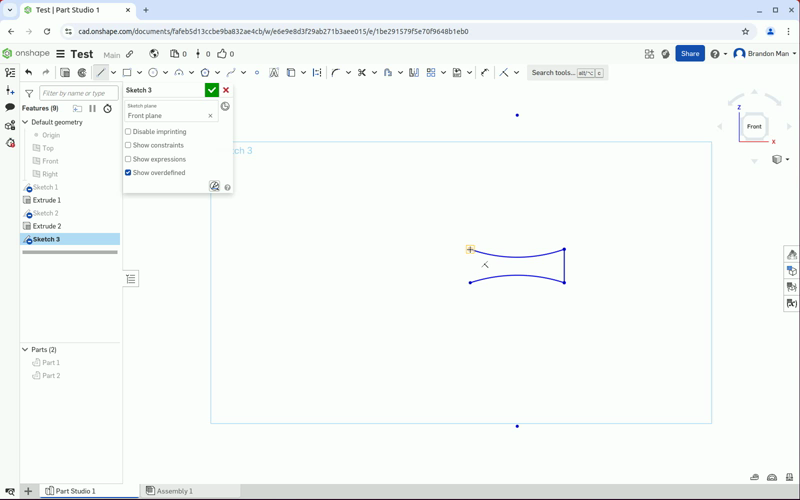
mouse_move(500, 249)
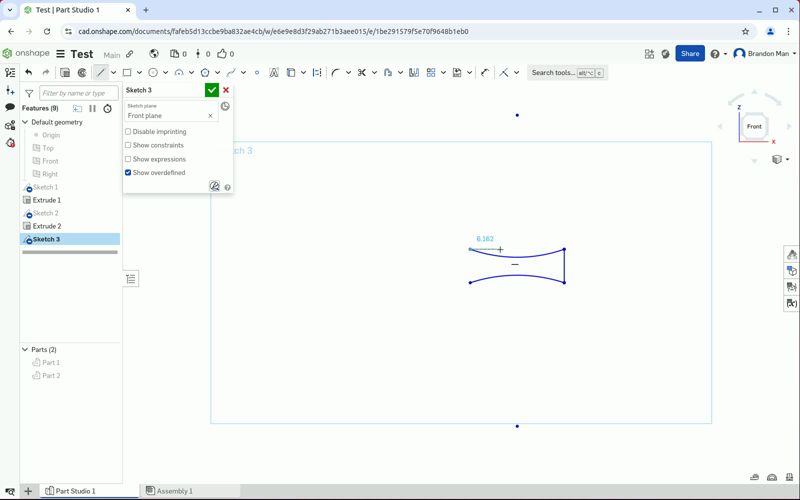
key_down(shift)
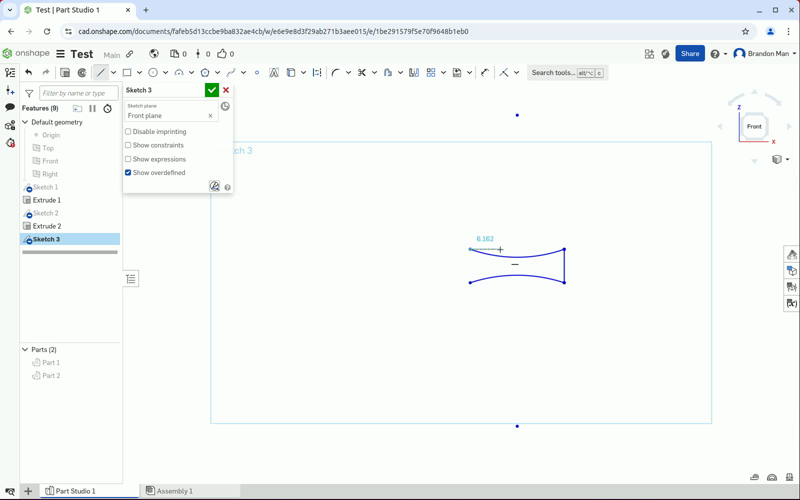
mouse_move(470, 282)
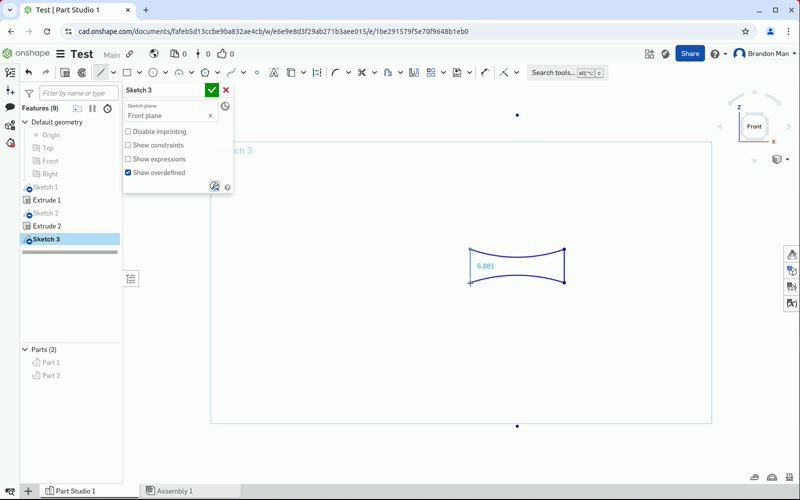
key_up(shift)
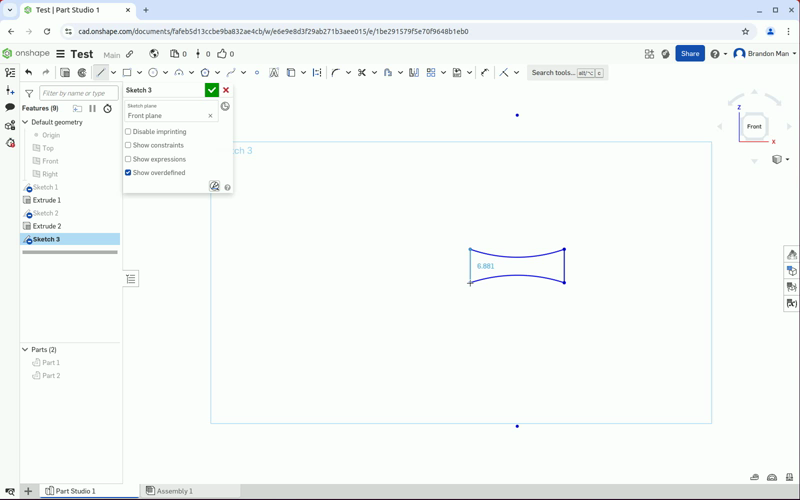
click(470, 282)
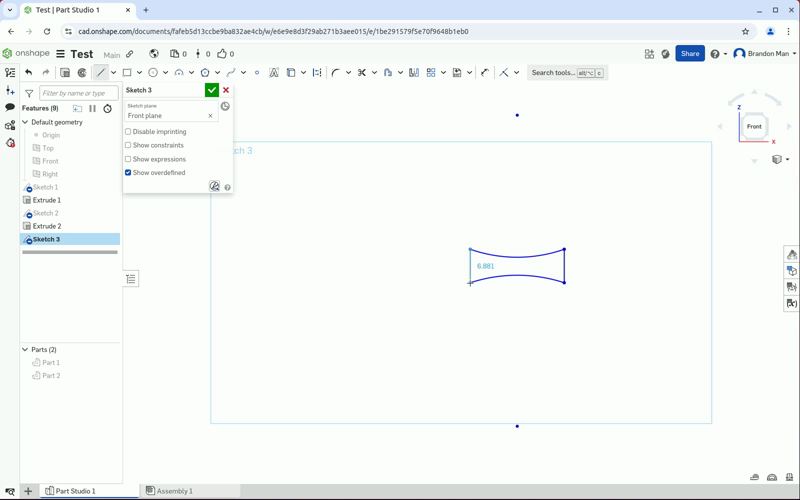
key(esc)
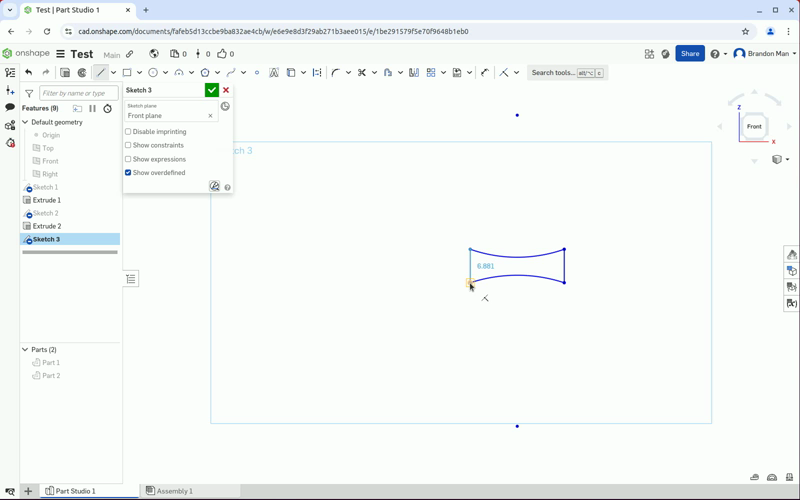
key(c)
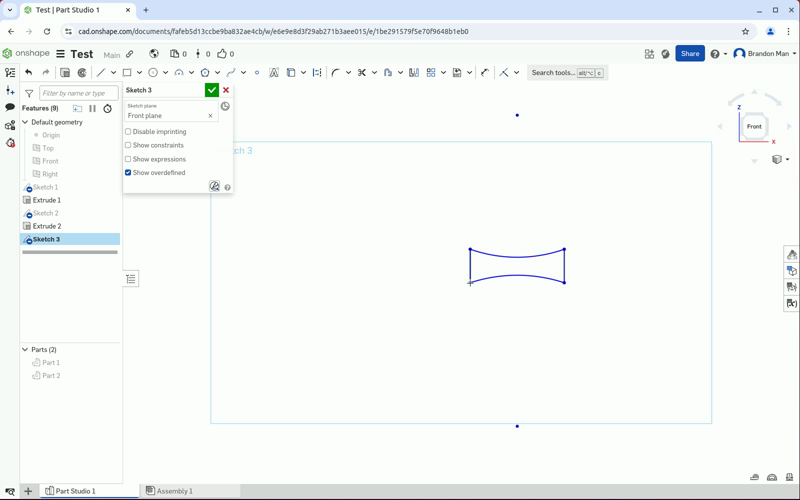
key_down(shift)
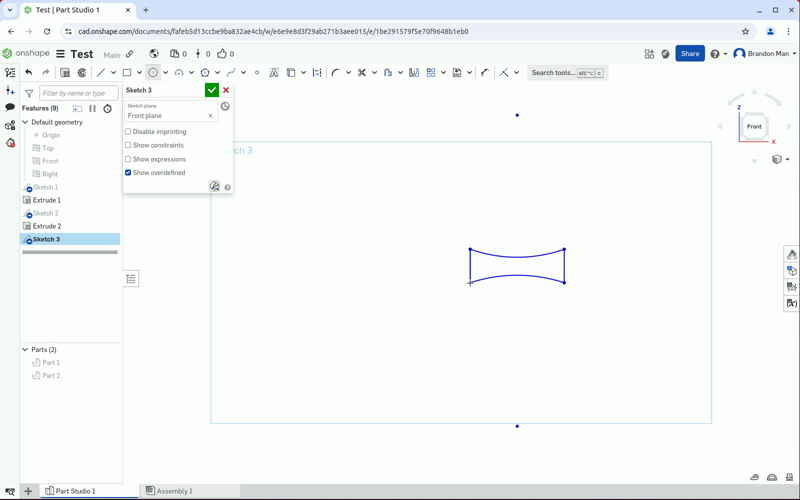
mouse_move(513, 270)
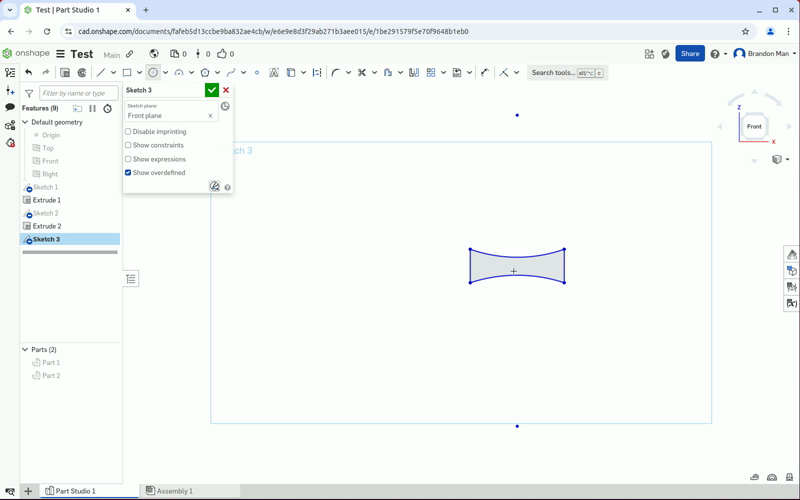
click(513, 270)
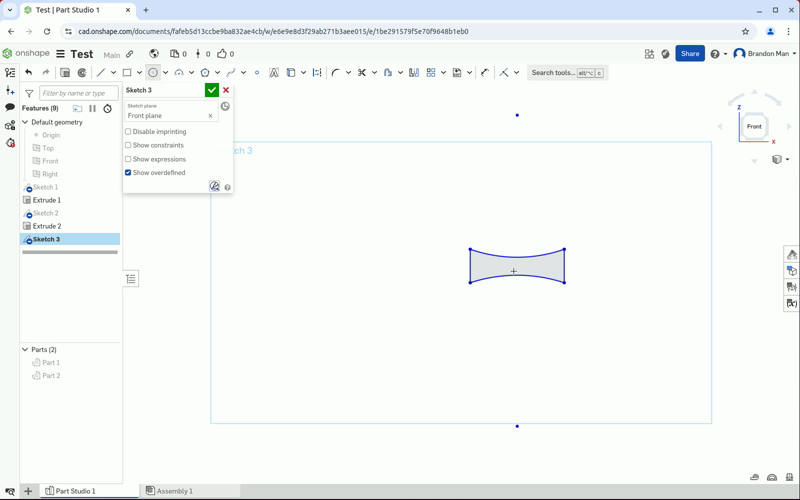
key_up(shift)
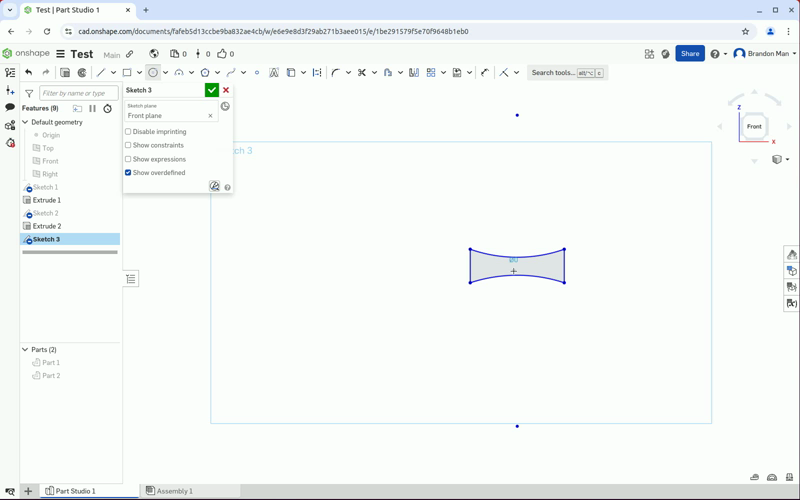
mouse_move(514, 270)
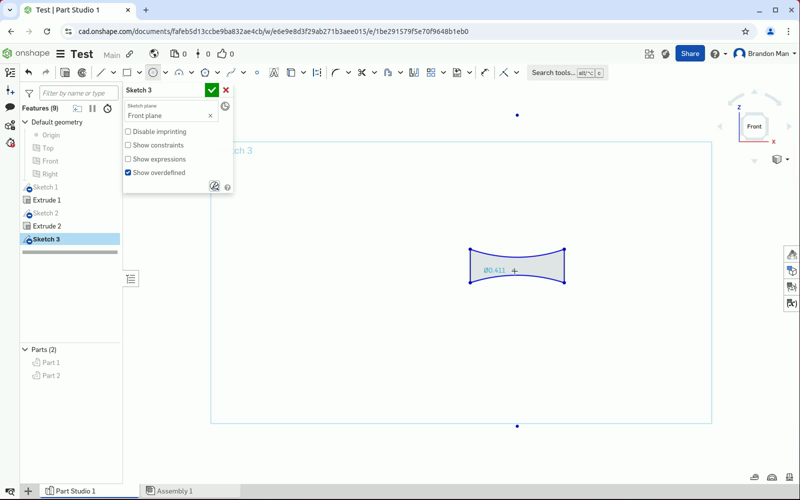
scroll(6)
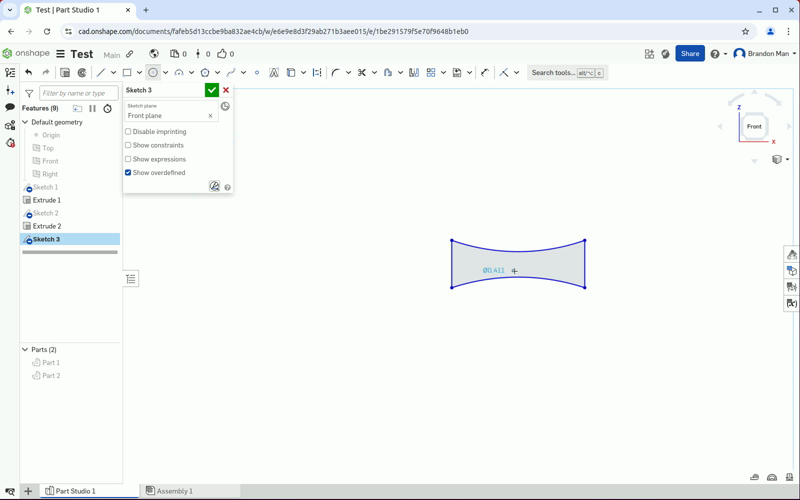
scroll(6)
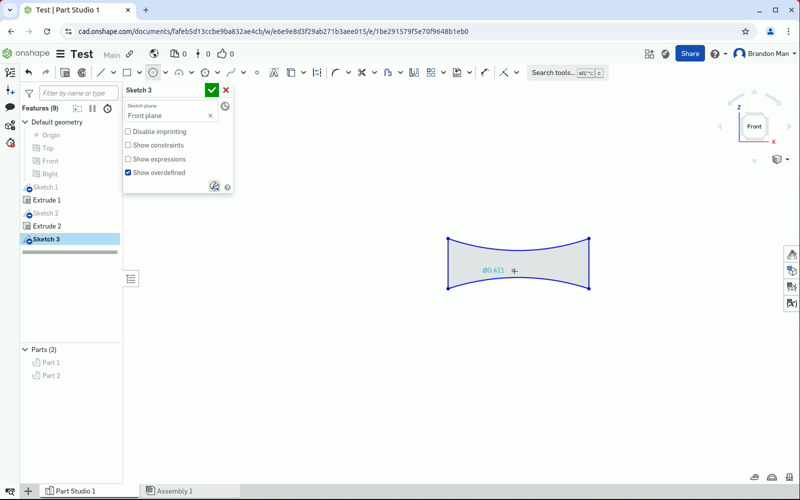
scroll(6)
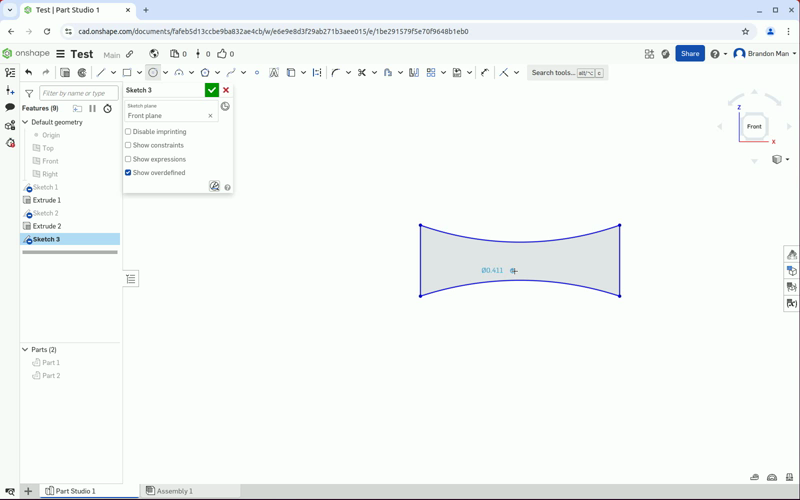
scroll(6)
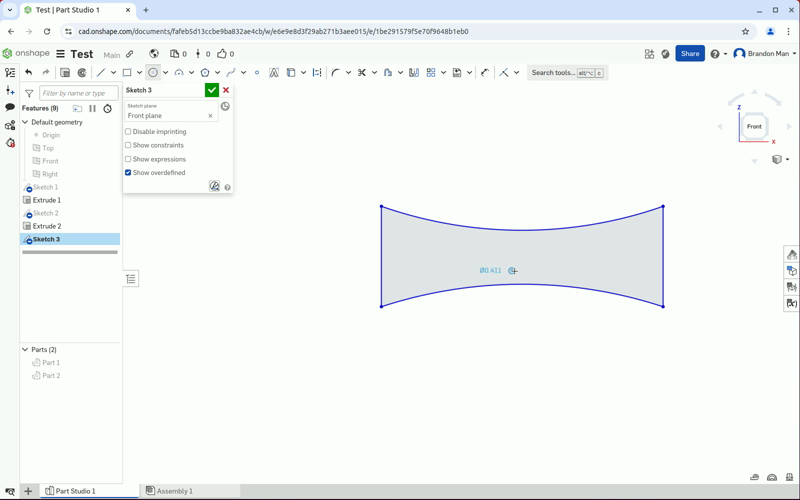
scroll(6)
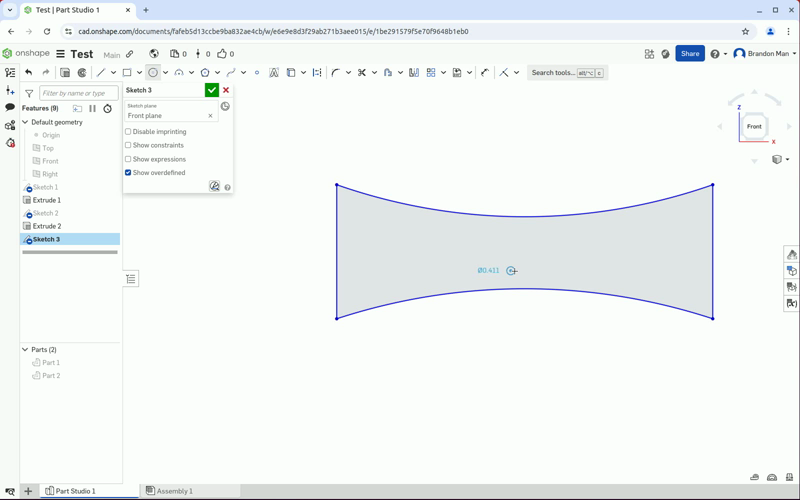
scroll(6)
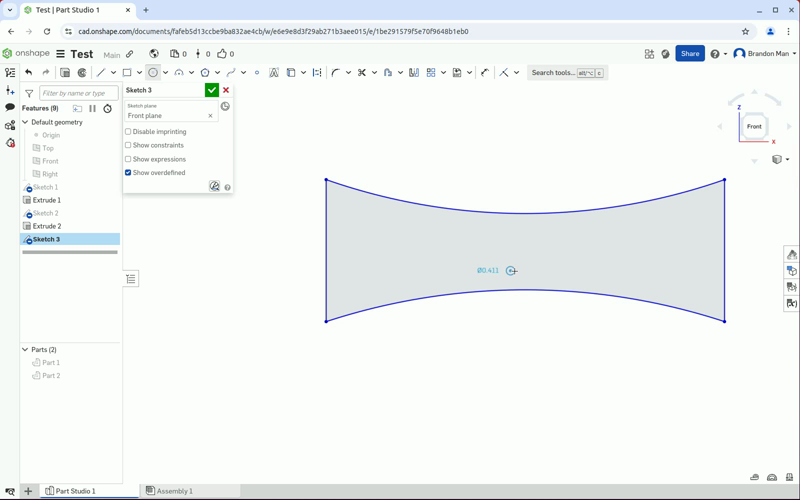
scroll(6)
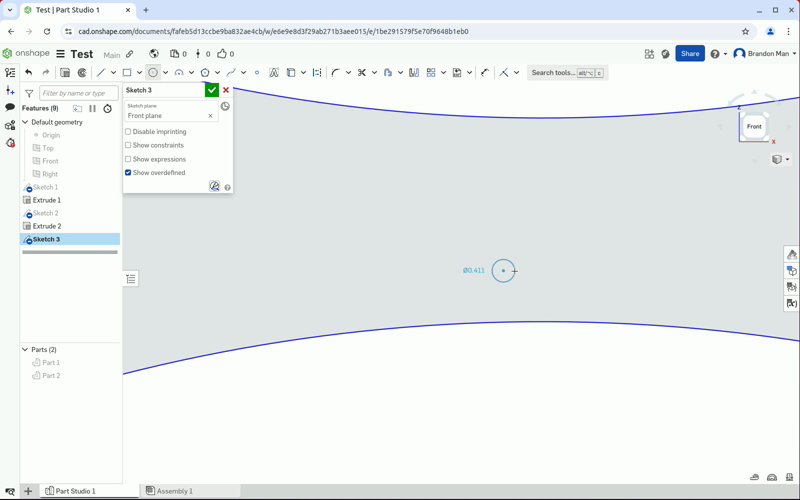
click(514, 270)
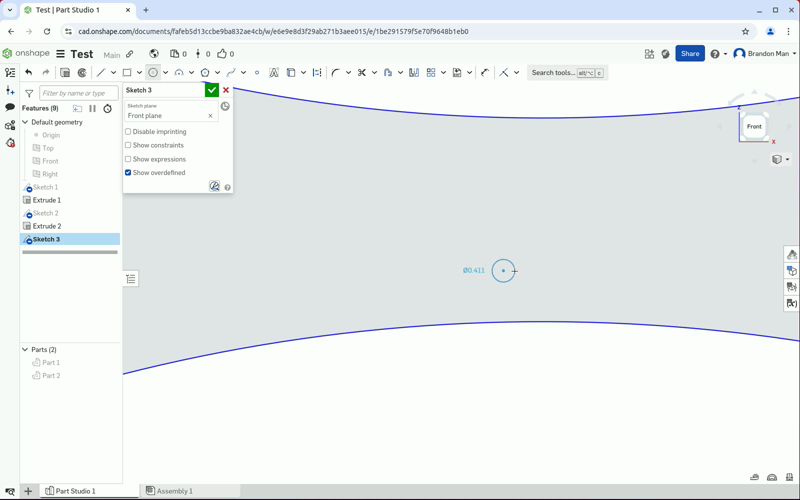
scroll(-6)
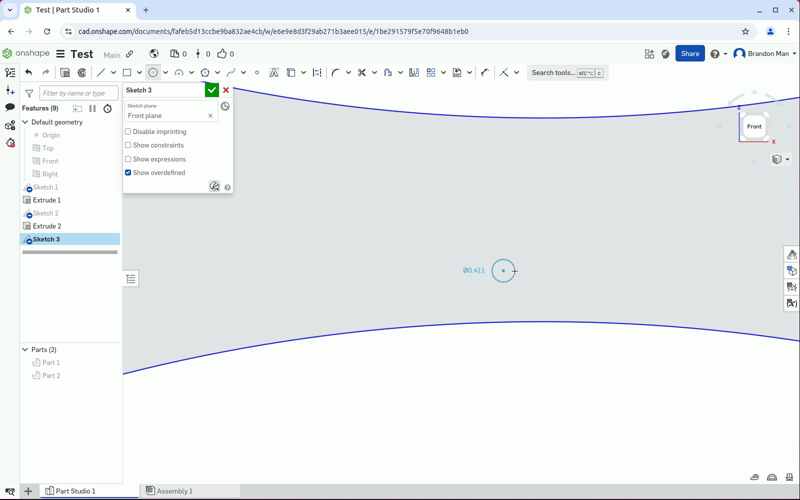
scroll(-6)
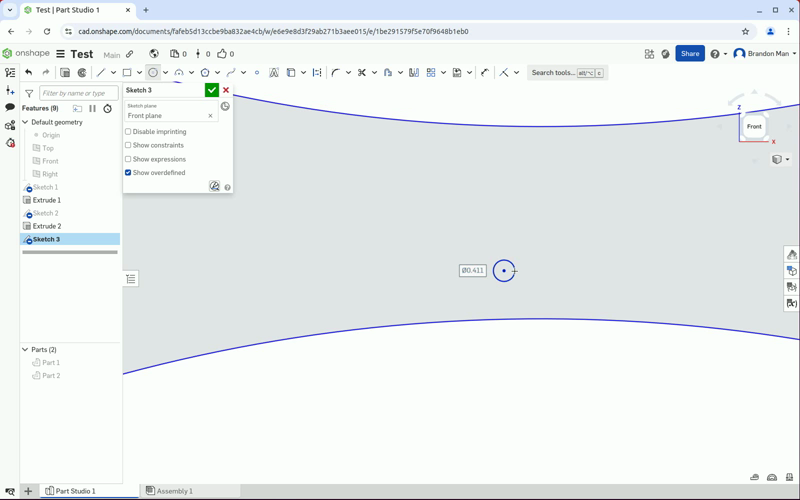
scroll(-6)
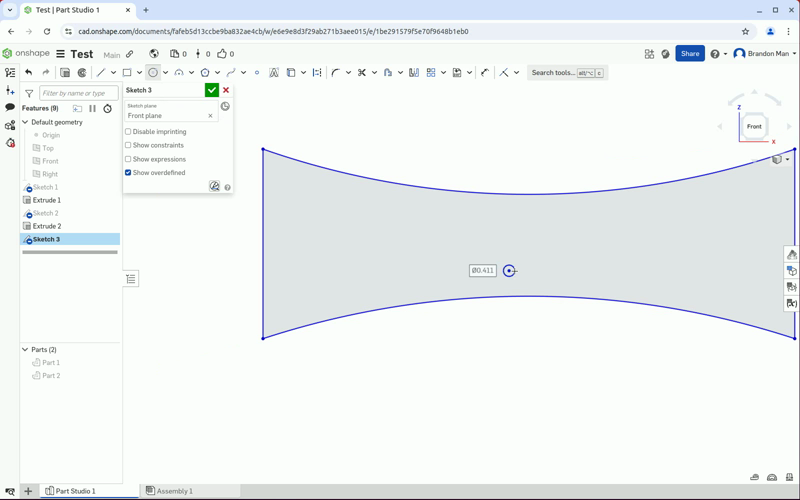
scroll(-6)
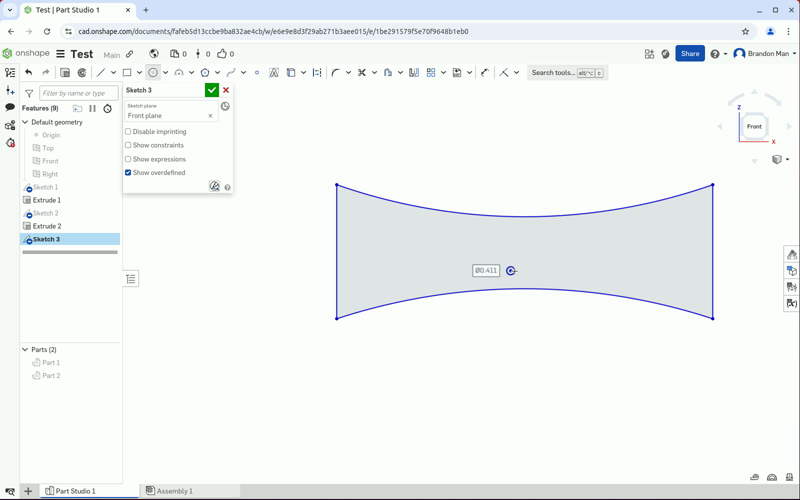
scroll(-6)
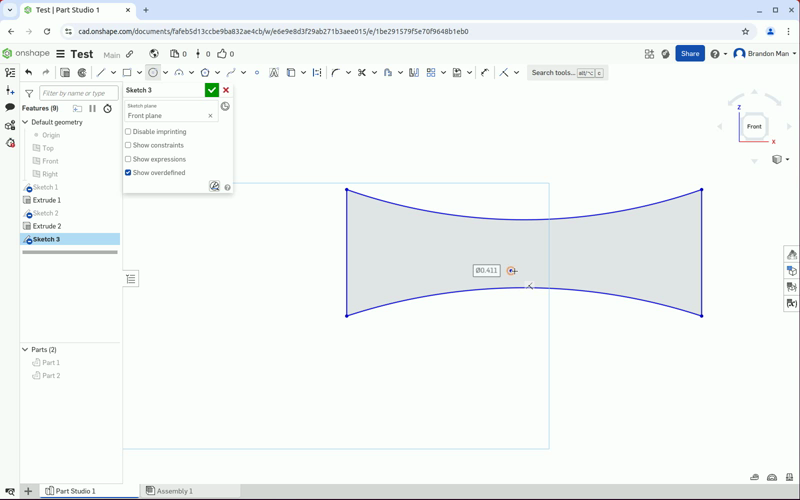
scroll(-6)
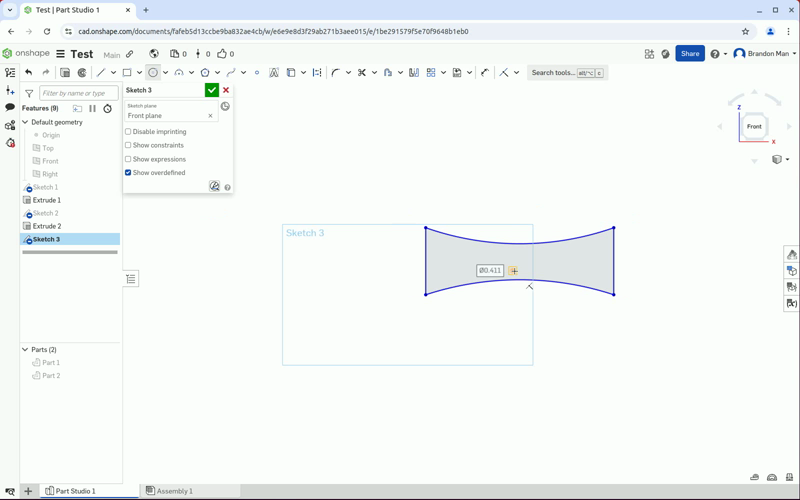
scroll(-6)
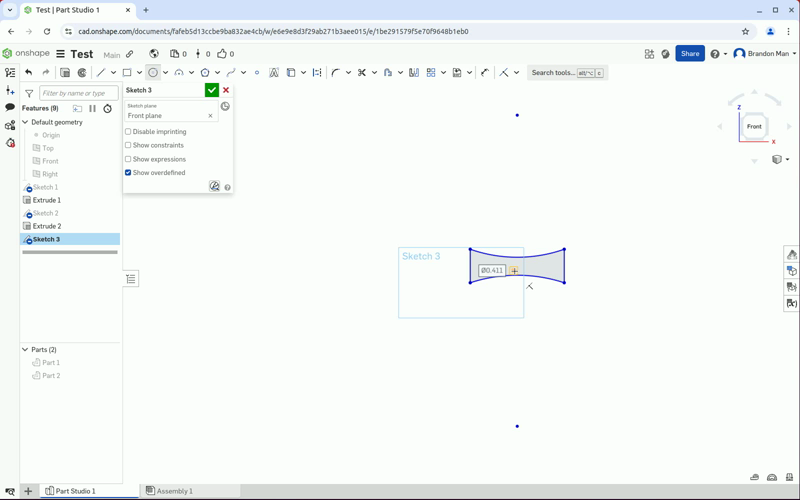
key(esc)
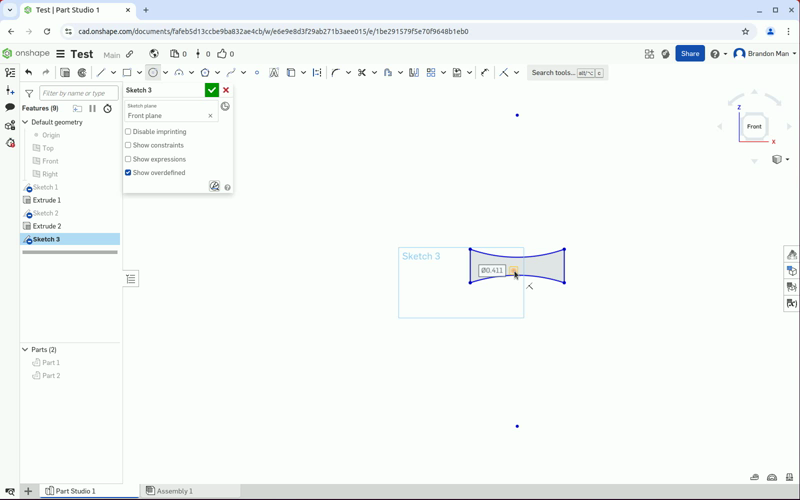
key(c)
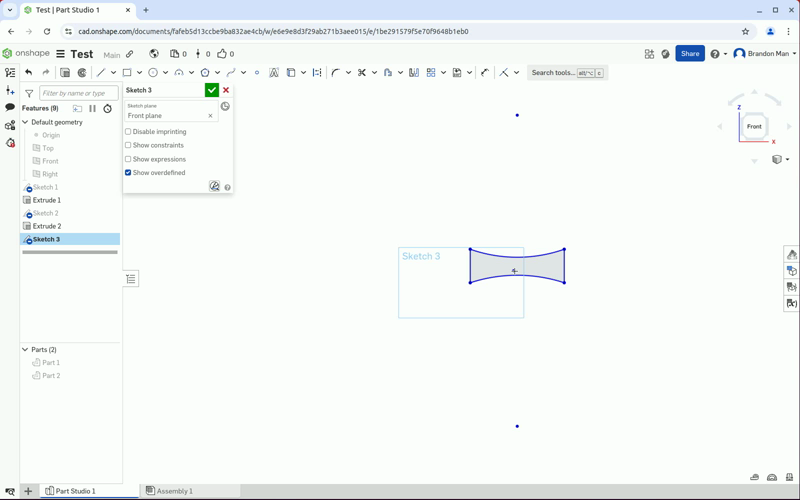
key_down(shift)
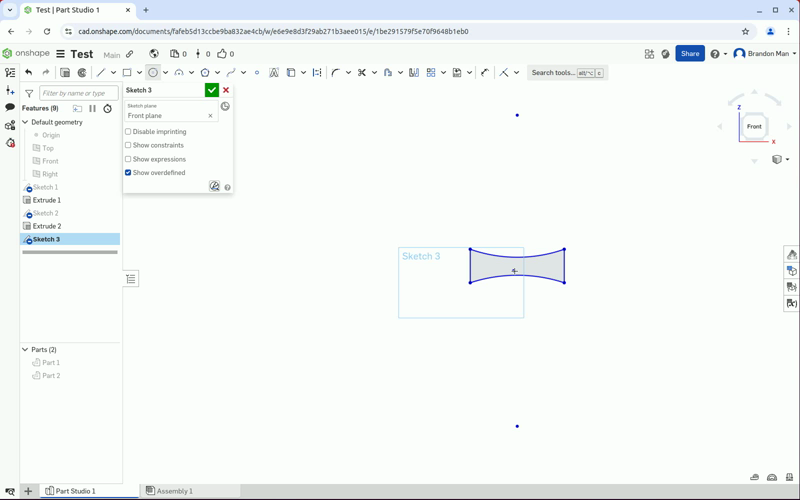
mouse_move(513, 260)
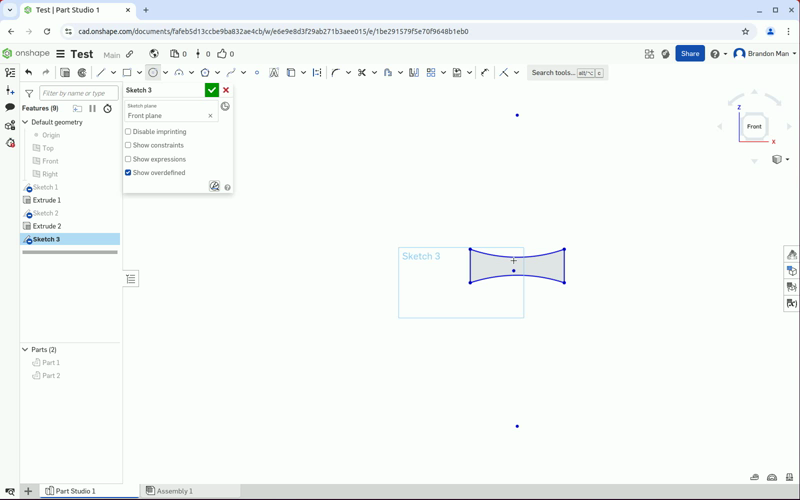
click(513, 260)
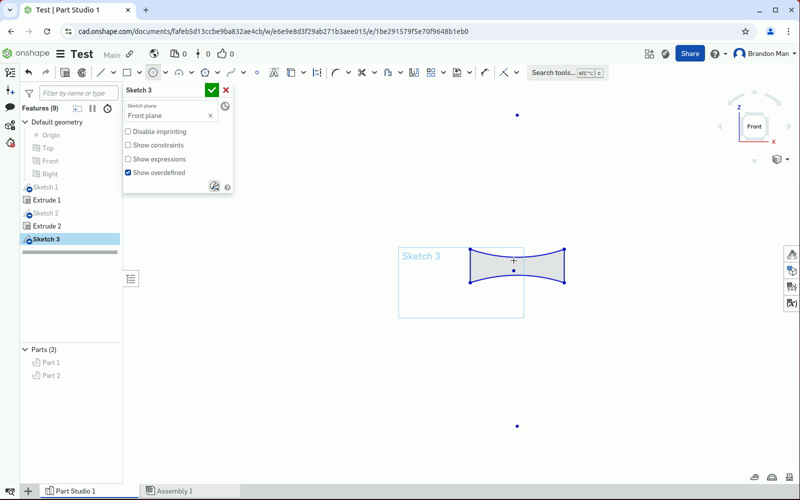
key_up(shift)
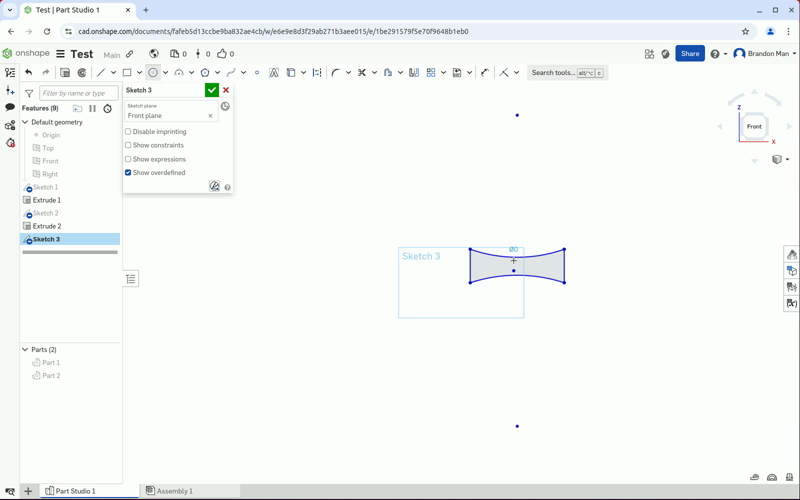
mouse_move(514, 260)
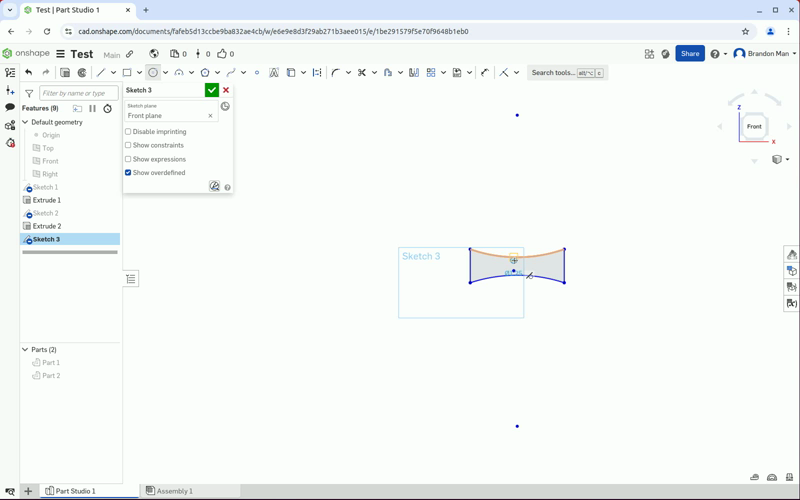
scroll(6)
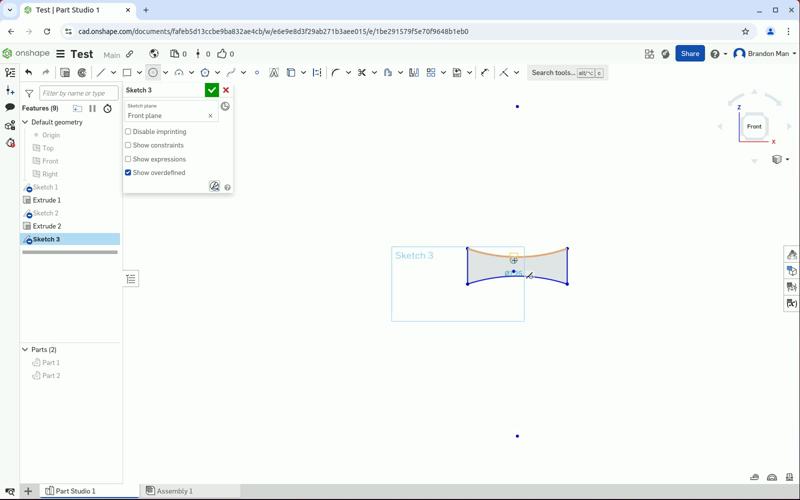
scroll(6)
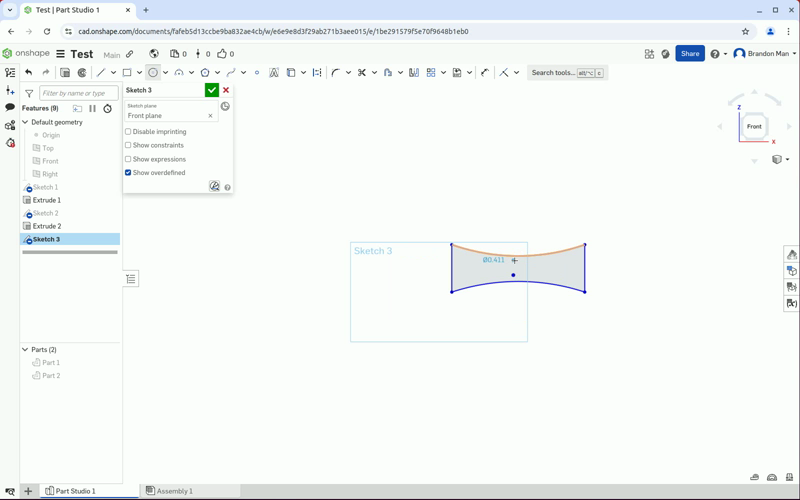
scroll(6)
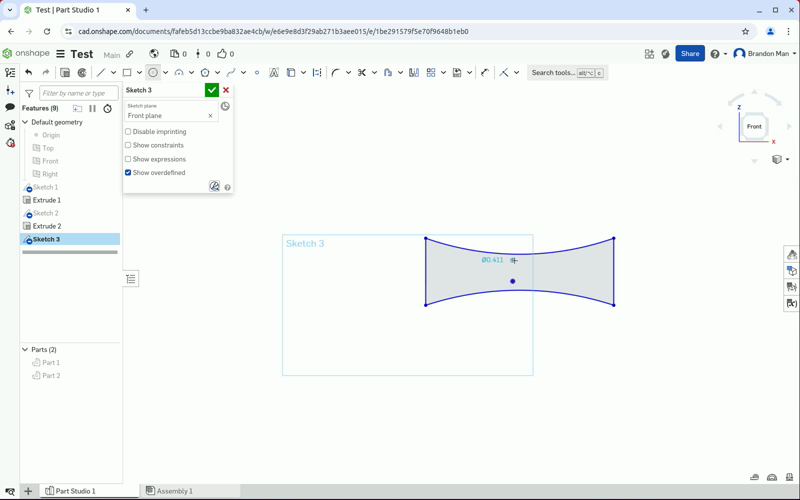
scroll(6)
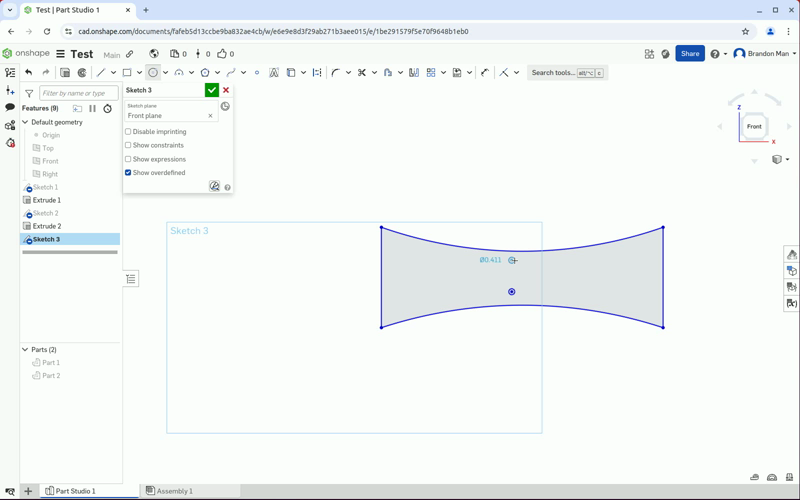
scroll(6)
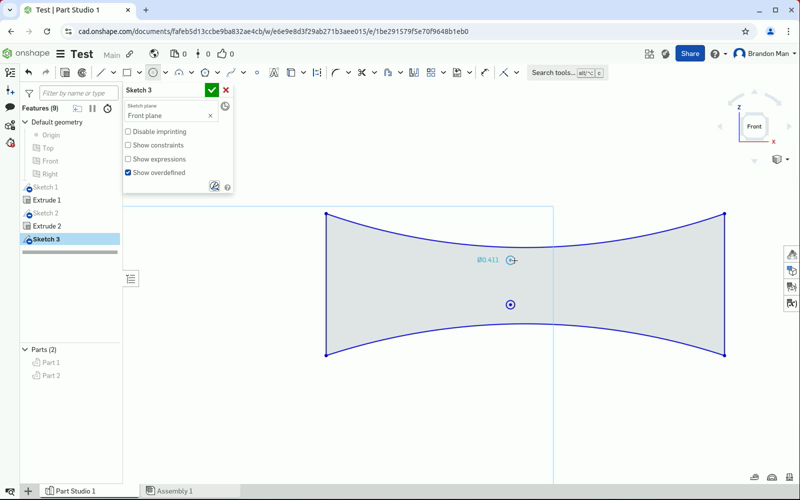
scroll(6)
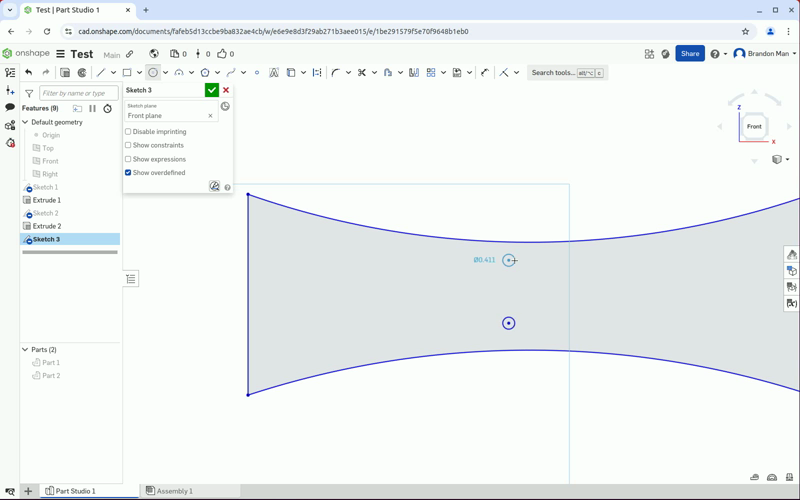
scroll(6)
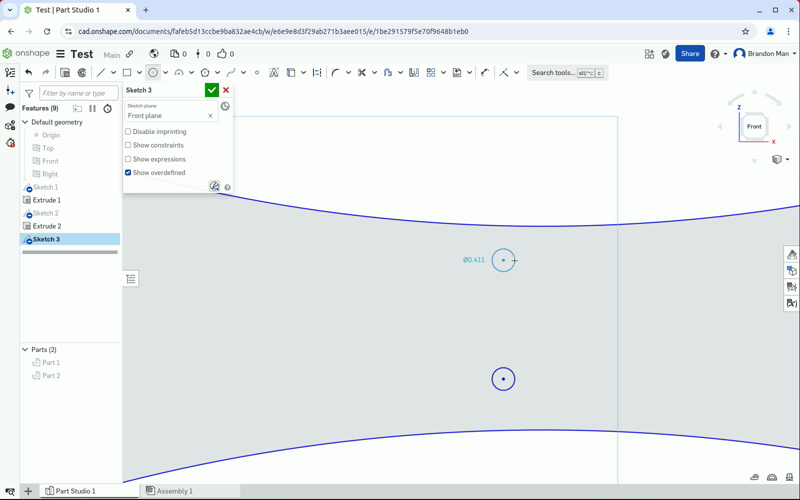
click(514, 260)
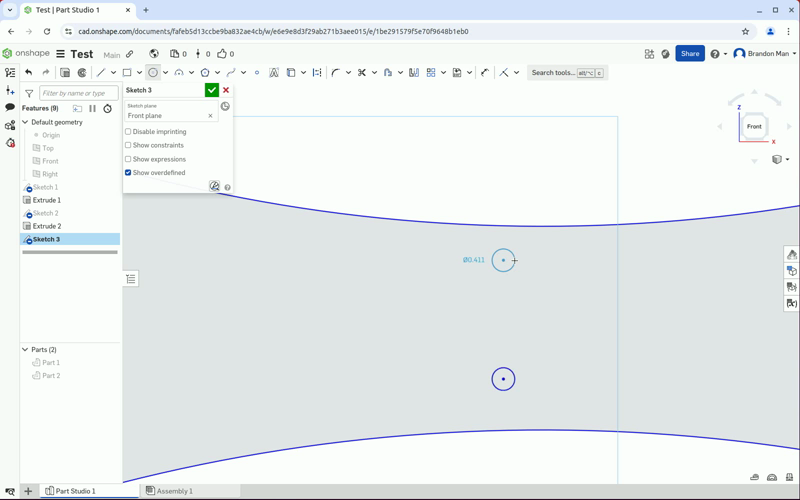
scroll(-6)
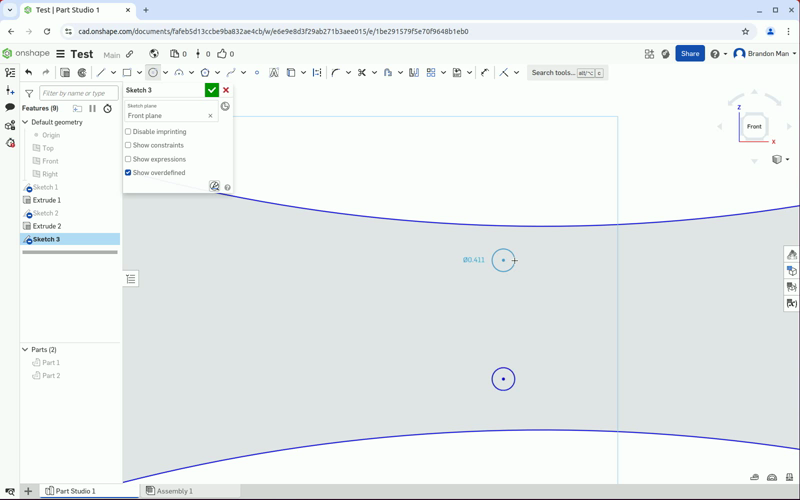
scroll(-6)
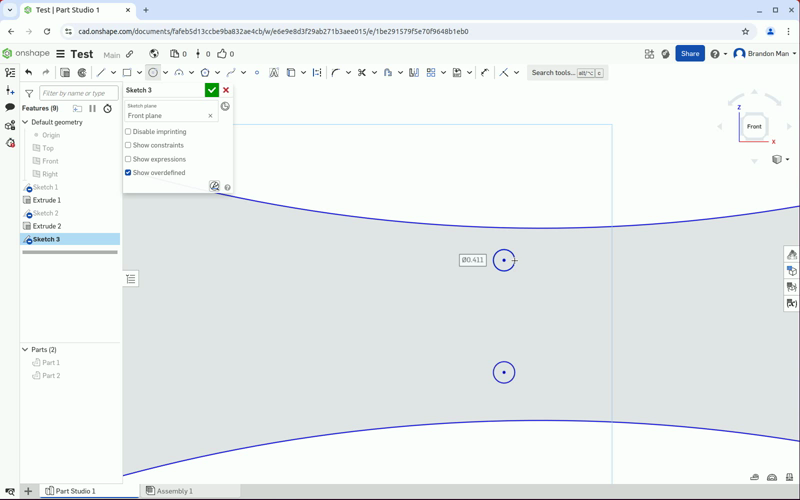
scroll(-6)
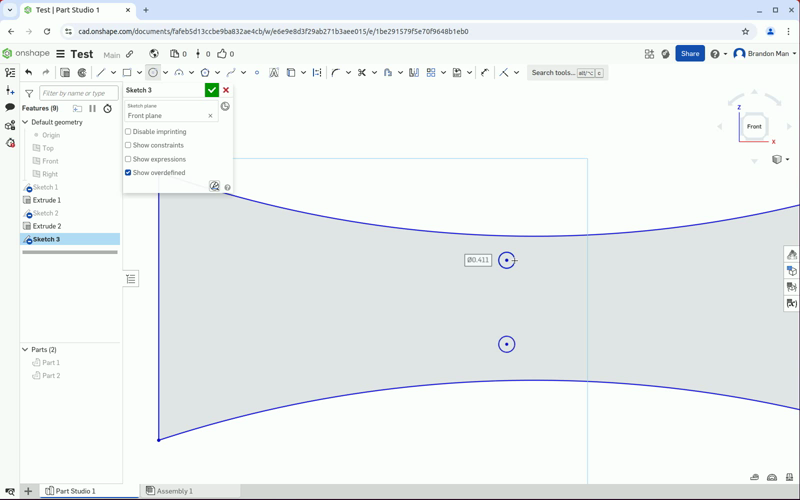
scroll(-6)
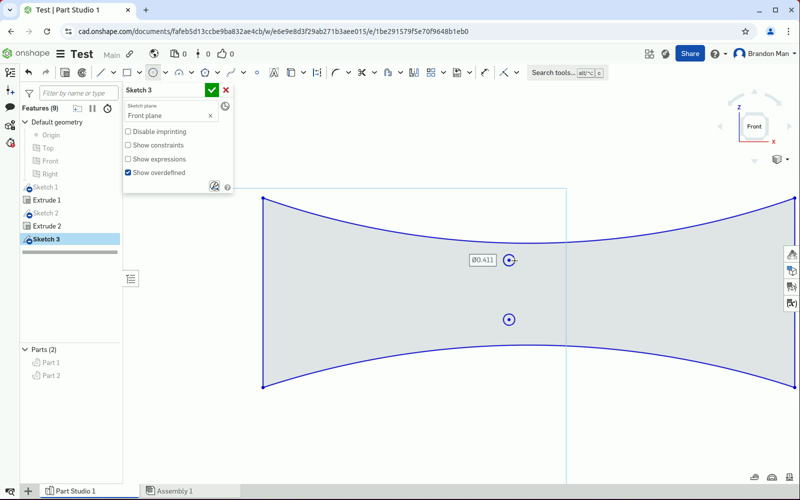
scroll(-6)
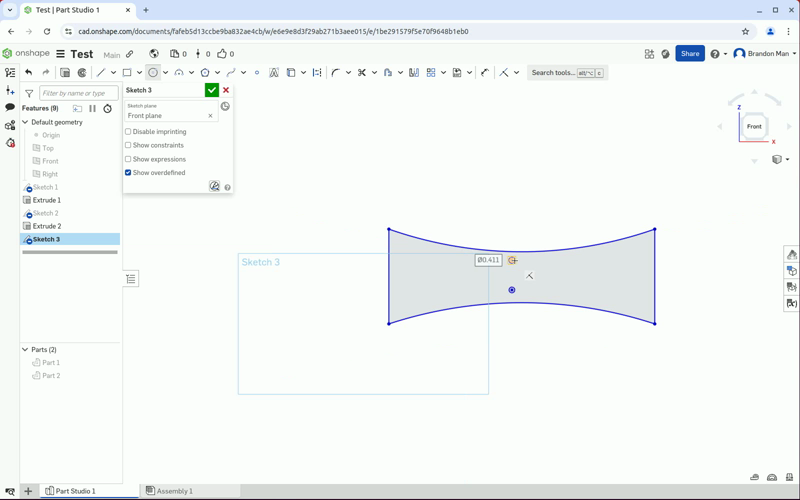
scroll(-6)
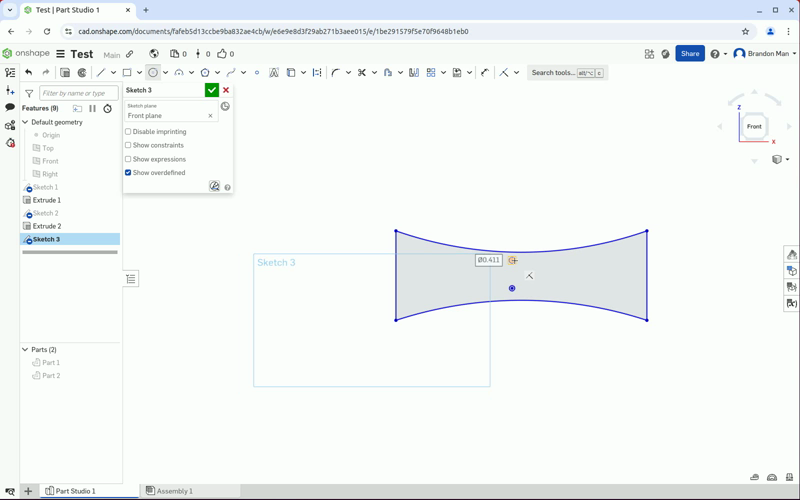
scroll(-6)
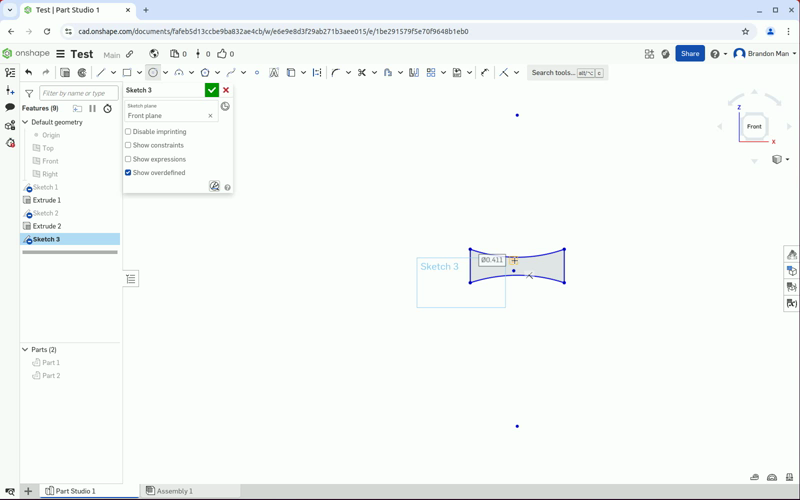
key(esc)
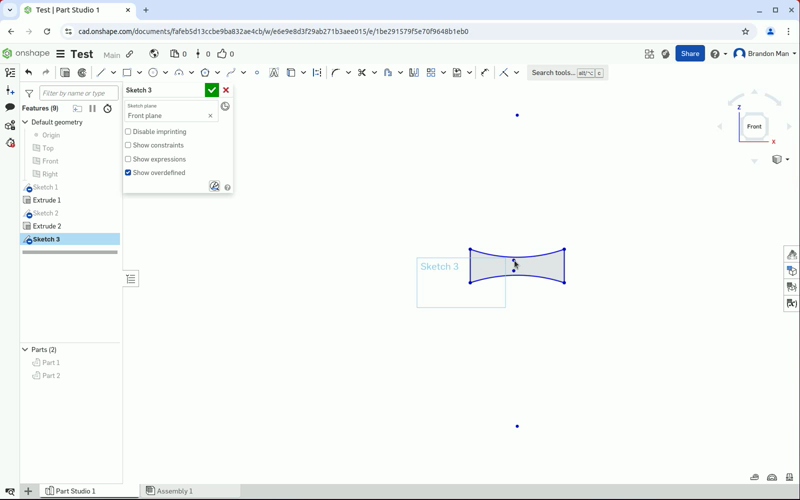
key(c)
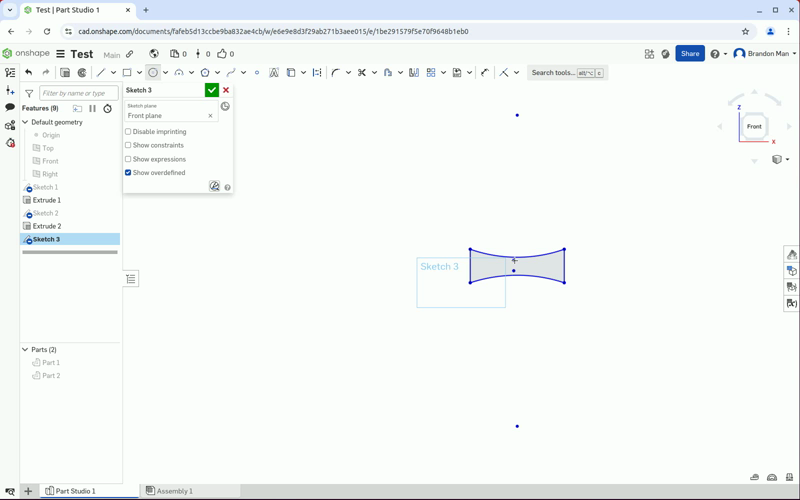
key_down(shift)
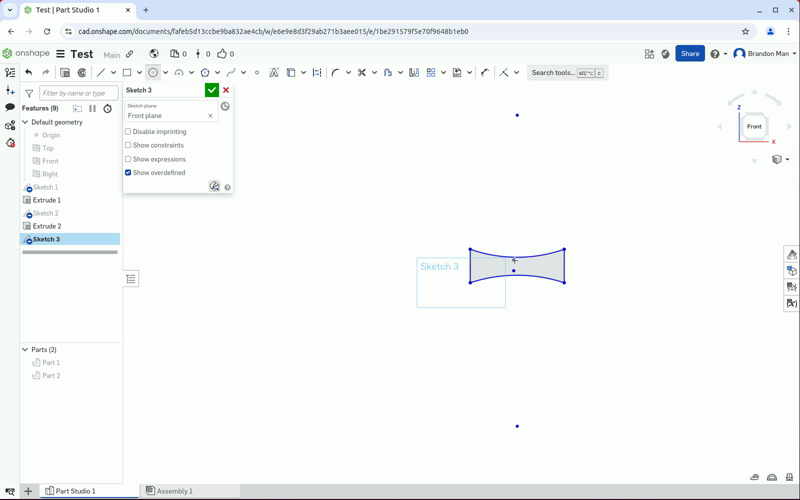
mouse_move(520, 270)
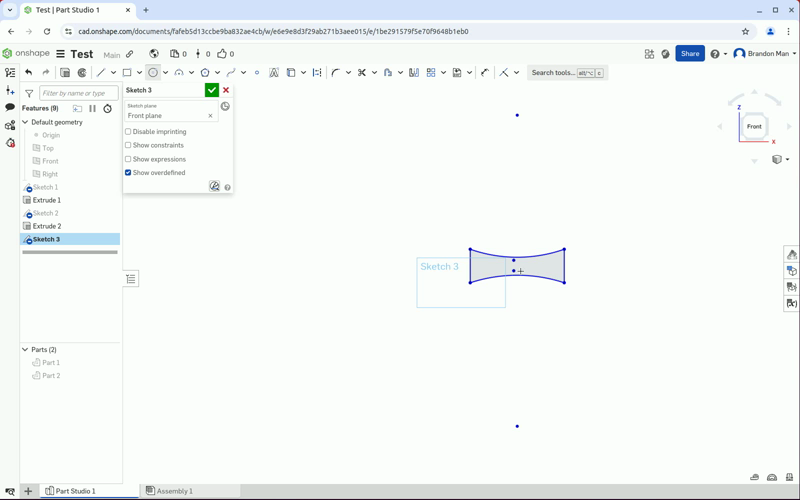
click(520, 270)
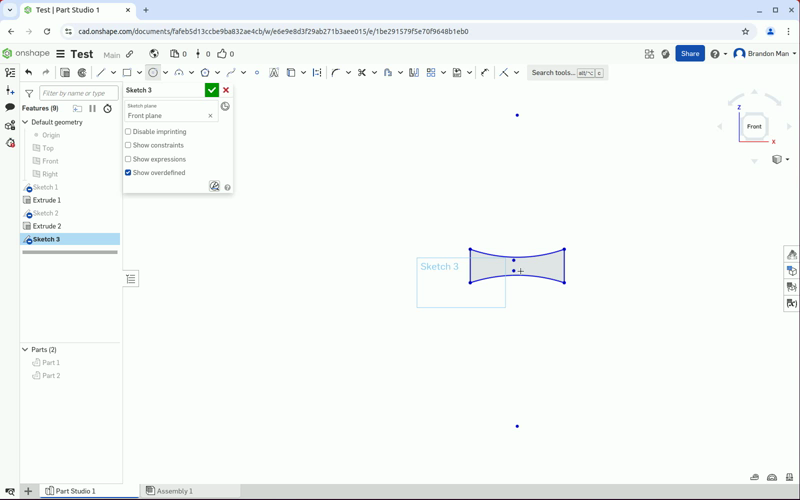
key_up(shift)
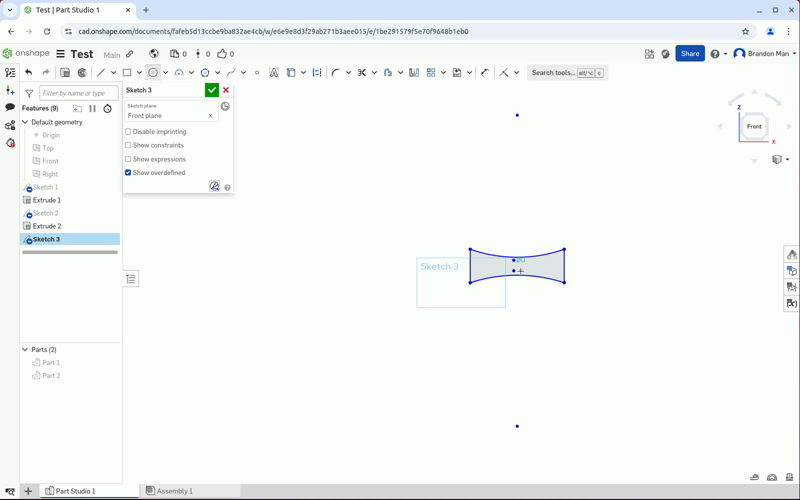
mouse_move(521, 270)
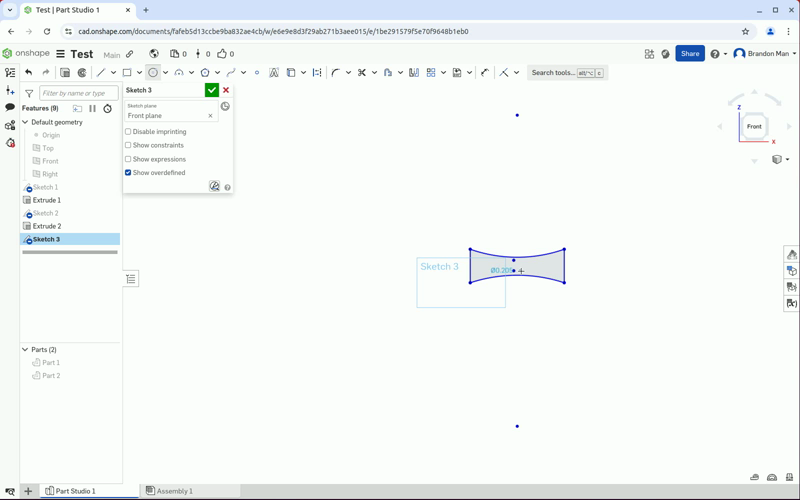
scroll(6)
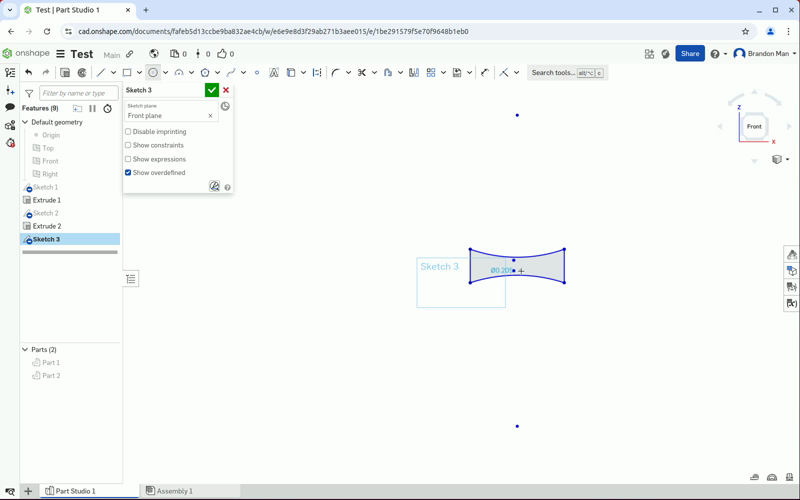
scroll(6)
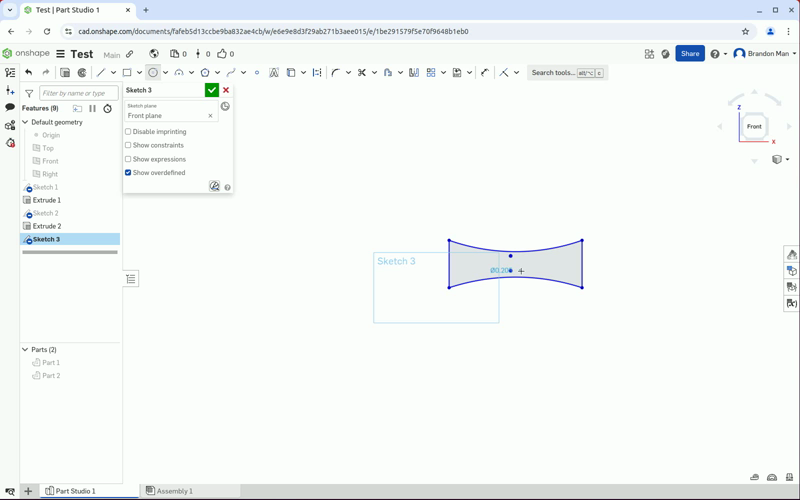
scroll(6)
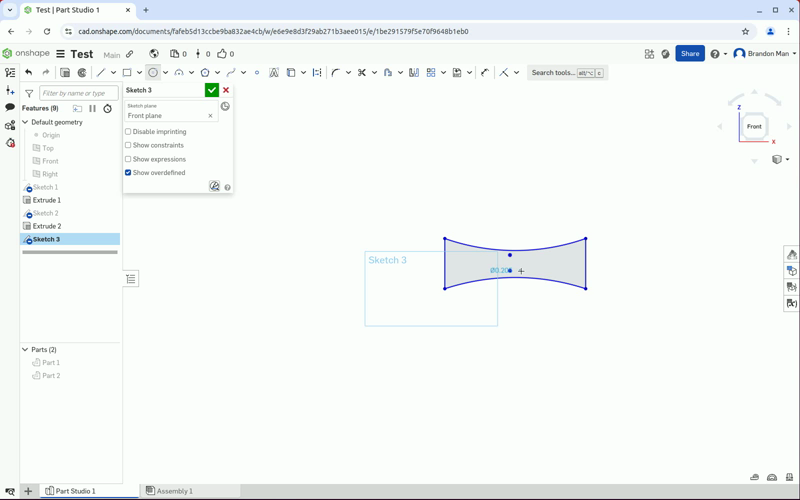
scroll(6)
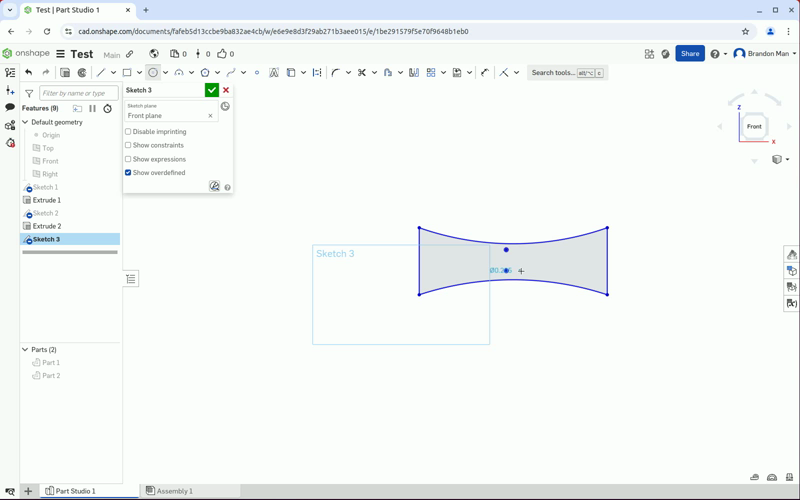
scroll(6)
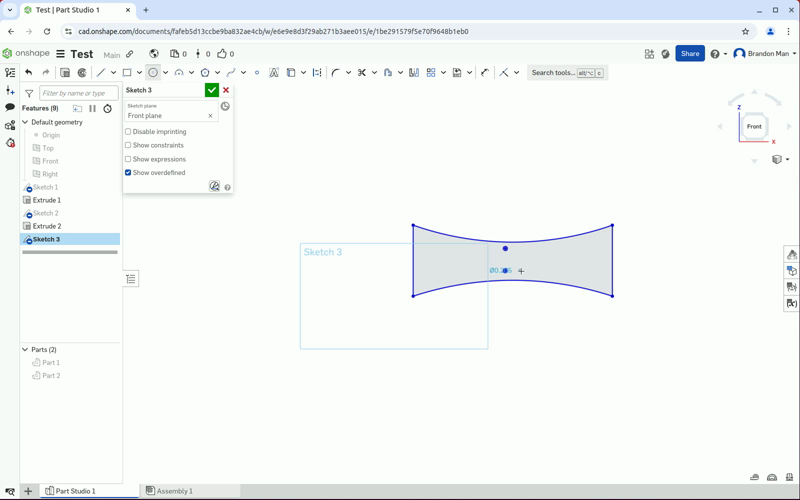
scroll(6)
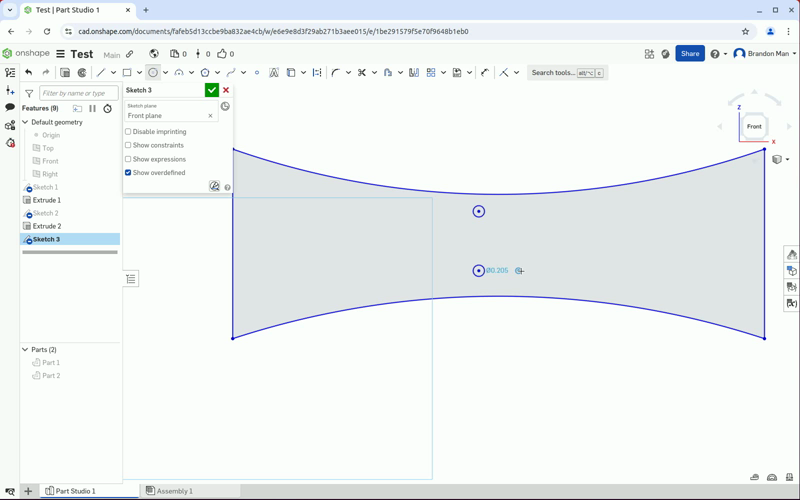
scroll(6)
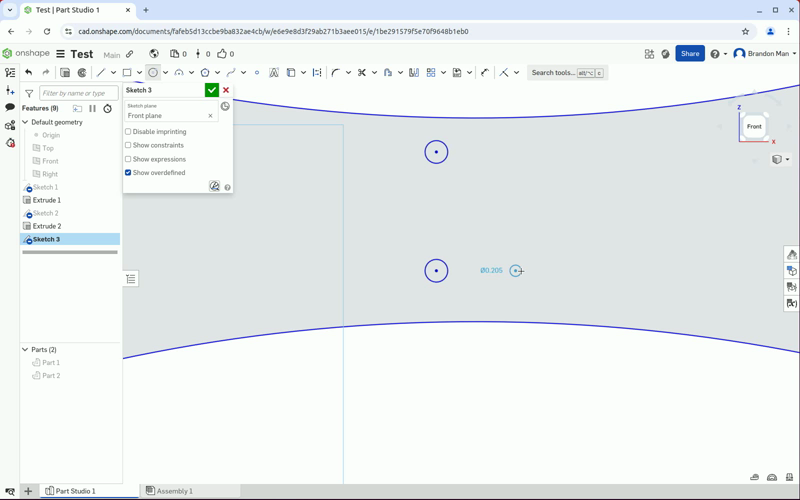
click(521, 270)
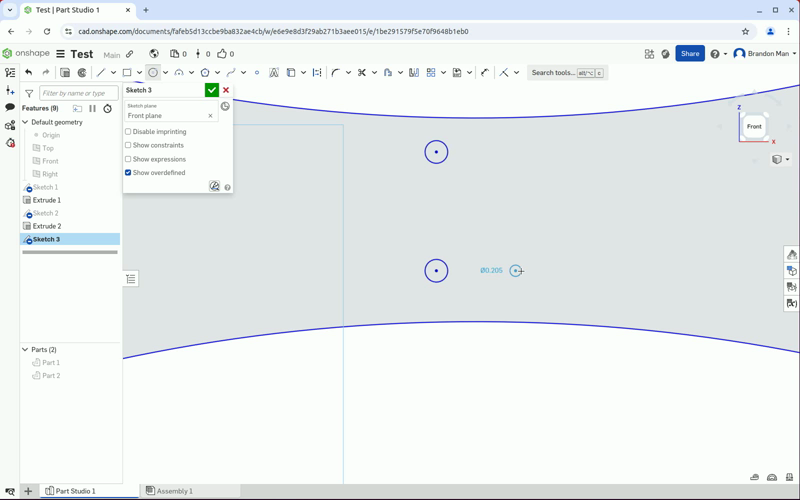
scroll(-6)
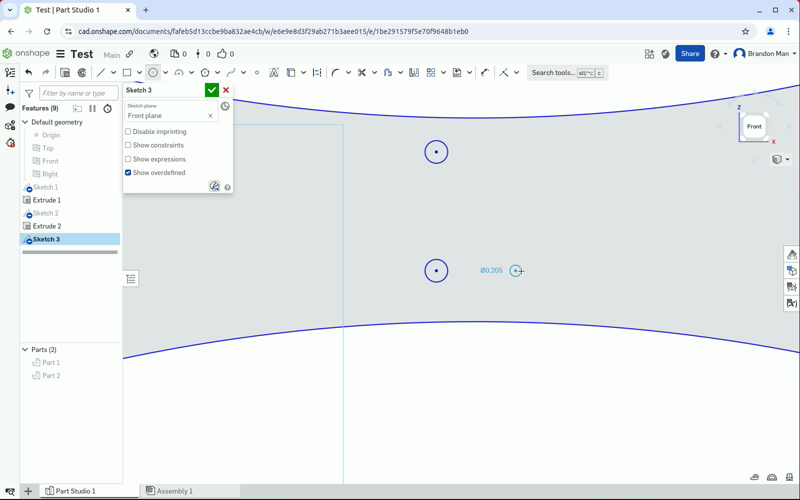
scroll(-6)
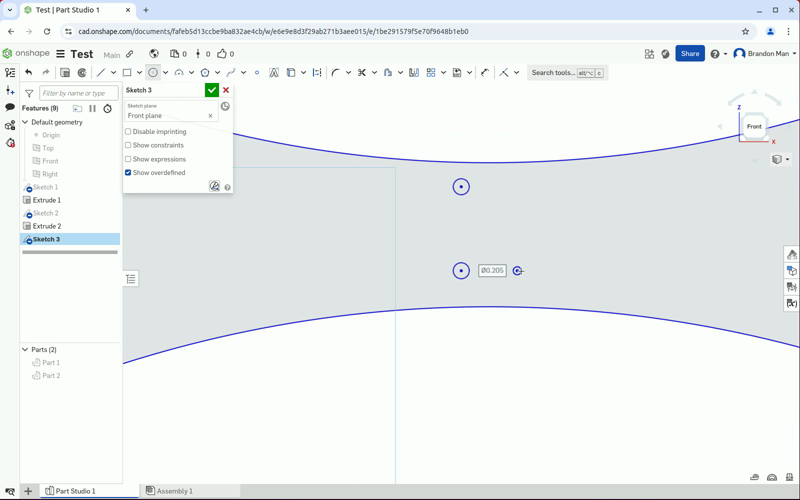
scroll(-6)
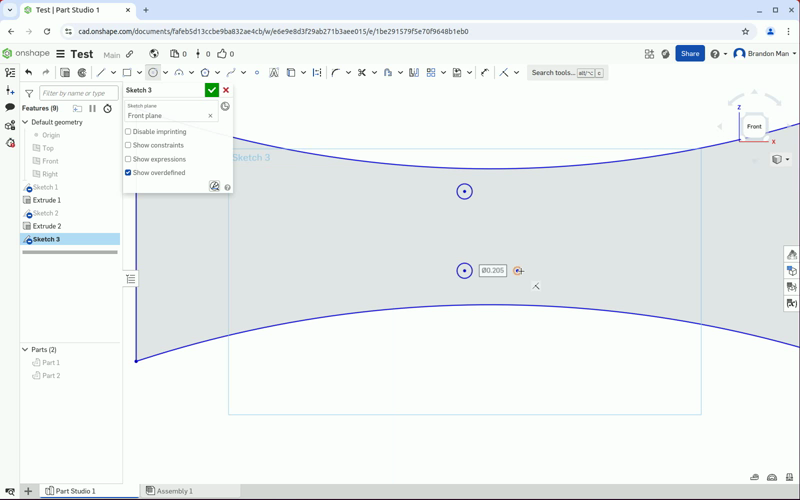
scroll(-6)
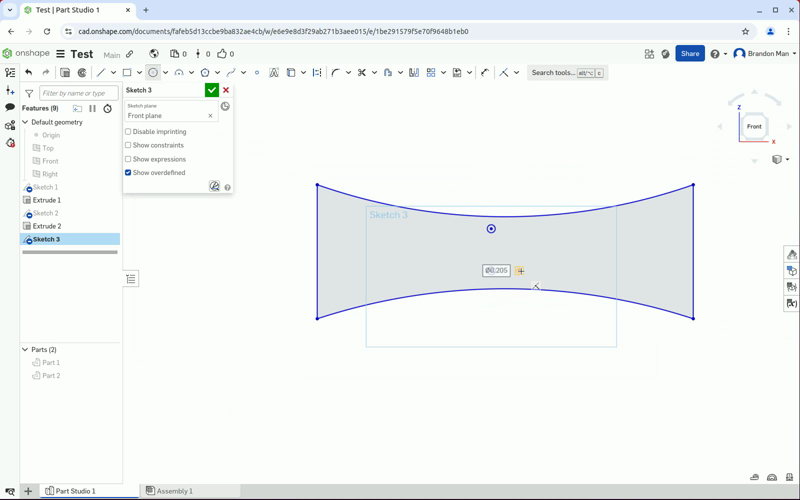
scroll(-6)
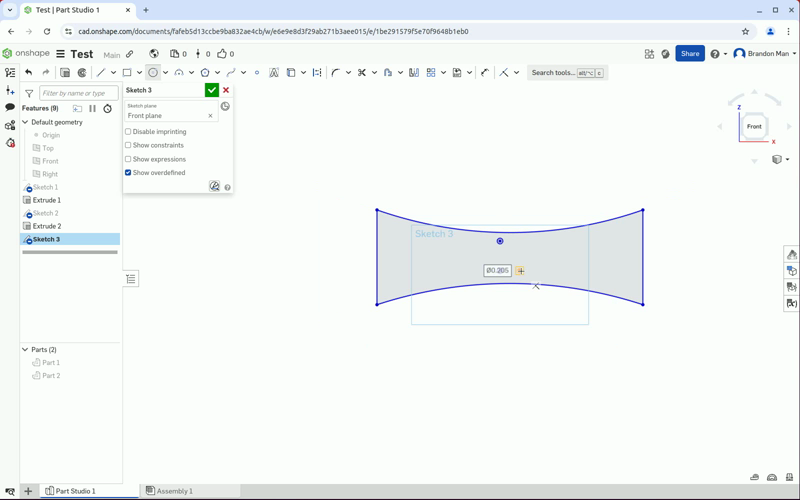
scroll(-6)
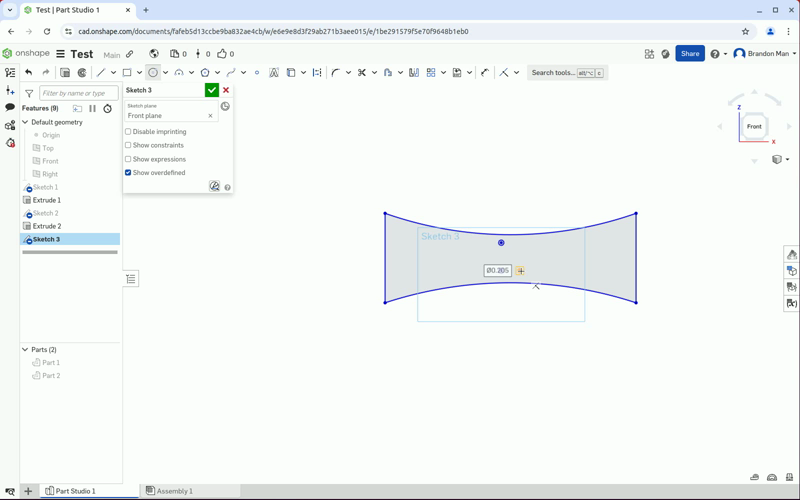
scroll(-6)
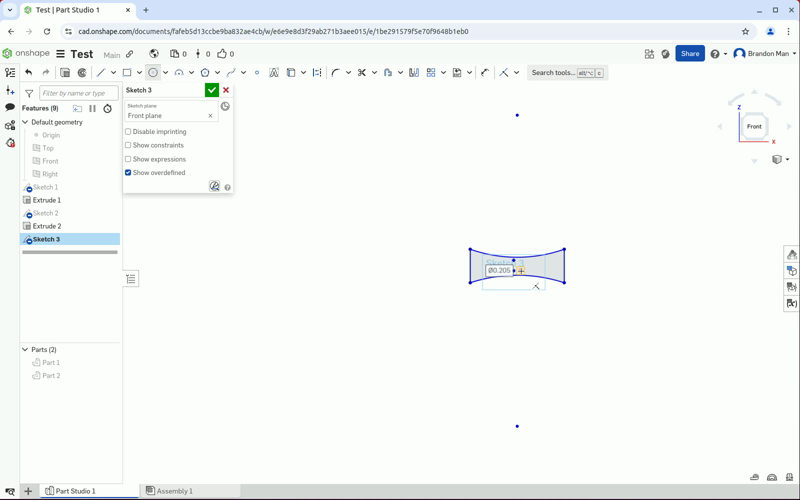
key(esc)
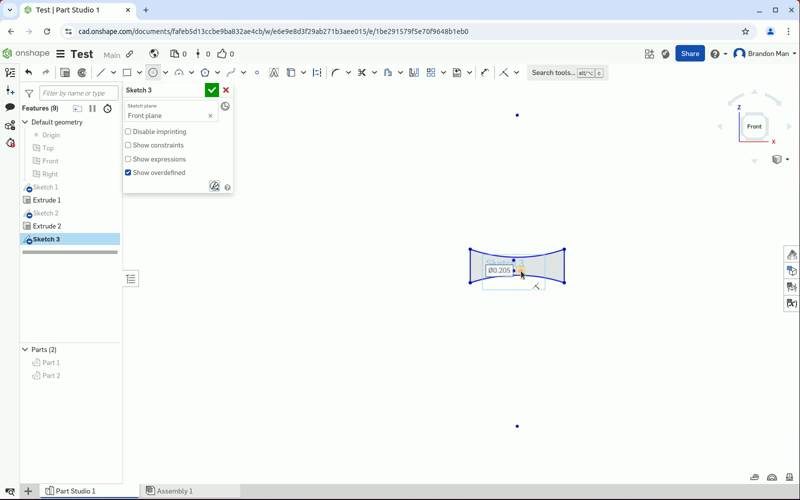
key(c)
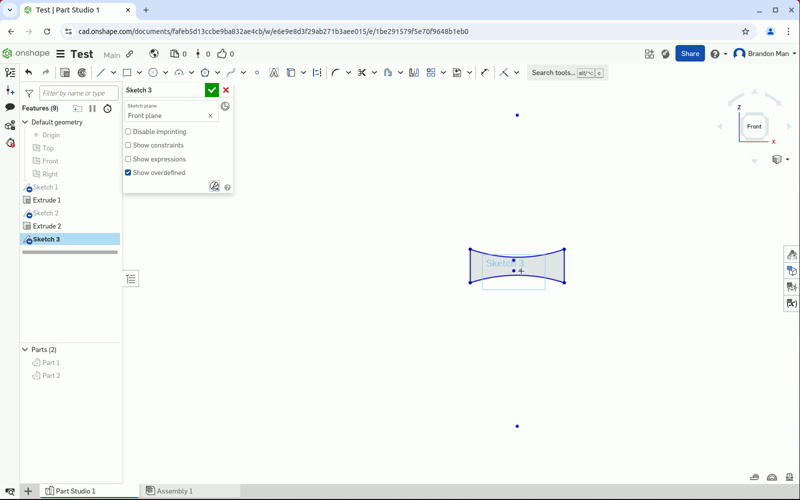
key_down(shift)
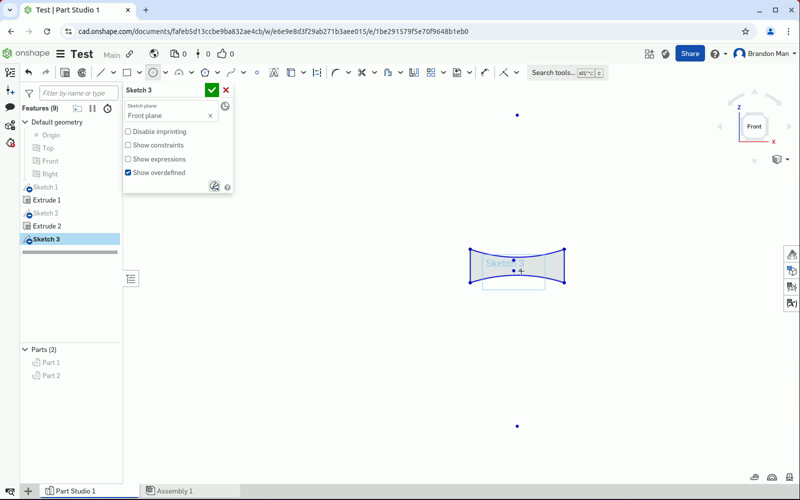
mouse_move(520, 260)
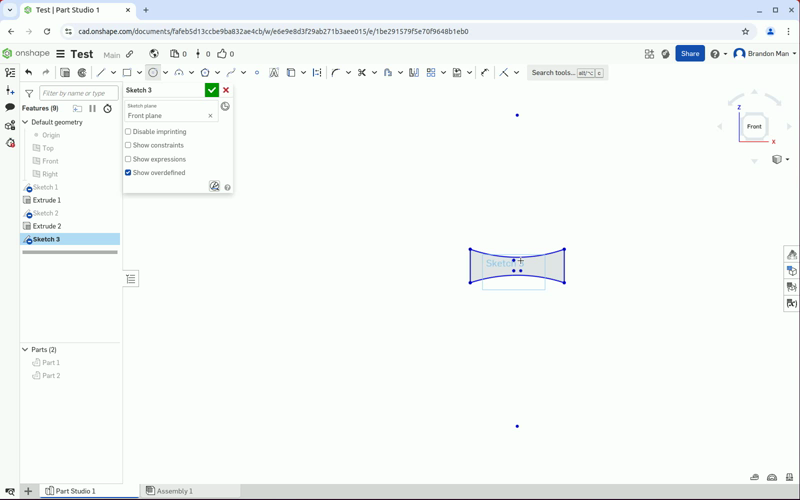
scroll(6)
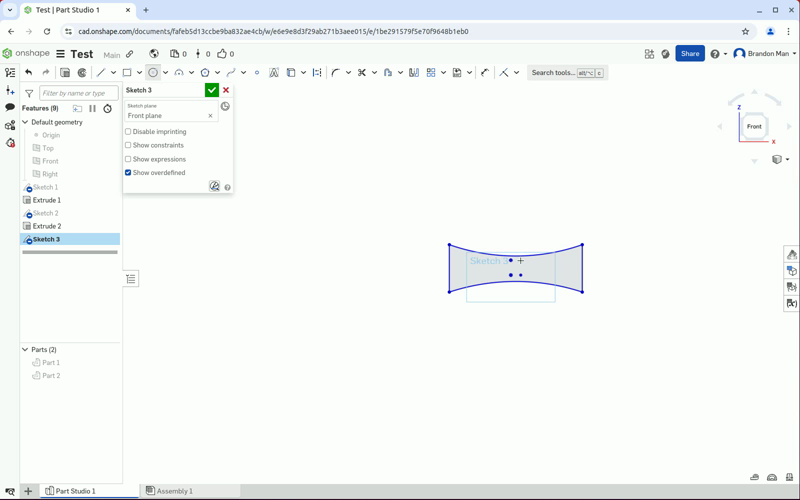
scroll(6)
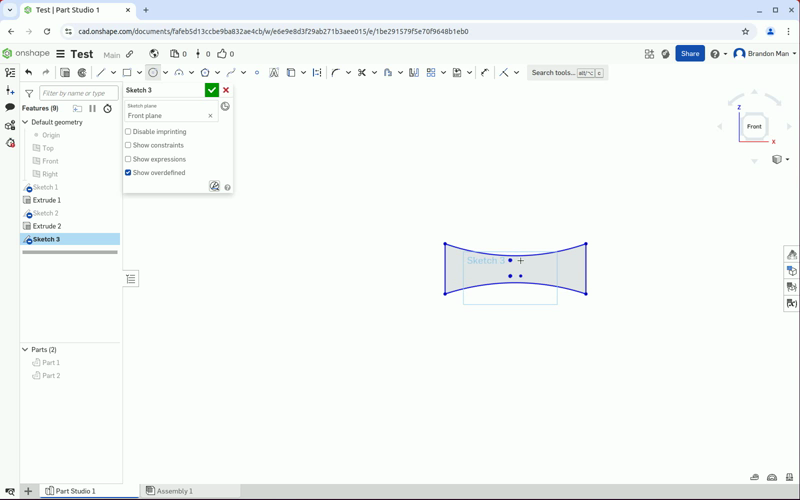
scroll(6)
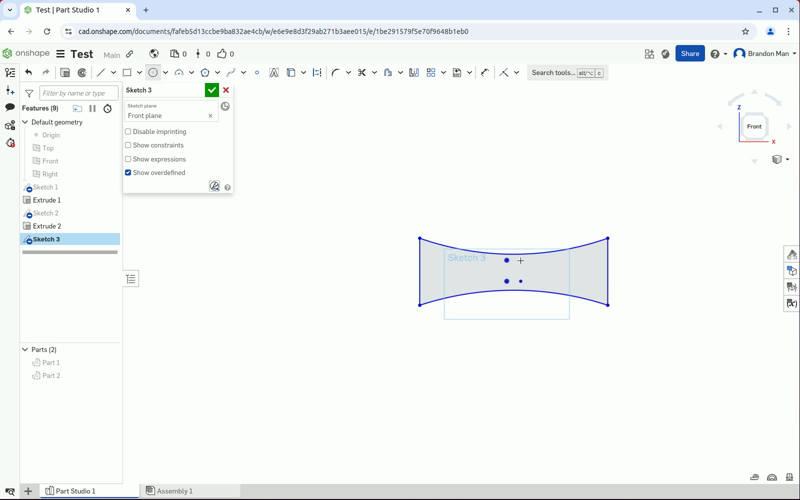
scroll(6)
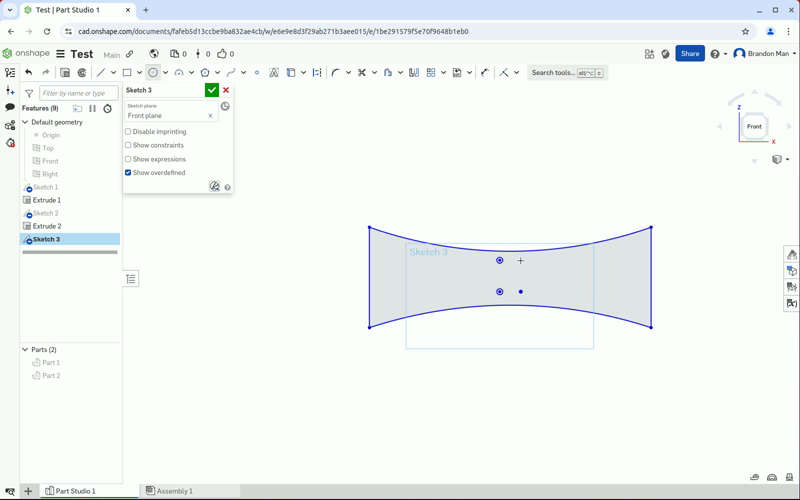
scroll(6)
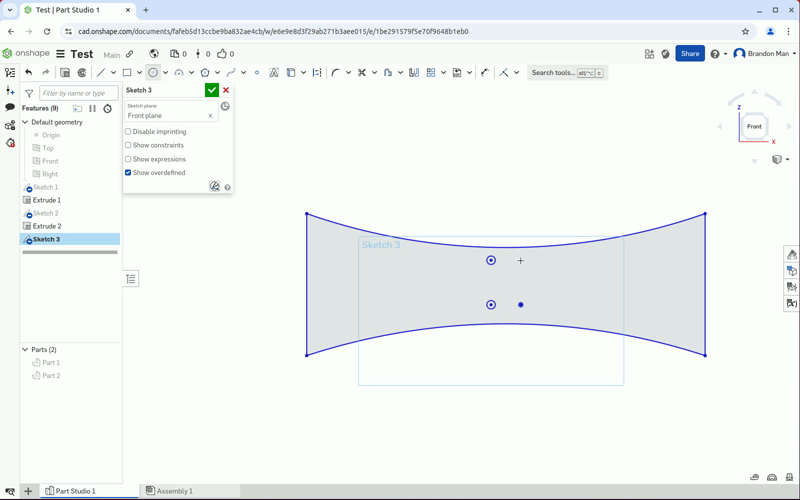
scroll(6)
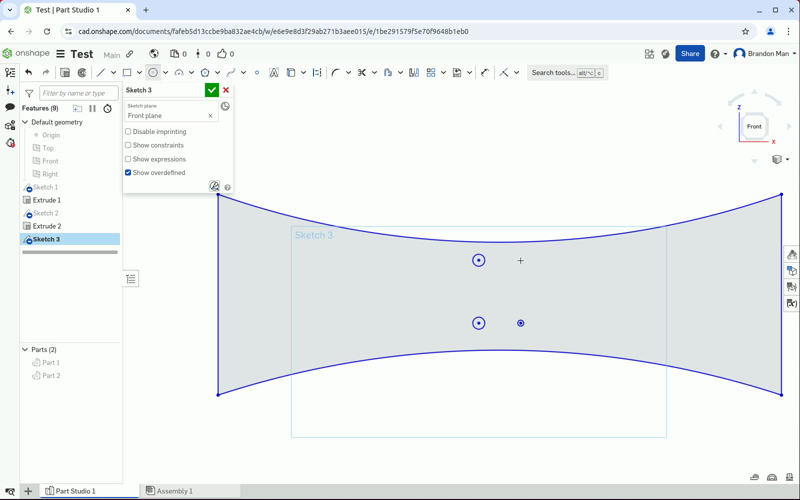
scroll(6)
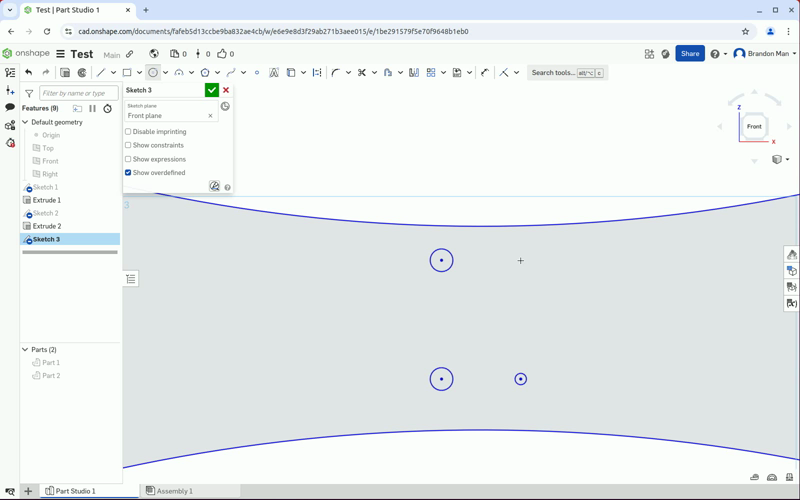
click(520, 260)
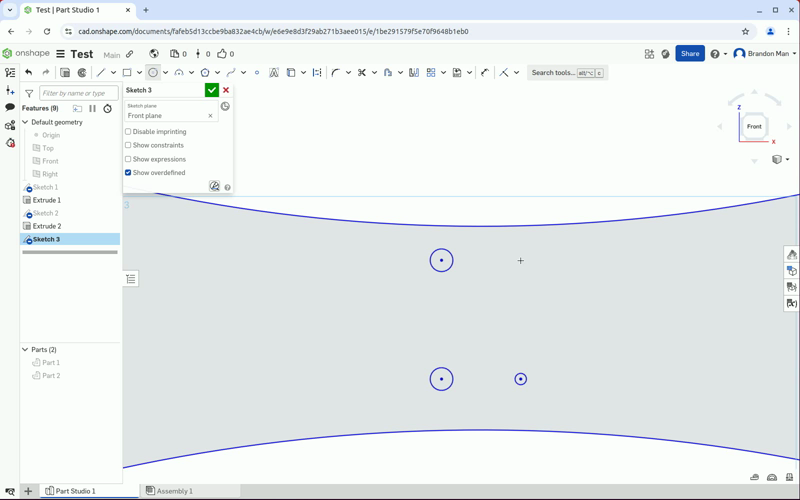
scroll(-6)
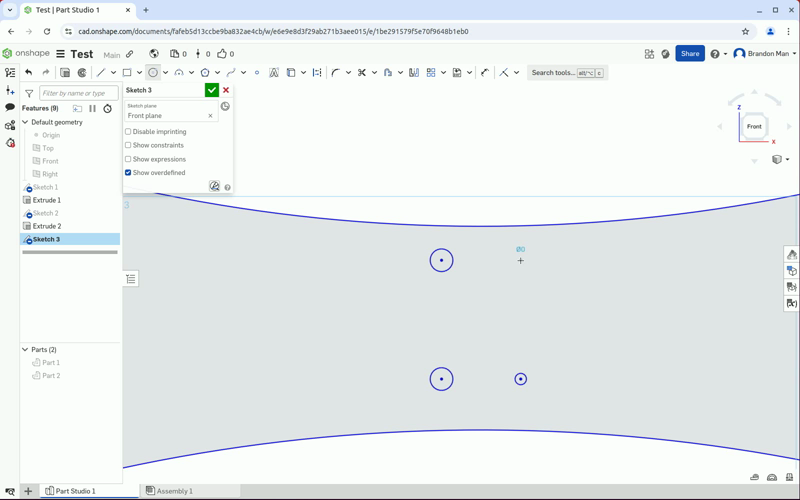
scroll(-6)
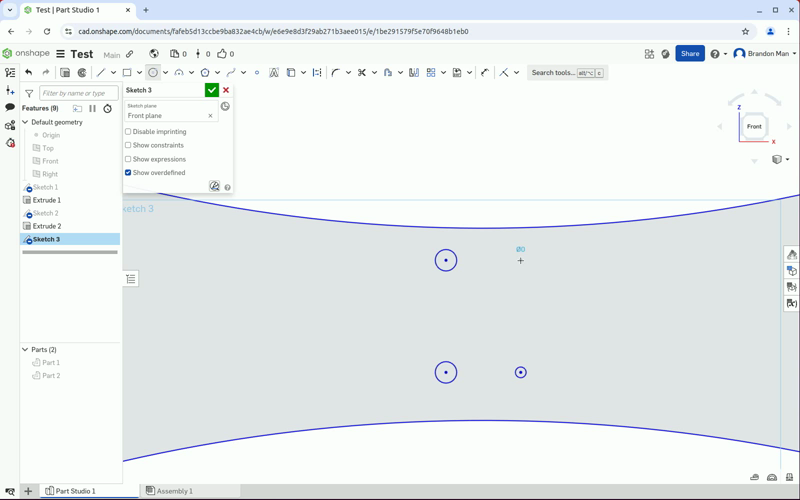
scroll(-6)
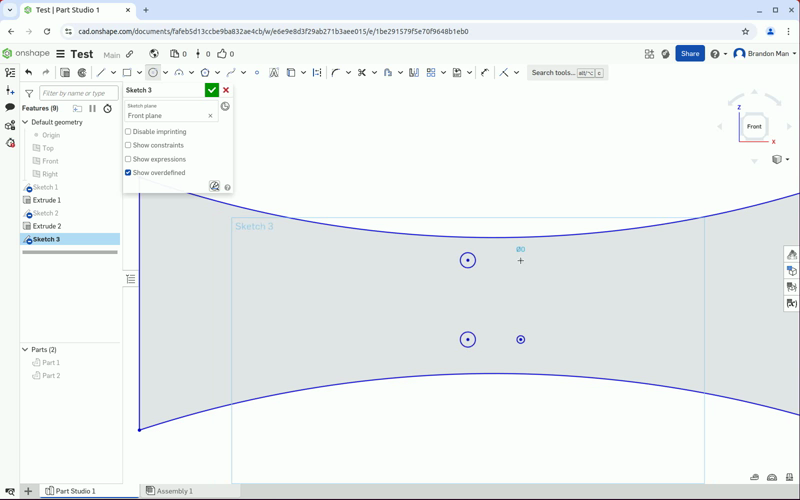
scroll(-6)
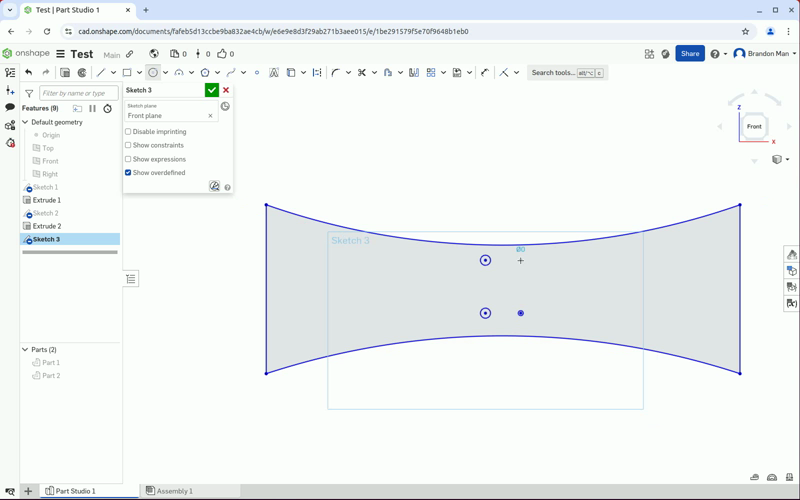
scroll(-6)
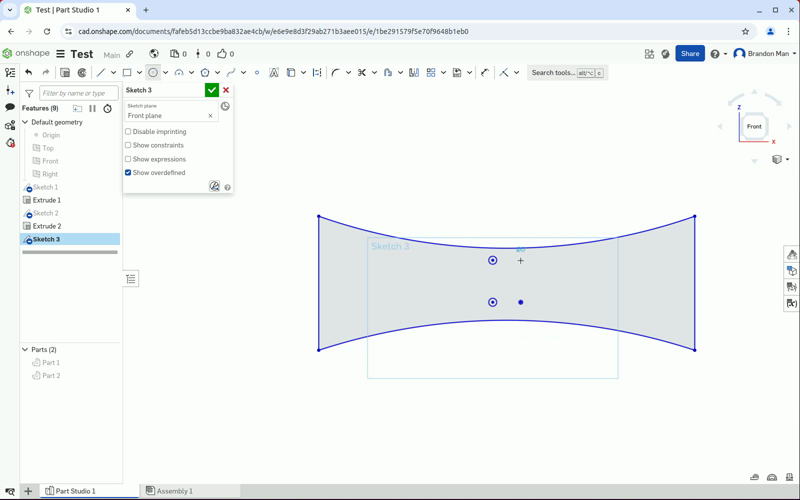
scroll(-6)
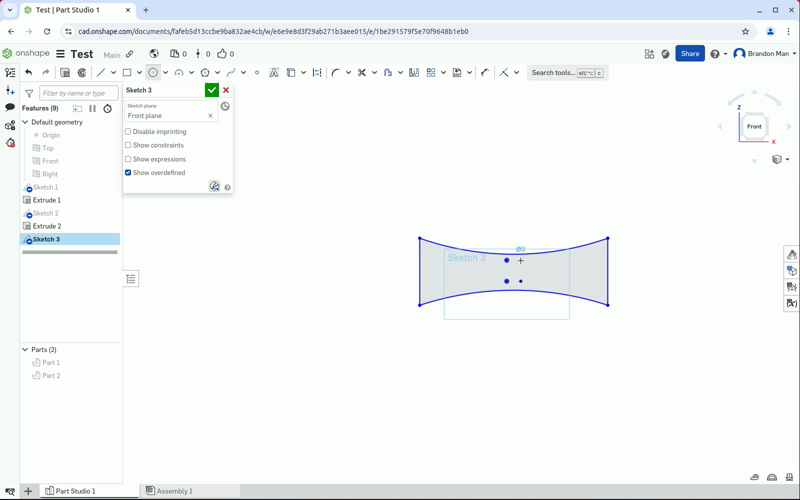
scroll(-6)
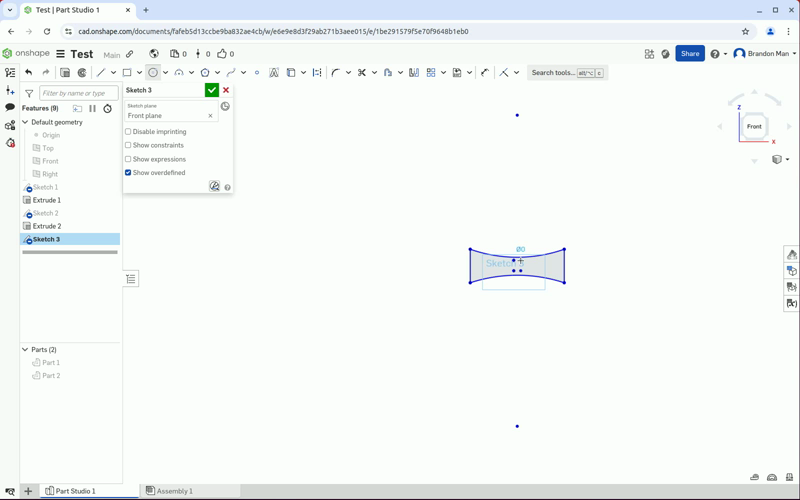
key_up(shift)
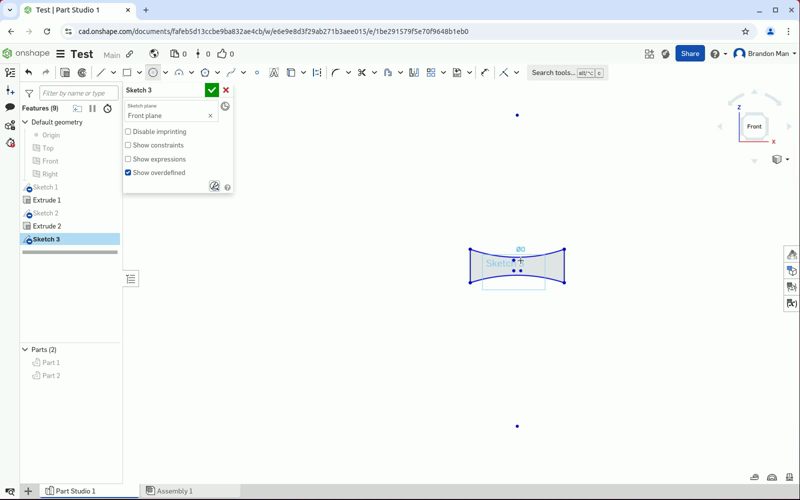
mouse_move(521, 260)
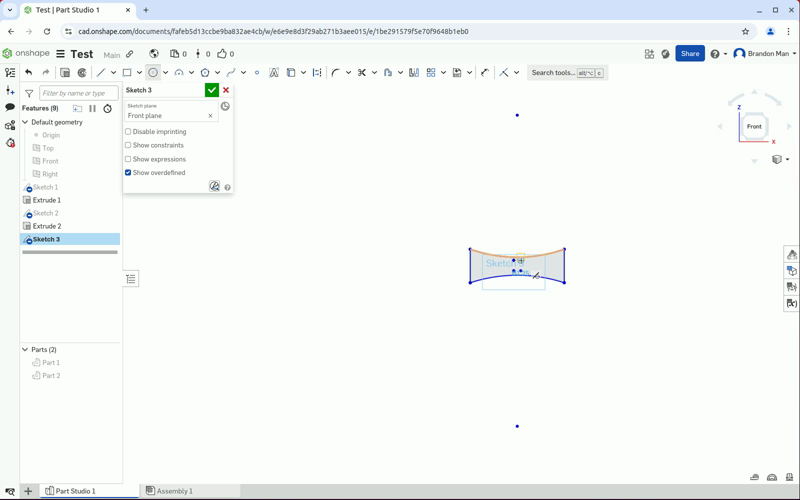
scroll(6)
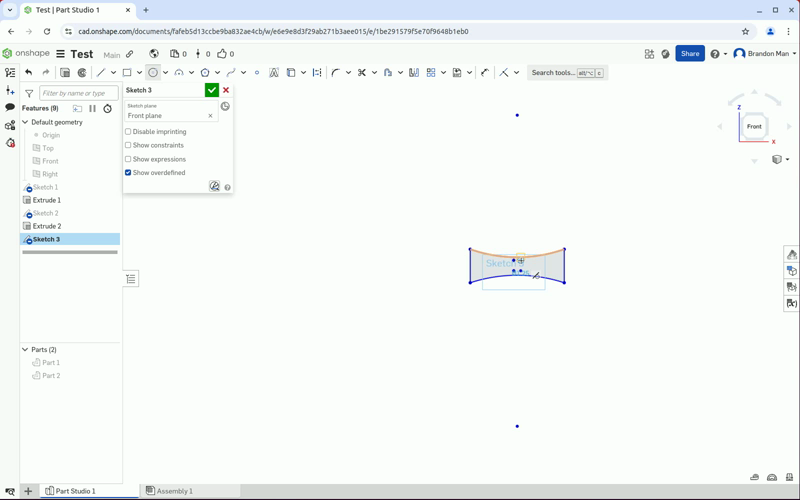
scroll(6)
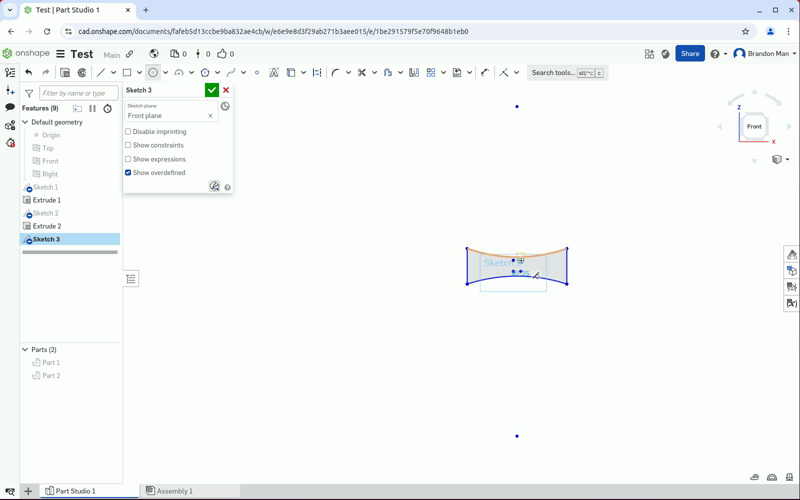
scroll(6)
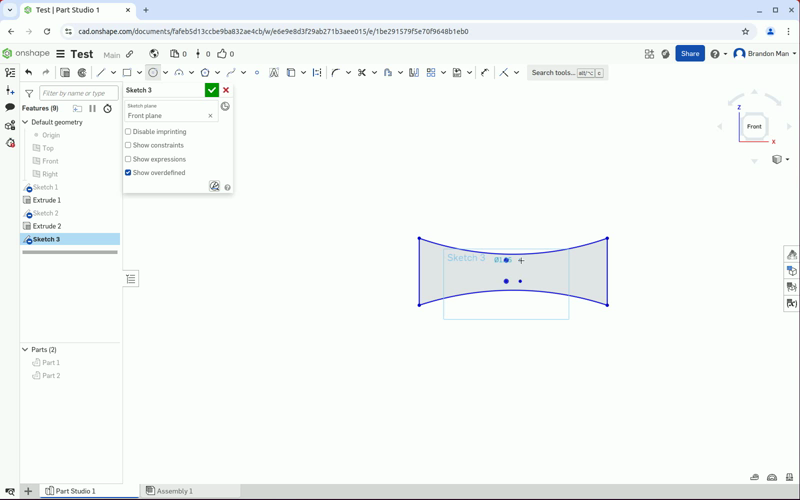
scroll(6)
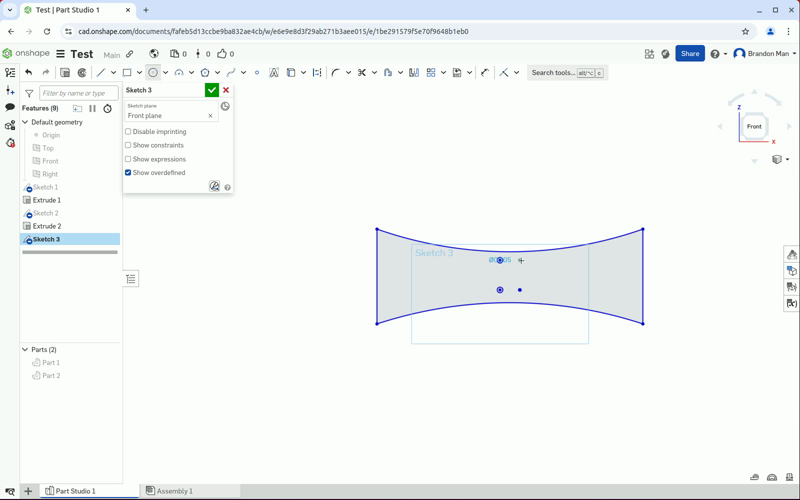
scroll(6)
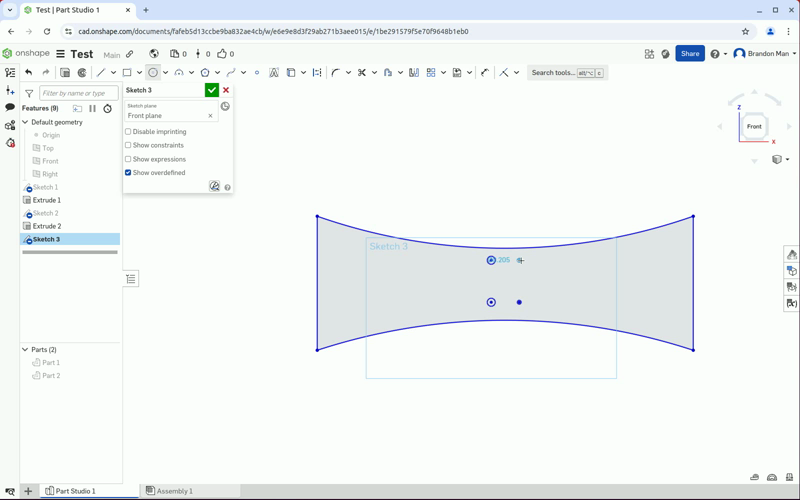
scroll(6)
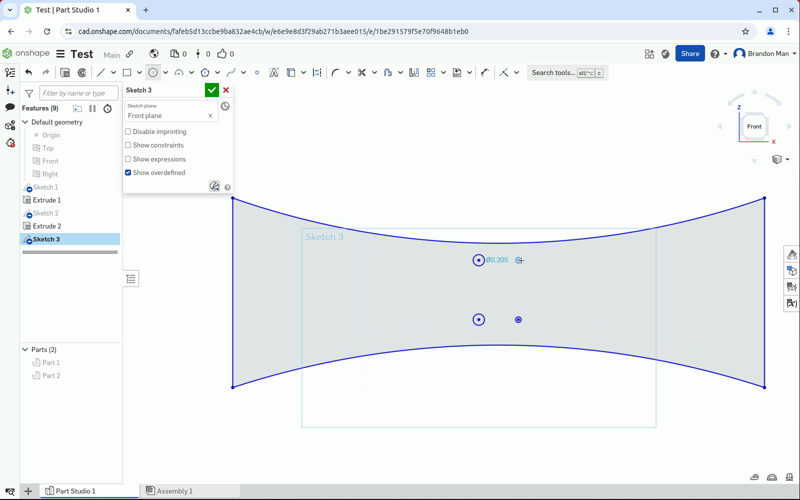
scroll(6)
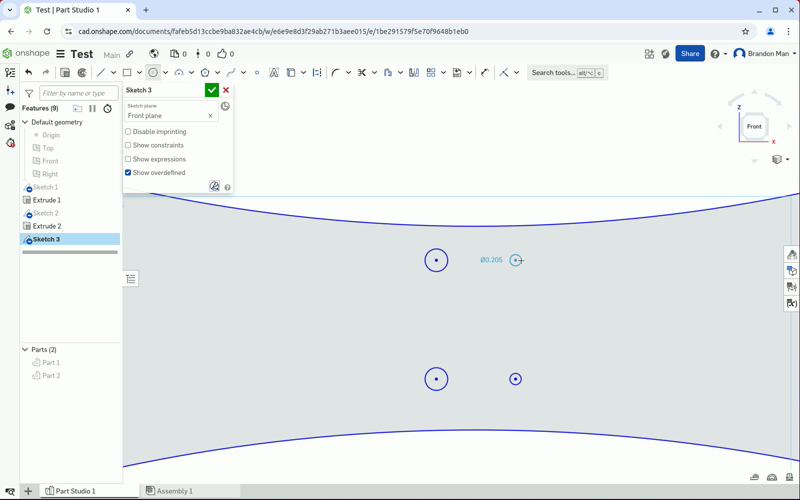
click(521, 260)
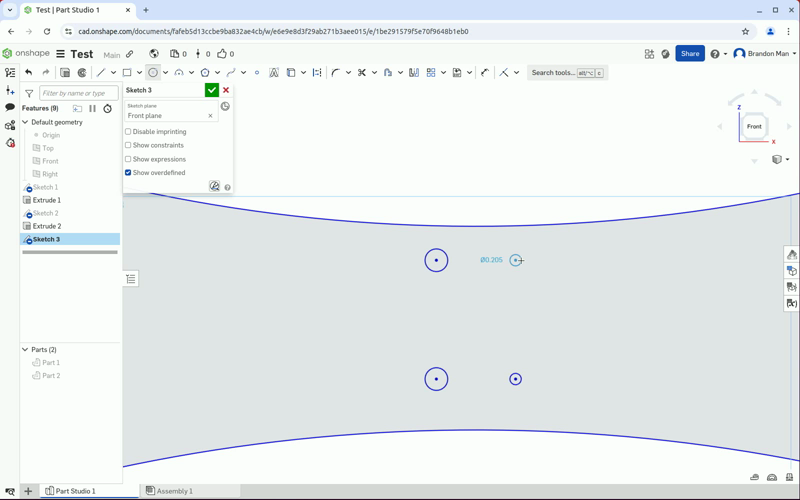
scroll(-6)
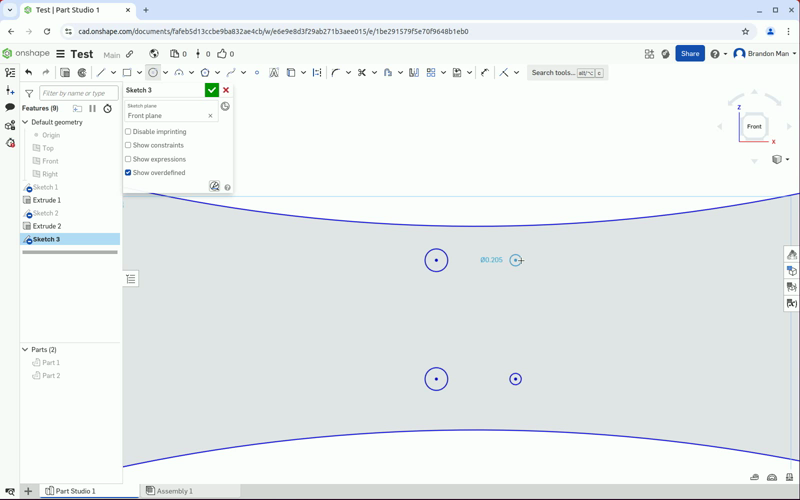
scroll(-6)
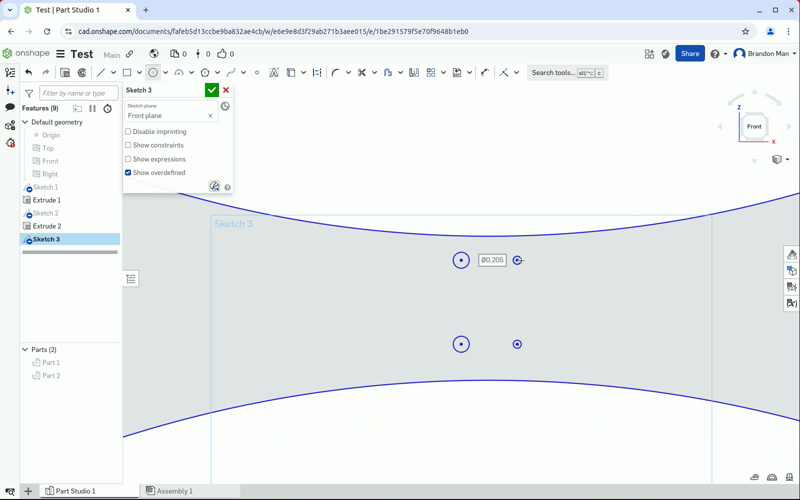
scroll(-6)
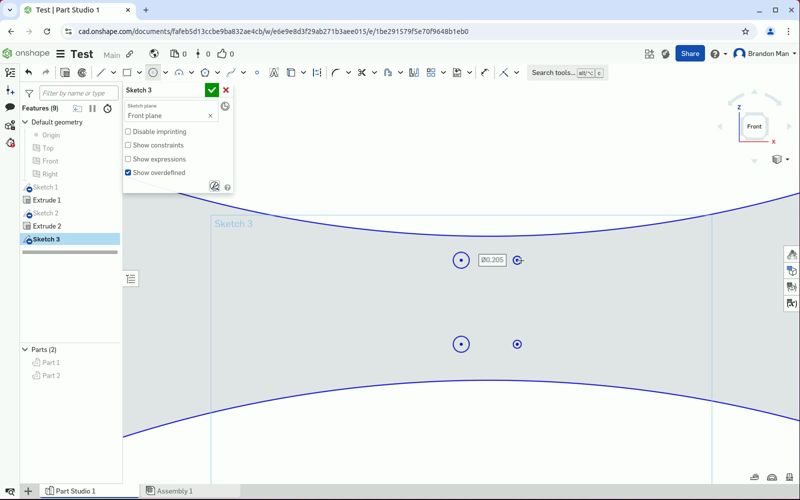
scroll(-6)
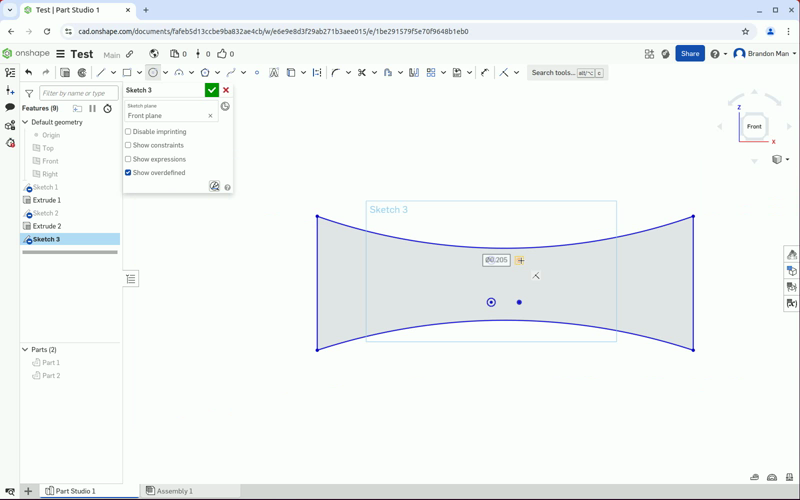
scroll(-6)
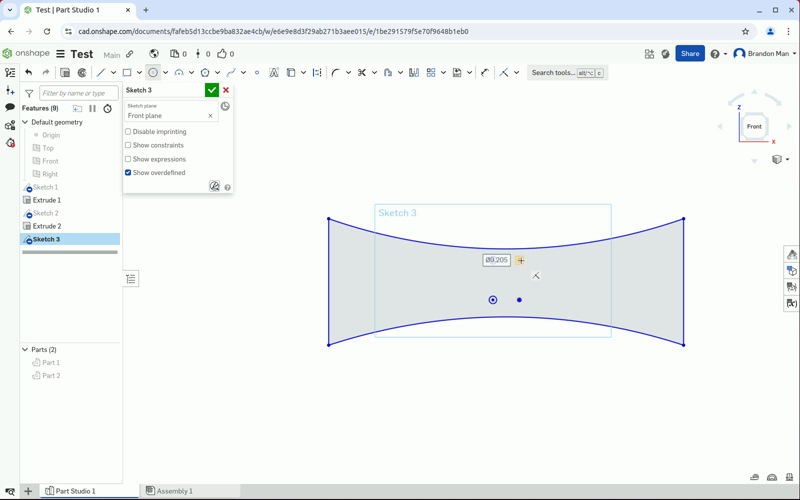
scroll(-6)
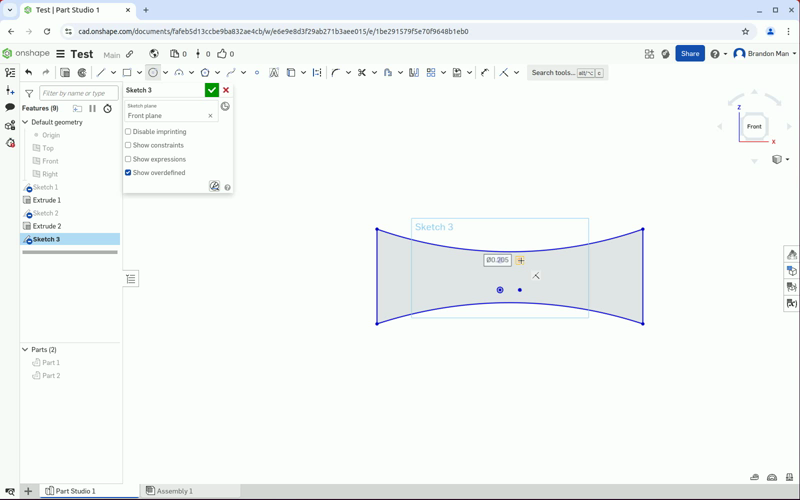
scroll(-6)
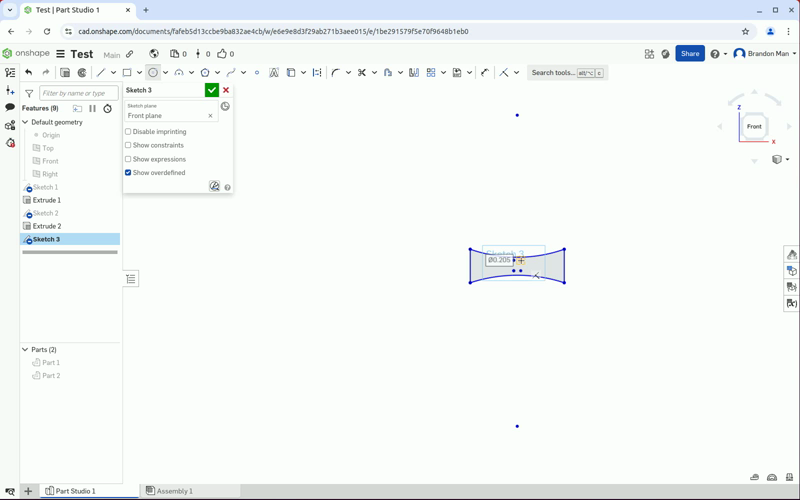
key(esc)
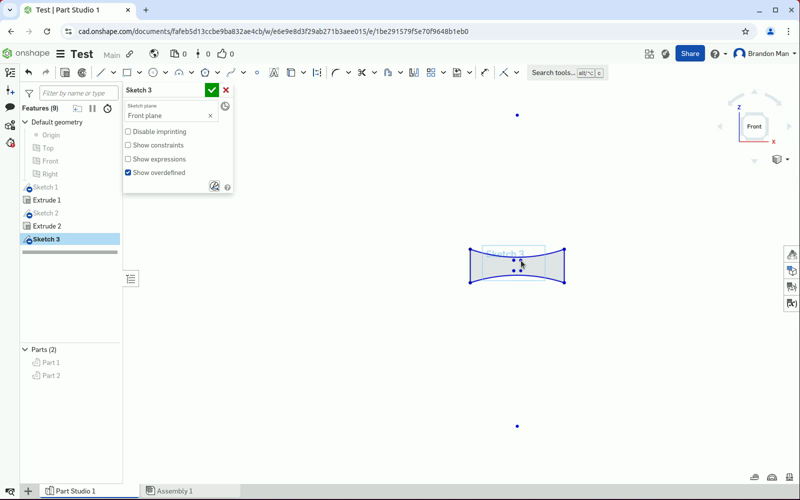
mouse_move(560, 259)
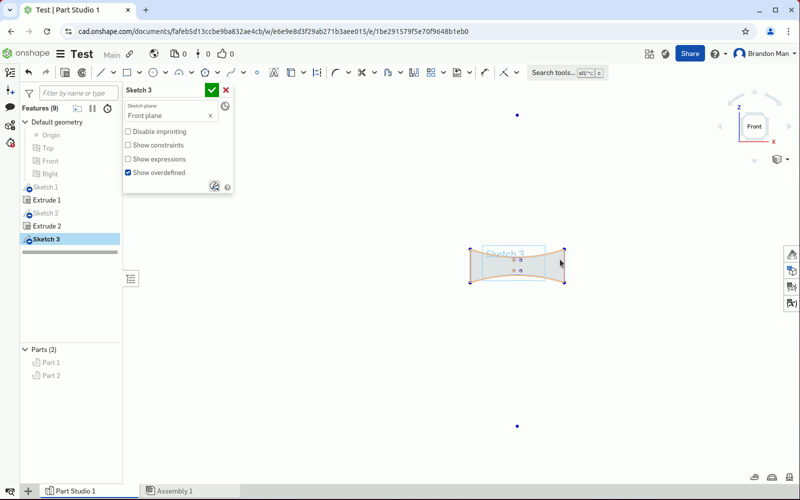
click(560, 259)
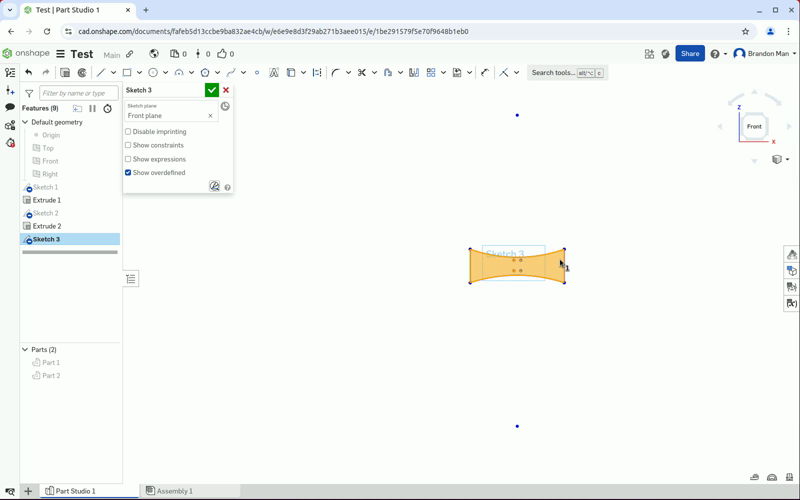
mouse_move(73, 352)
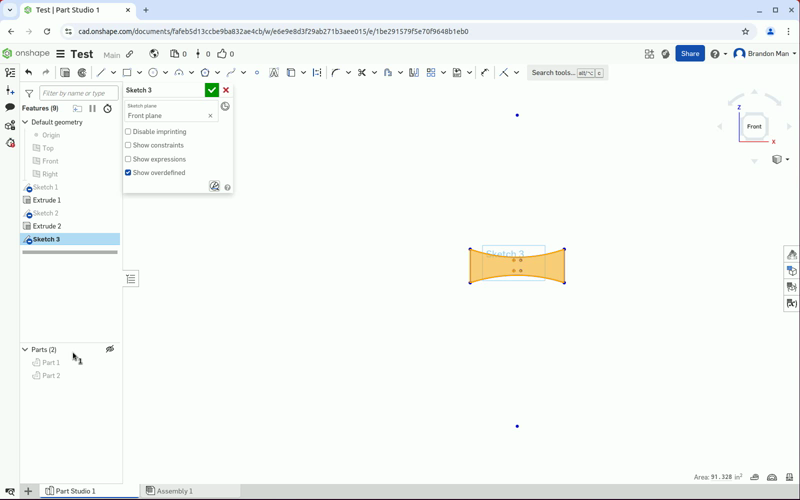
key(shift+y)
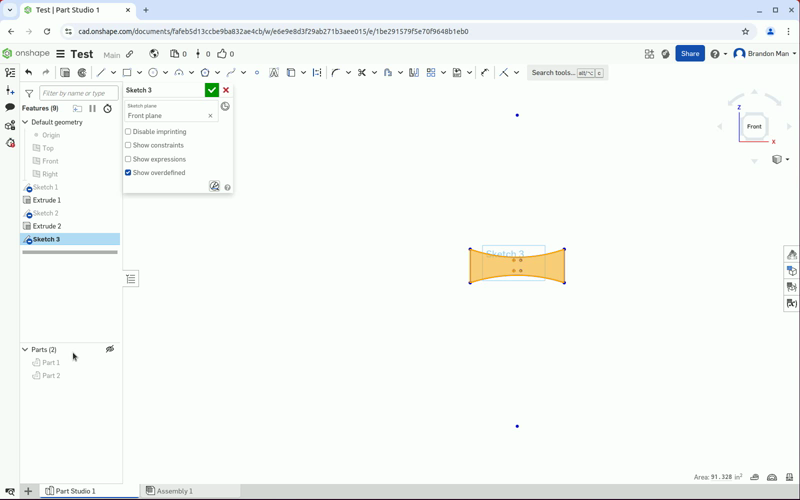
key(shift+e)
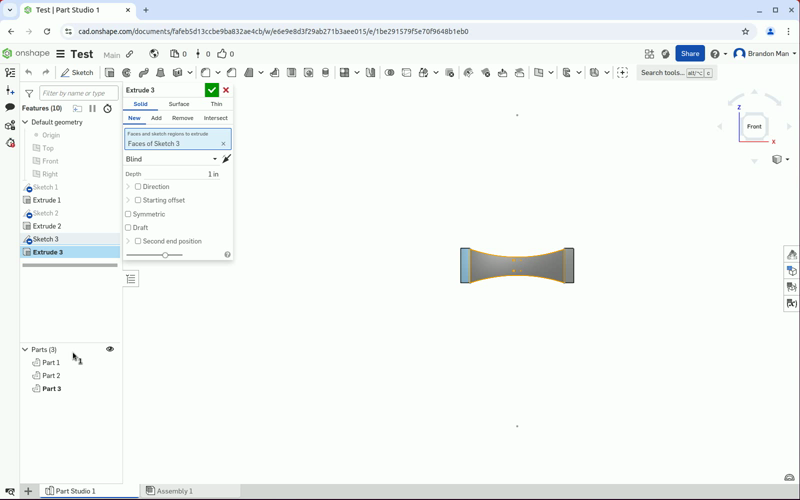
mouse_move(143, 106)
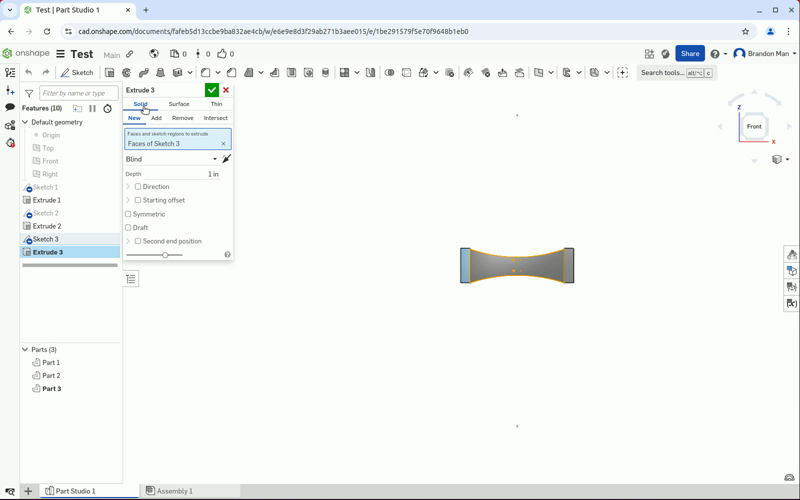
click(143, 106)
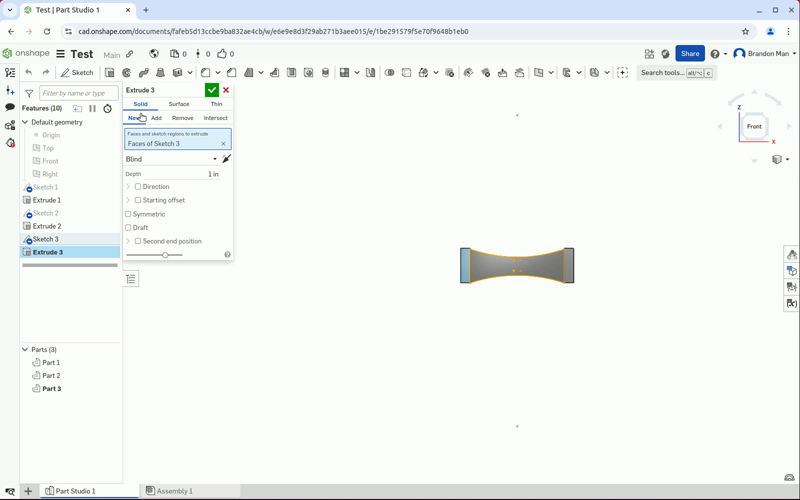
mouse_move(137, 120)
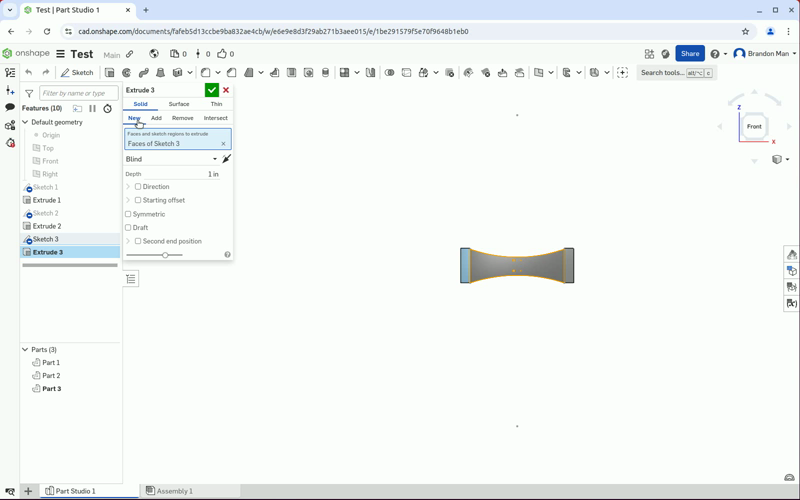
click(137, 120)
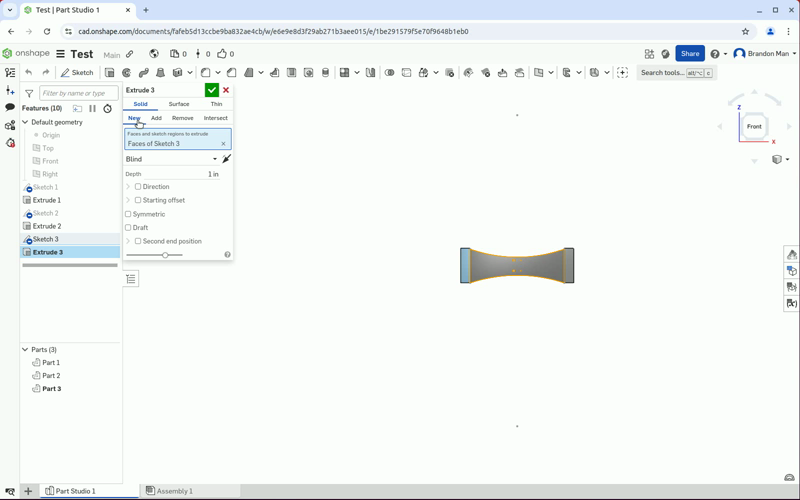
key(tab, 4)
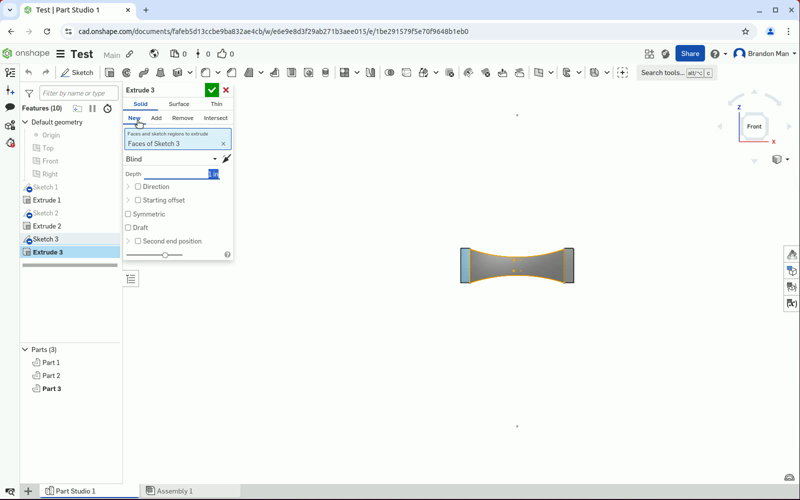
text(1.204)
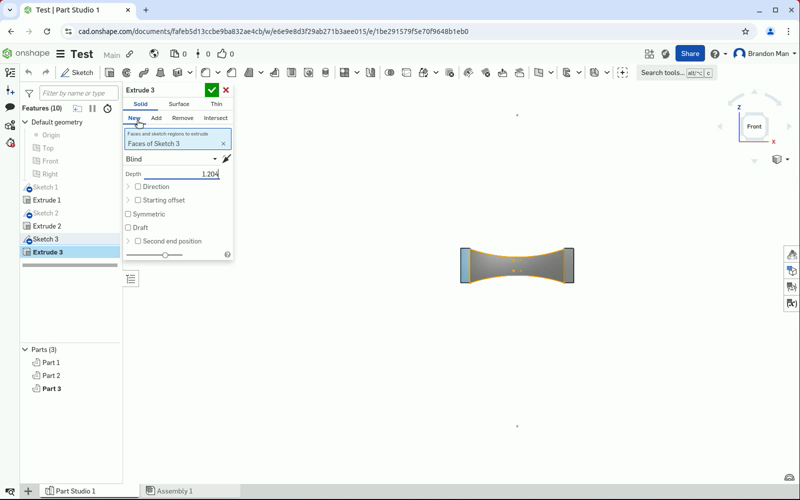
key(enter)
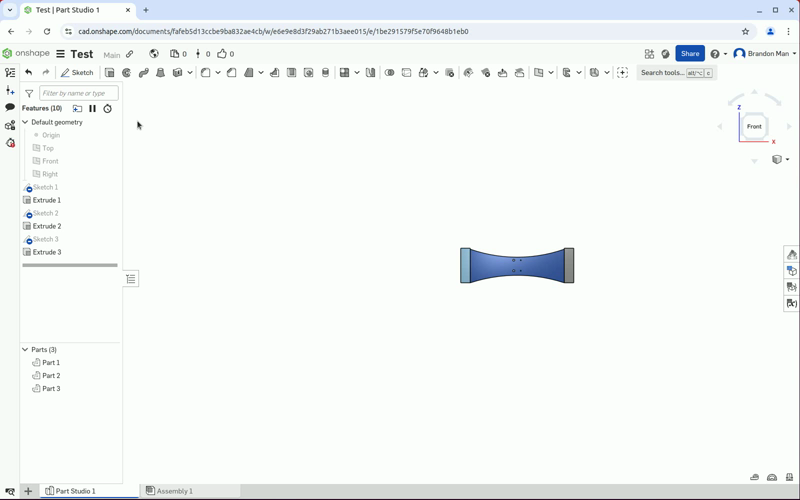
key(shift+h)
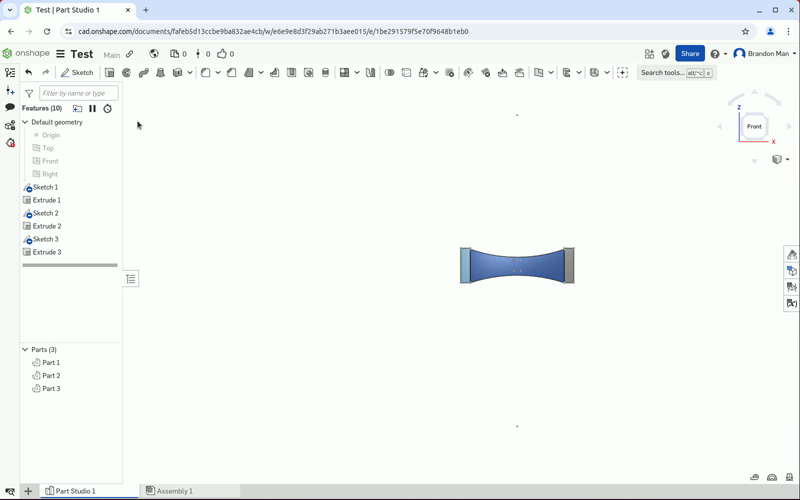
key(shift+h)
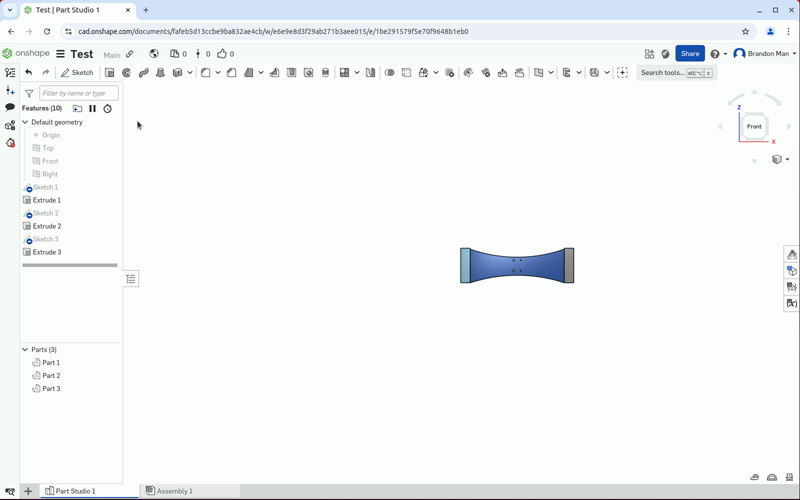
mouse_move(73, 189)
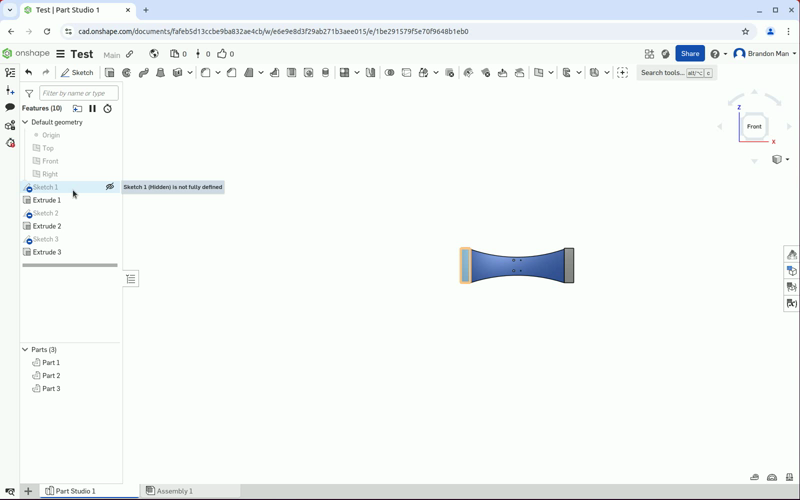
click(73, 189)
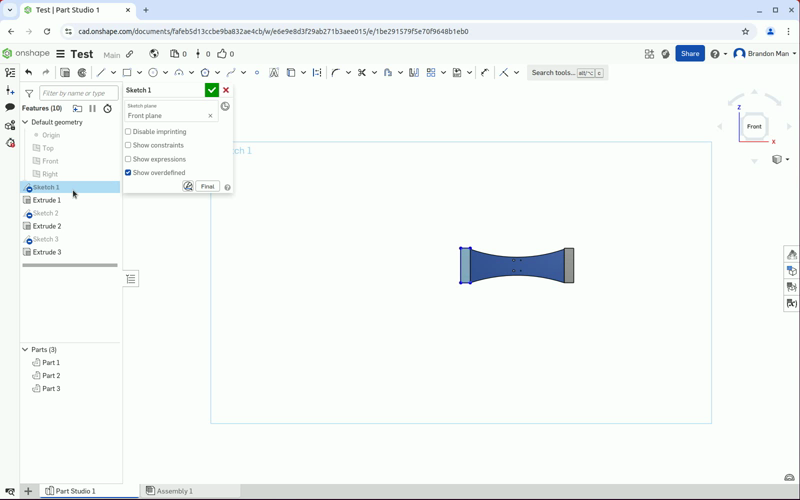
mouse_move(229, 92)
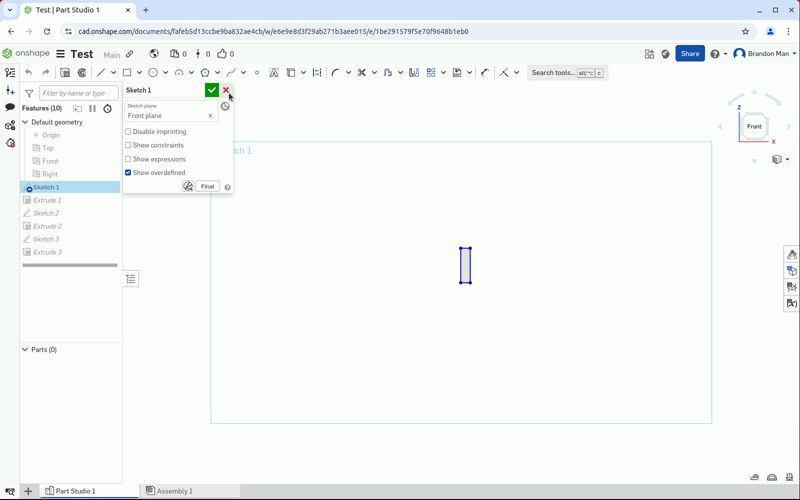
click(229, 92)
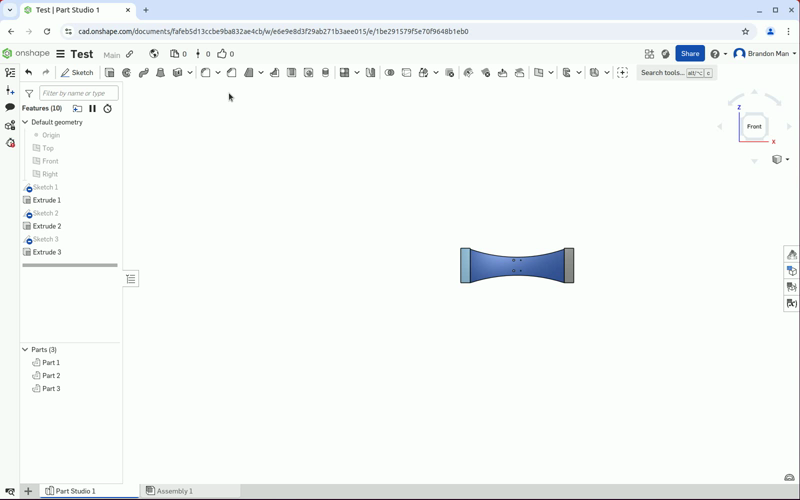
mouse_move(73, 352)
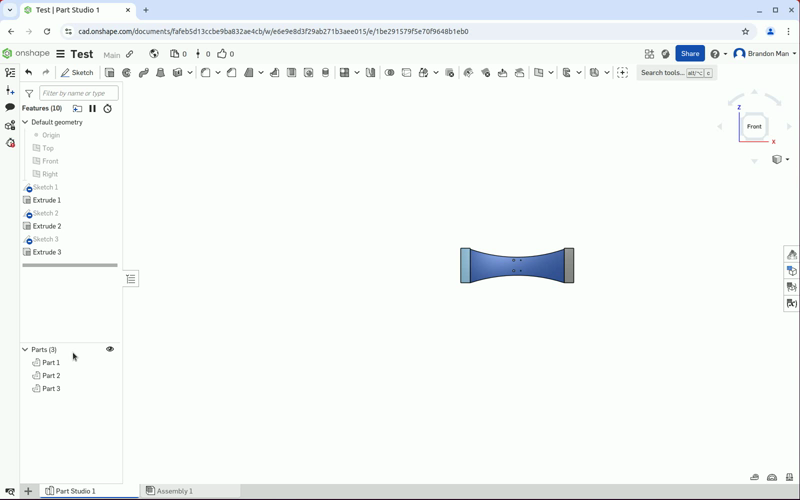
key(y)
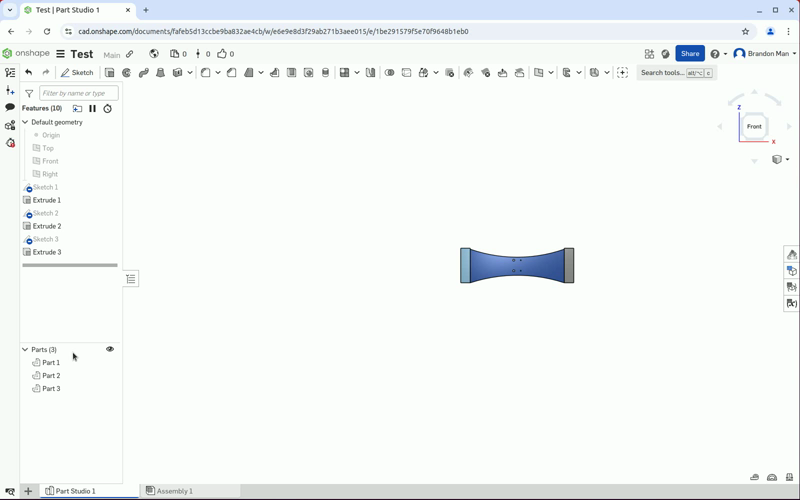
key(shift+p)
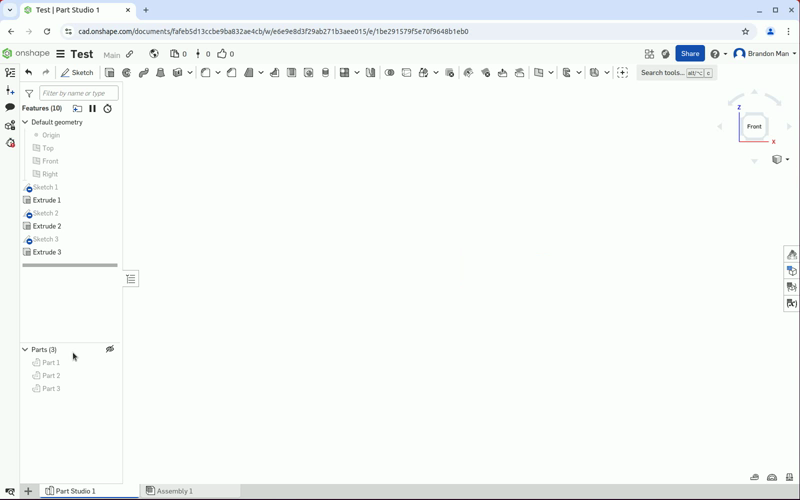
key(space)
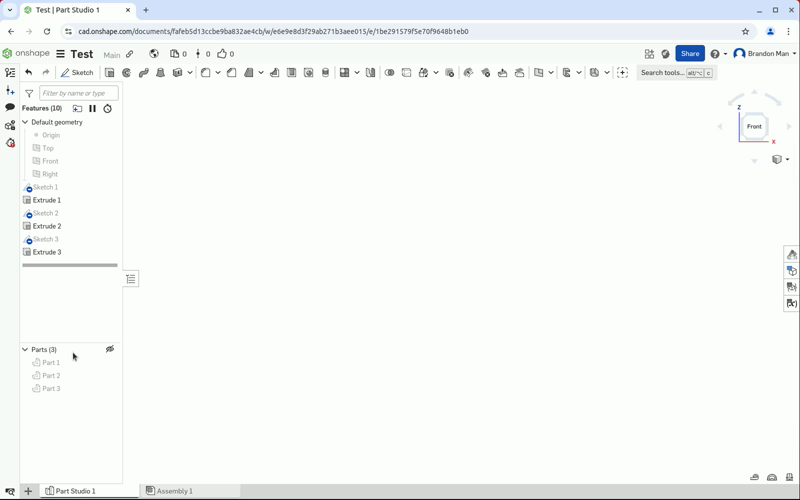
key_down(shift)
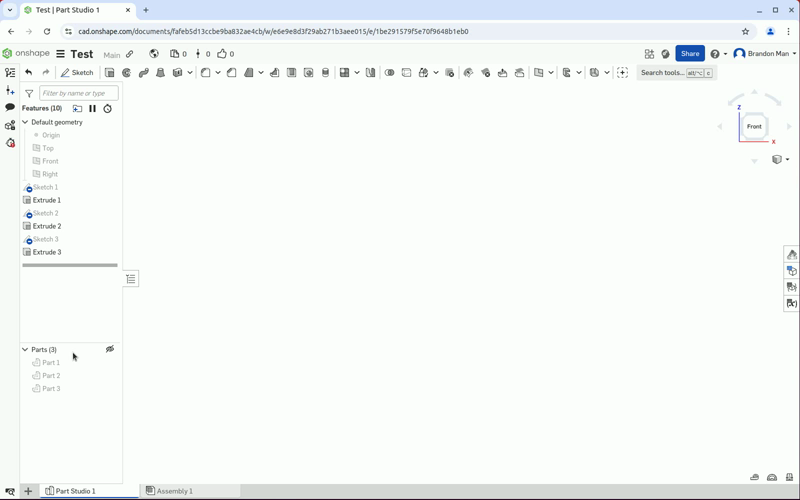
key(left)
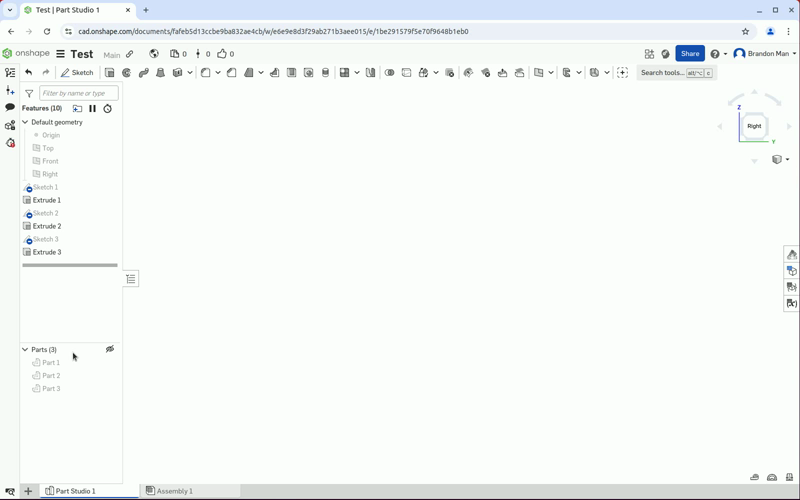
key_up(shift)
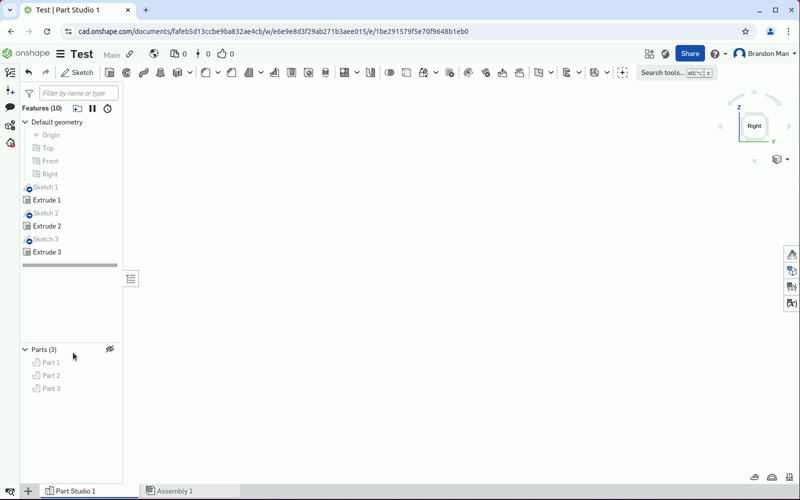
mouse_move(73, 352)
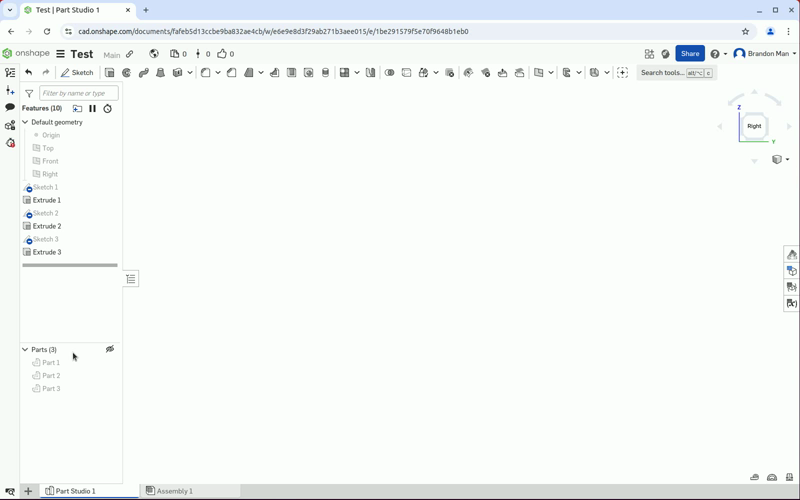
key(shift+y)
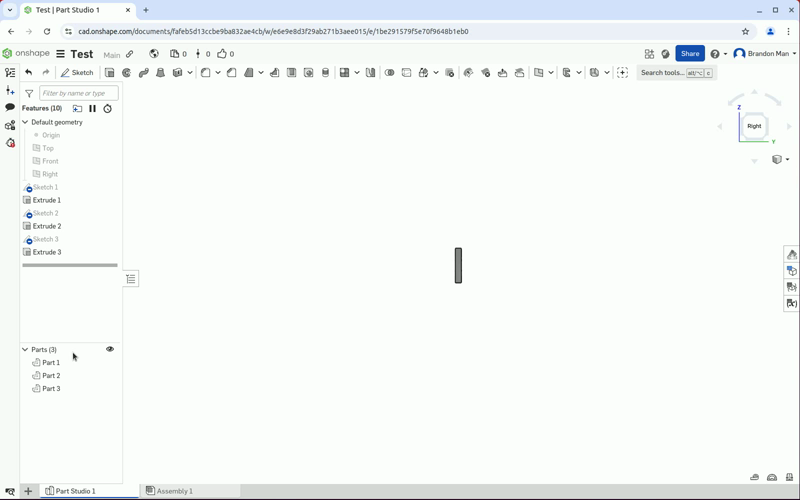
mouse_move(541, 75)
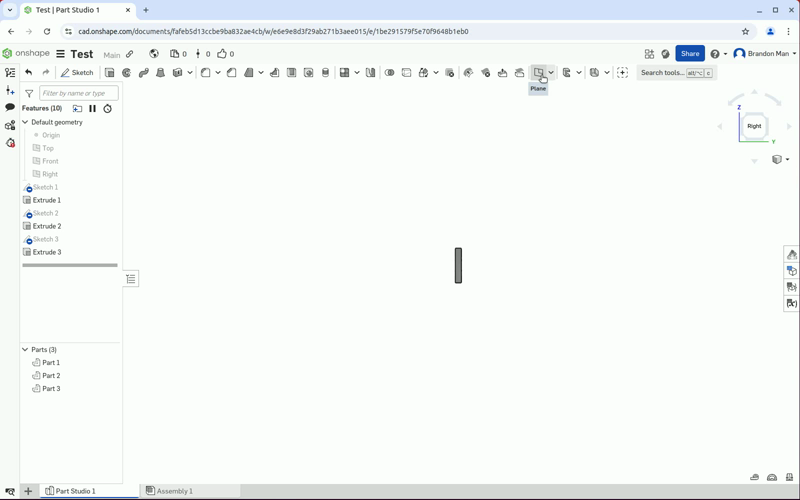
click(541, 75)
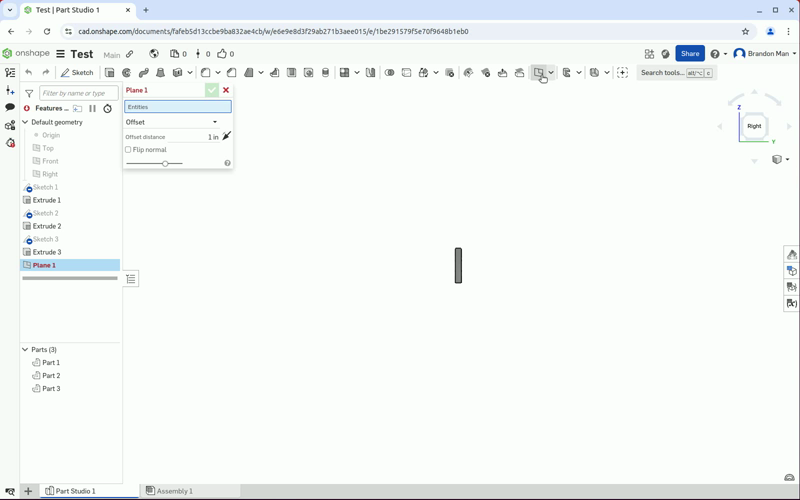
mouse_move(73, 176)
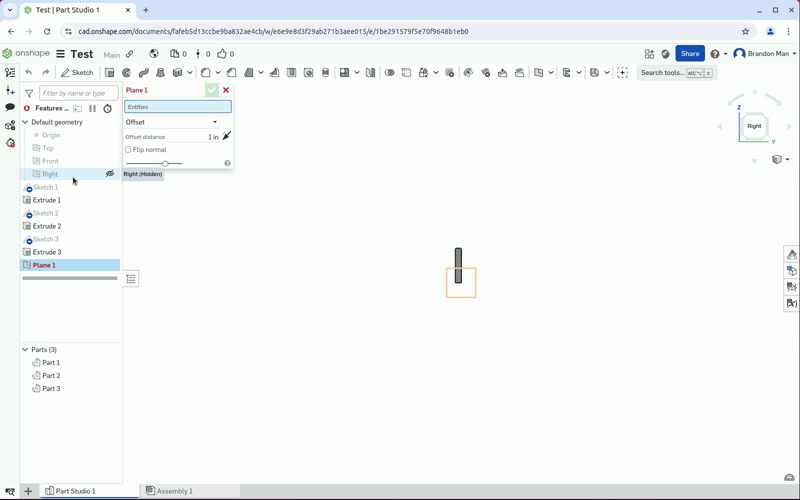
click(73, 176)
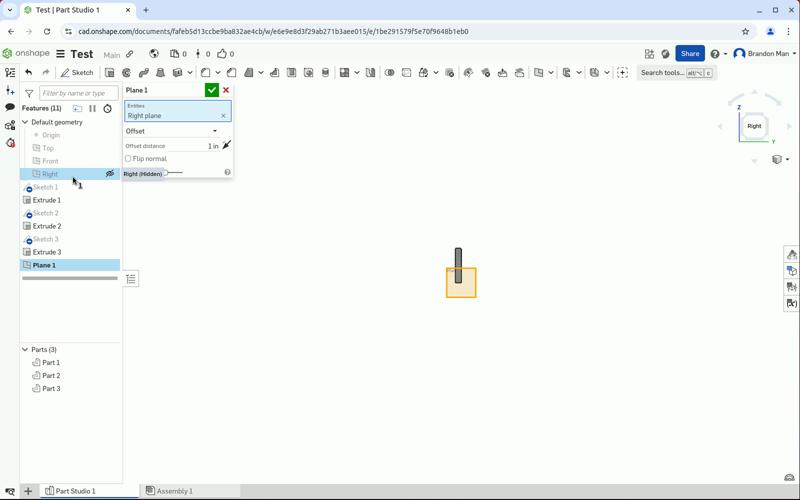
key(tab, 2)
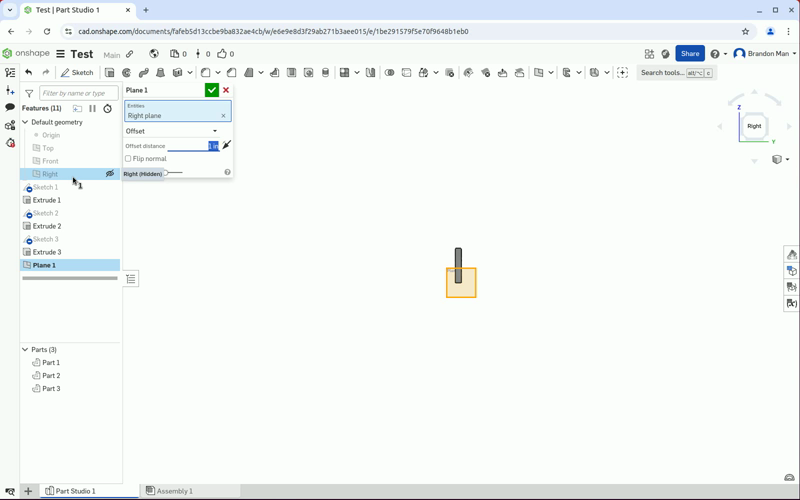
text(23.108)
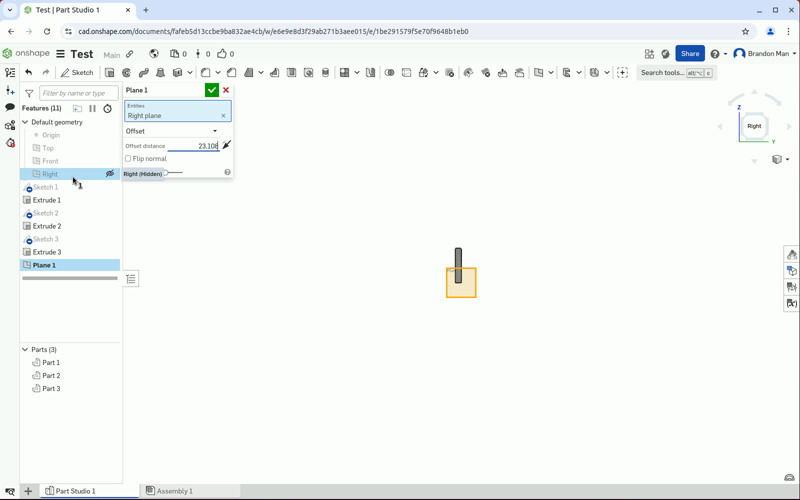
key(enter, 2)
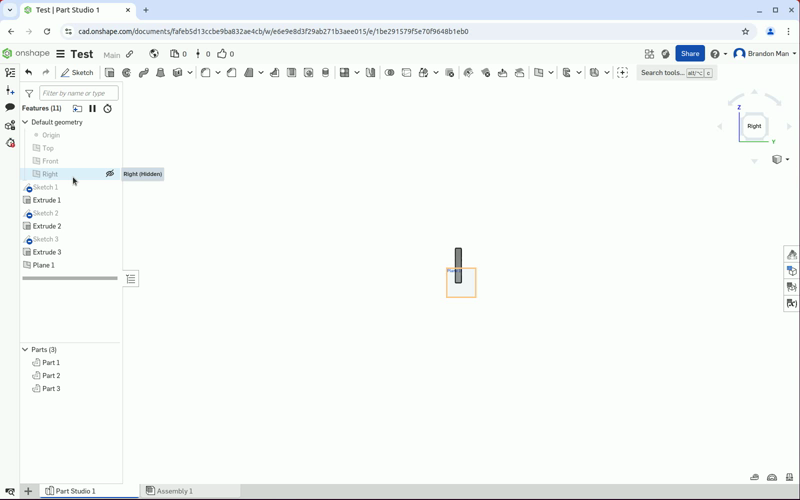
key(shift+s)
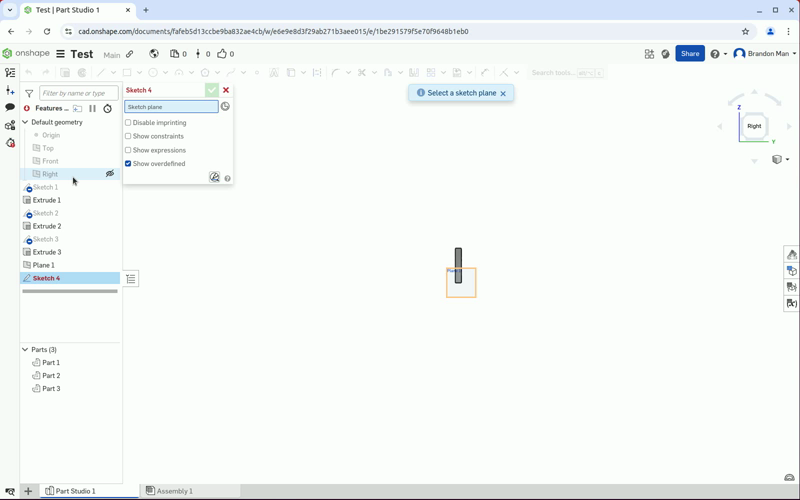
mouse_move(73, 267)
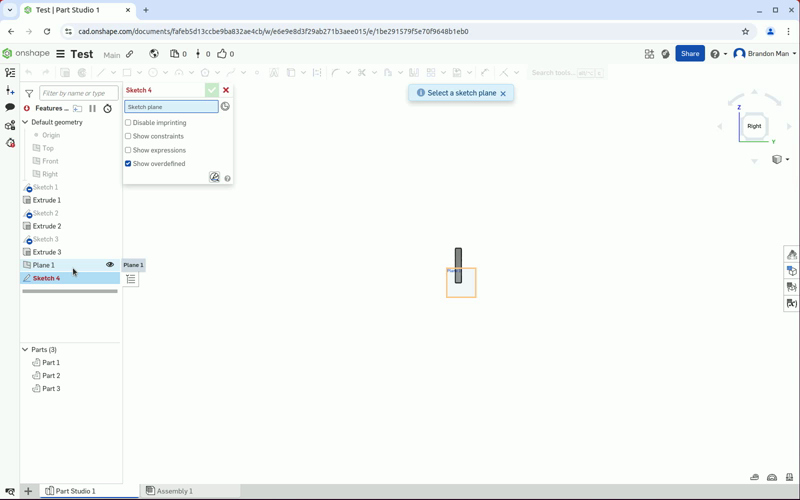
click(73, 267)
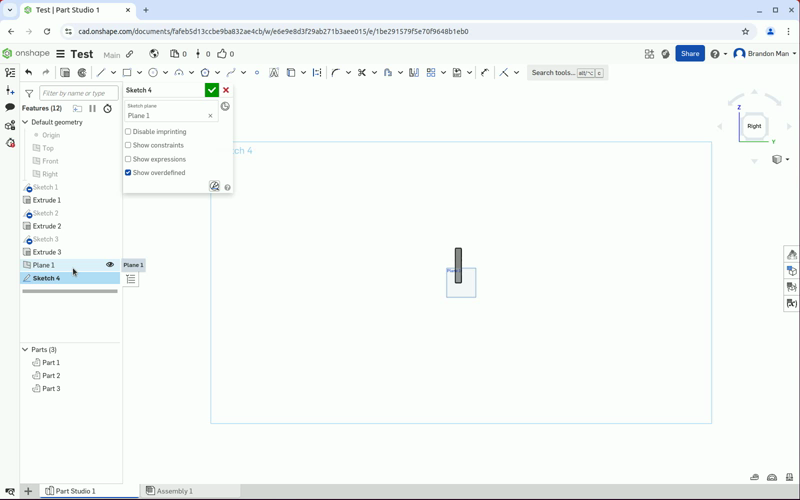
mouse_move(73, 352)
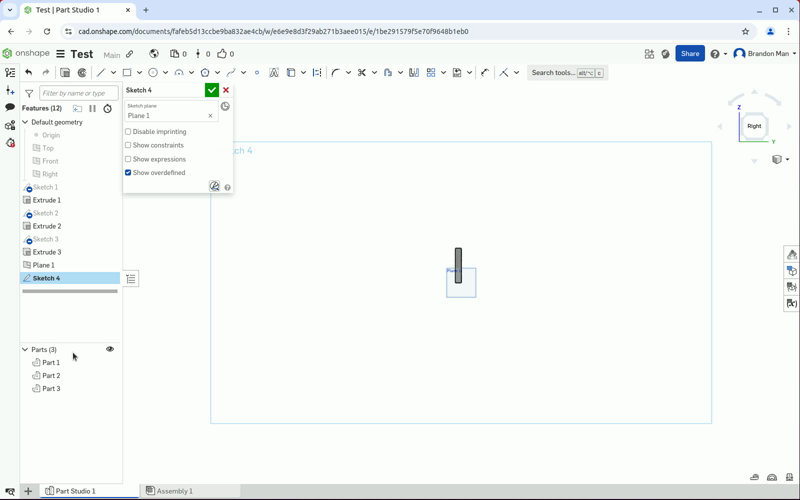
key(y)
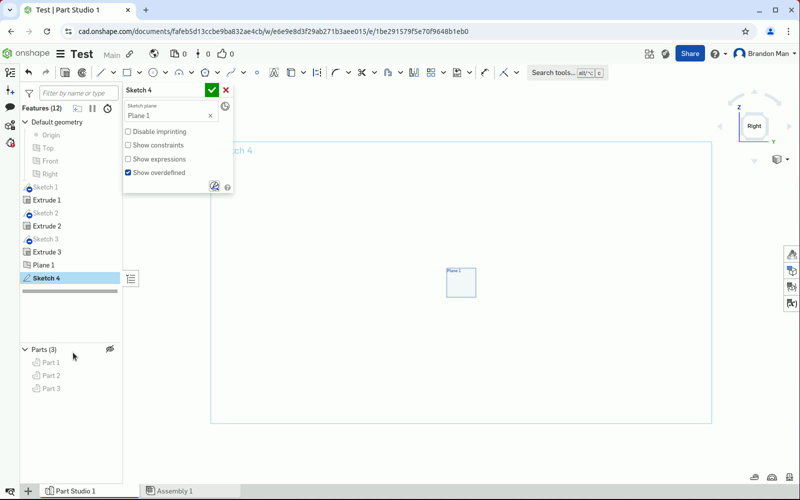
key(c)
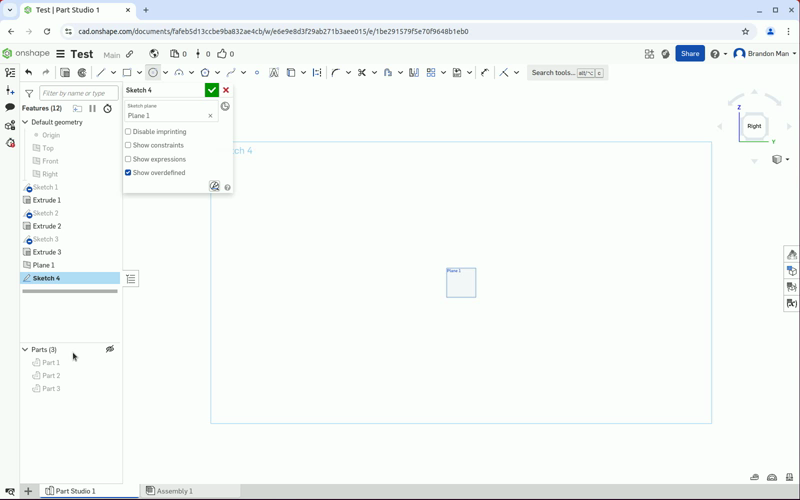
key_down(shift)
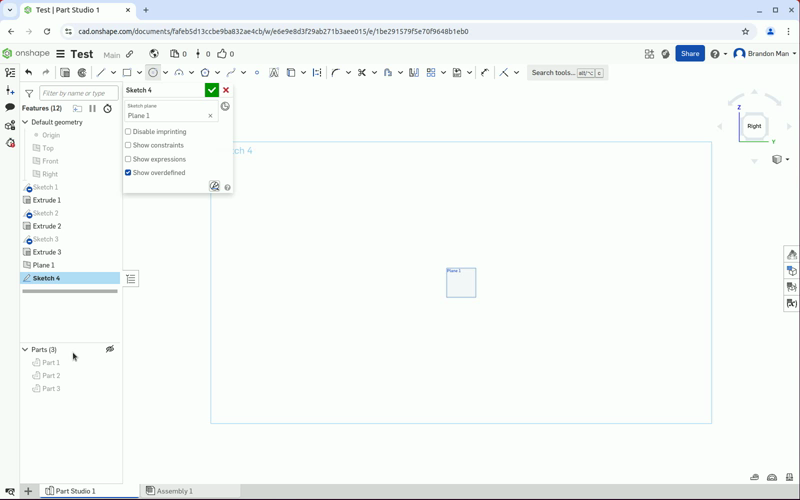
mouse_move(457, 253)
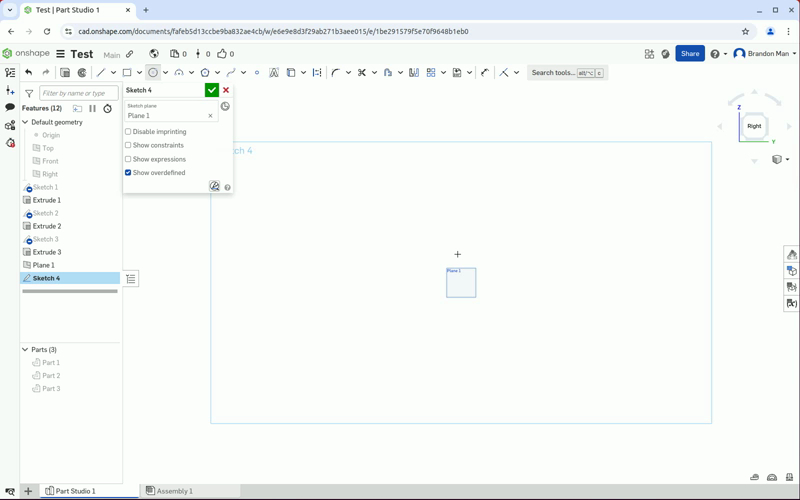
click(457, 253)
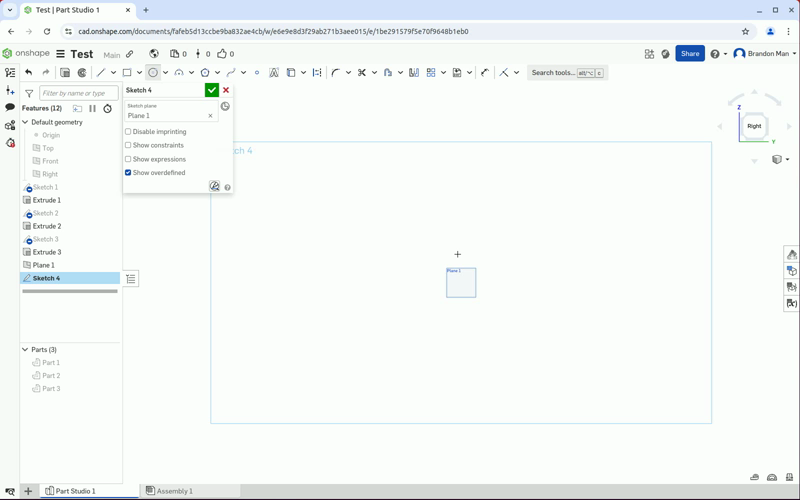
key_up(shift)
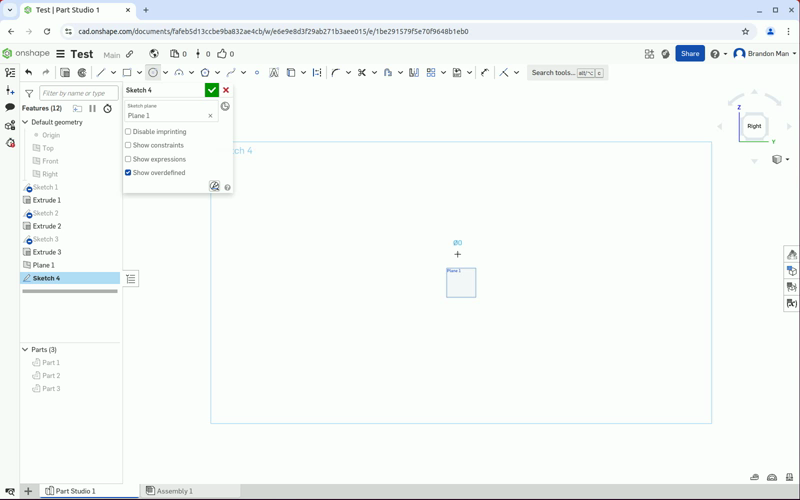
mouse_move(459, 253)
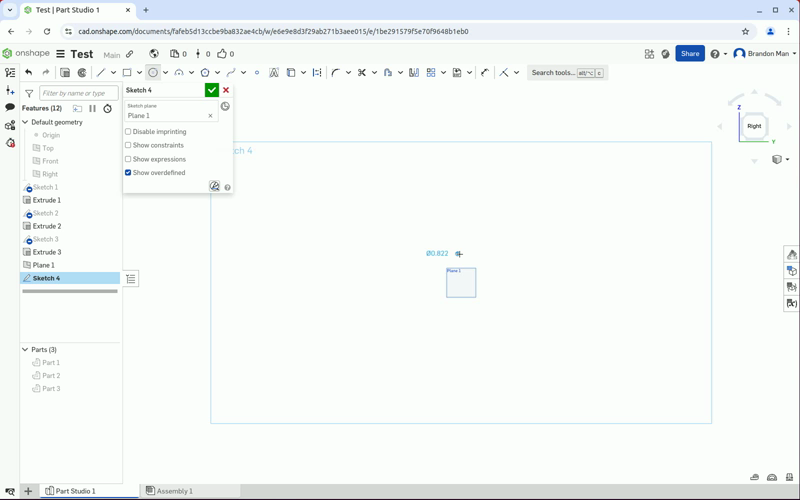
scroll(6)
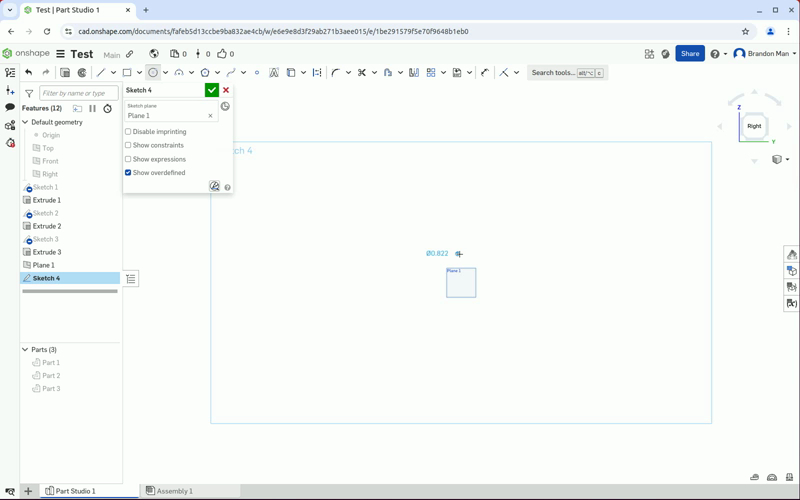
scroll(6)
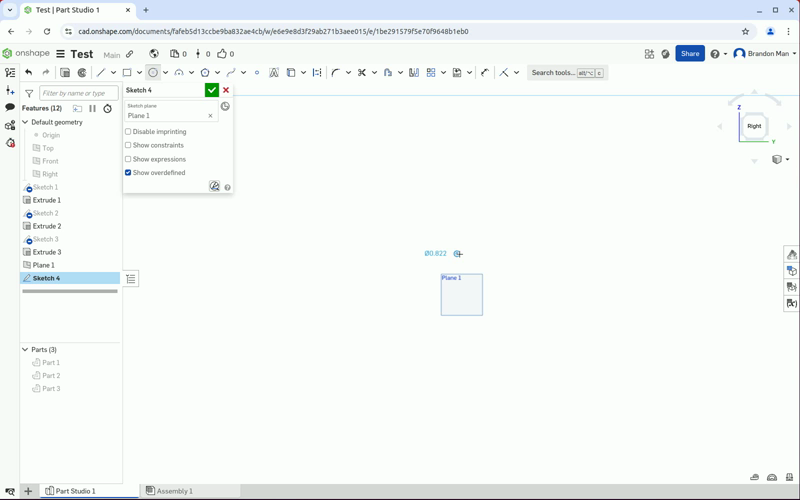
scroll(6)
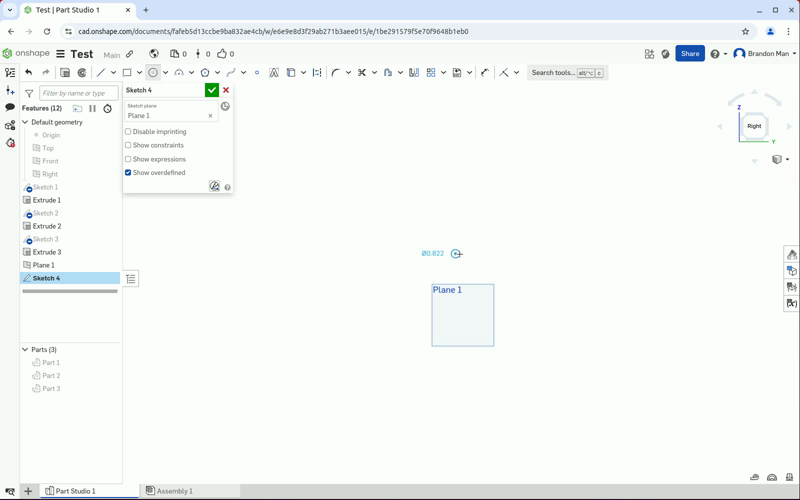
scroll(6)
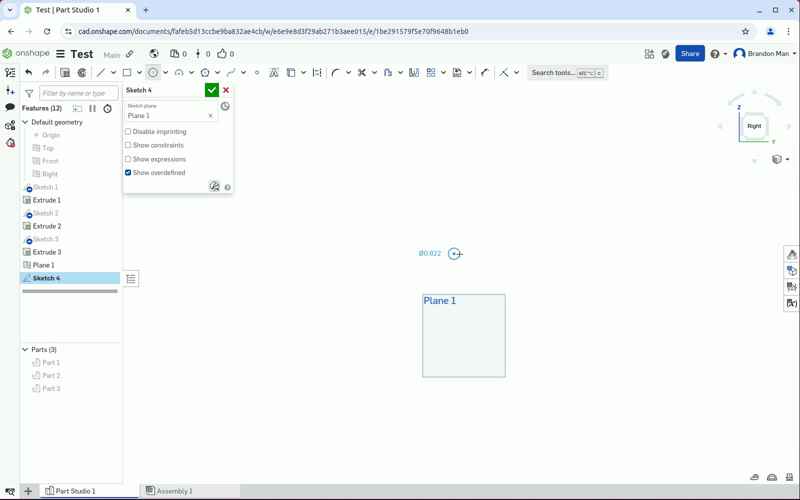
scroll(6)
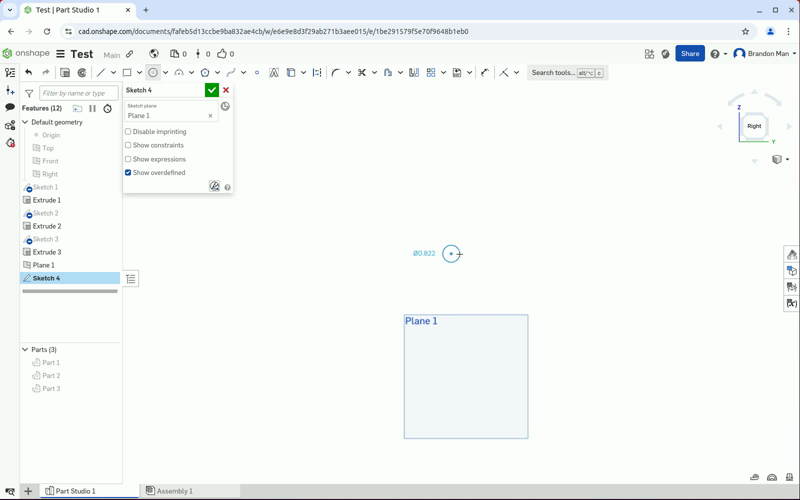
scroll(6)
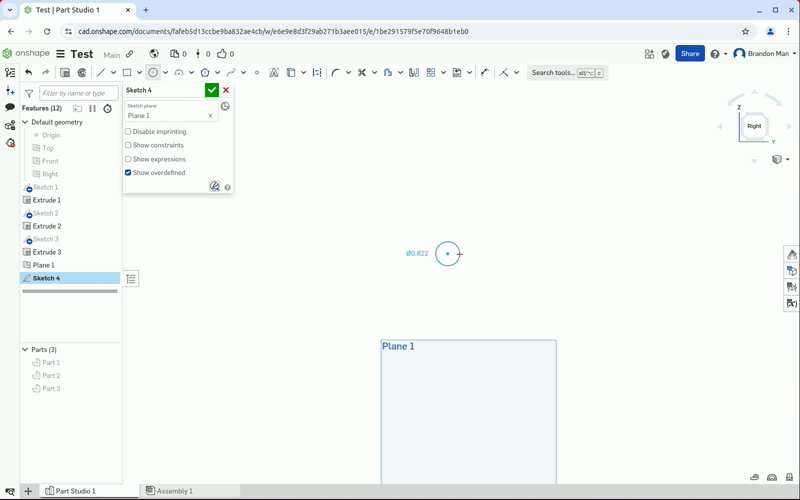
scroll(6)
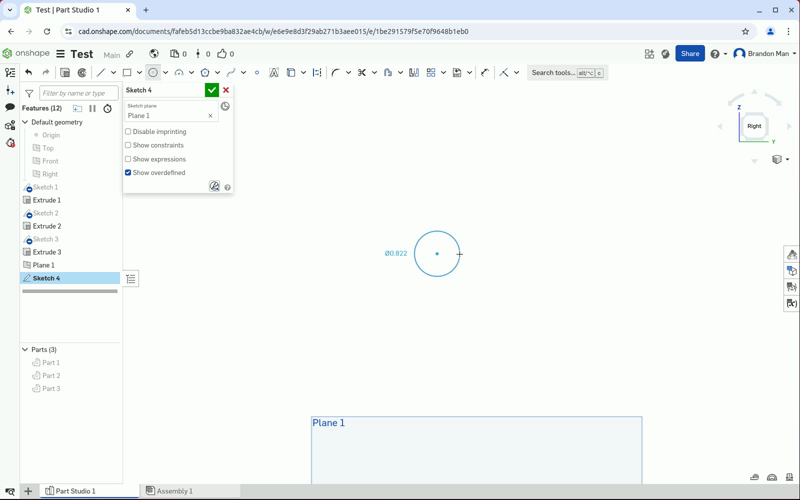
click(459, 253)
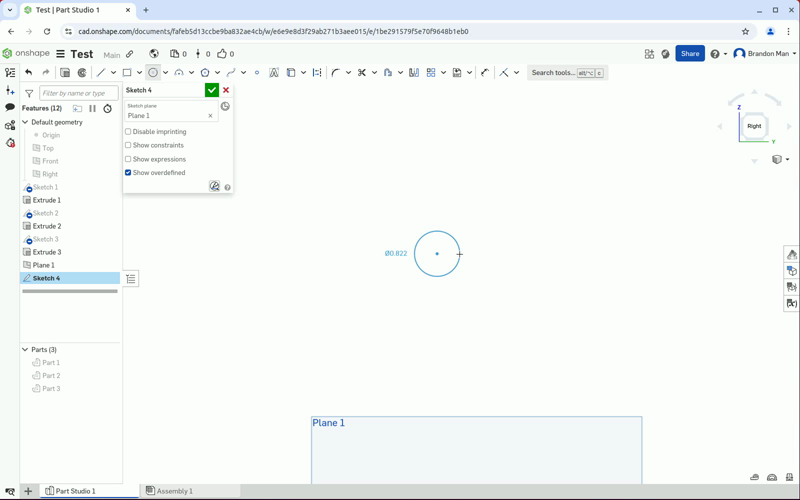
scroll(-6)
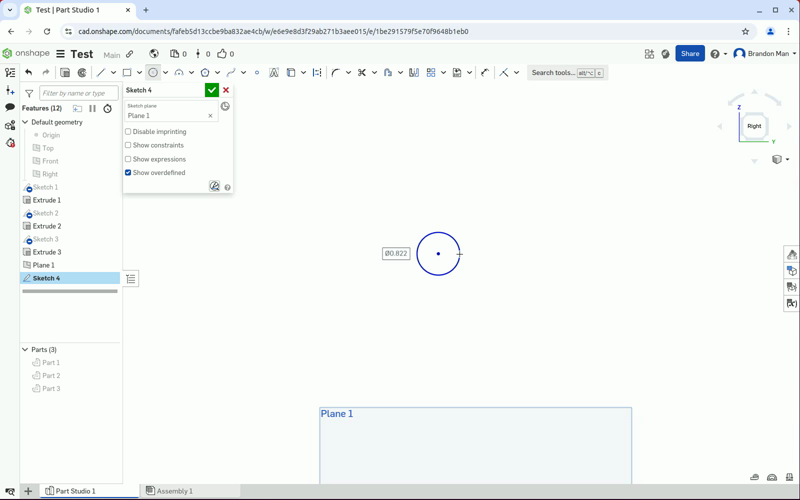
scroll(-6)
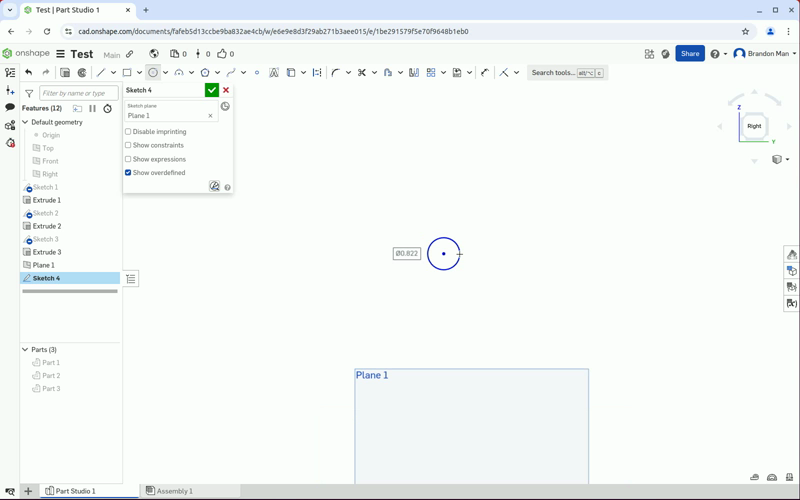
scroll(-6)
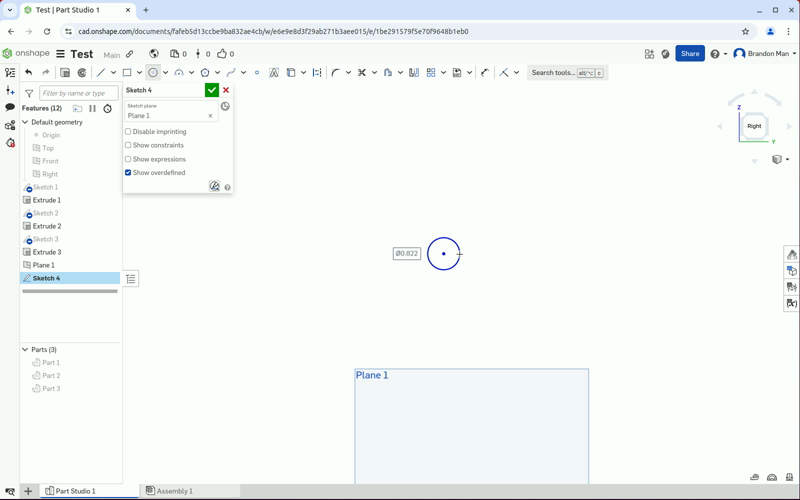
scroll(-6)
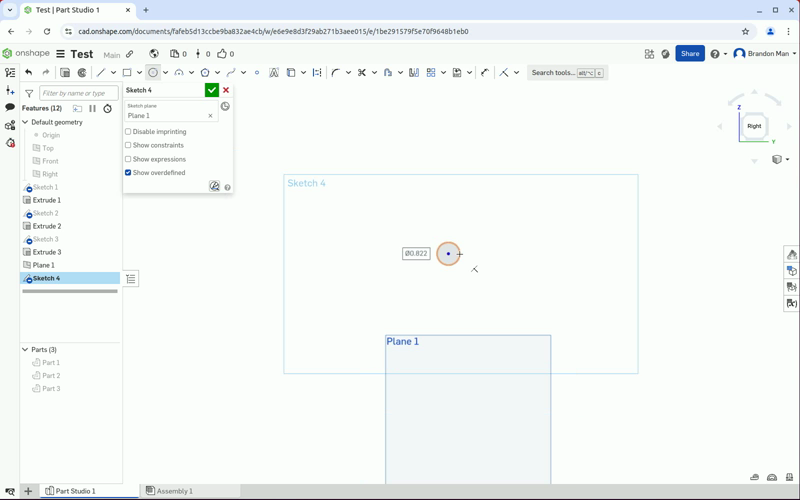
scroll(-6)
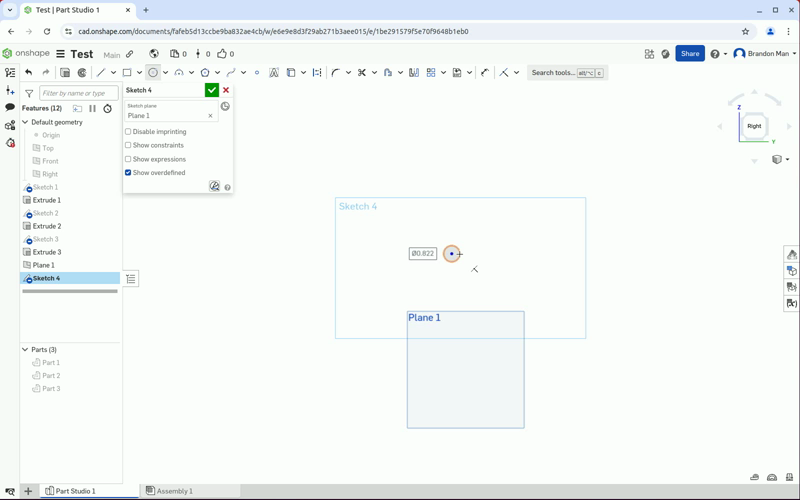
scroll(-6)
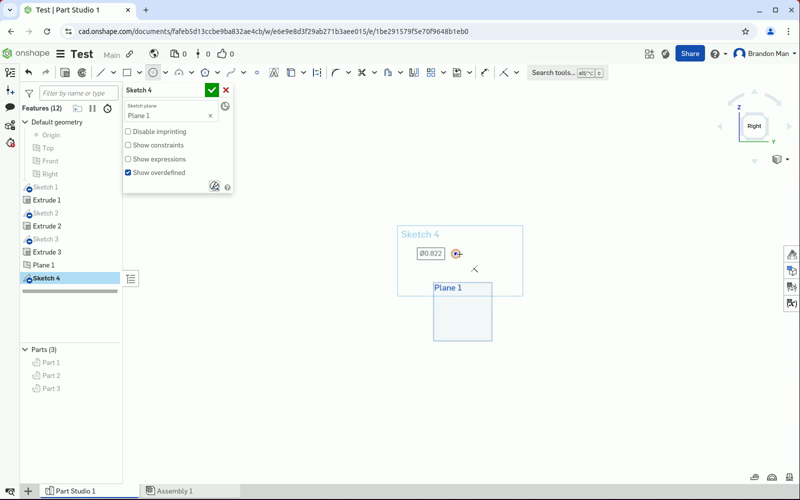
scroll(-6)
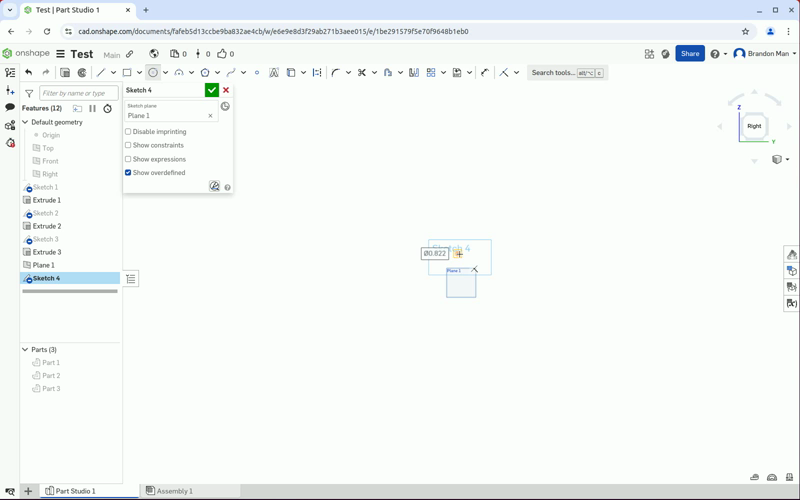
key(esc)
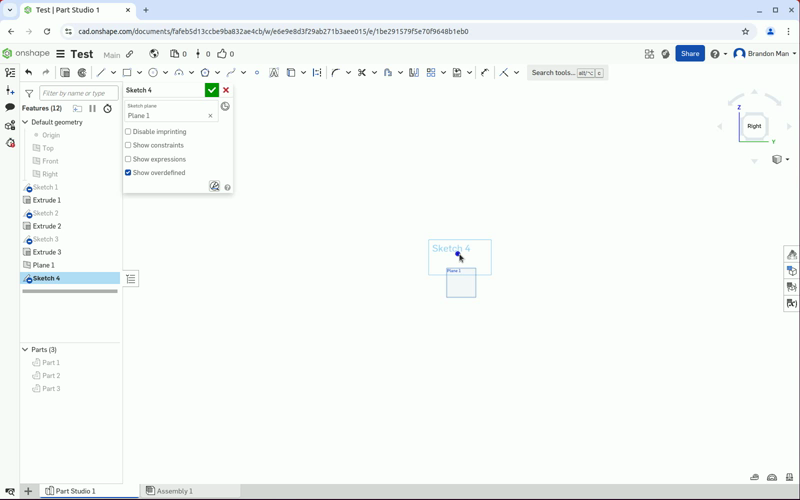
mouse_move(457, 252)
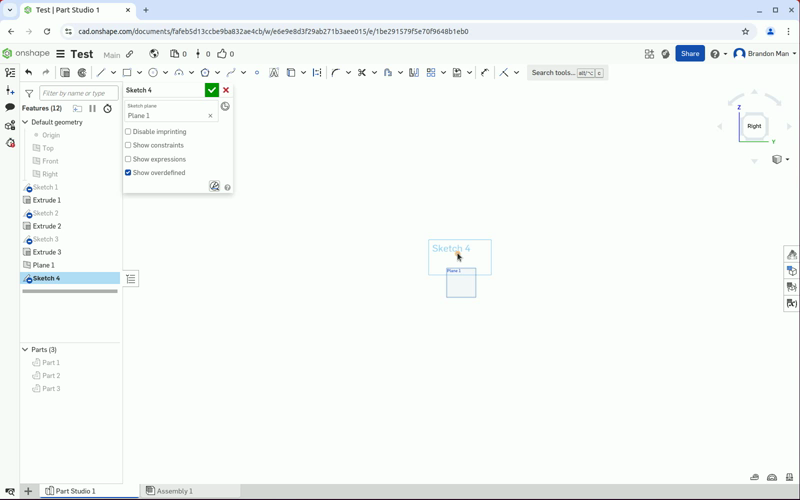
scroll(6)
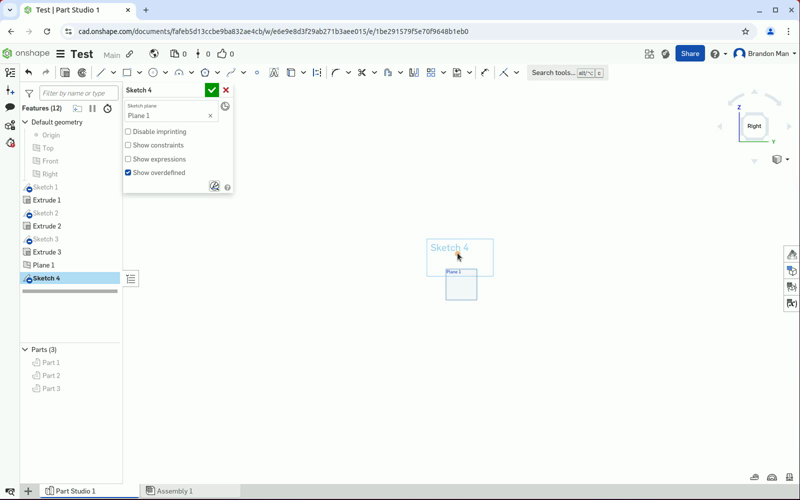
scroll(6)
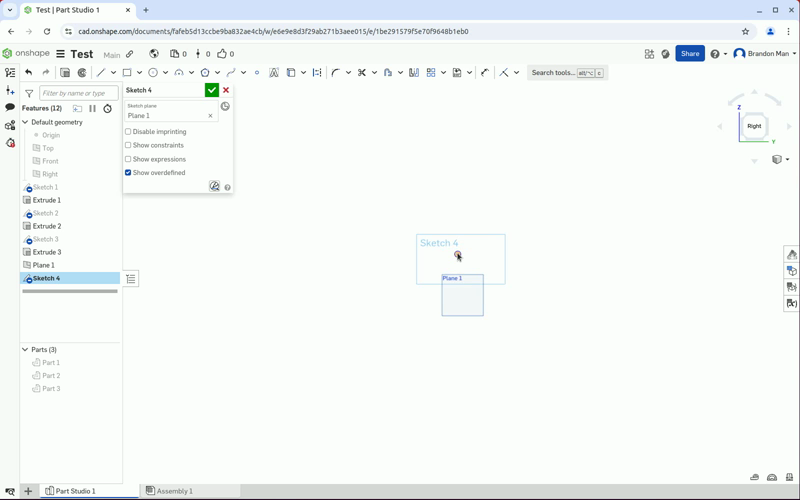
scroll(6)
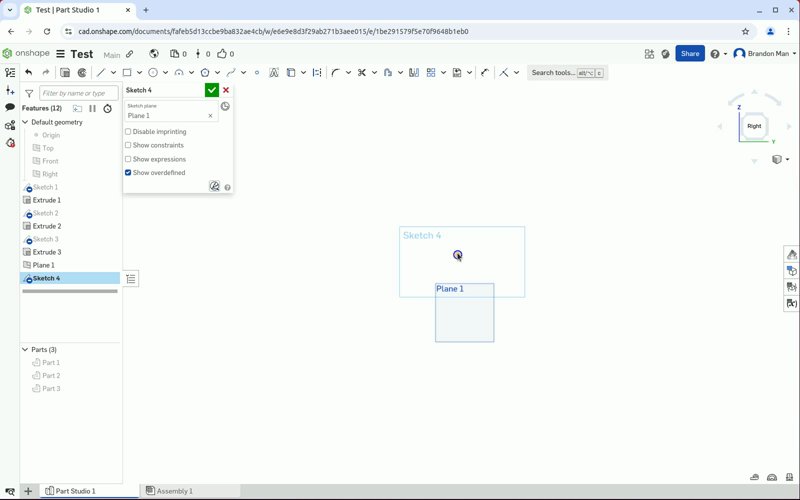
scroll(6)
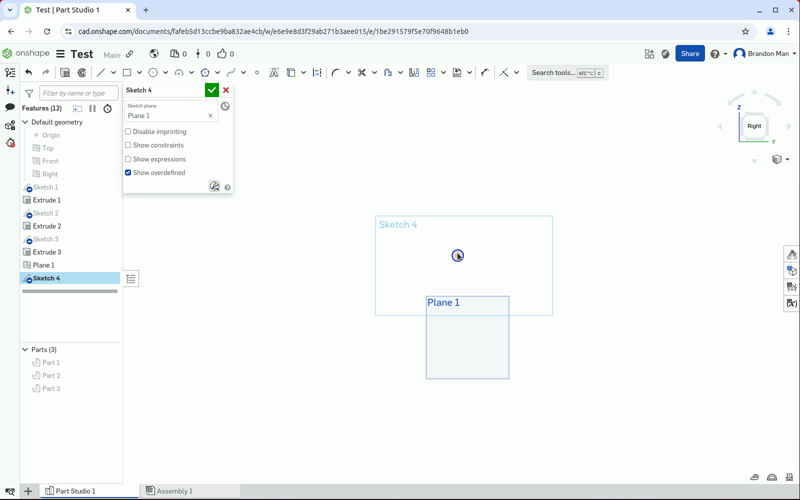
scroll(6)
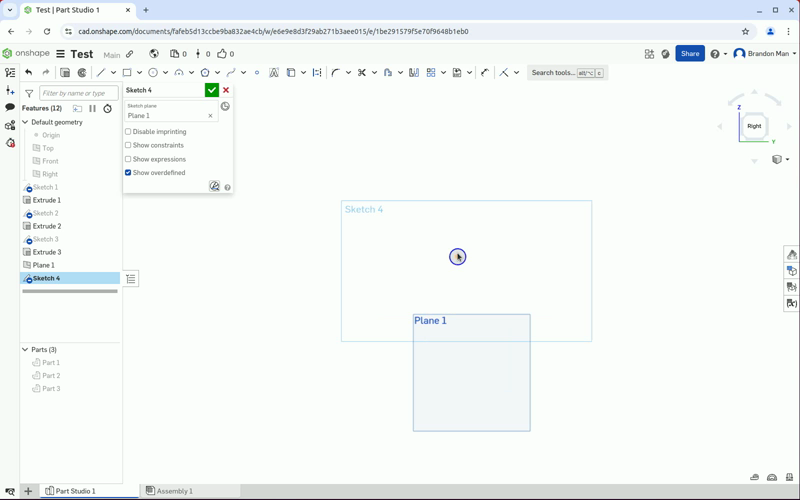
scroll(6)
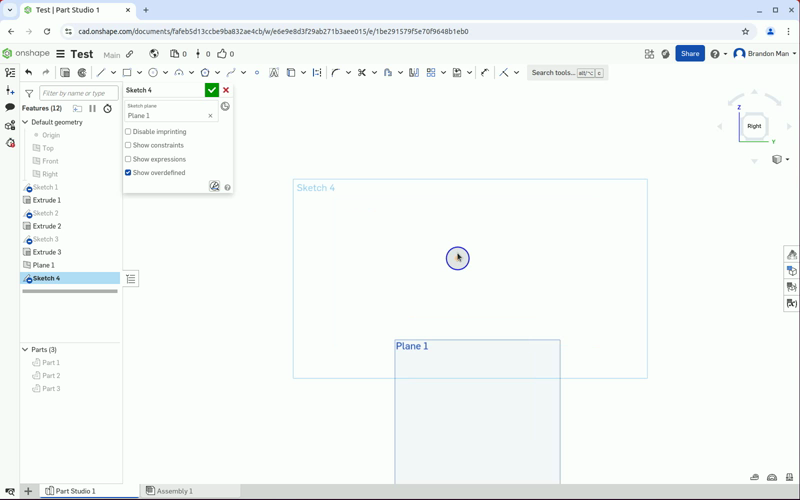
scroll(6)
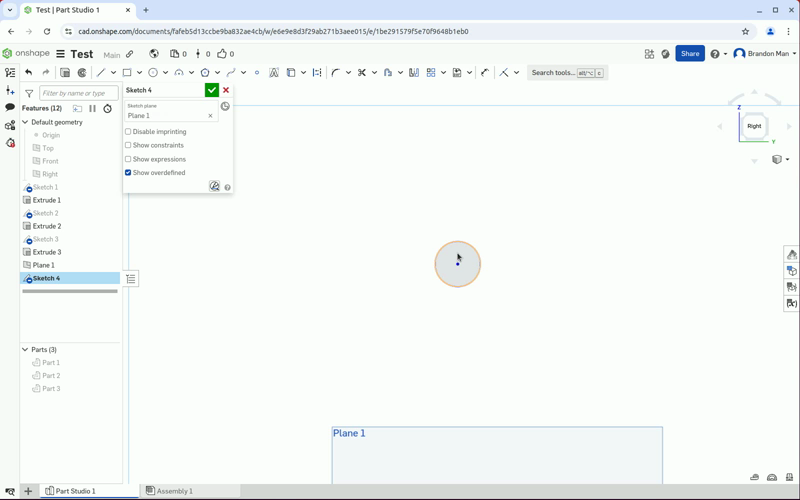
click(457, 252)
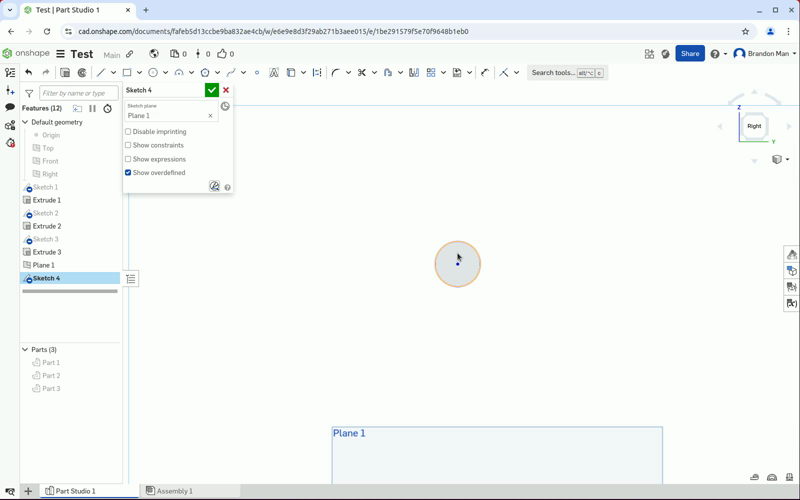
scroll(-6)
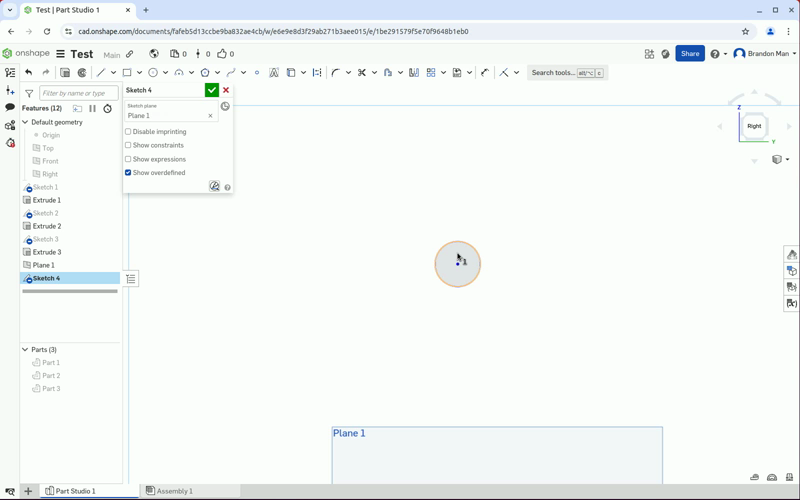
scroll(-6)
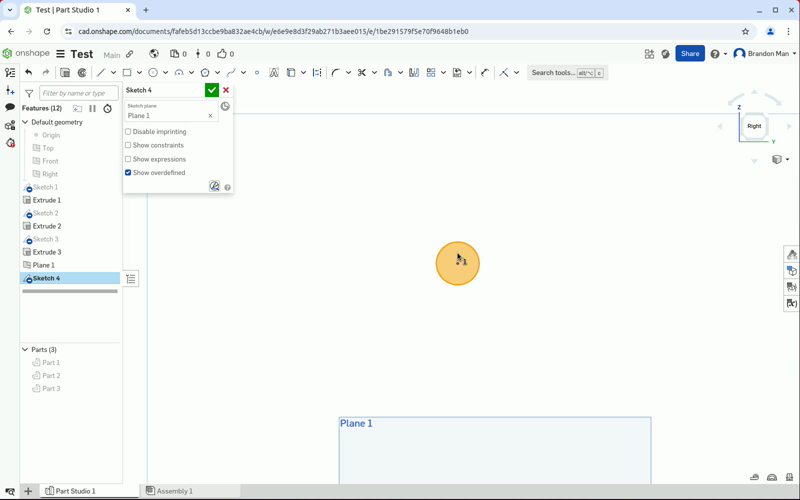
scroll(-6)
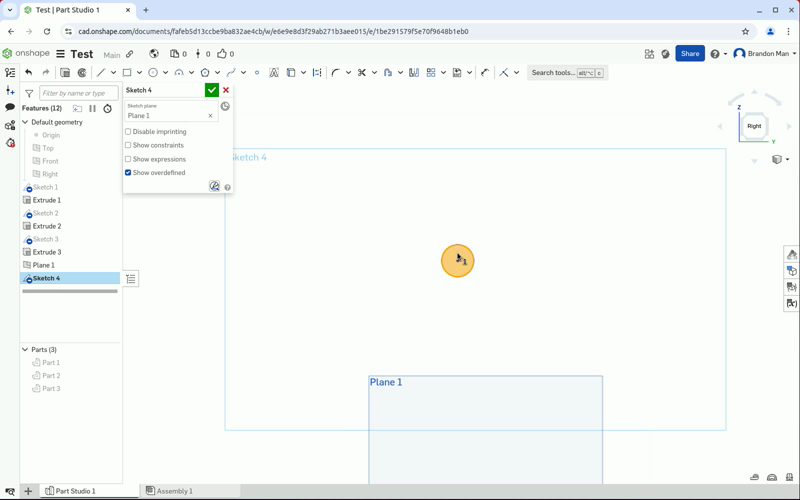
scroll(-6)
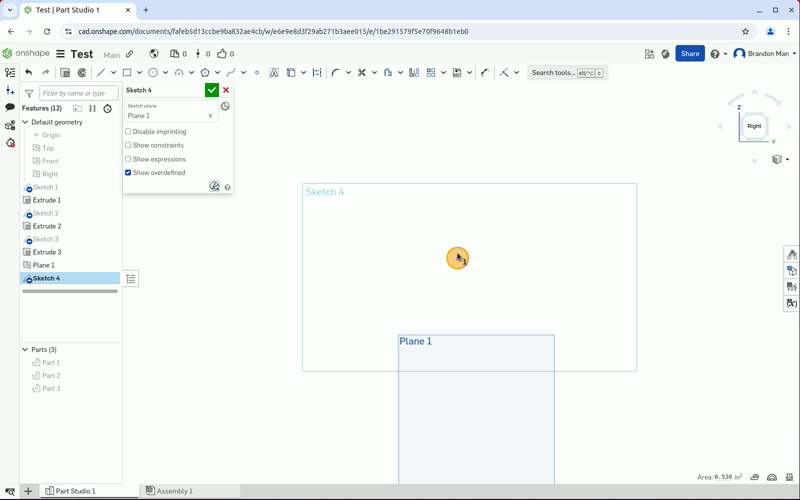
scroll(-6)
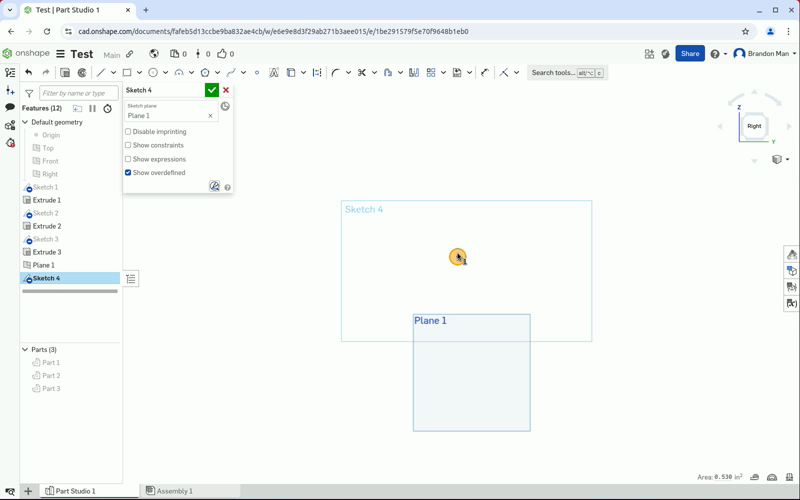
scroll(-6)
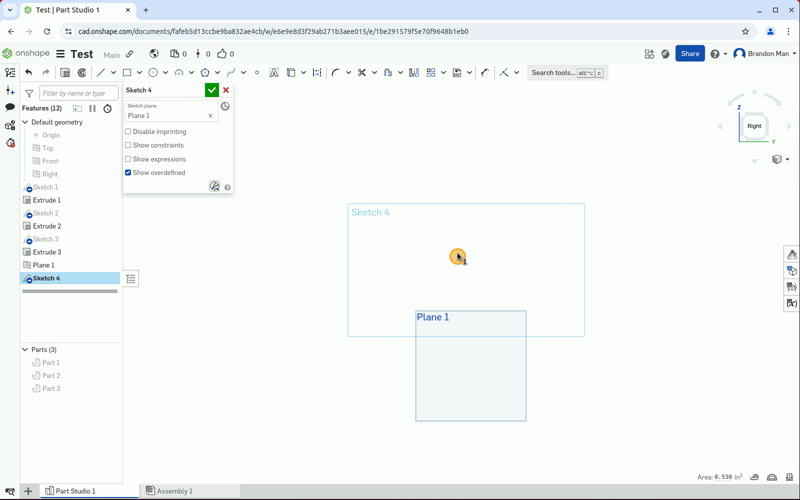
scroll(-6)
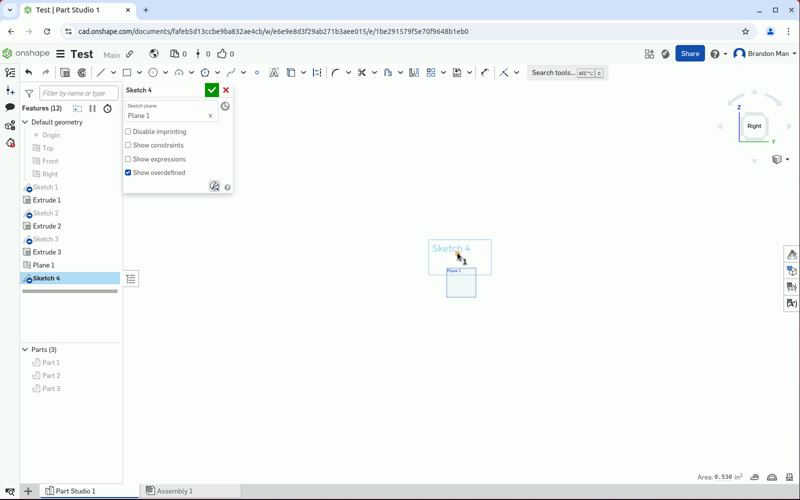
mouse_move(73, 352)
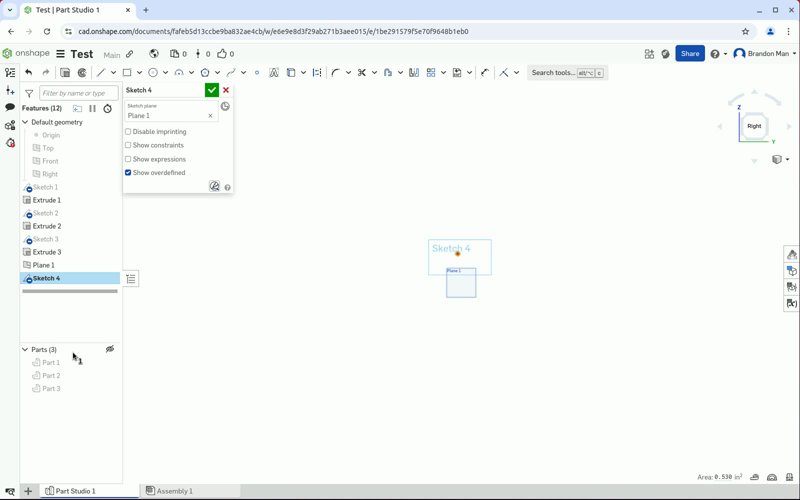
key(shift+y)
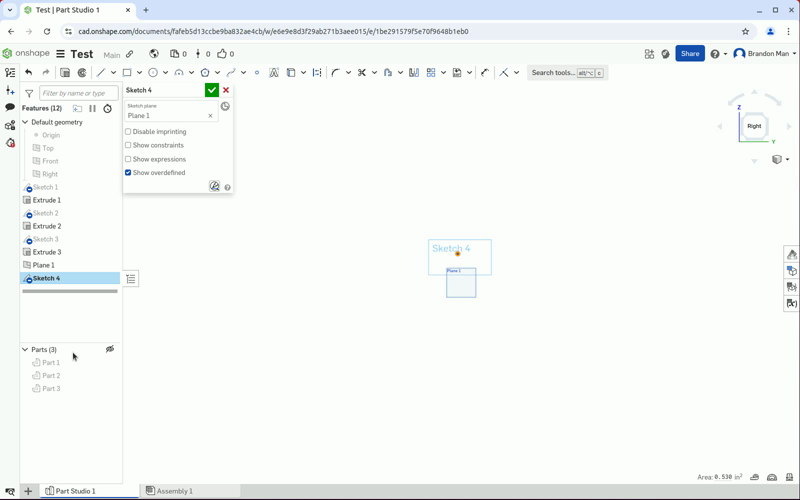
key(shift+e)
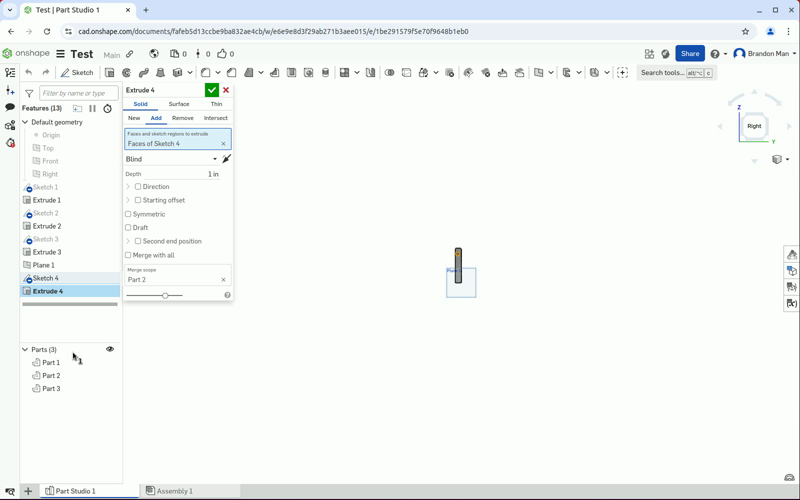
mouse_move(143, 106)
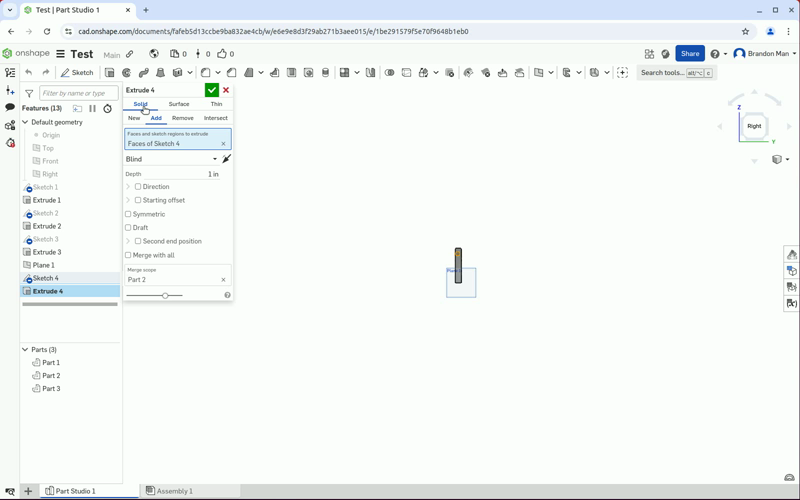
click(143, 106)
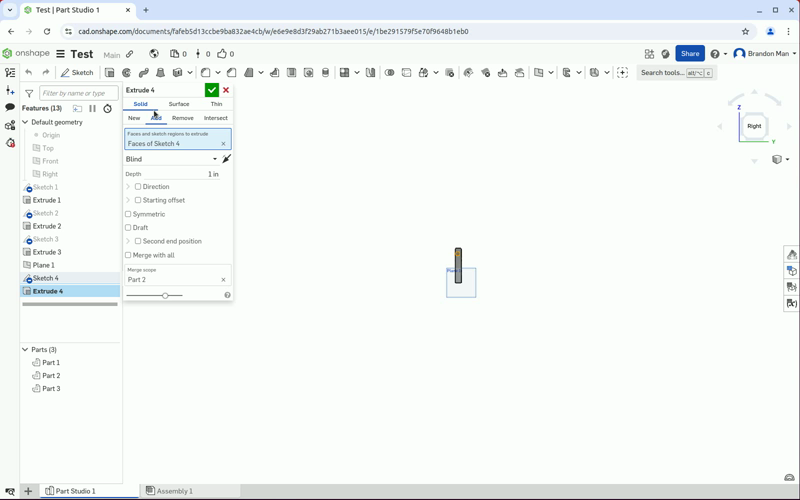
mouse_move(186, 120)
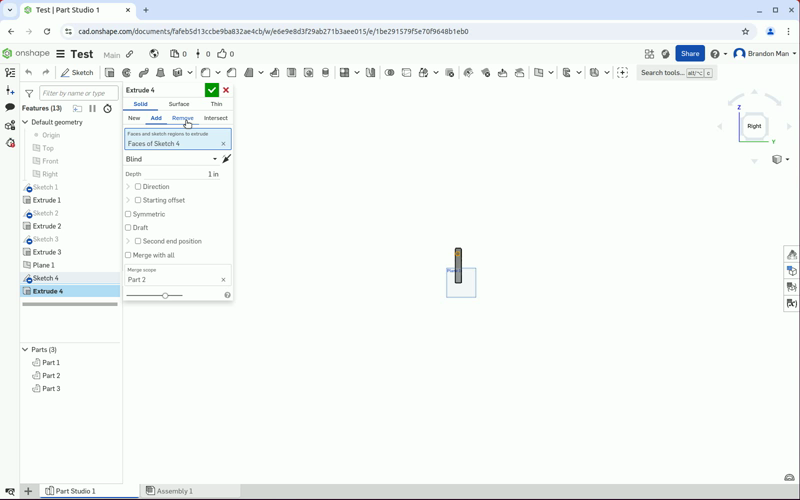
click(186, 120)
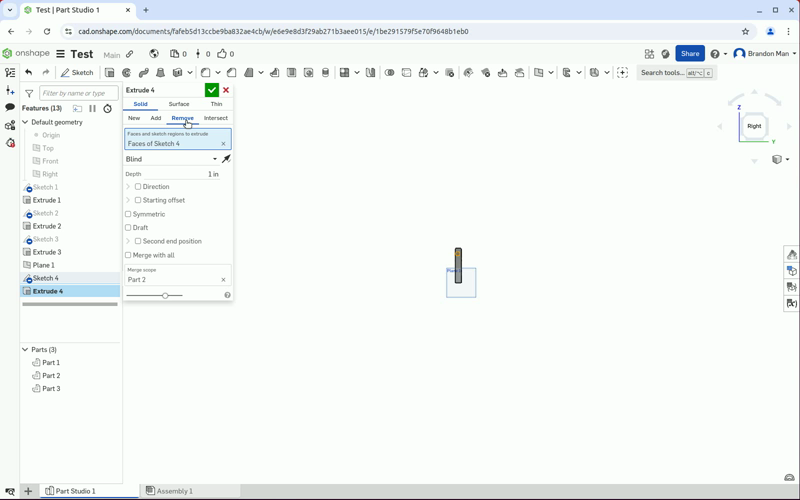
key(tab, 4)
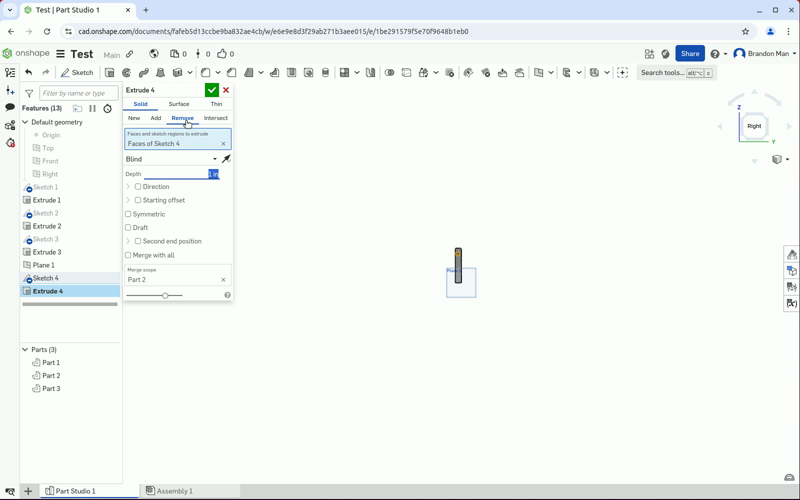
text(2.889)
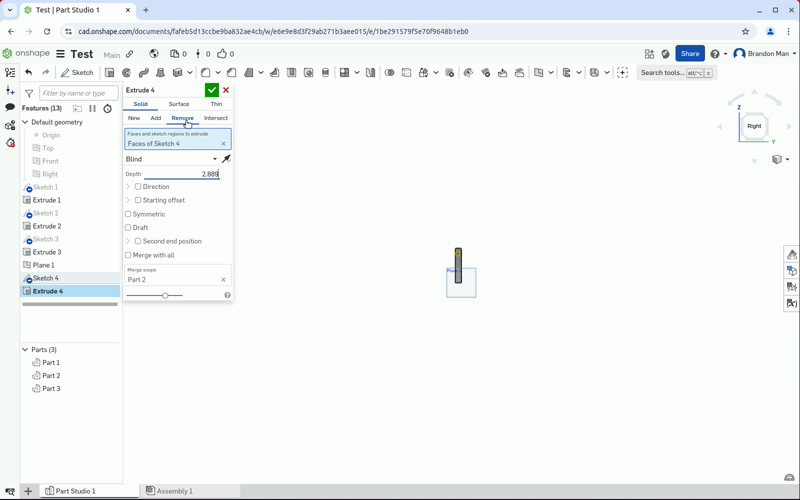
key(tab, 6)
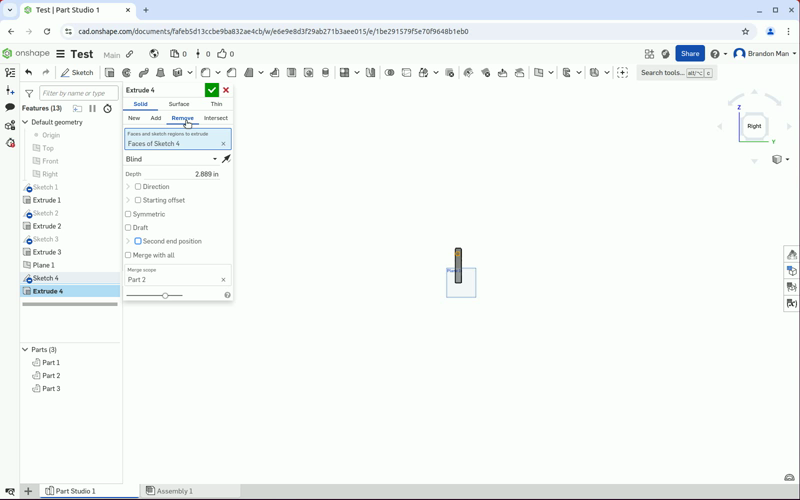
key(space)
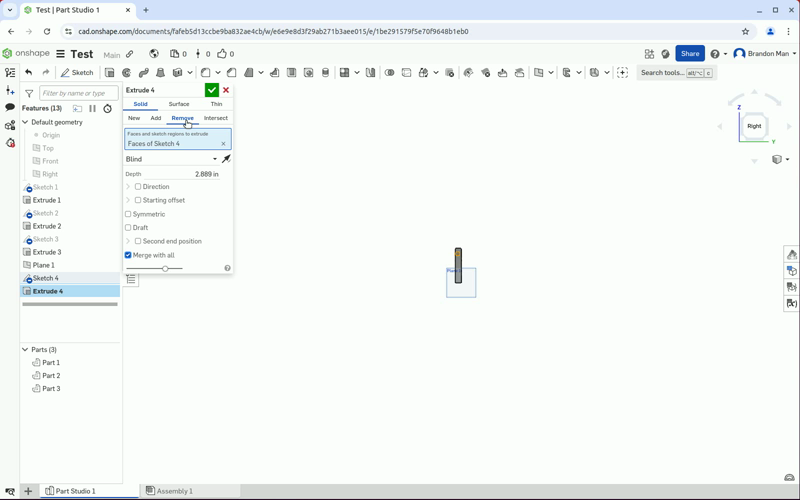
key(enter)
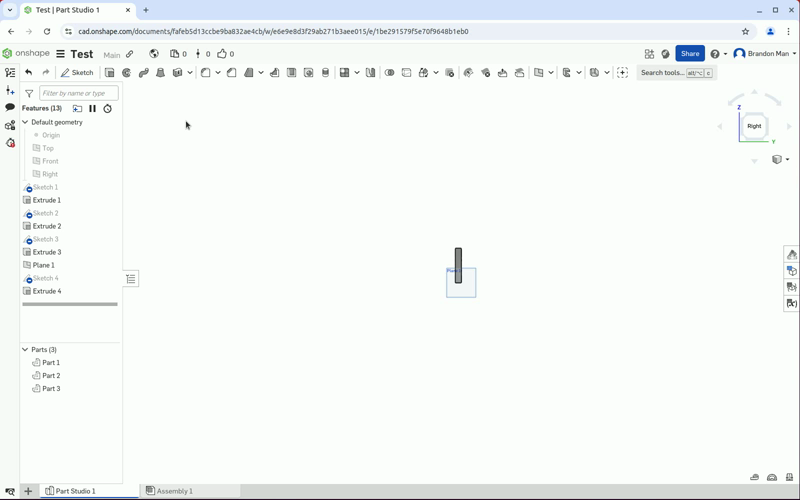
key(shift+h)
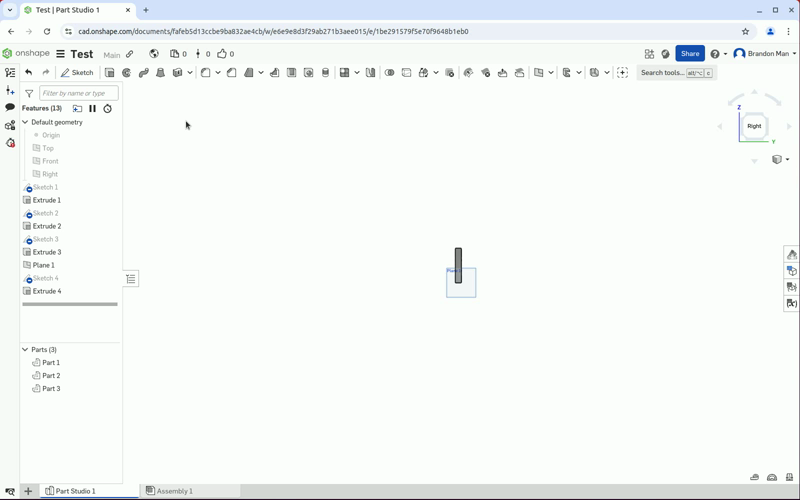
key(shift+h)
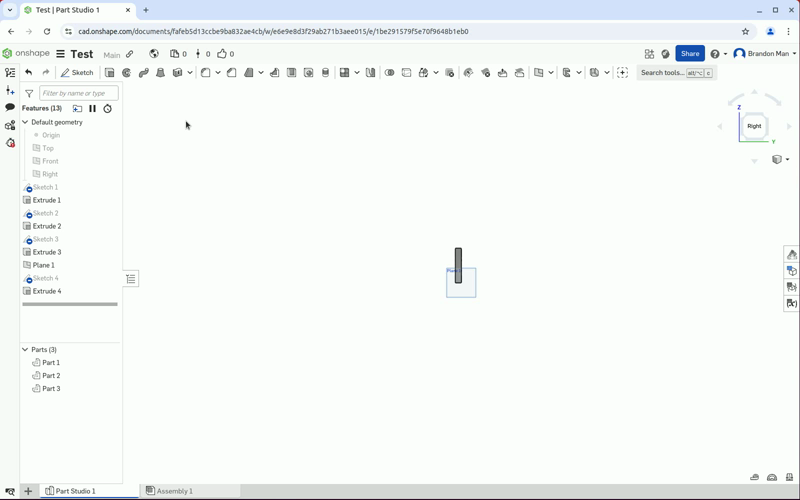
mouse_move(73, 189)
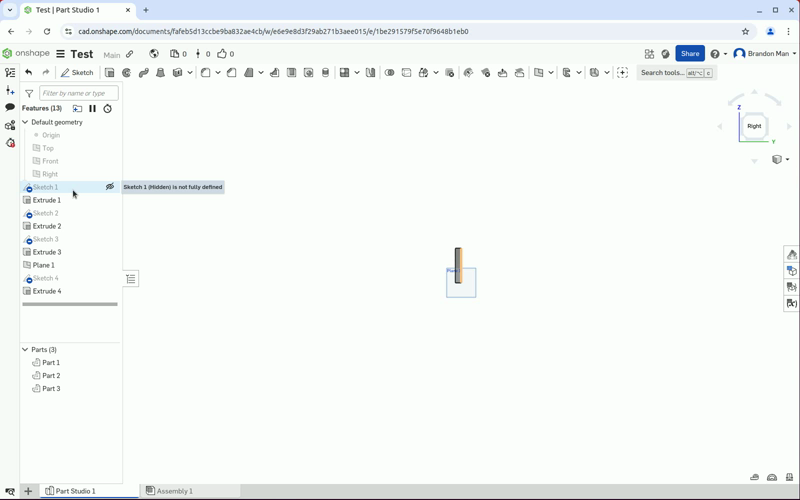
click(73, 189)
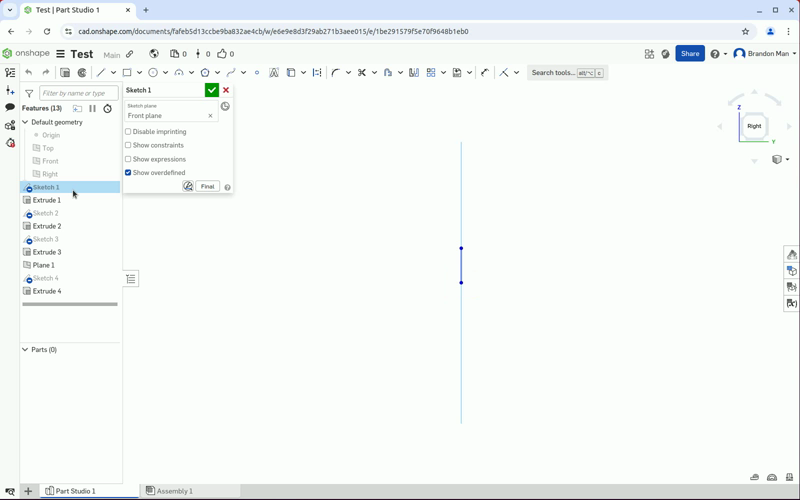
mouse_move(229, 92)
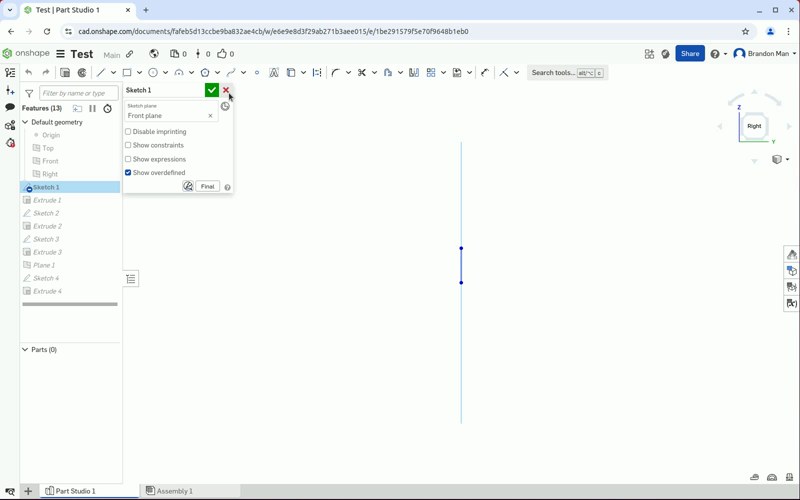
click(229, 92)
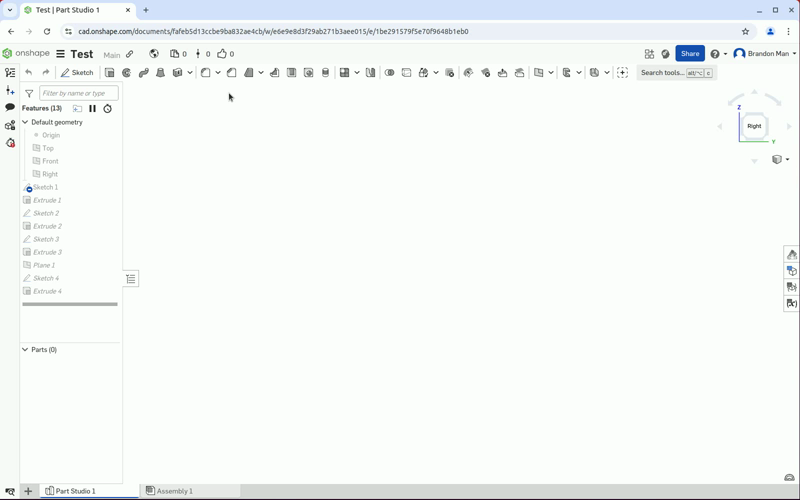
key(shift+s)
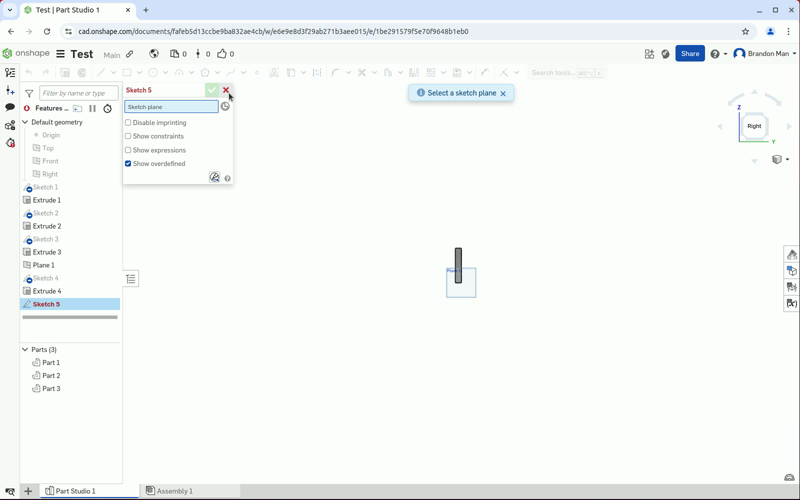
mouse_move(73, 267)
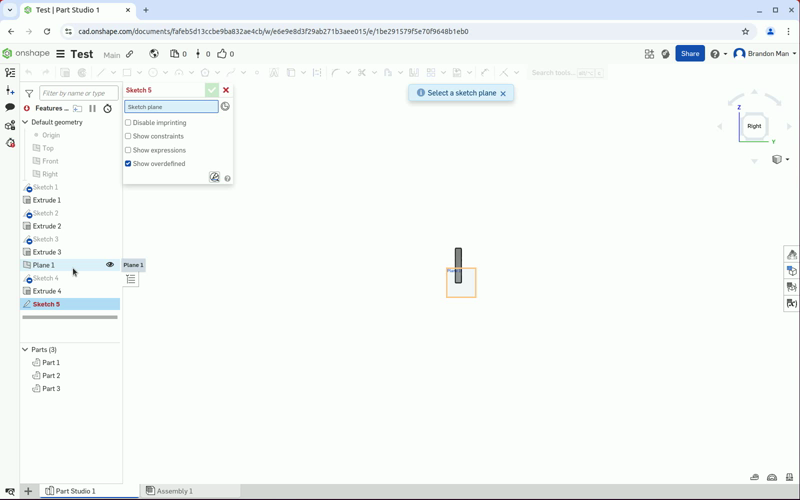
click(73, 267)
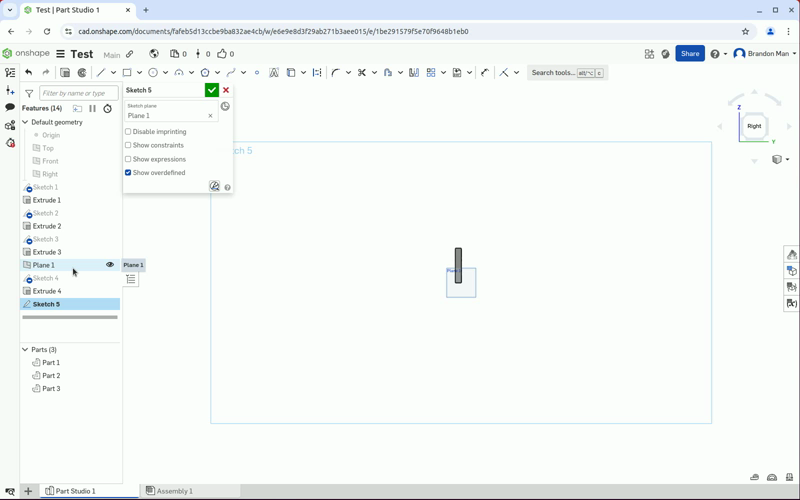
mouse_move(73, 352)
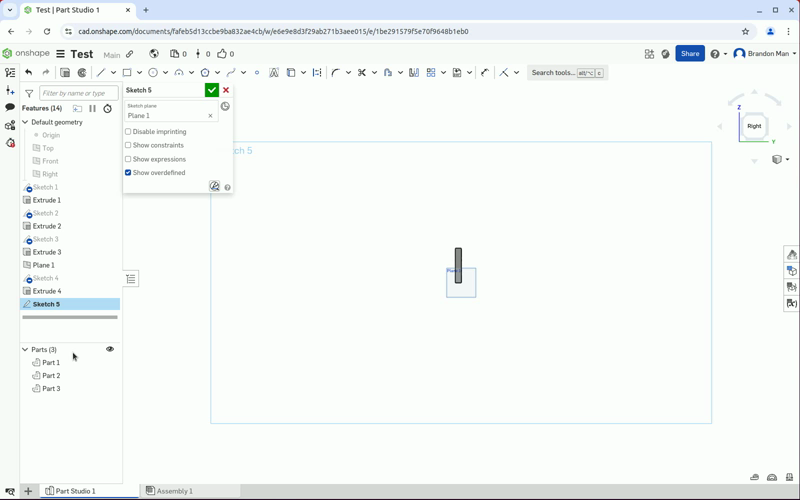
key(y)
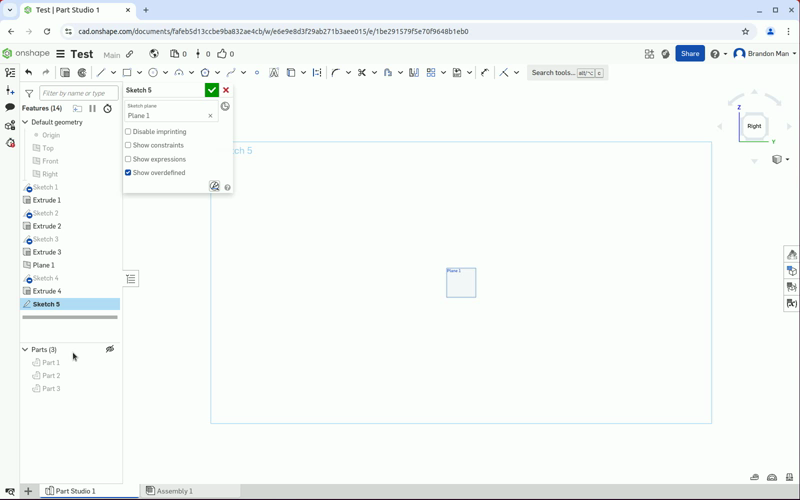
key(c)
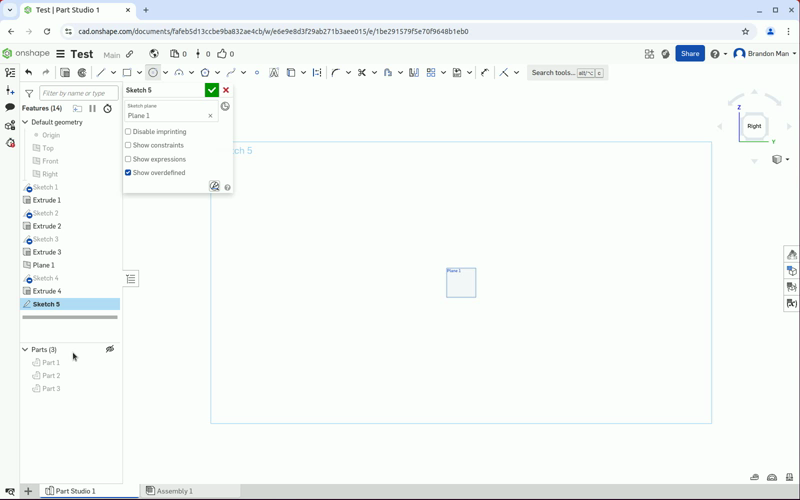
key_down(shift)
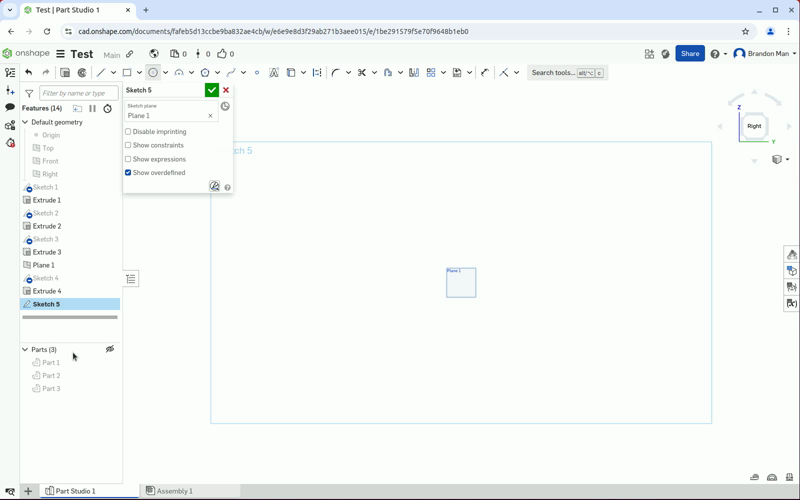
mouse_move(457, 278)
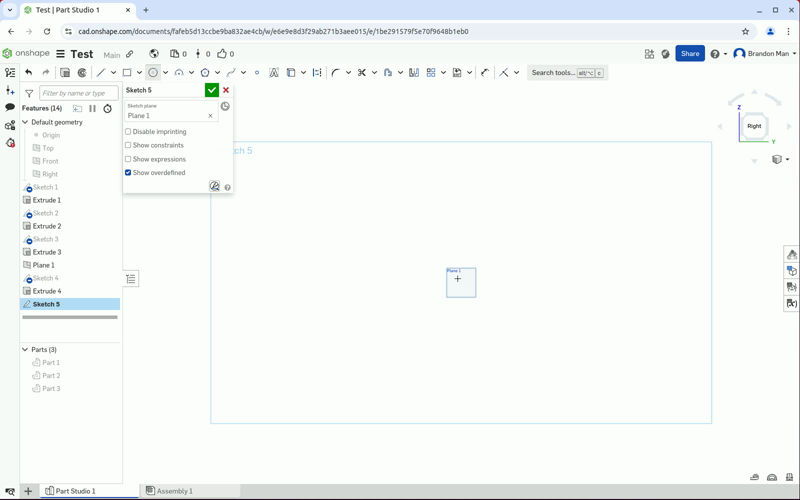
click(457, 278)
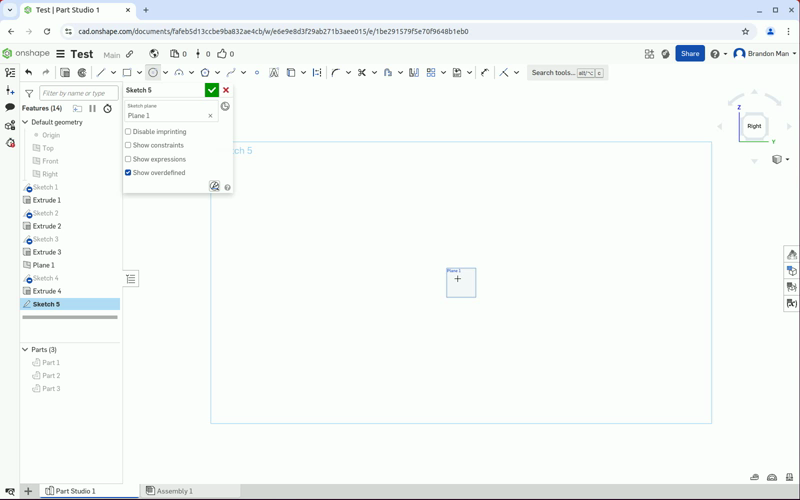
key_up(shift)
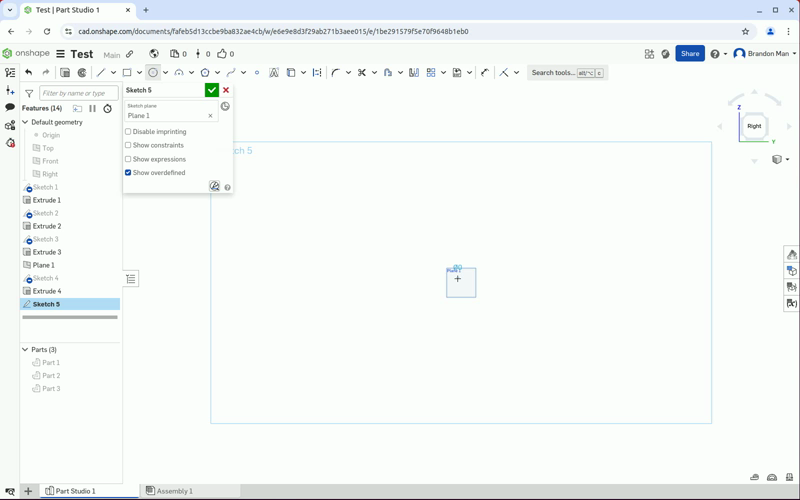
mouse_move(459, 278)
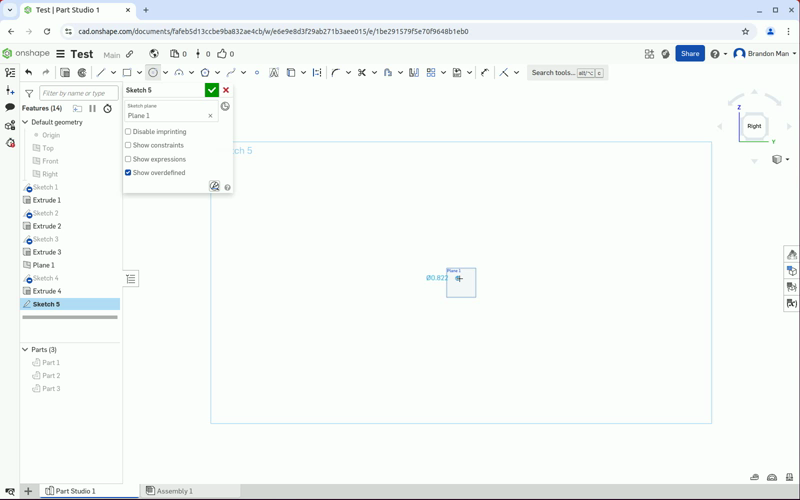
scroll(6)
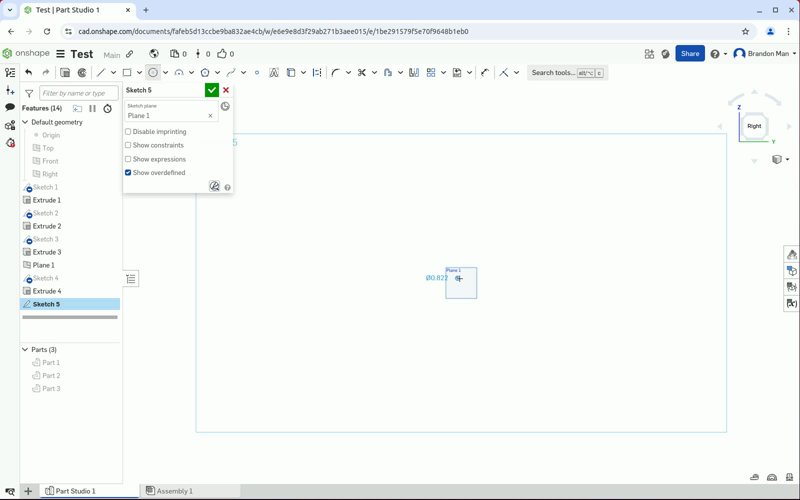
scroll(6)
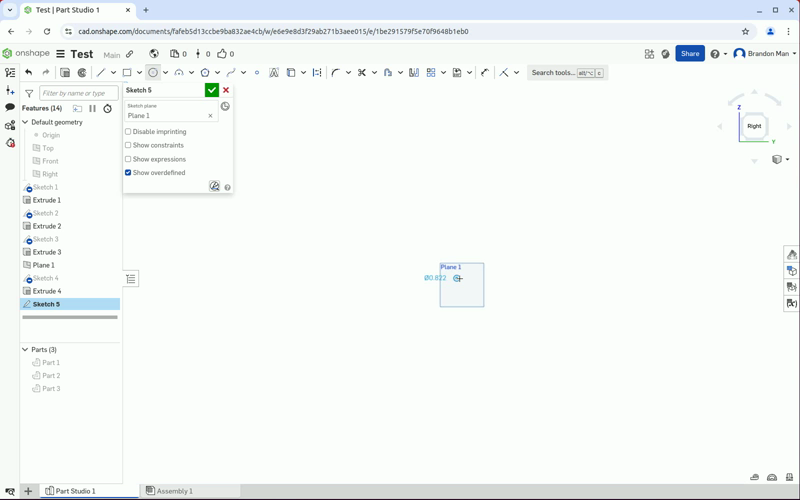
scroll(6)
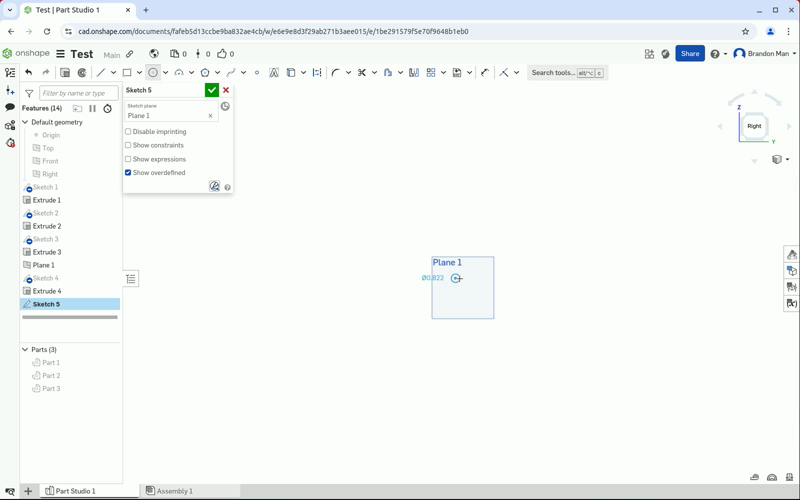
scroll(6)
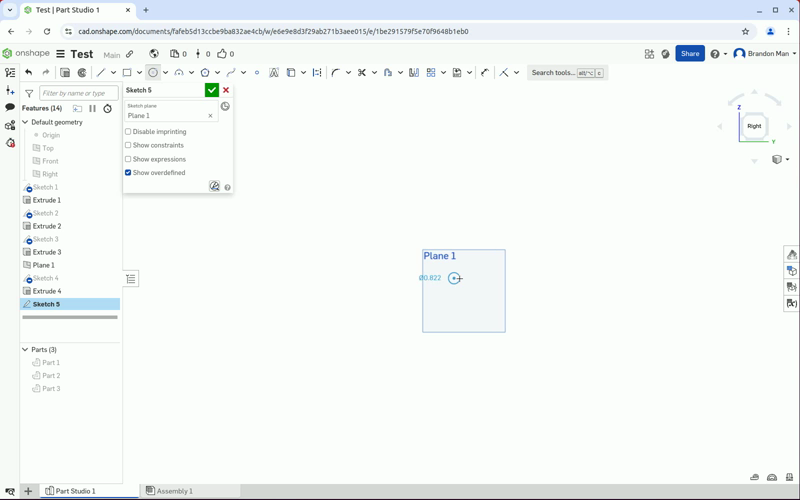
scroll(6)
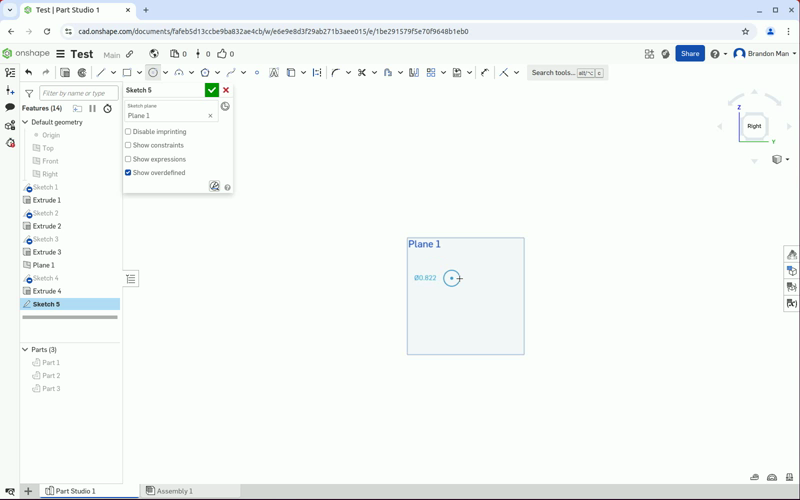
scroll(6)
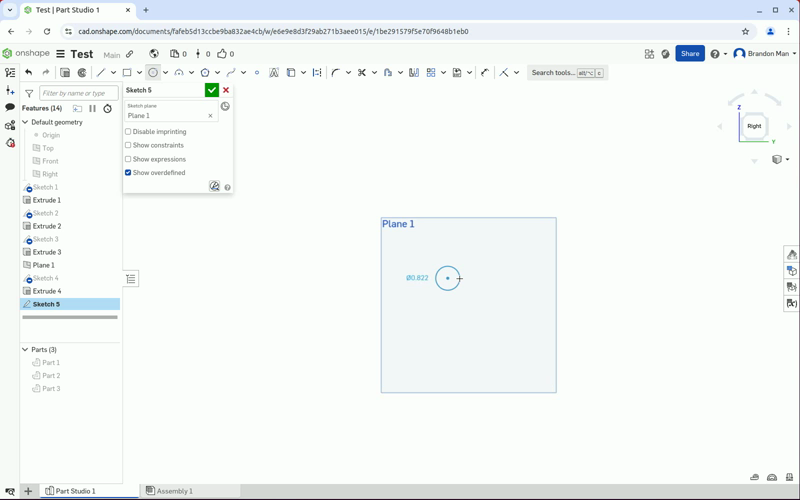
scroll(6)
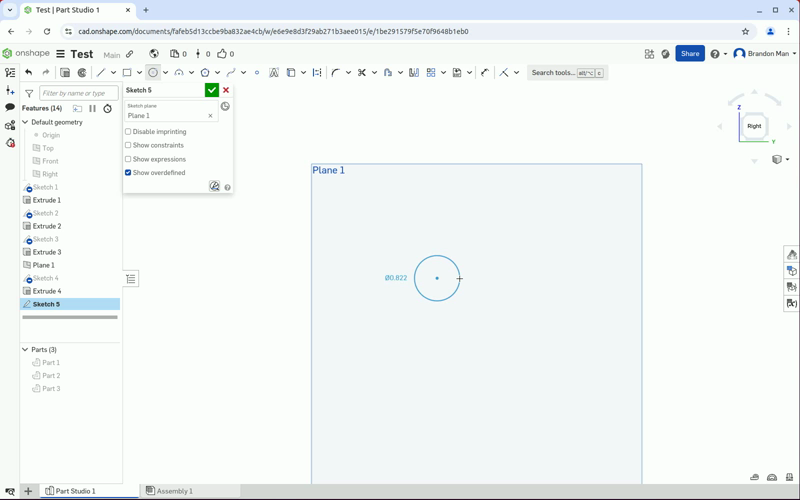
click(459, 278)
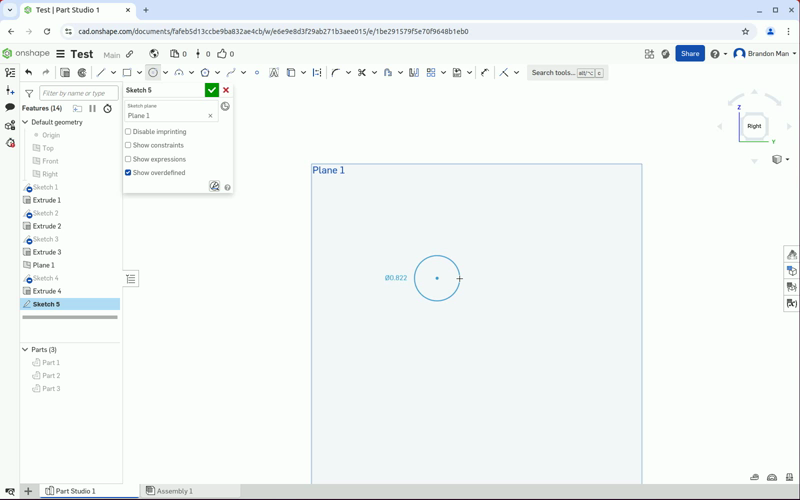
scroll(-6)
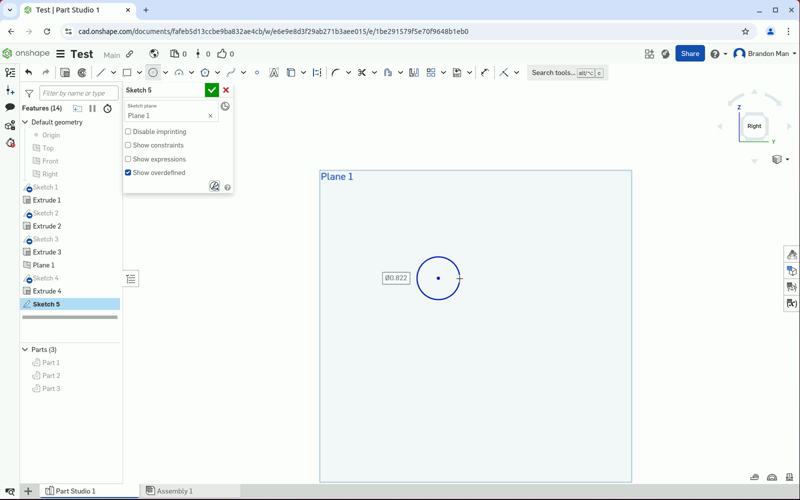
scroll(-6)
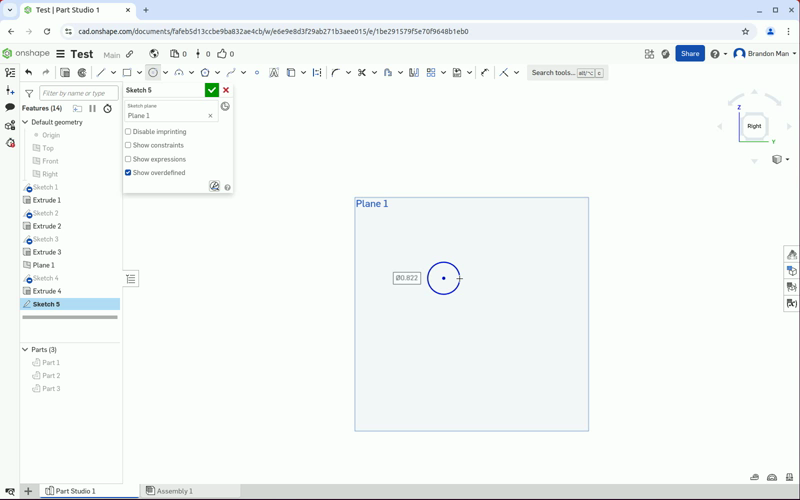
scroll(-6)
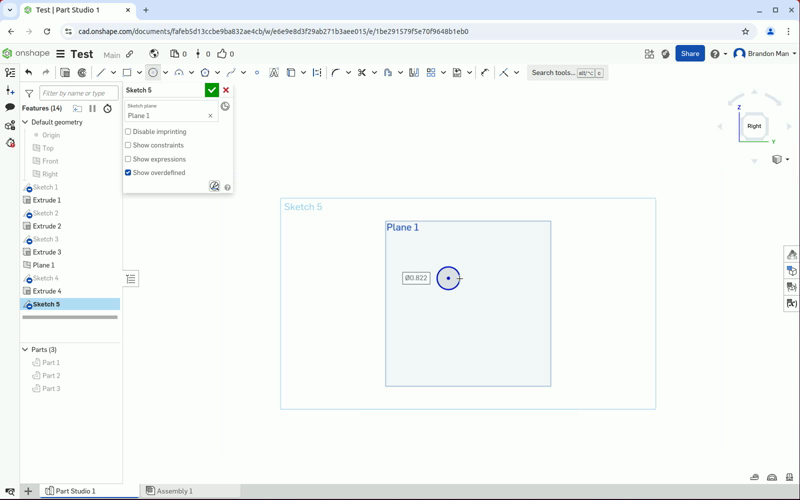
scroll(-6)
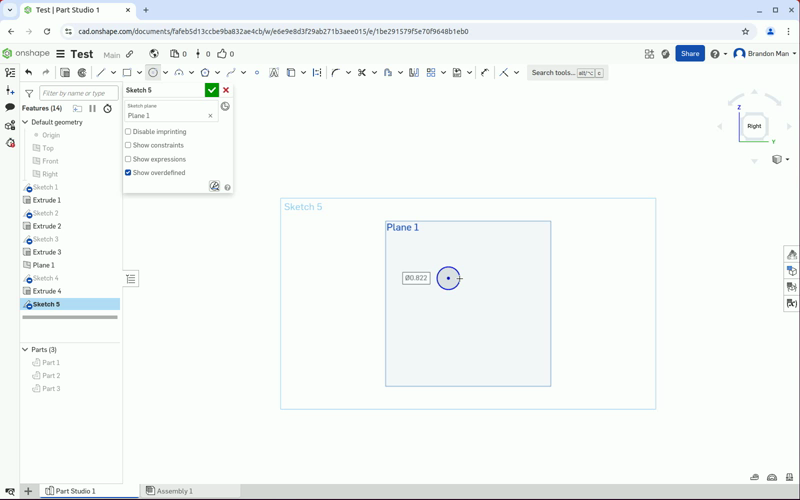
scroll(-6)
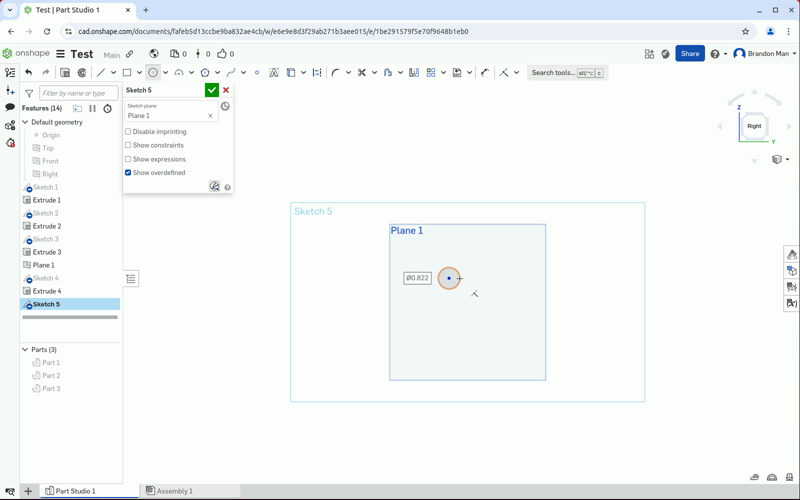
scroll(-6)
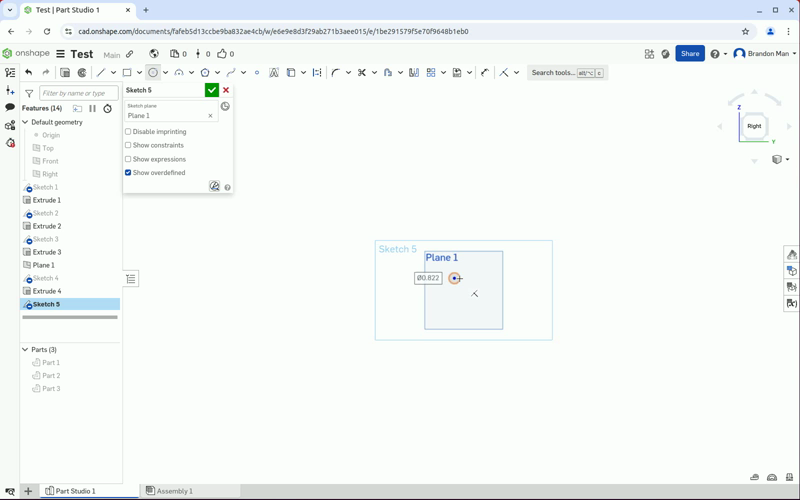
scroll(-6)
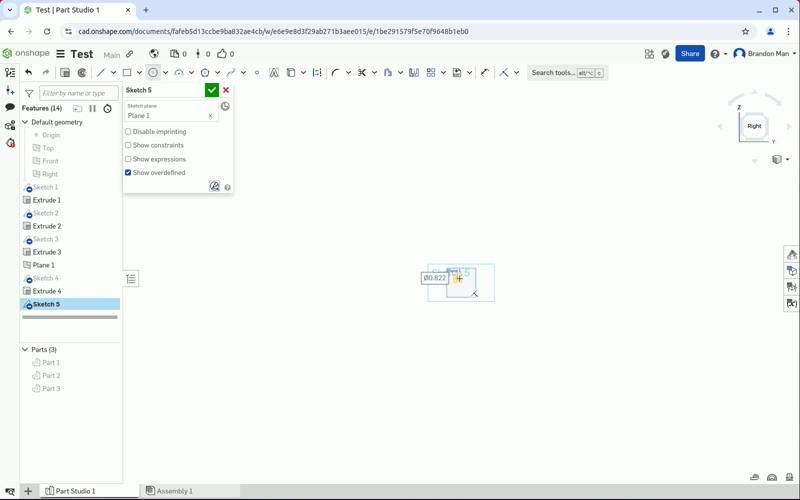
key(esc)
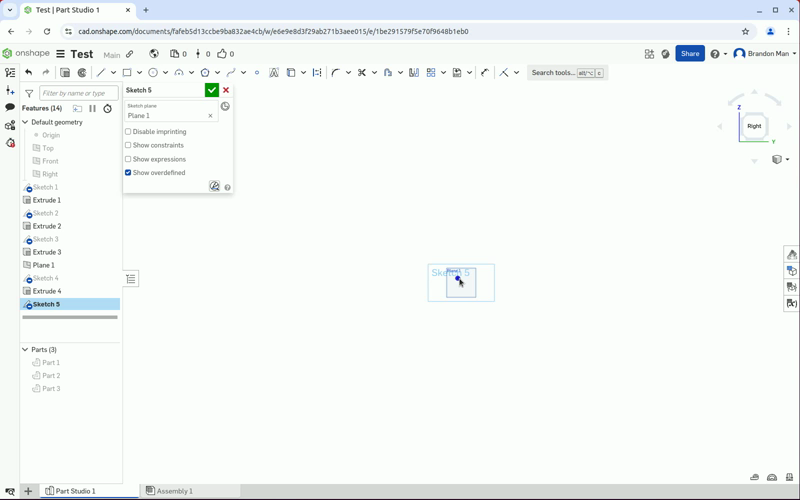
mouse_move(458, 277)
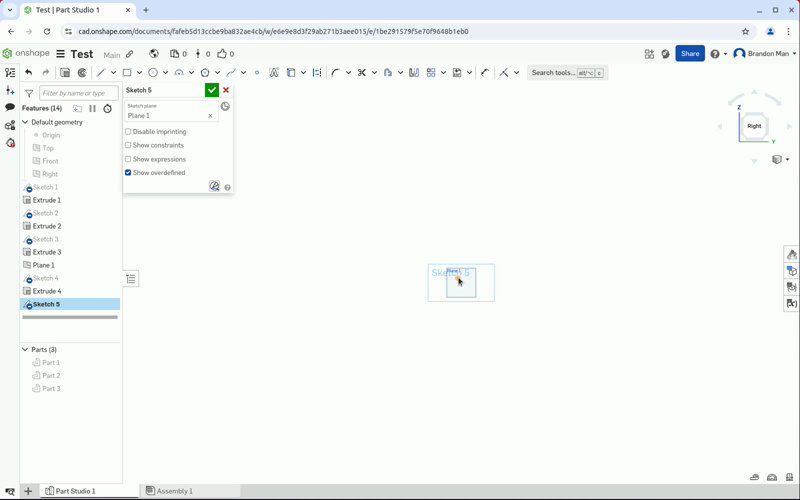
scroll(6)
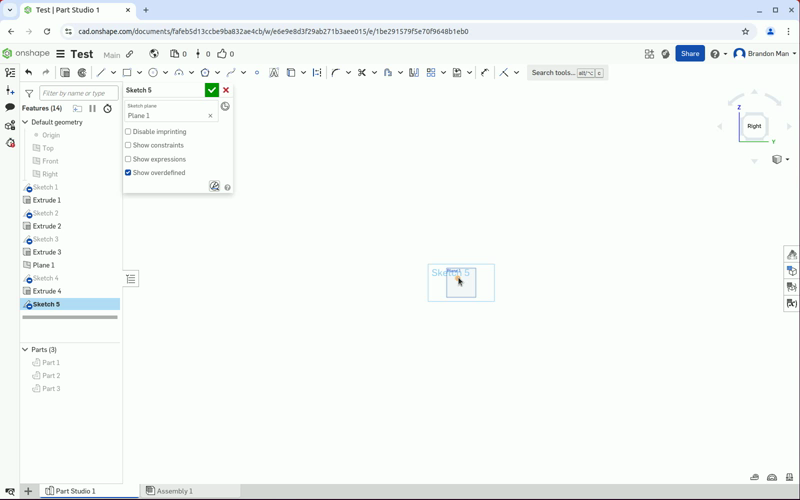
scroll(6)
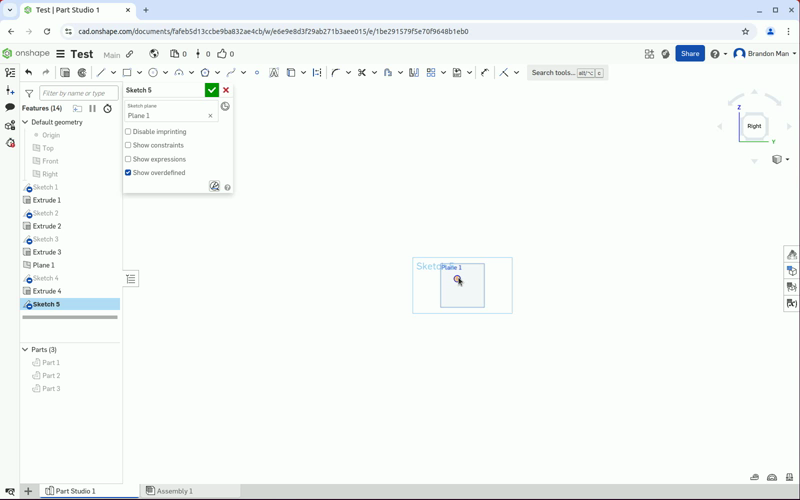
scroll(6)
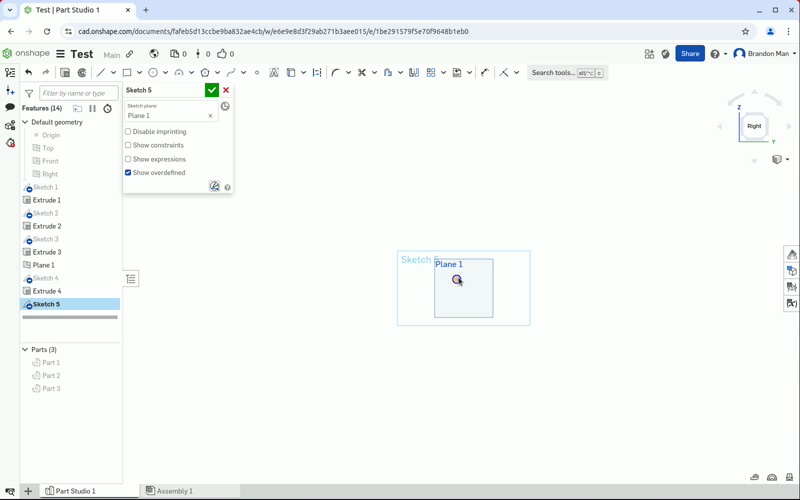
scroll(6)
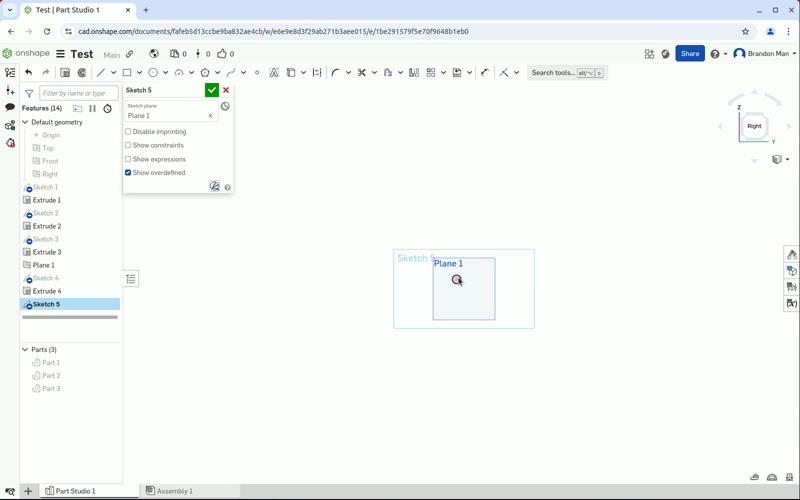
scroll(6)
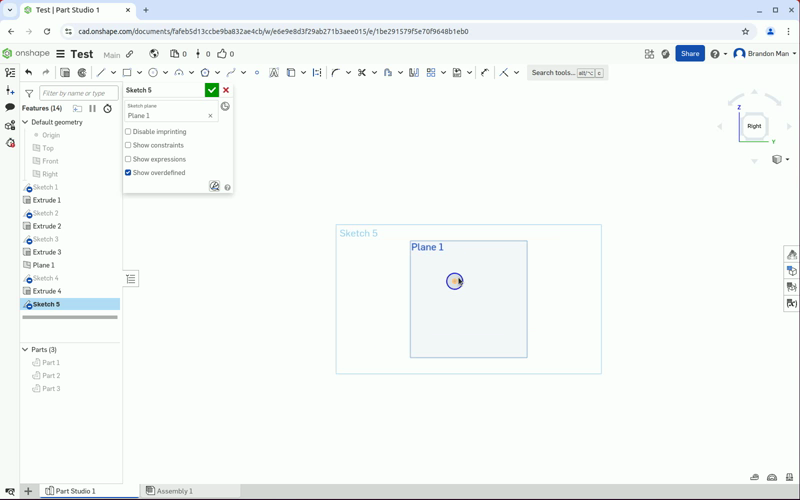
scroll(6)
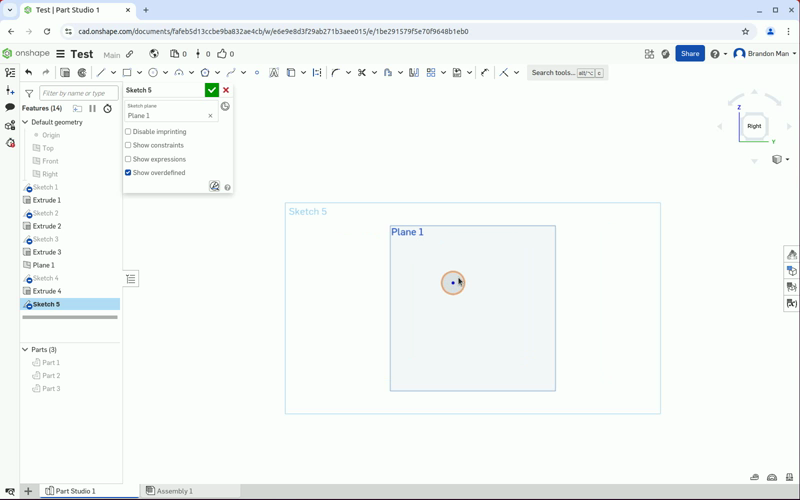
scroll(6)
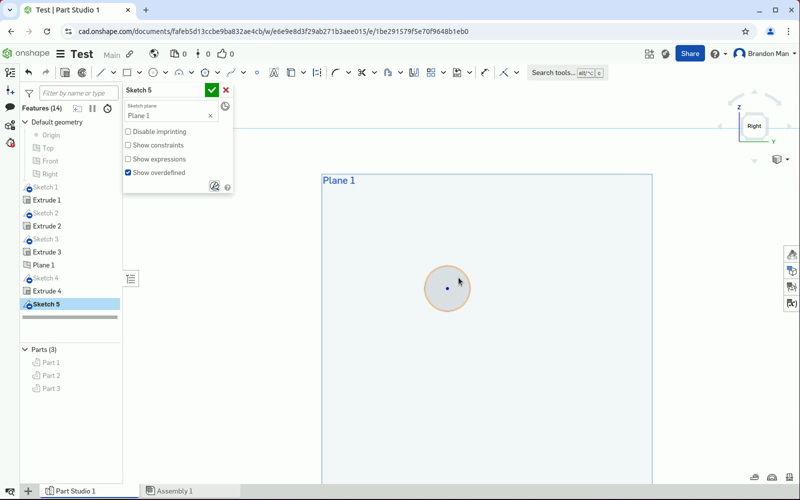
click(458, 277)
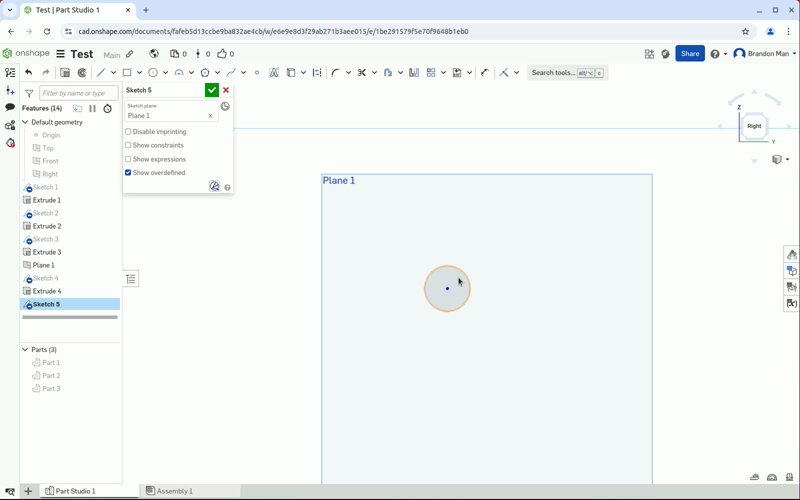
scroll(-6)
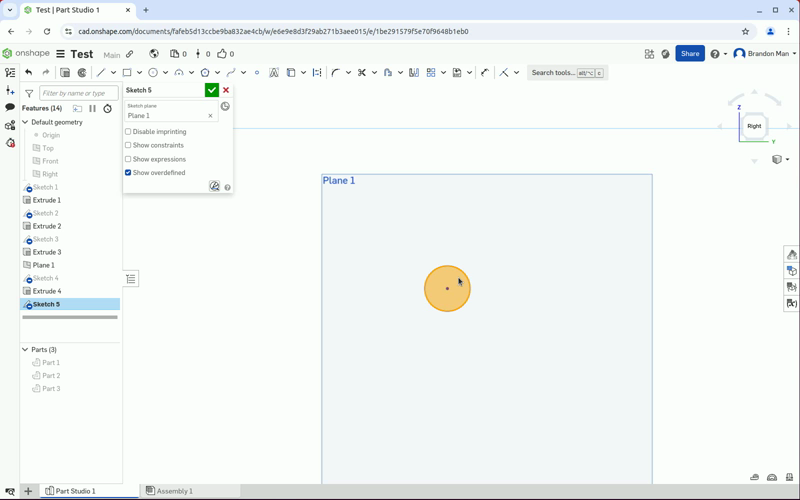
scroll(-6)
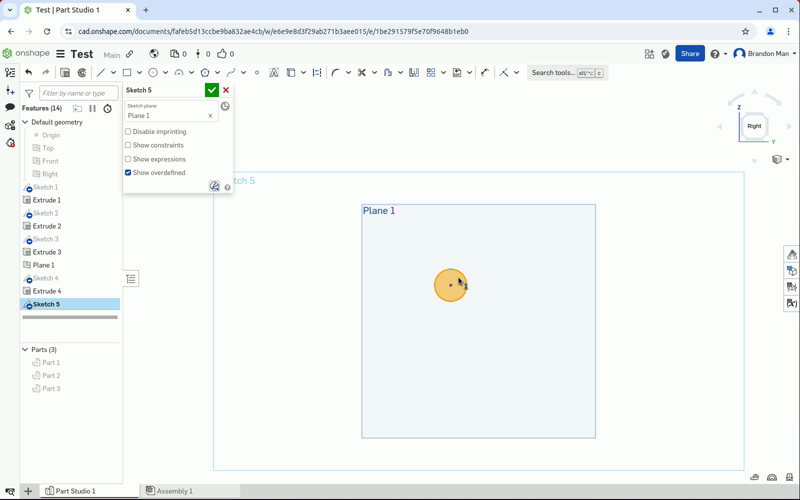
scroll(-6)
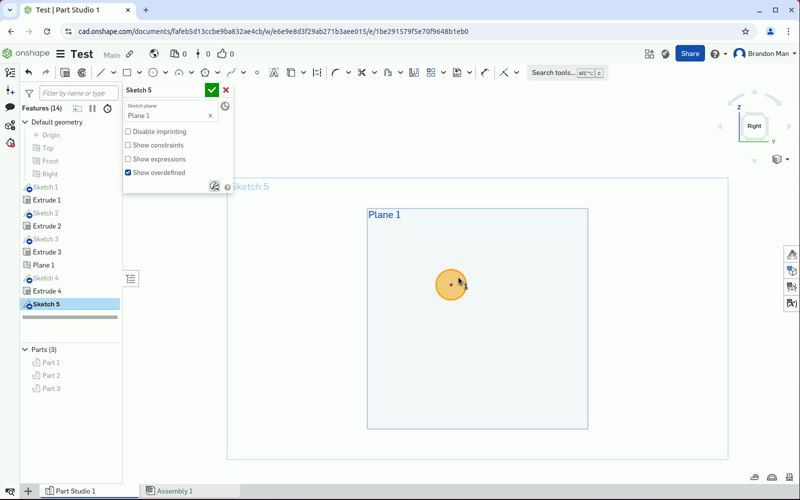
scroll(-6)
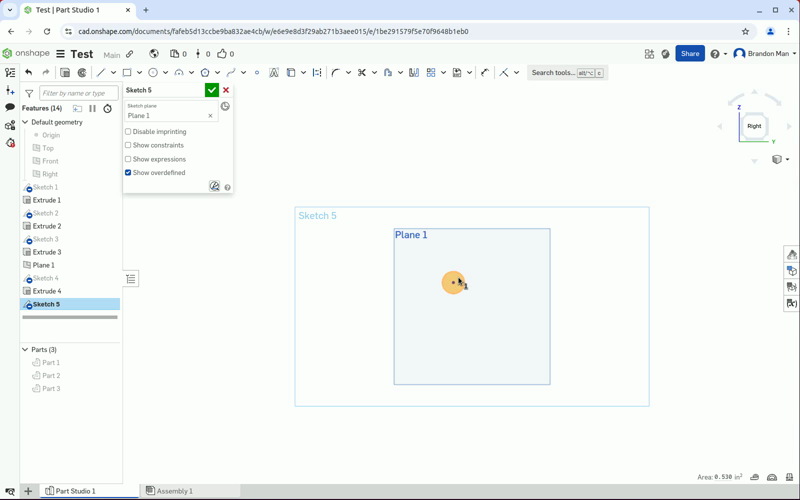
scroll(-6)
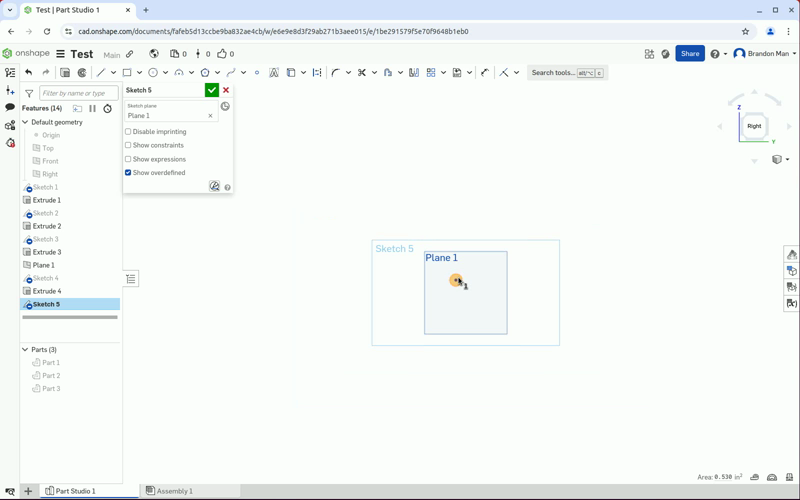
scroll(-6)
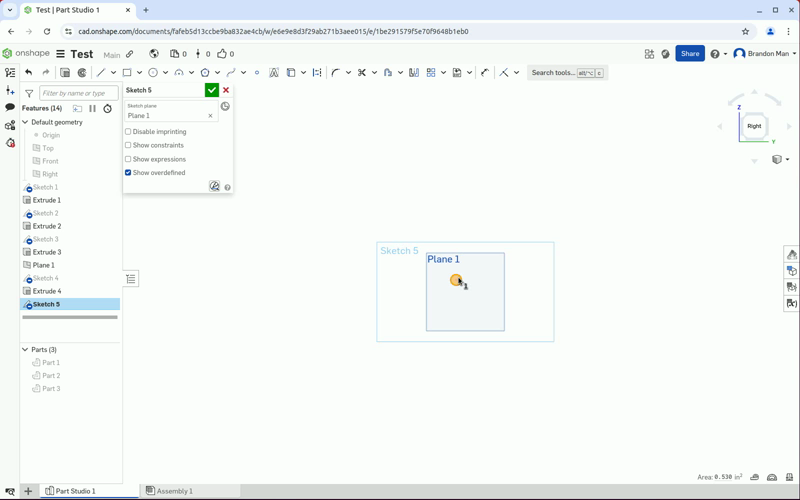
scroll(-6)
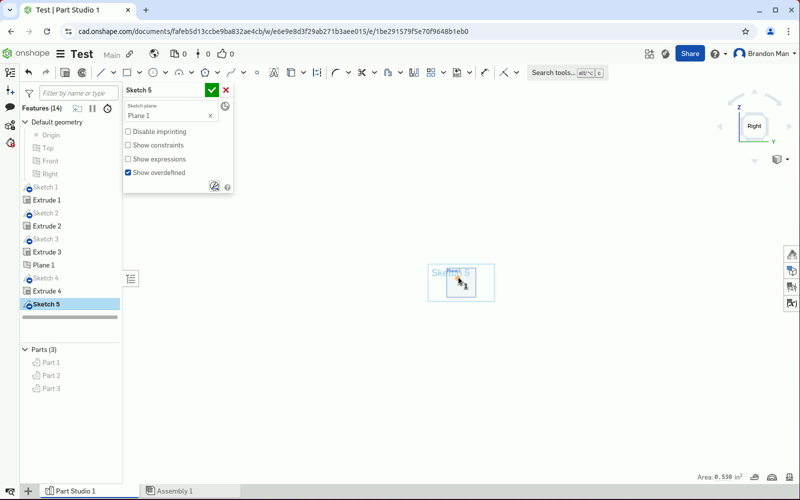
mouse_move(73, 352)
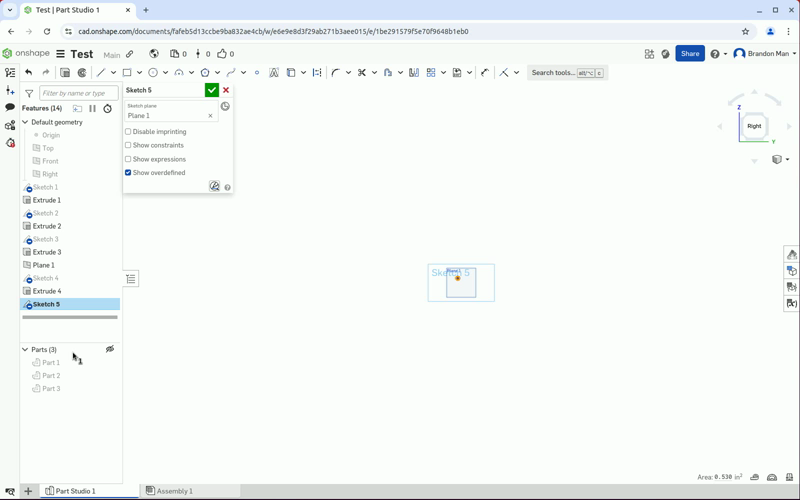
key(shift+y)
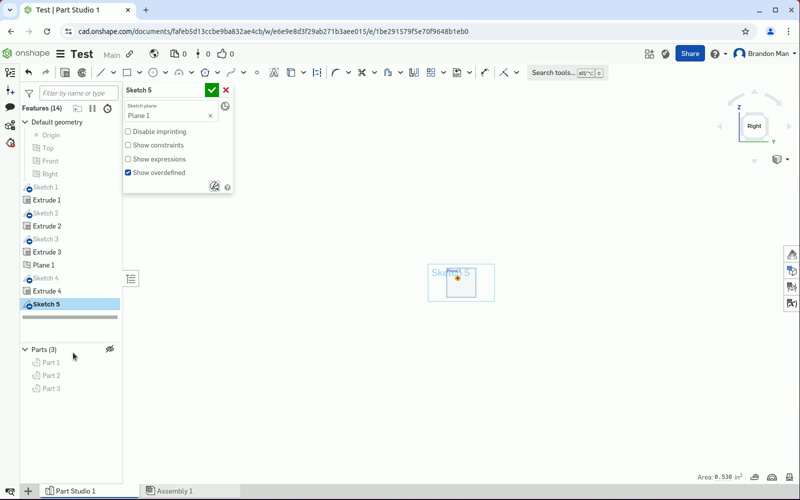
key(shift+e)
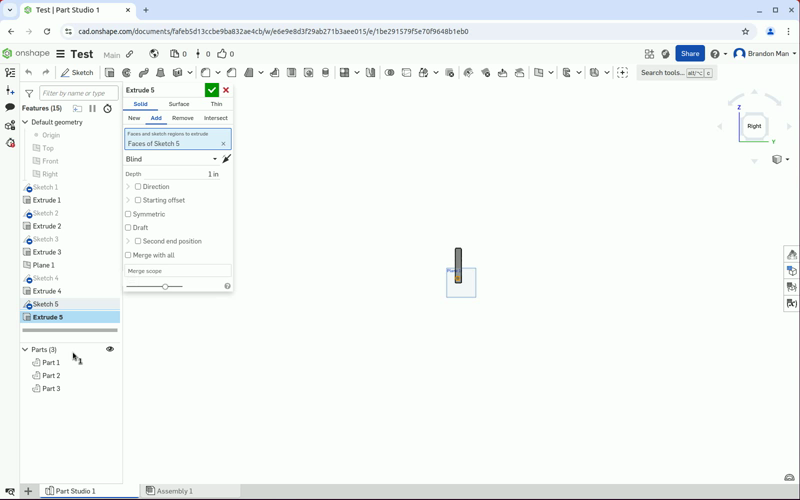
mouse_move(143, 106)
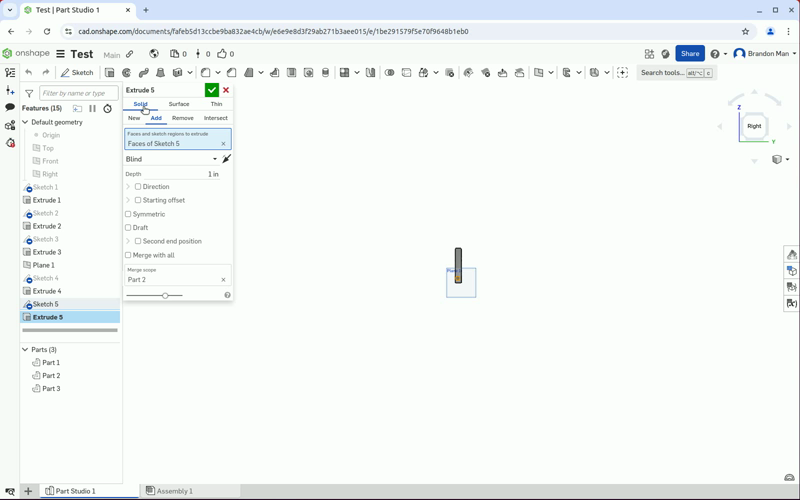
click(143, 106)
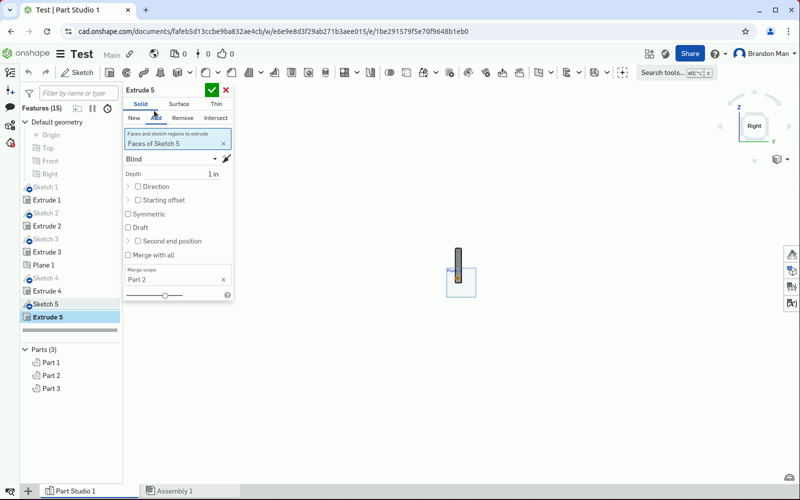
mouse_move(186, 120)
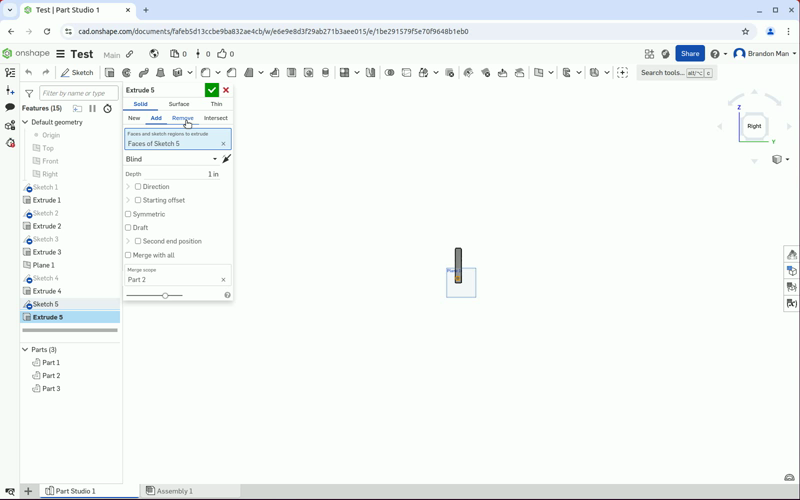
click(186, 120)
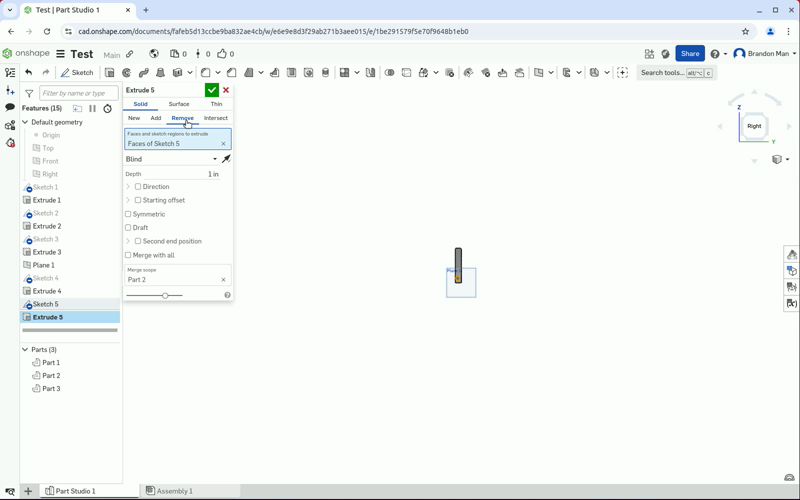
key(tab, 4)
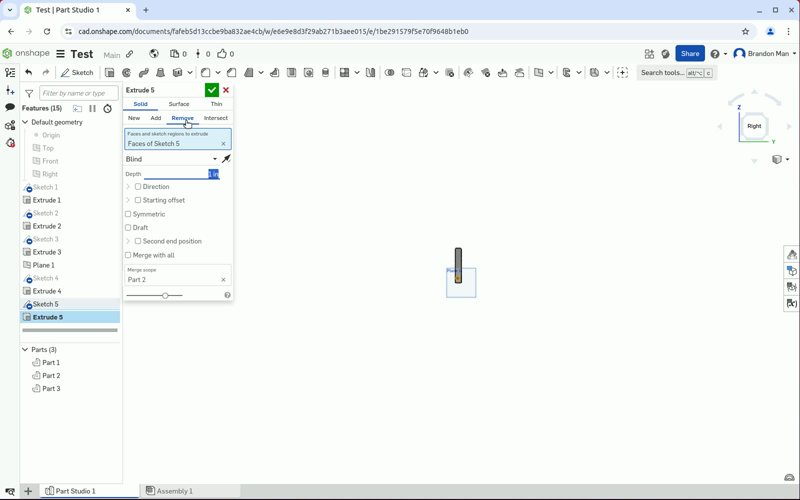
text(2.889)
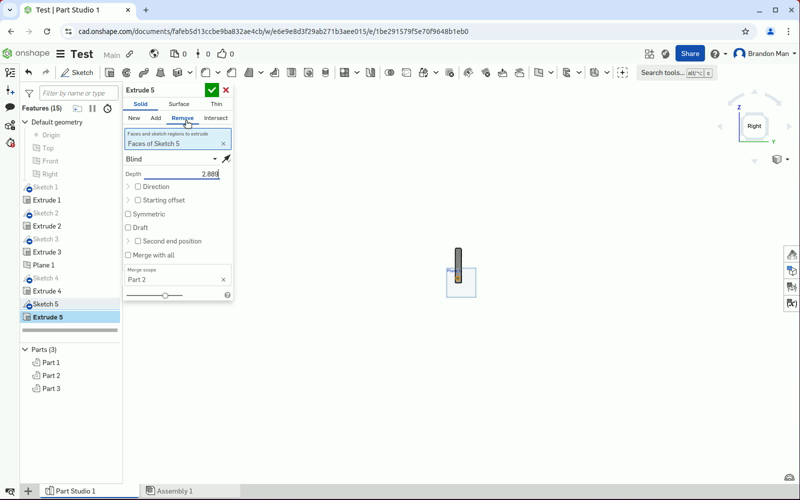
key(tab, 6)
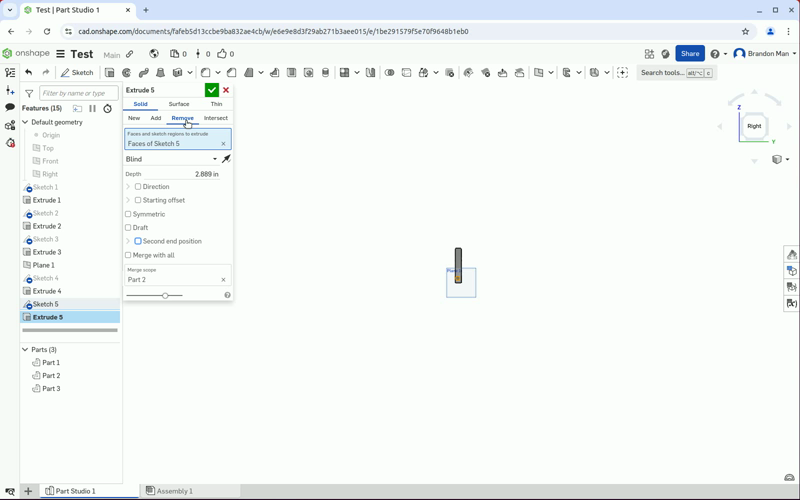
key(space)
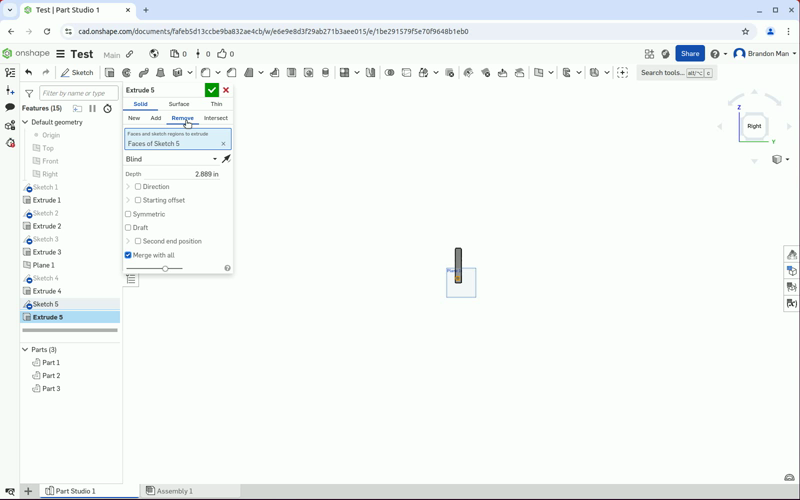
key(enter)
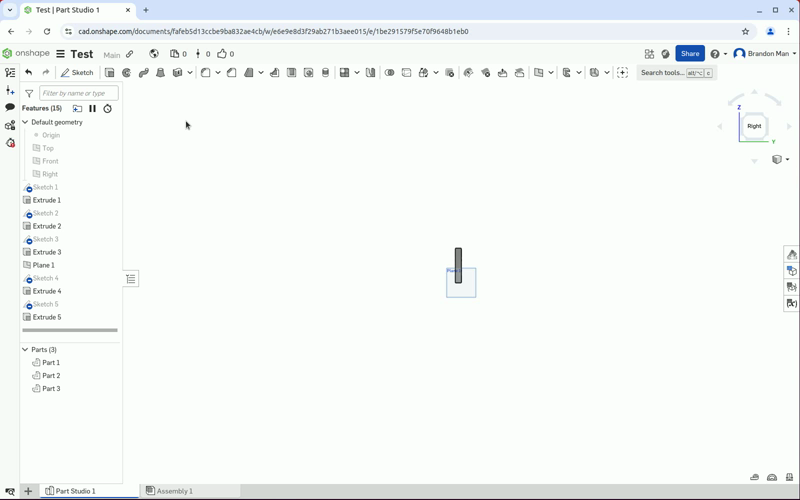
key(shift+h)
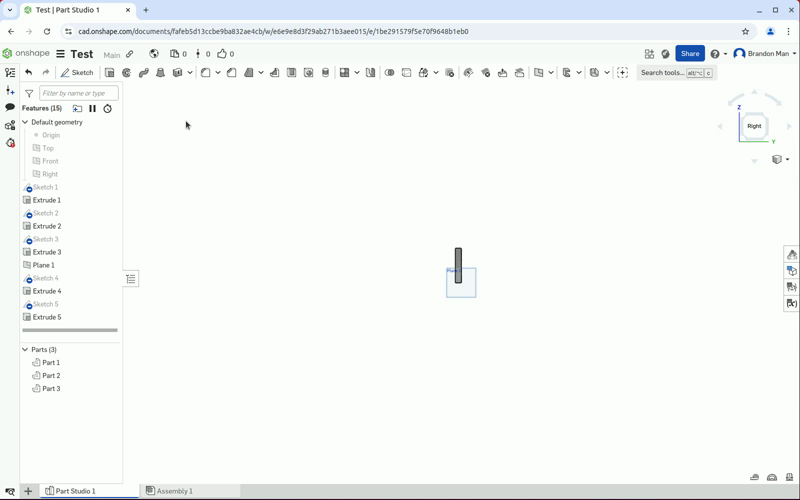
key(shift+h)
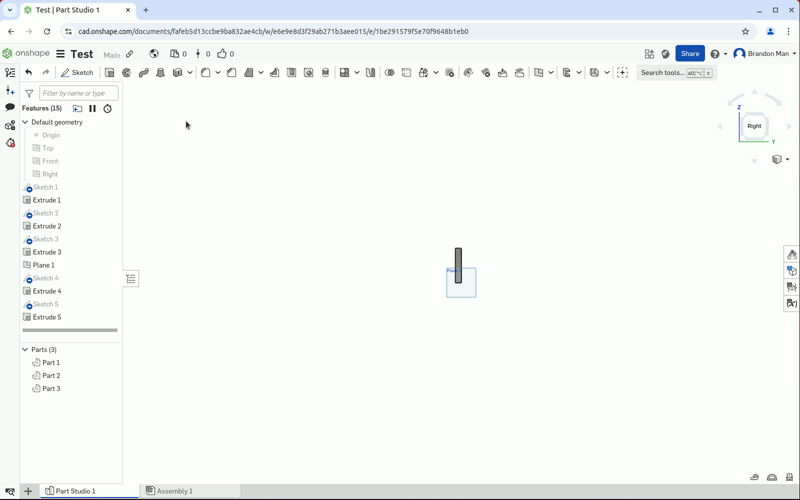
mouse_move(73, 189)
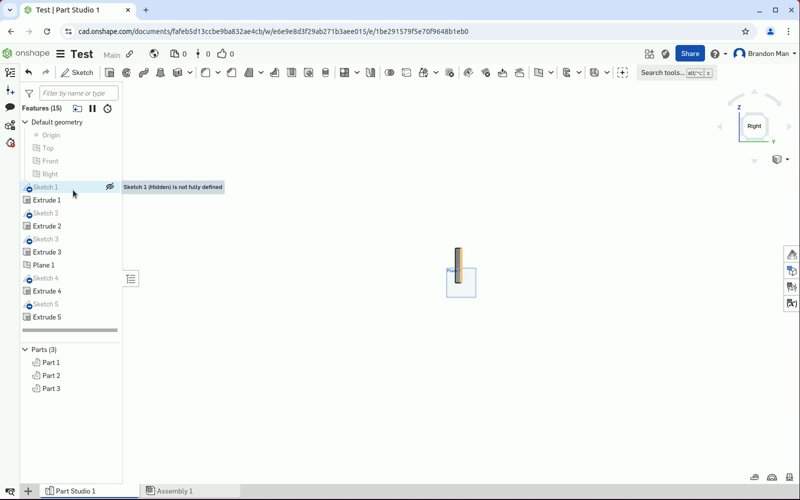
click(73, 189)
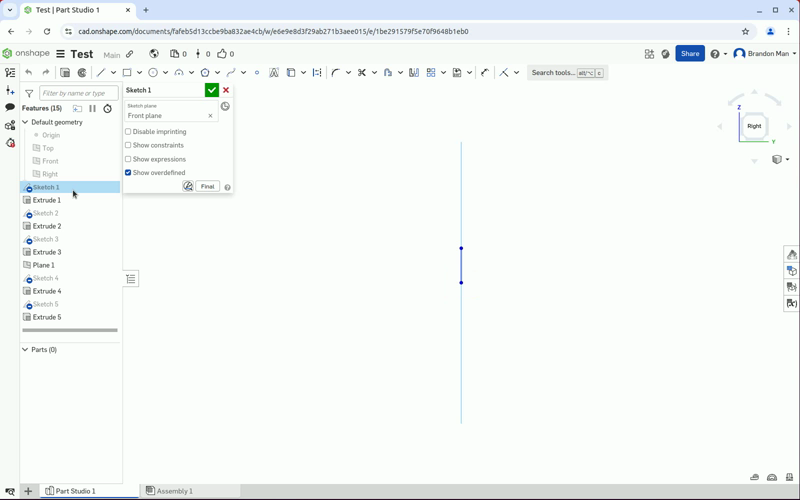
mouse_move(229, 92)
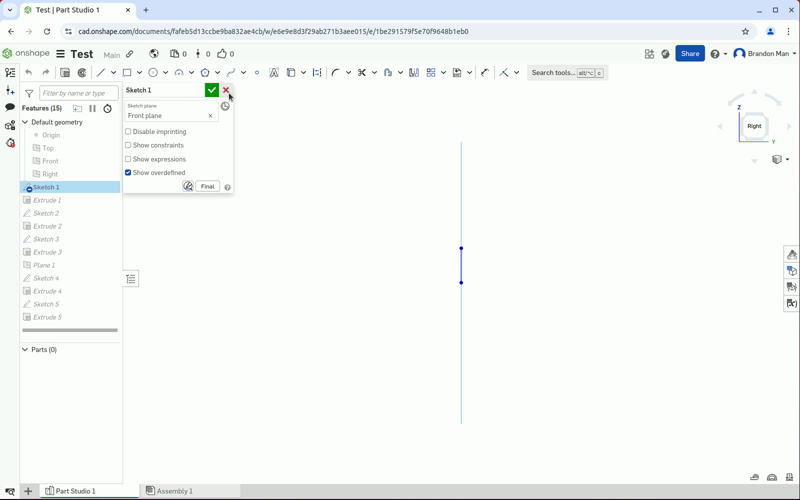
click(229, 92)
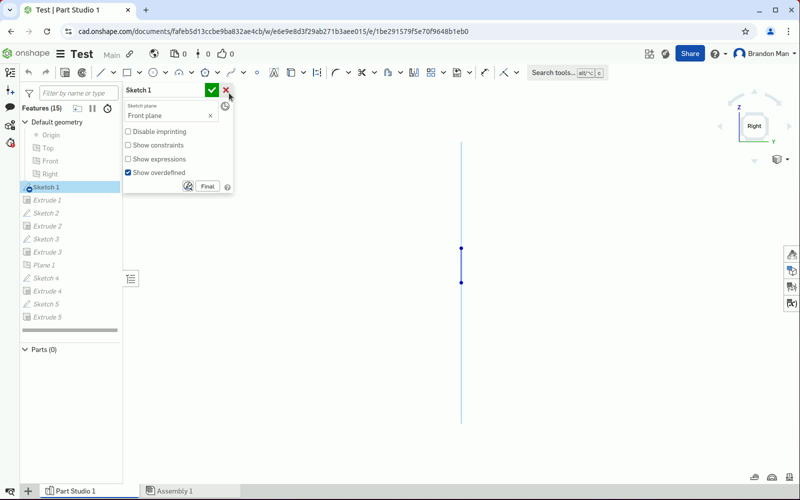
key(shift+s)
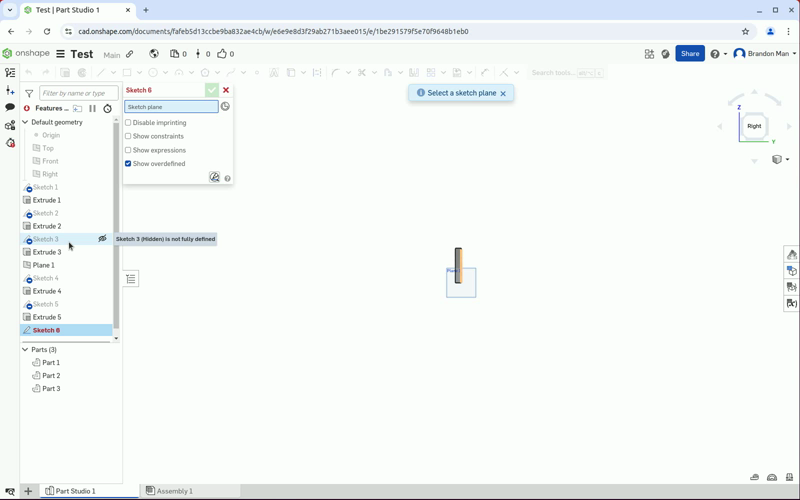
scroll(3)
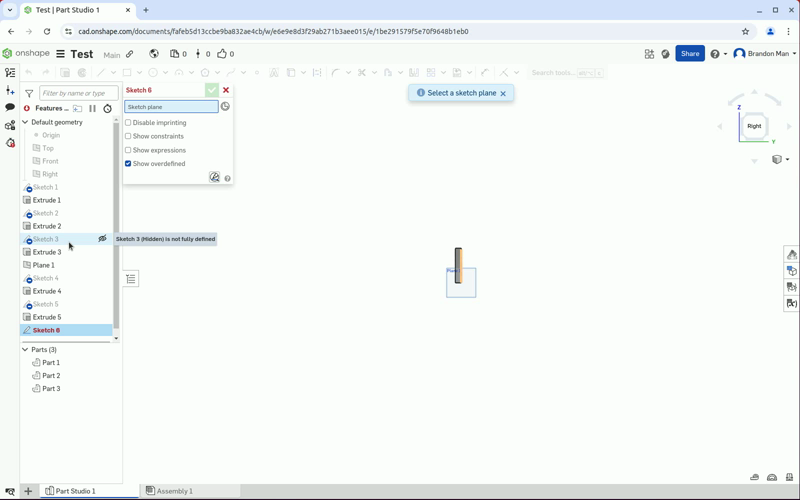
mouse_move(69, 176)
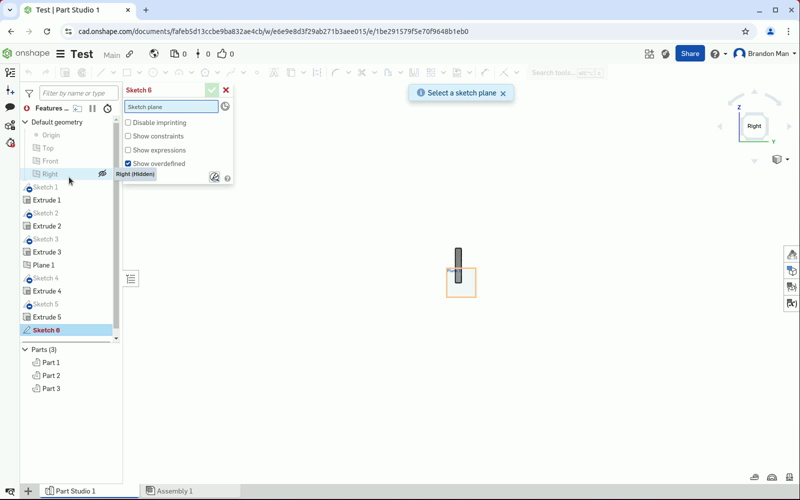
click(69, 176)
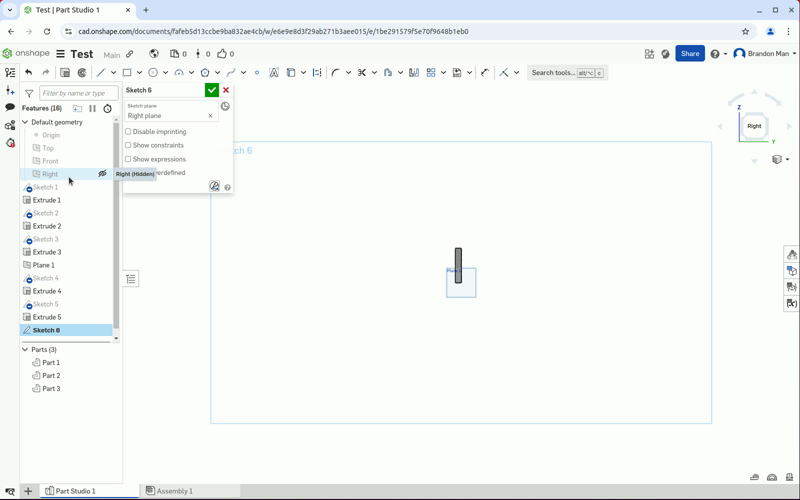
mouse_move(73, 352)
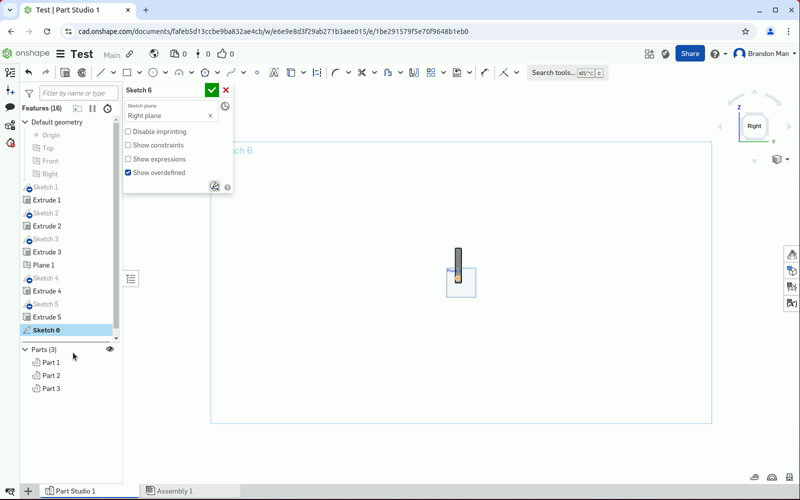
key(y)
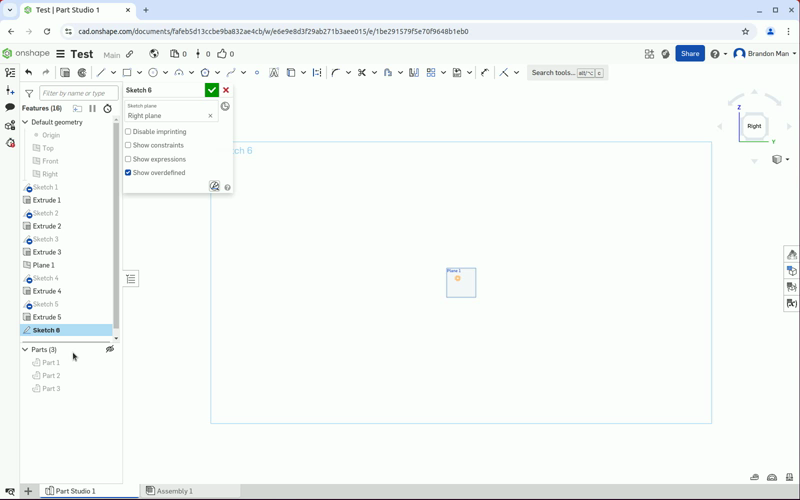
key(c)
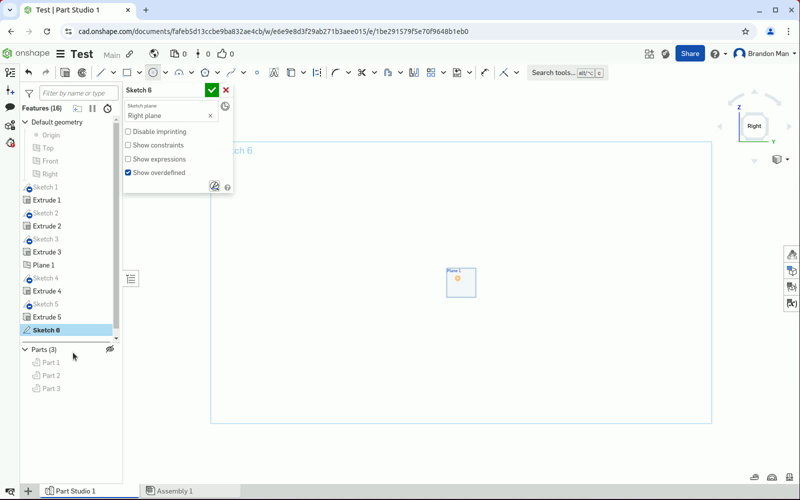
key_down(shift)
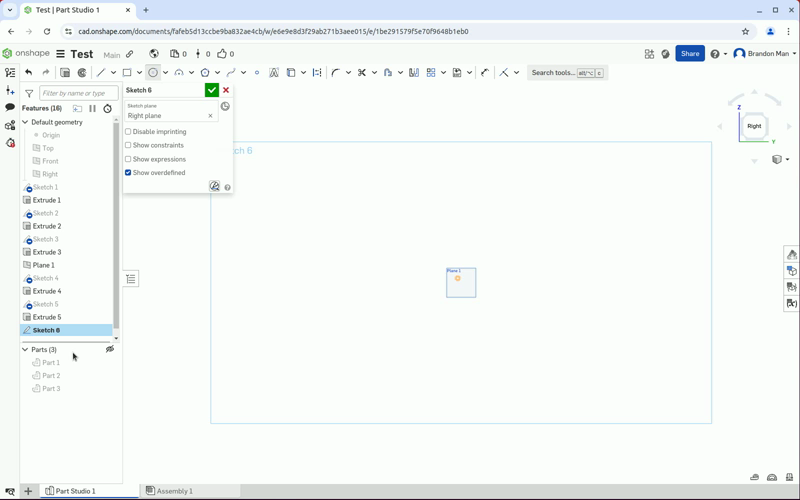
mouse_move(457, 253)
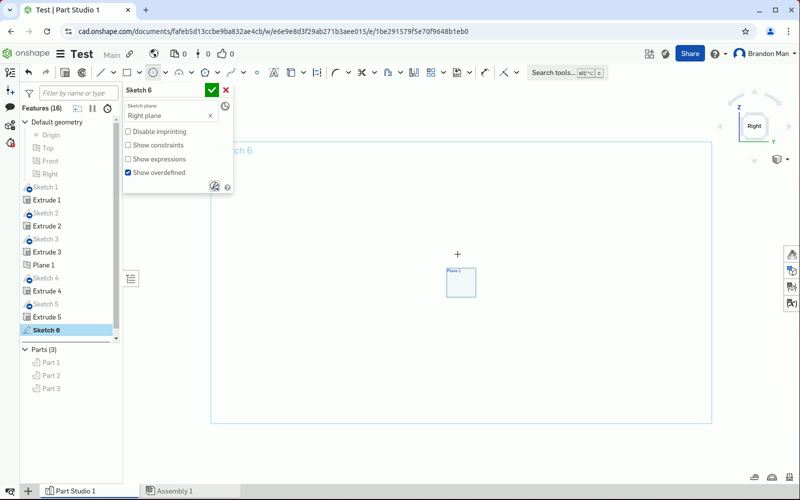
click(457, 253)
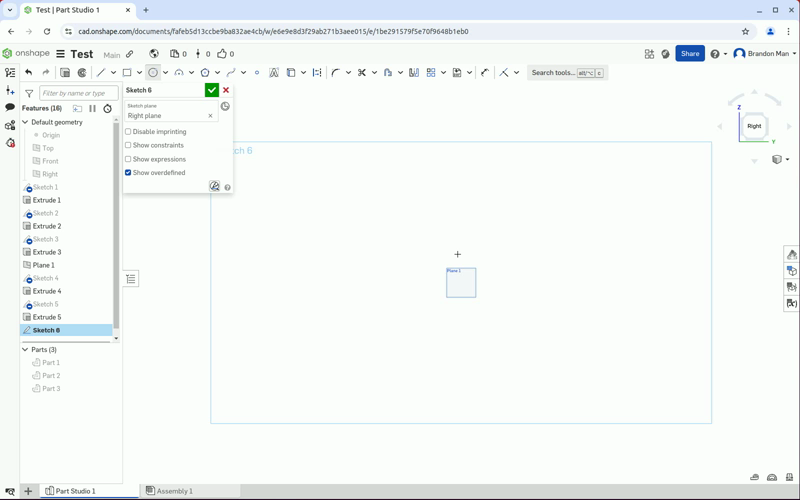
key_up(shift)
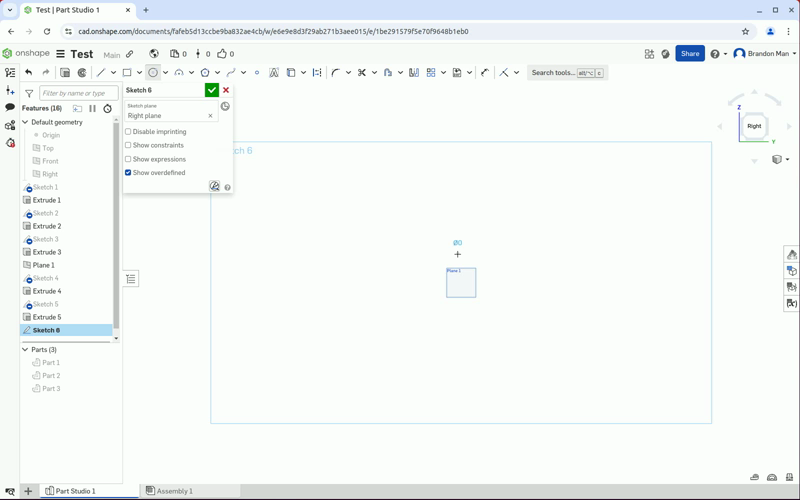
mouse_move(459, 253)
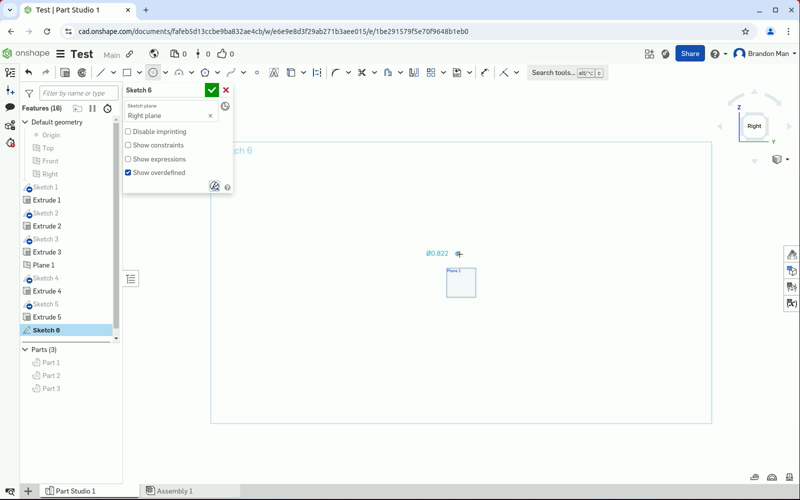
scroll(6)
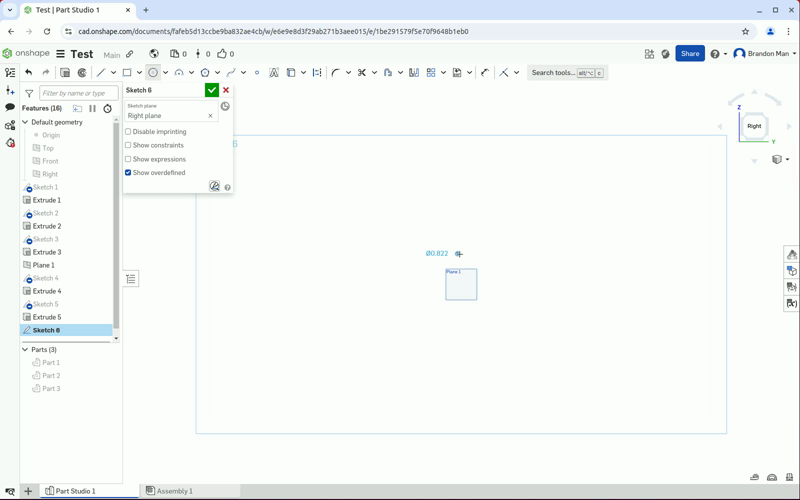
scroll(6)
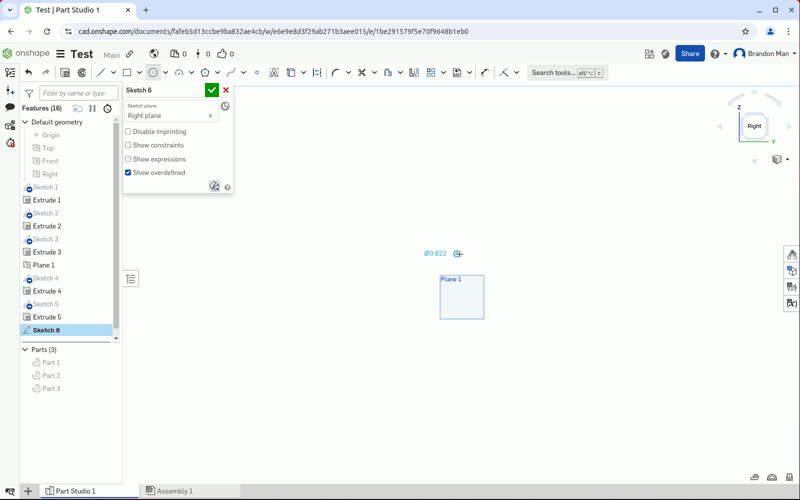
scroll(6)
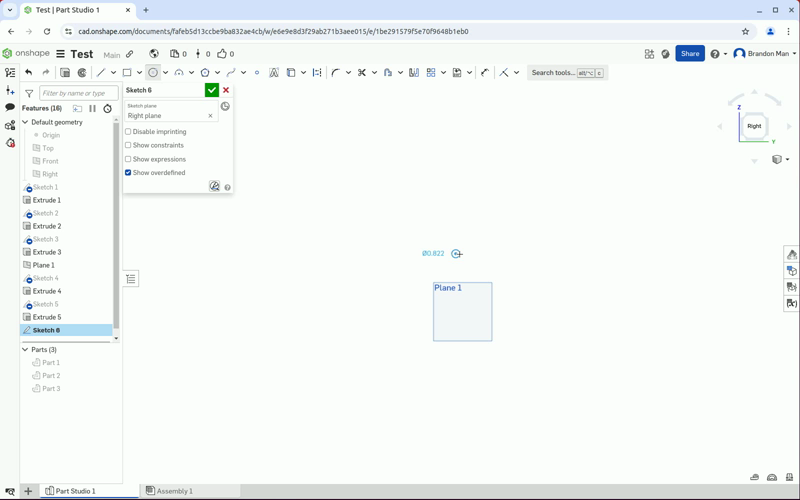
scroll(6)
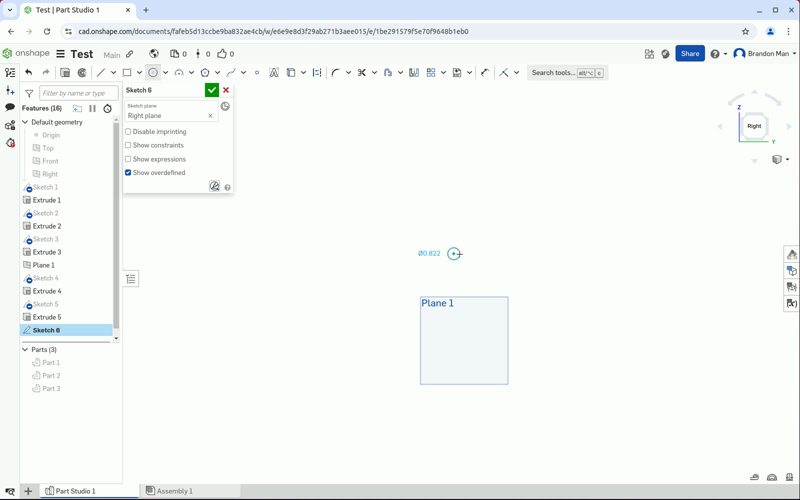
scroll(6)
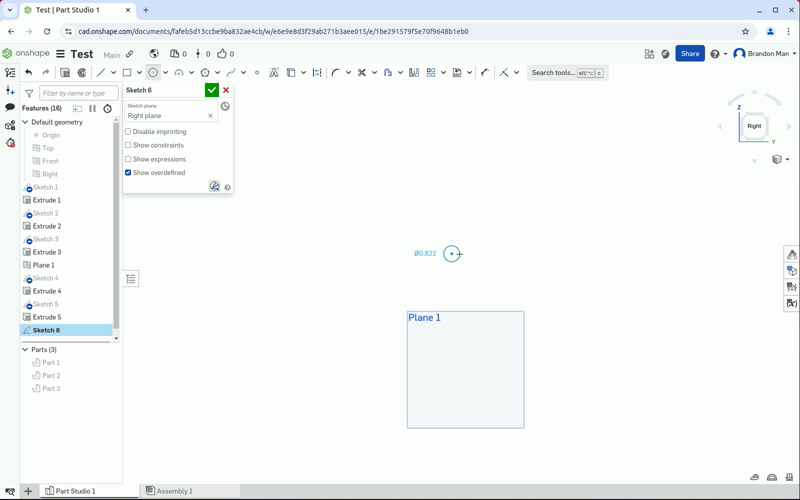
scroll(6)
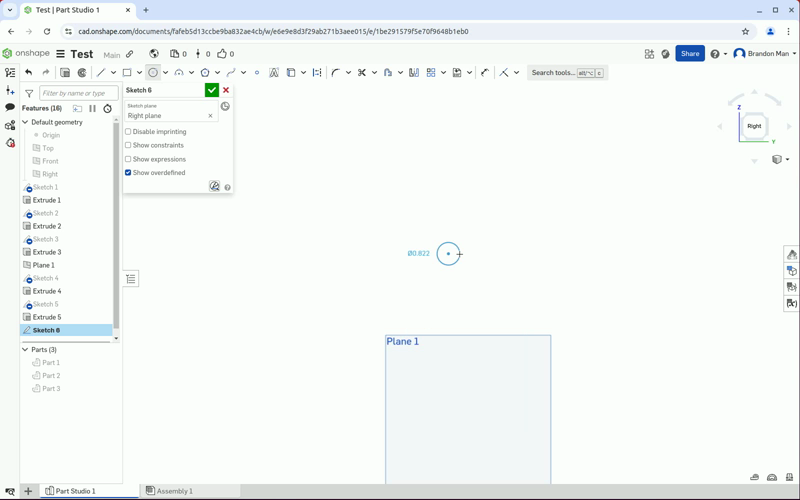
scroll(6)
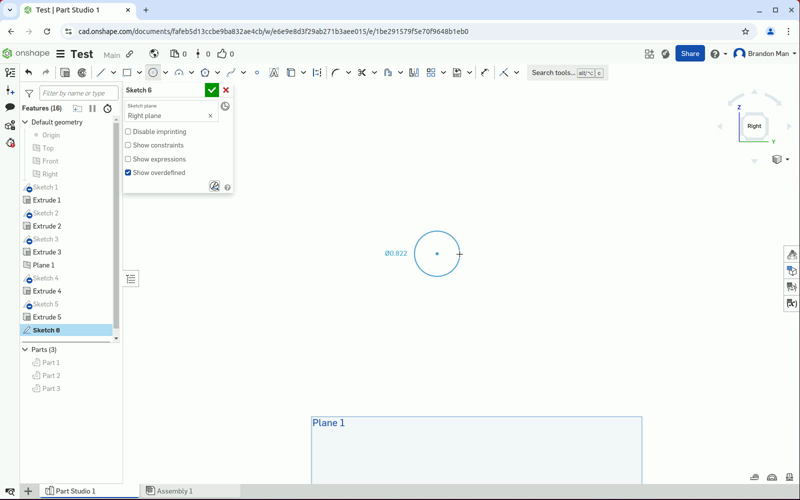
click(459, 253)
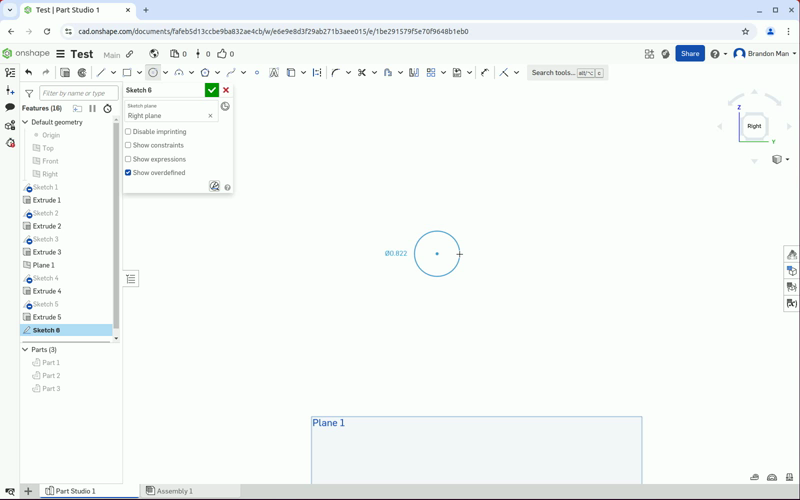
scroll(-6)
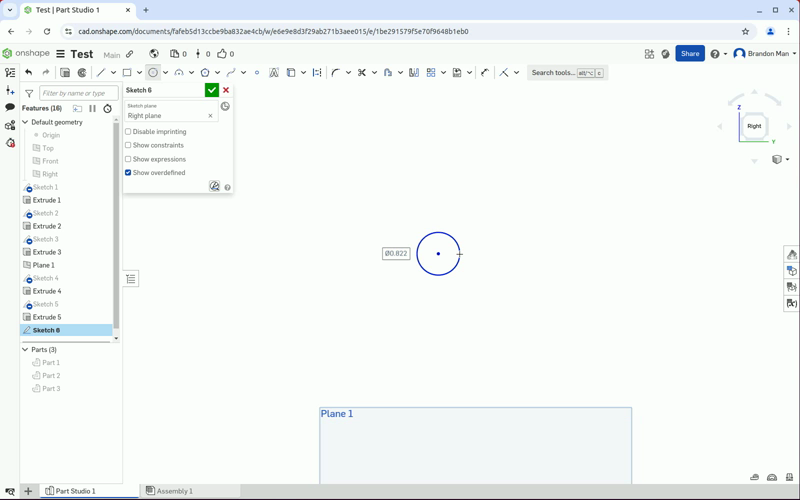
scroll(-6)
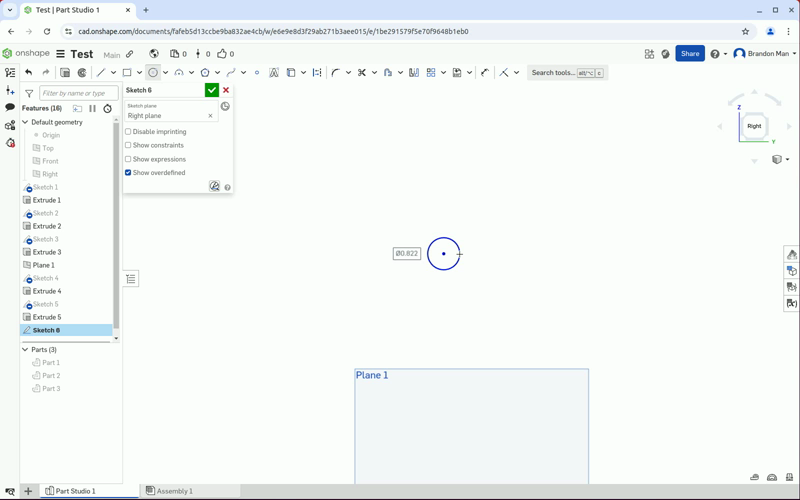
scroll(-6)
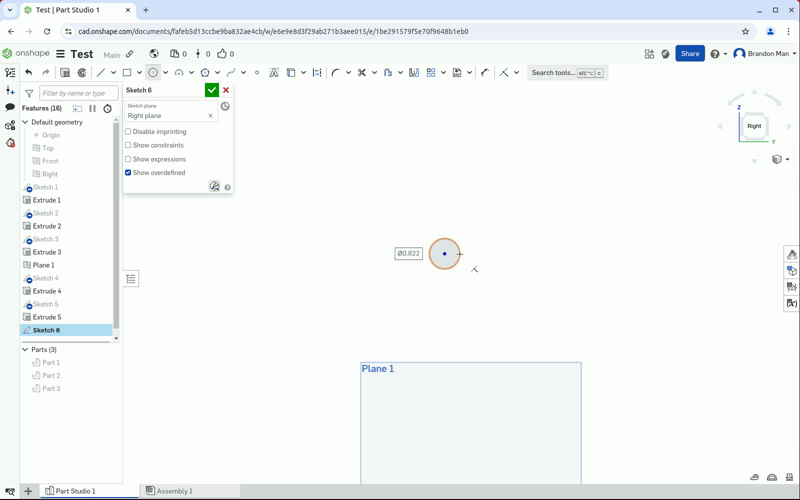
scroll(-6)
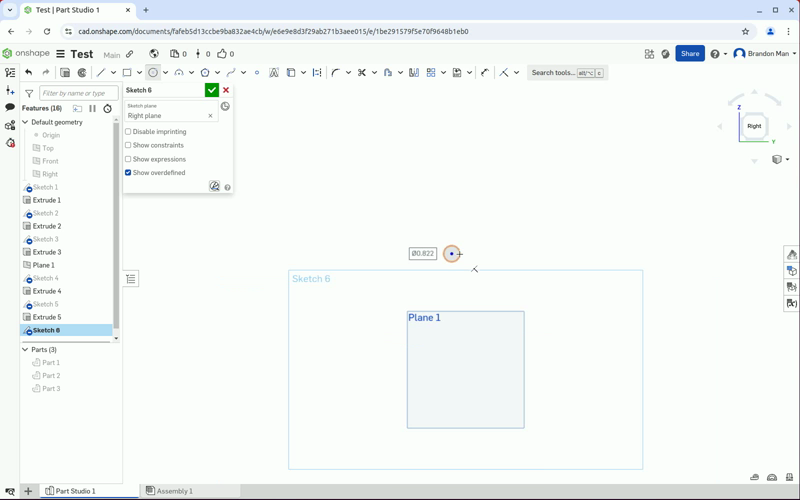
scroll(-6)
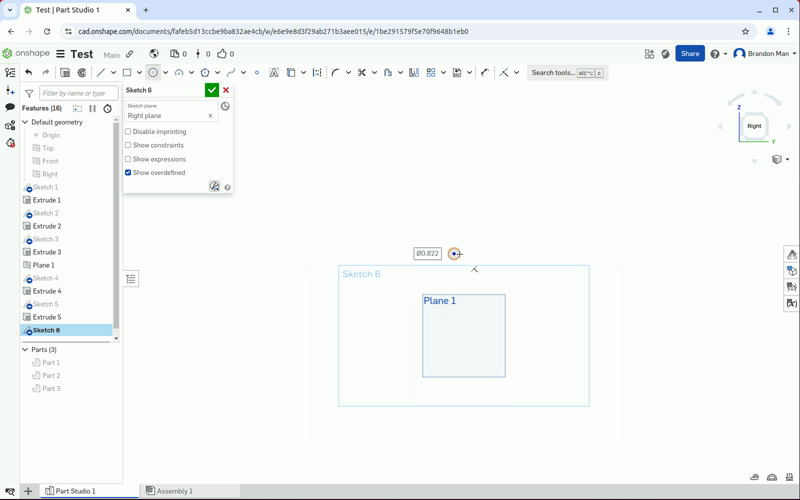
scroll(-6)
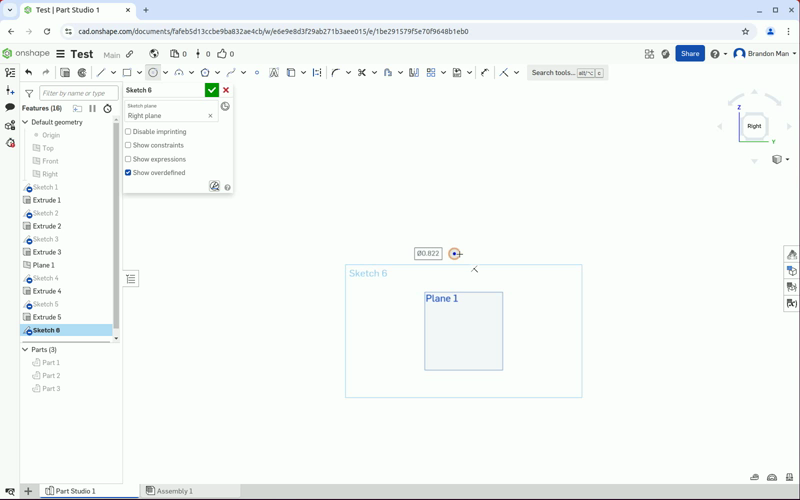
scroll(-6)
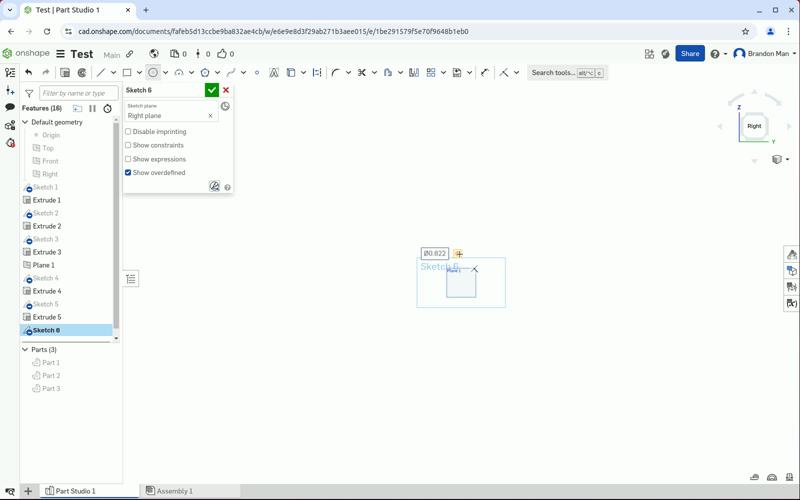
key(esc)
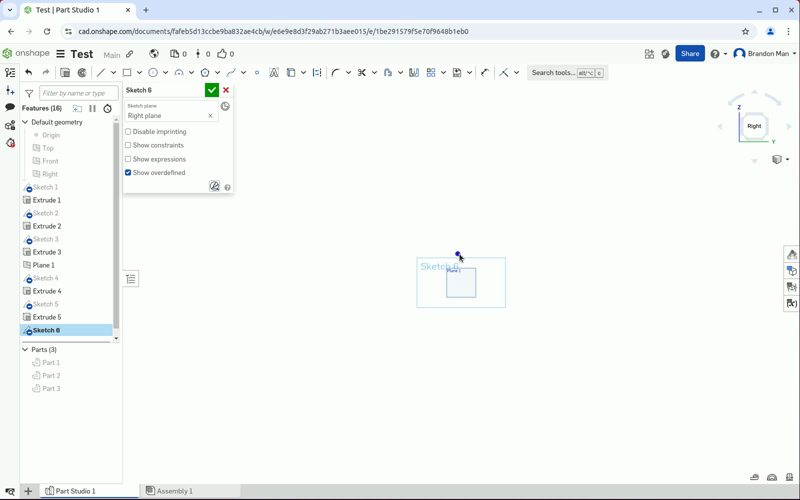
mouse_move(457, 254)
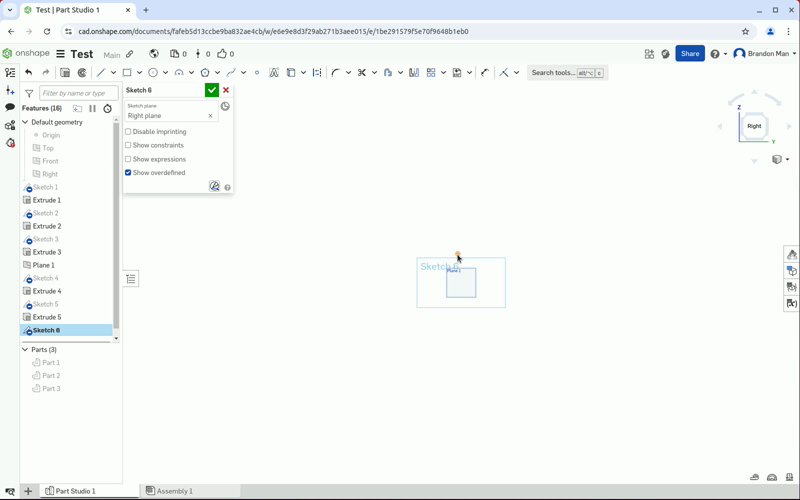
scroll(6)
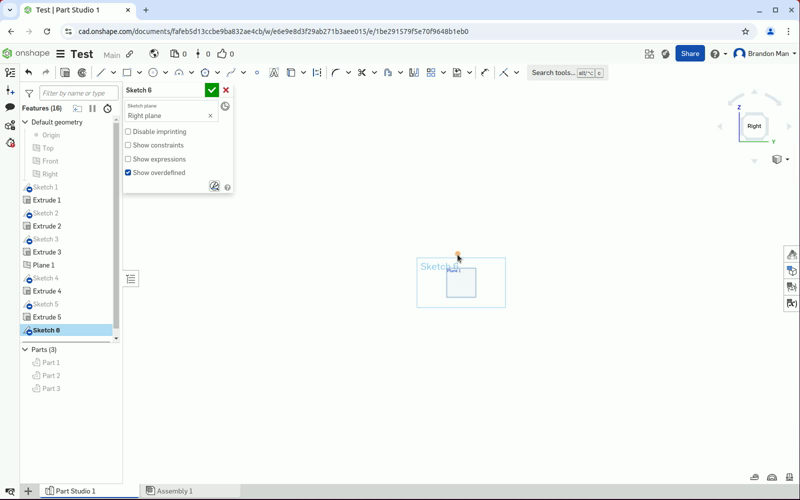
scroll(6)
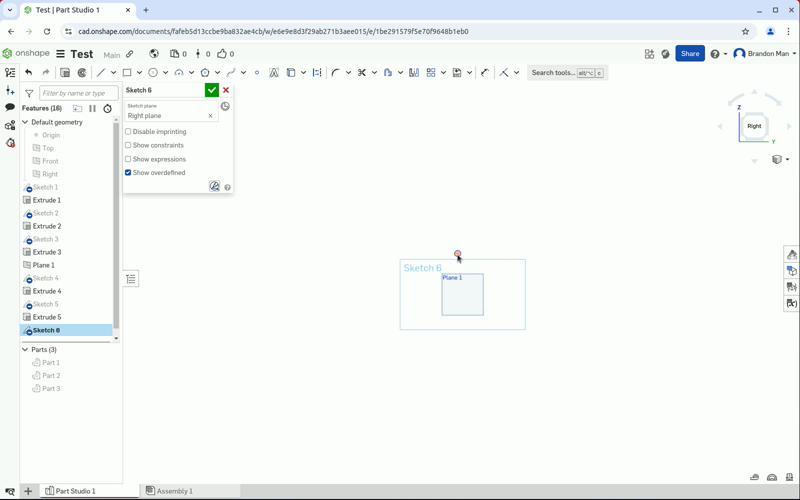
scroll(6)
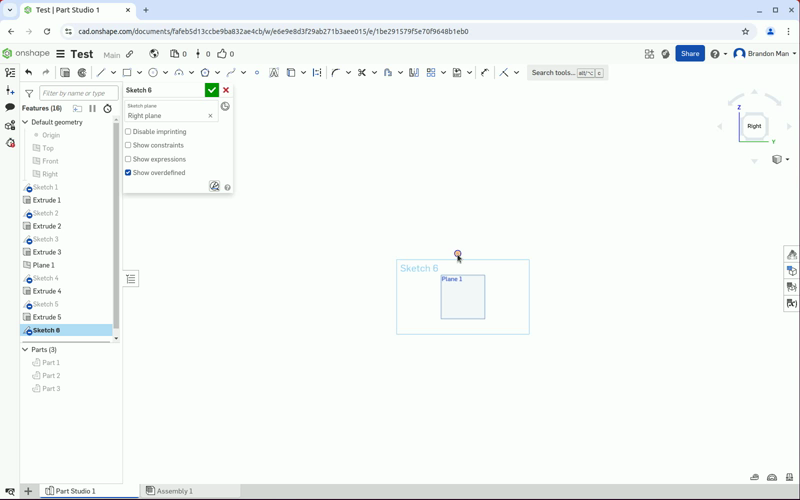
scroll(6)
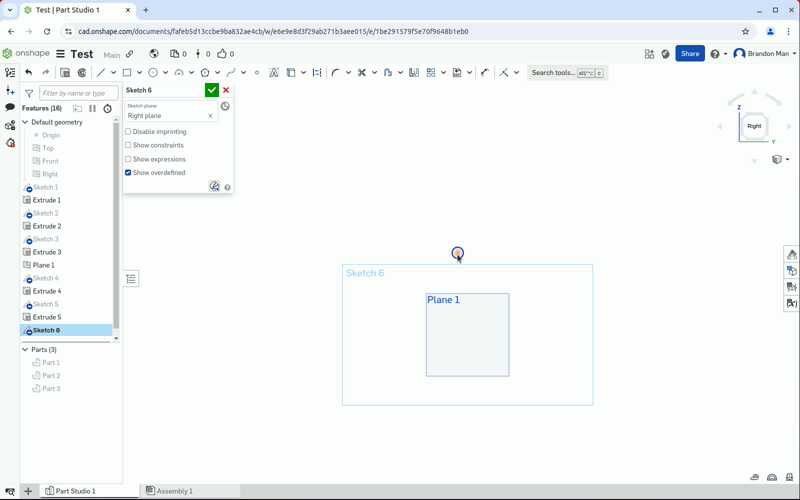
scroll(6)
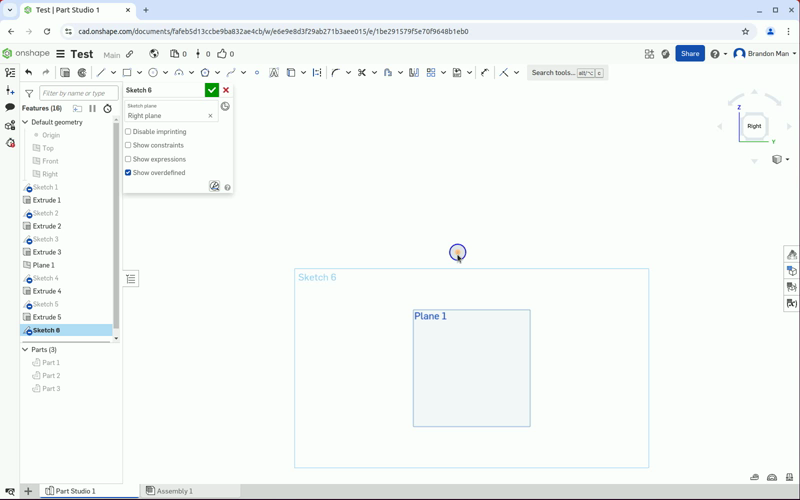
scroll(6)
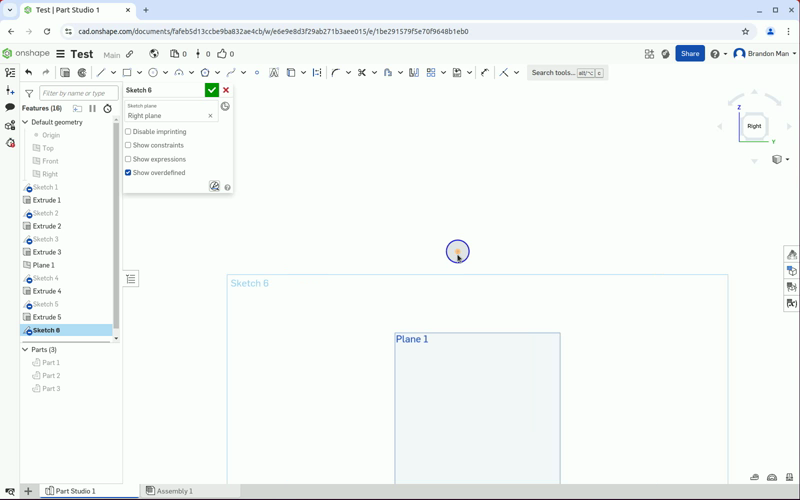
scroll(6)
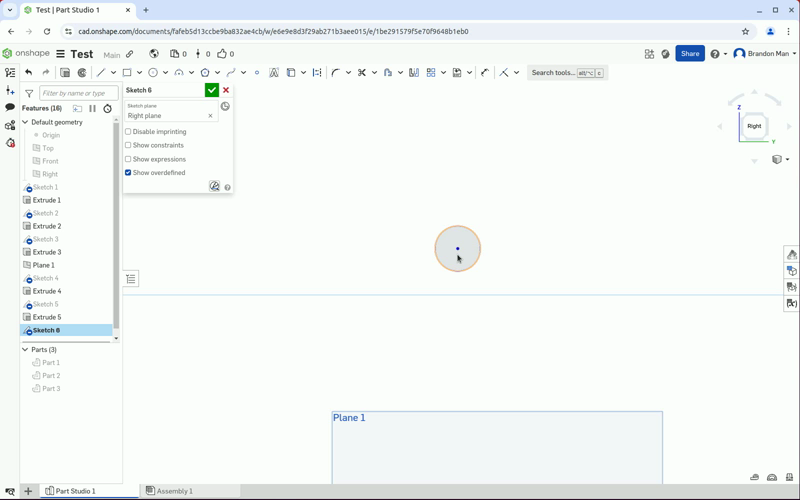
click(457, 254)
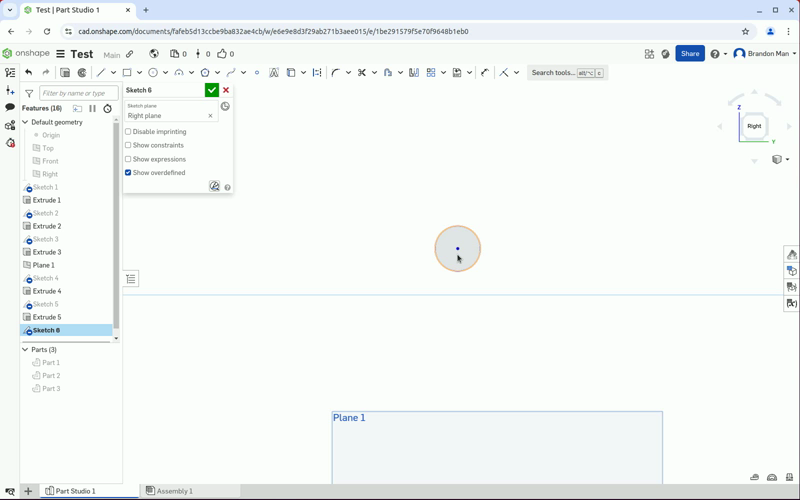
scroll(-6)
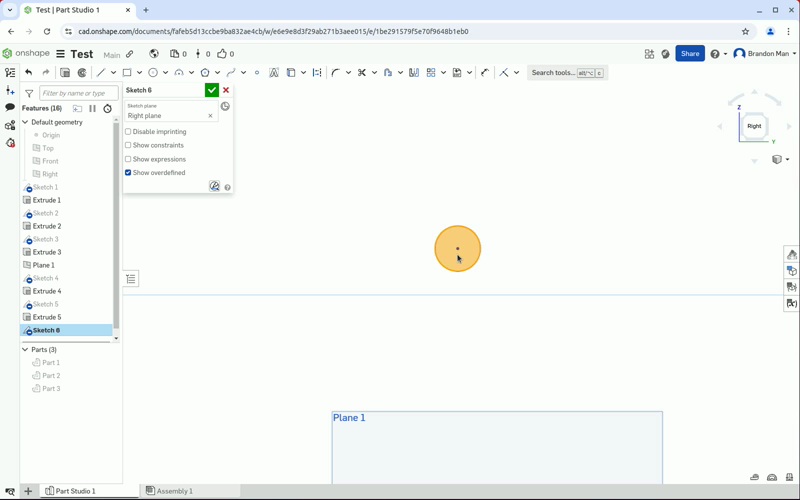
scroll(-6)
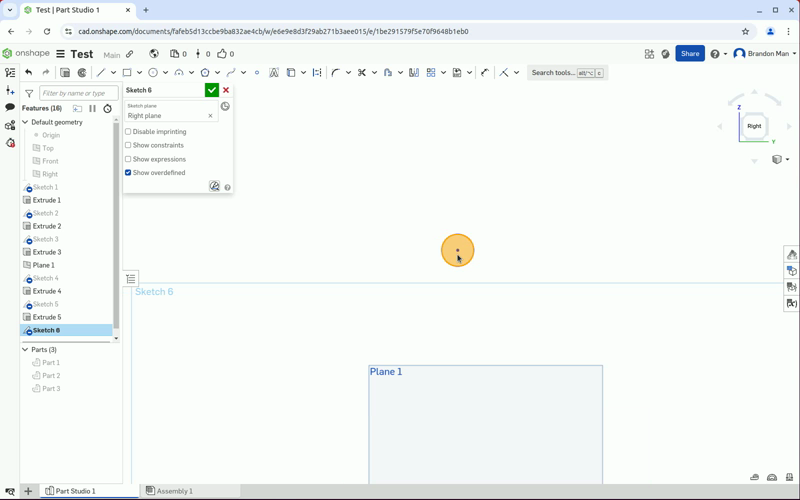
scroll(-6)
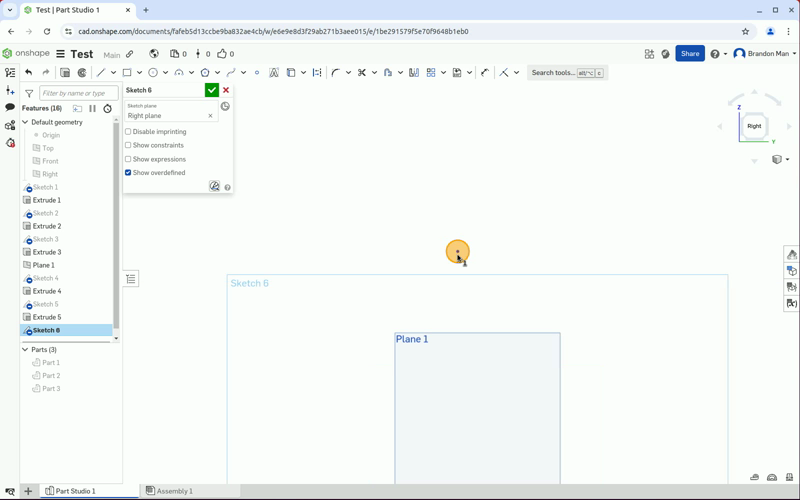
scroll(-6)
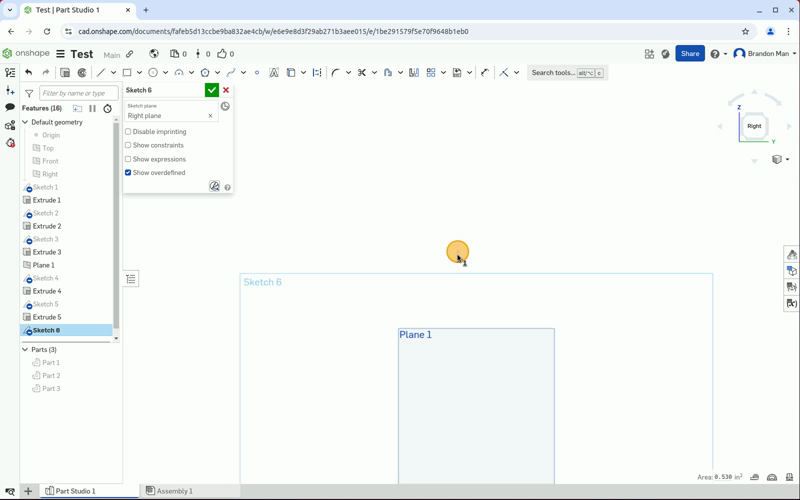
scroll(-6)
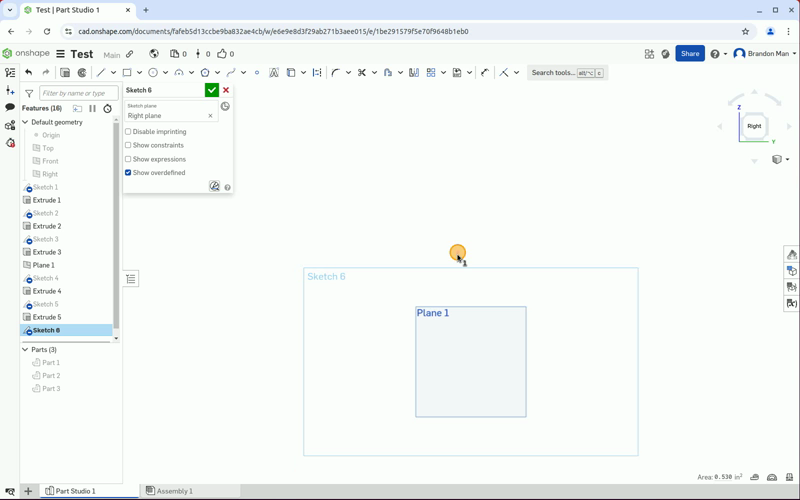
scroll(-6)
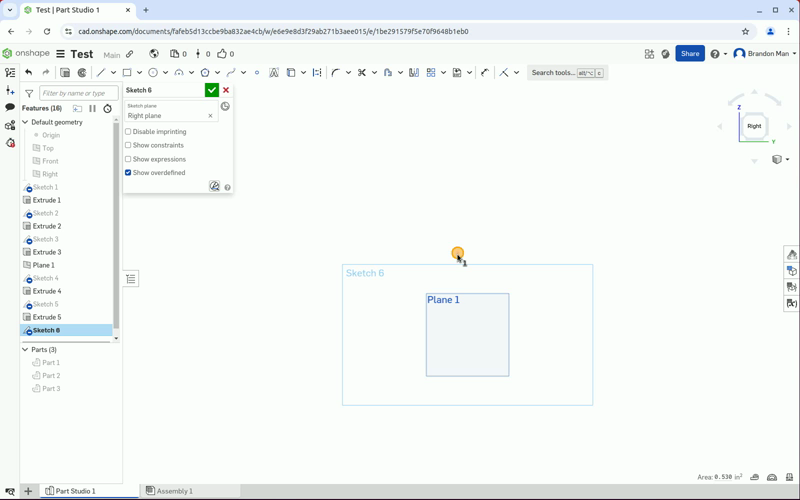
scroll(-6)
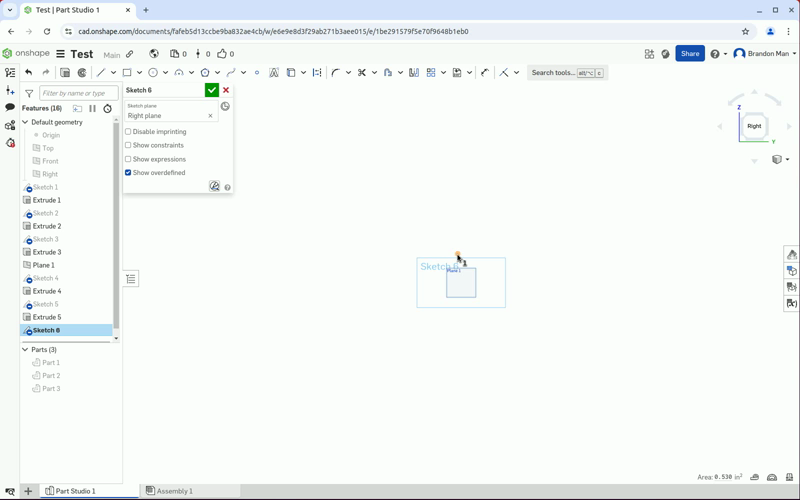
mouse_move(73, 352)
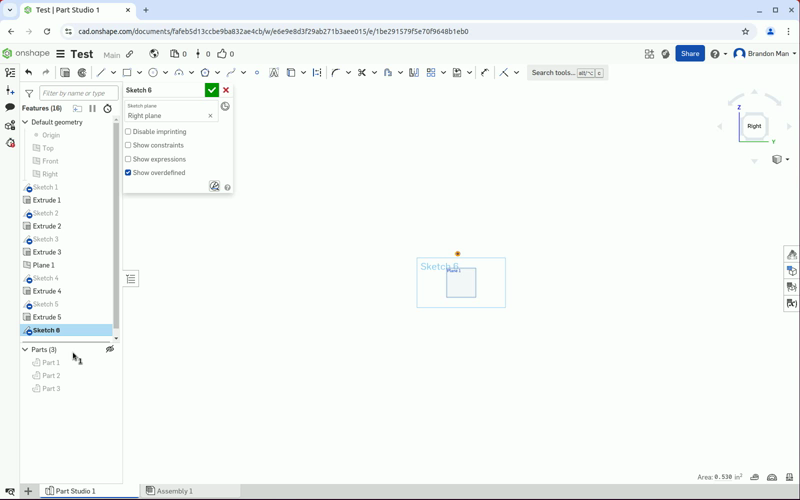
key(shift+y)
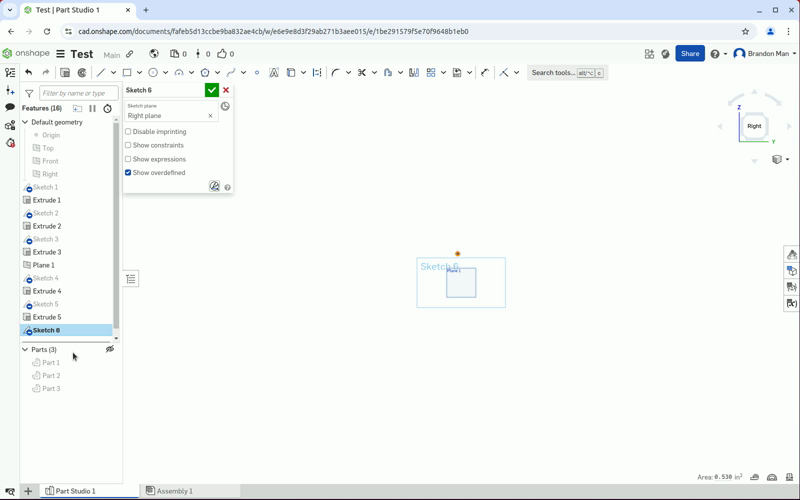
key(shift+e)
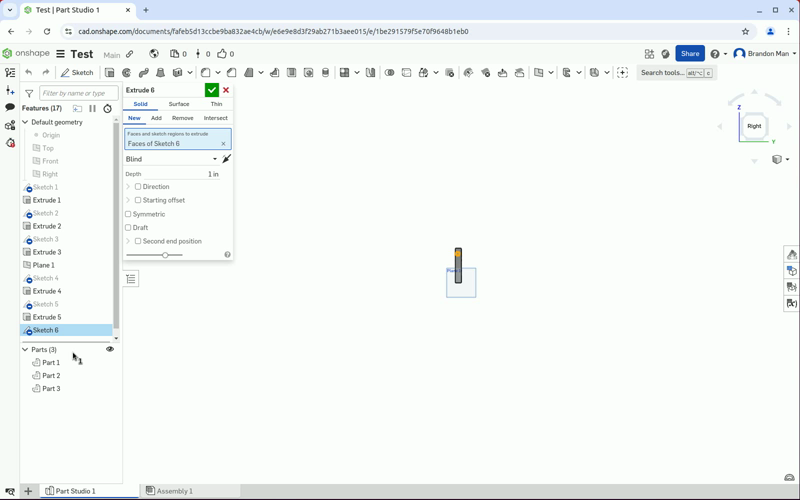
mouse_move(143, 106)
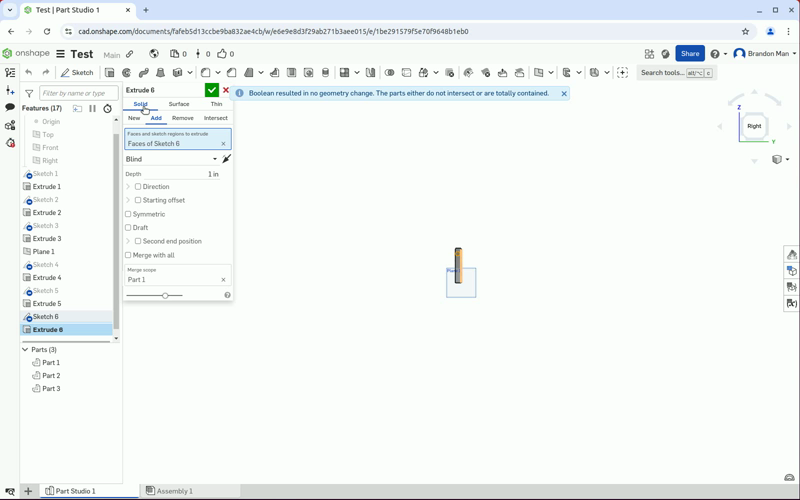
click(143, 106)
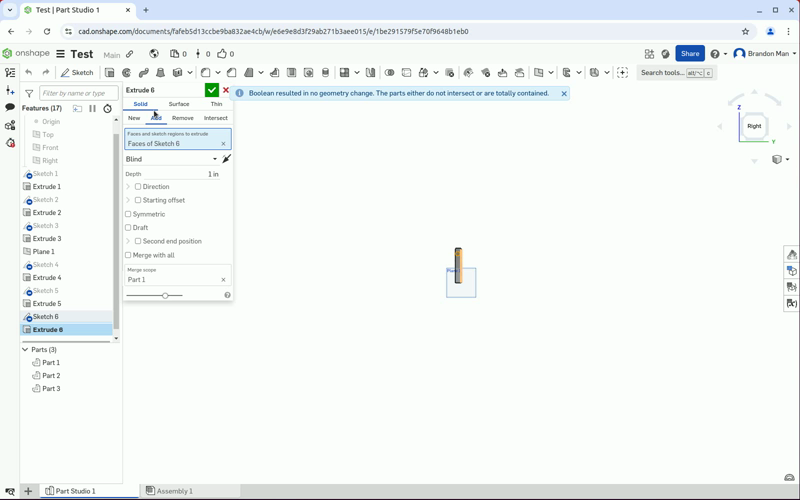
mouse_move(186, 120)
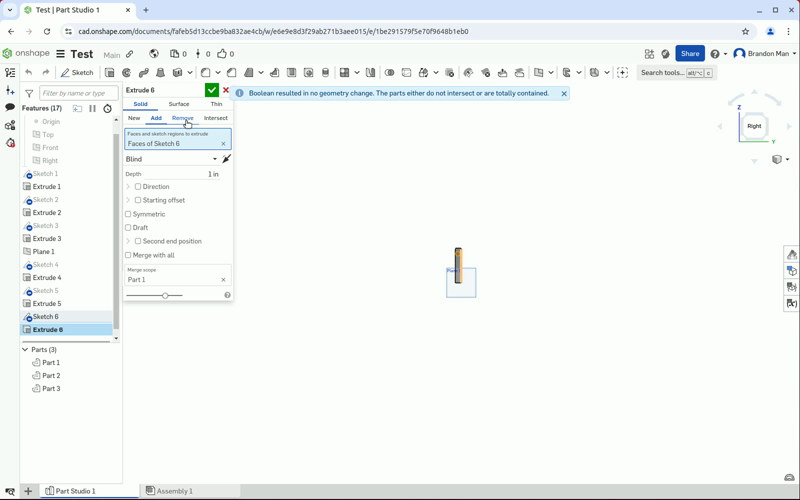
click(186, 120)
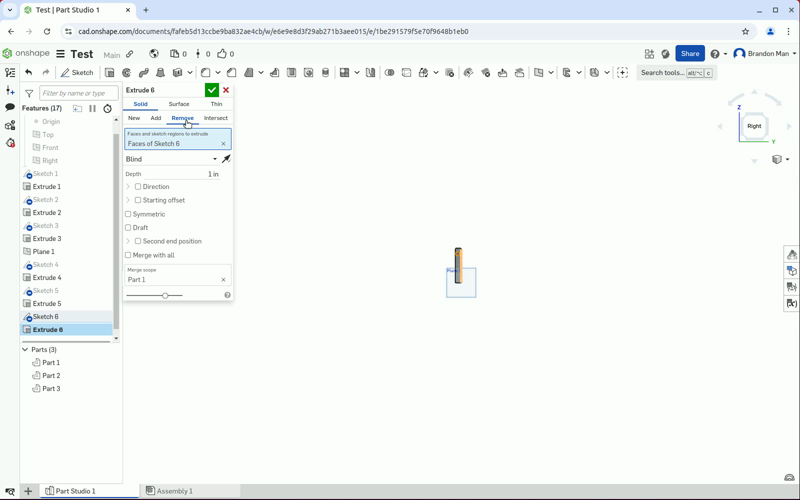
key(tab, 4)
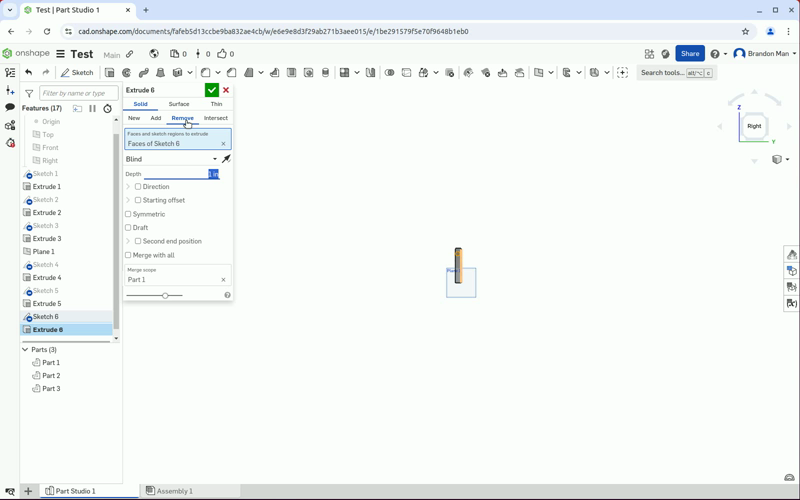
text(2.889)
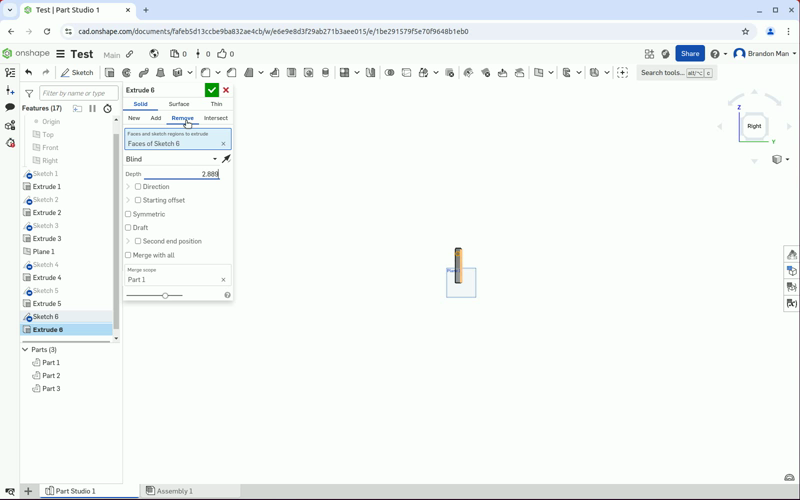
key(tab, 6)
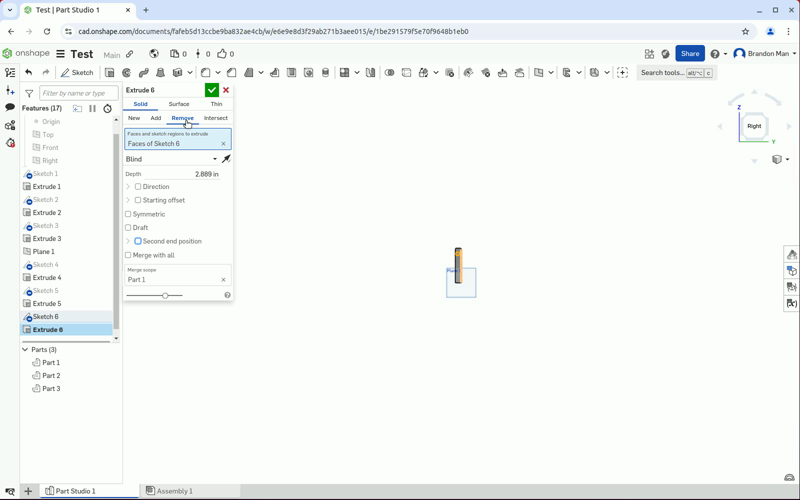
key(space)
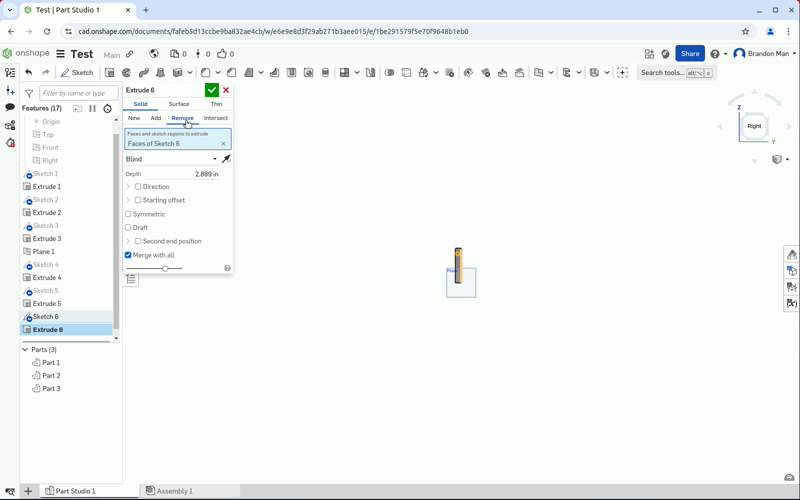
key(enter)
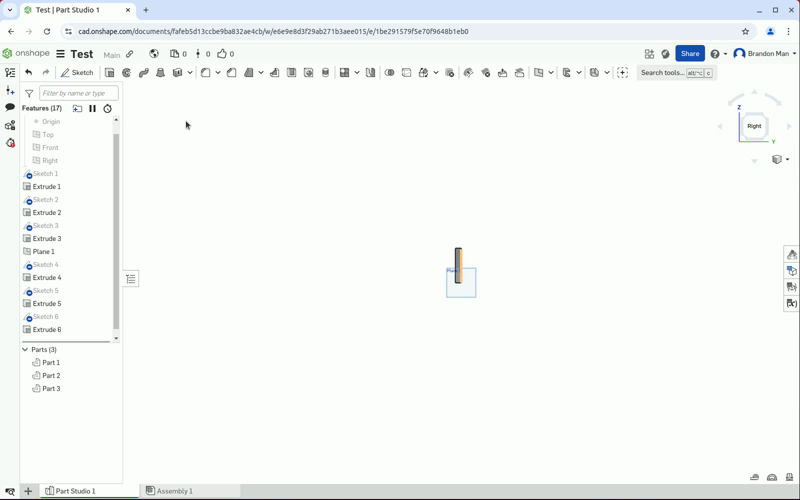
key(shift+h)
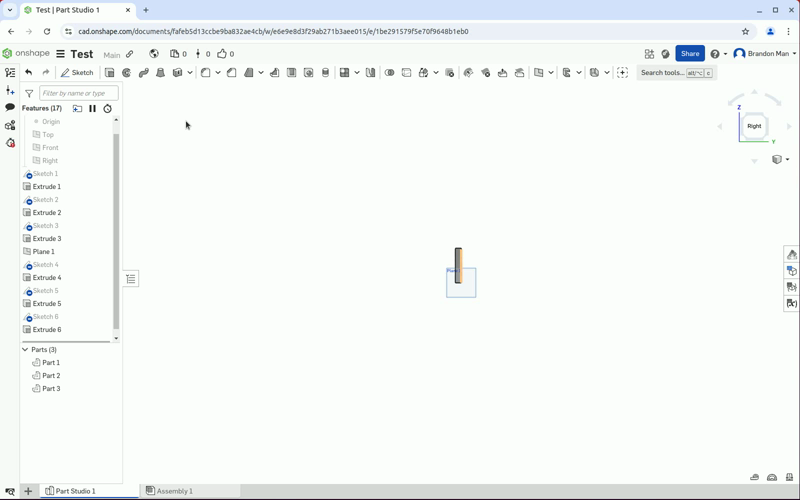
key(shift+h)
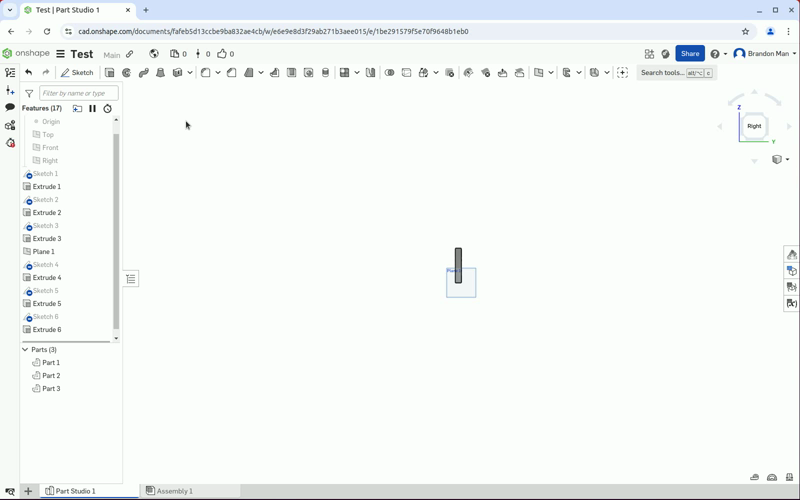
mouse_move(69, 176)
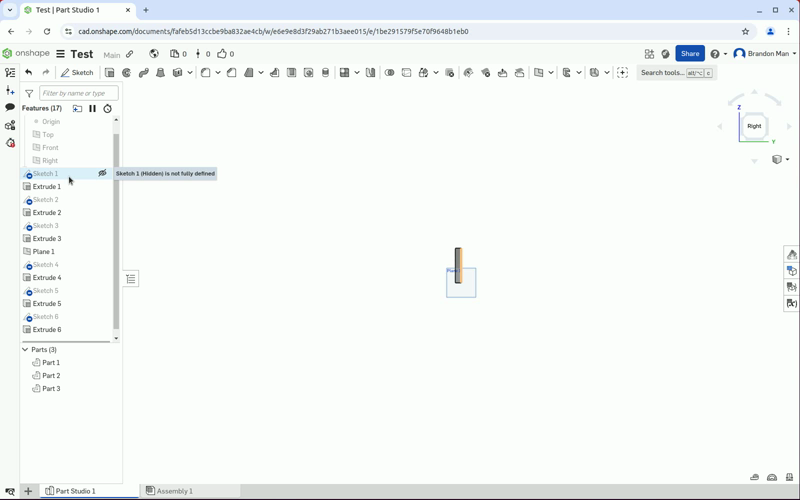
click(69, 176)
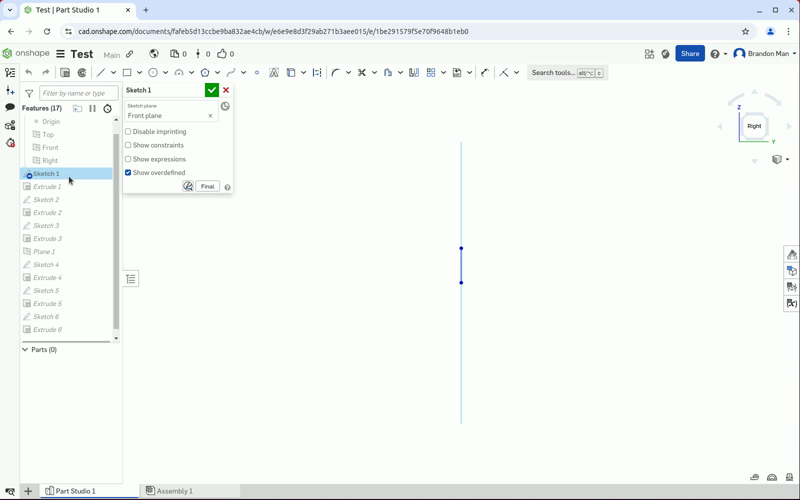
mouse_move(229, 92)
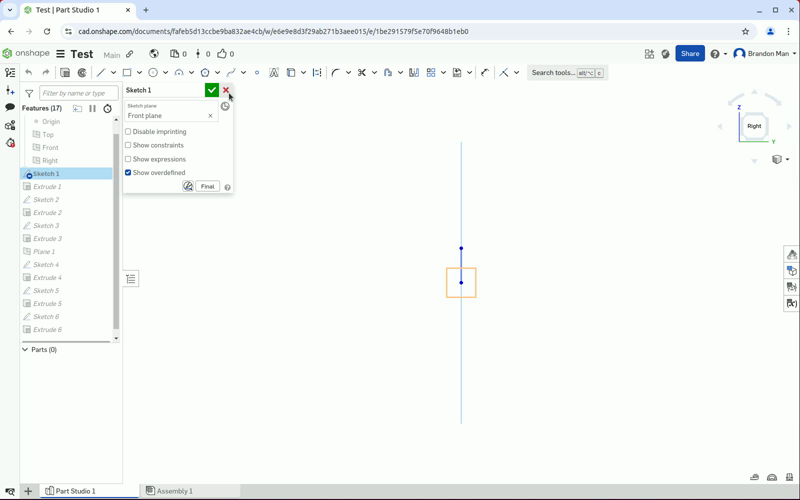
click(229, 92)
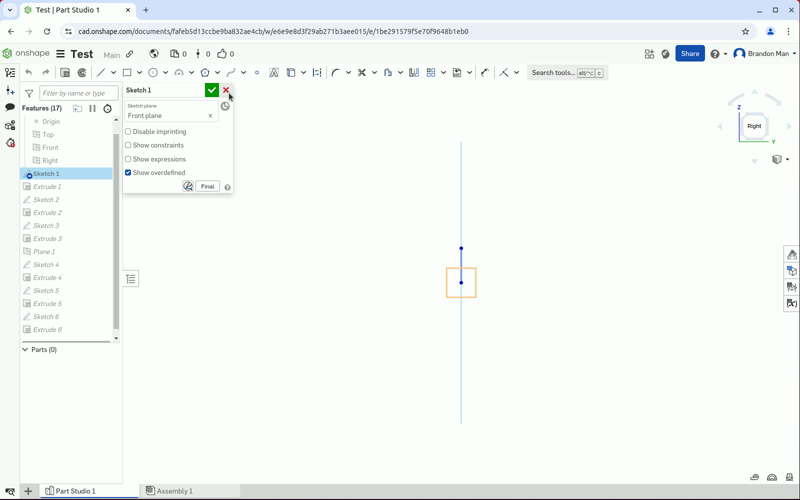
key(shift+s)
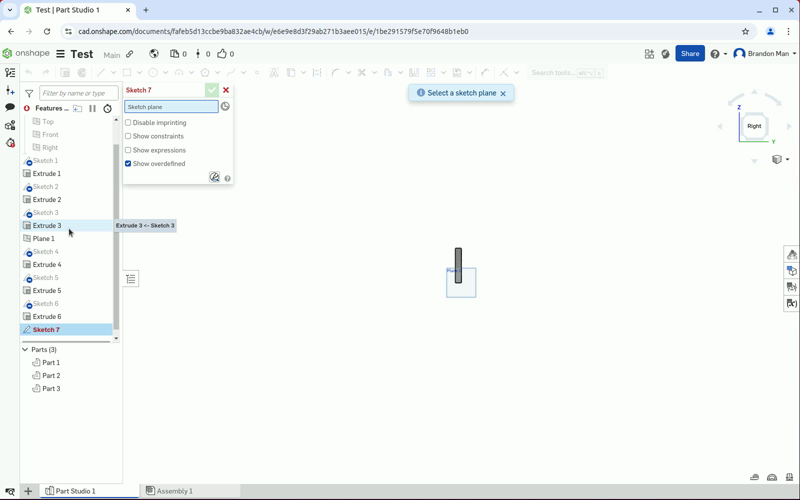
scroll(3)
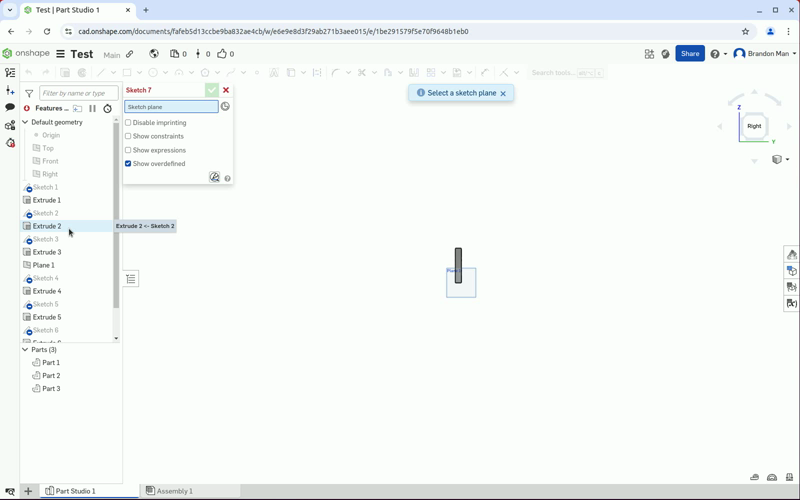
mouse_move(69, 176)
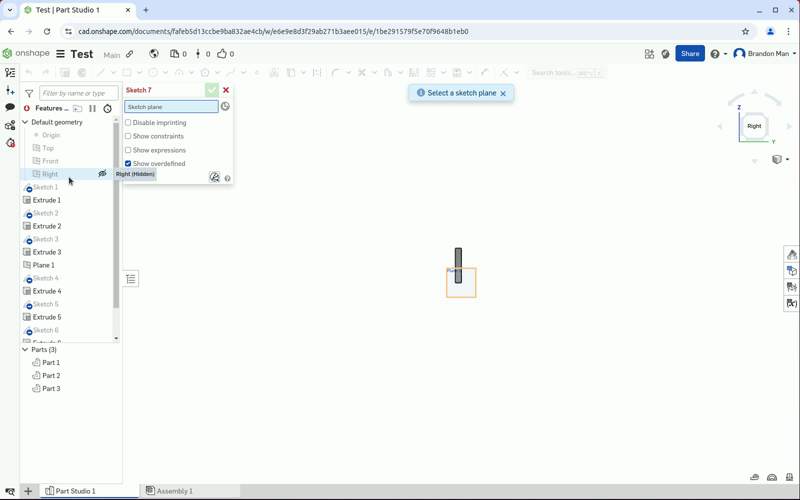
click(69, 176)
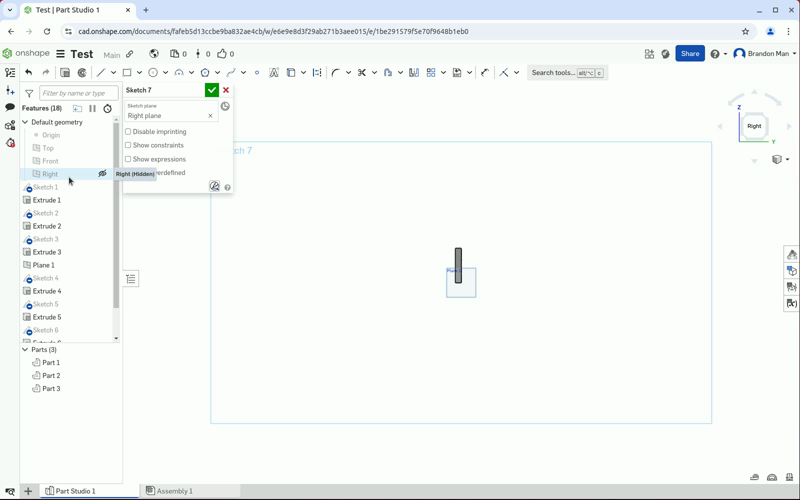
mouse_move(73, 352)
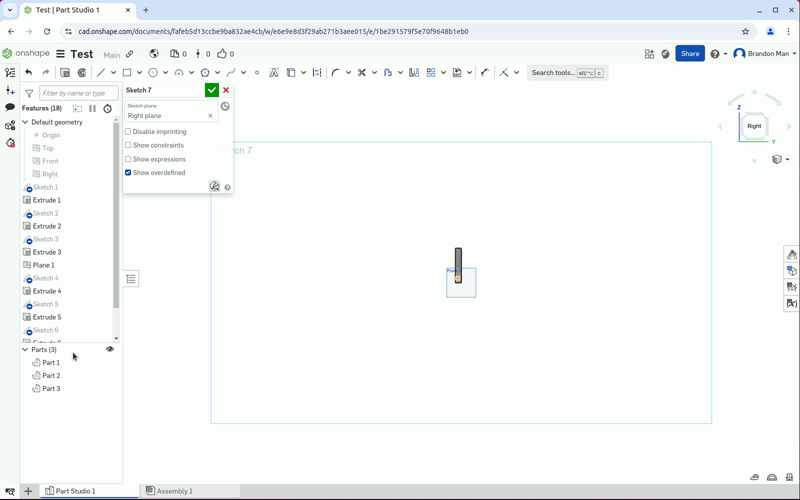
key(y)
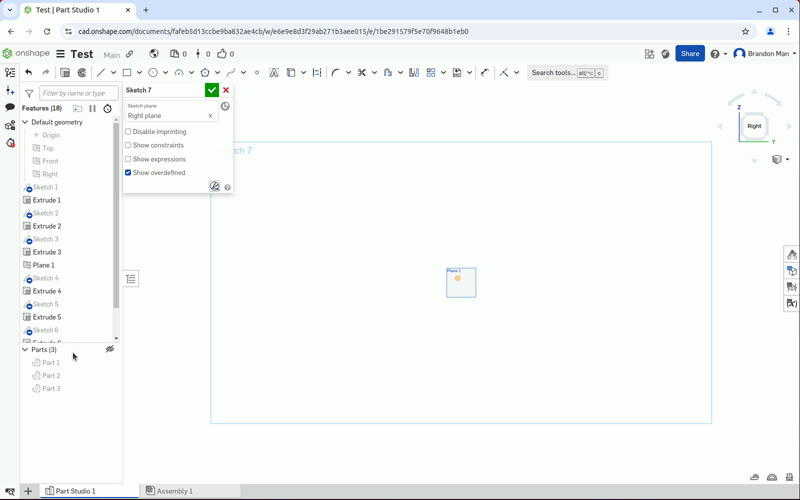
key(c)
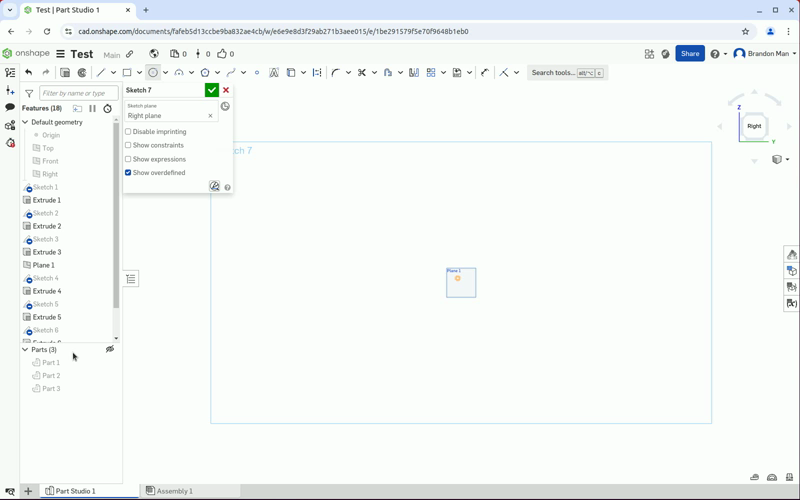
key_down(shift)
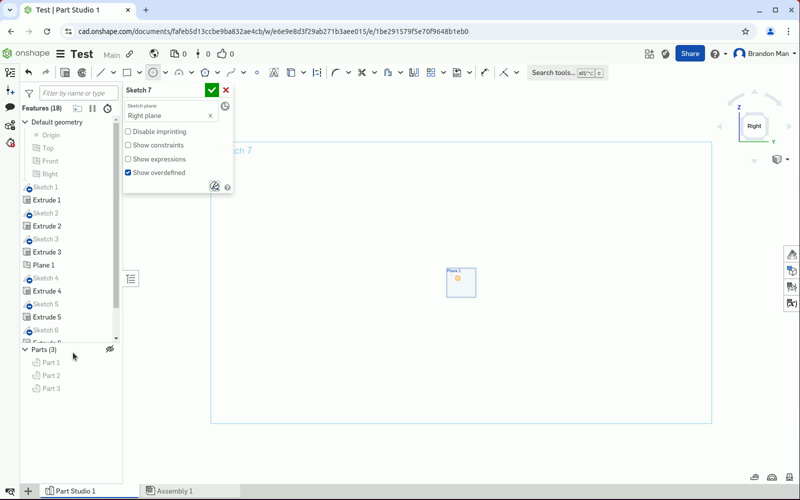
mouse_move(457, 278)
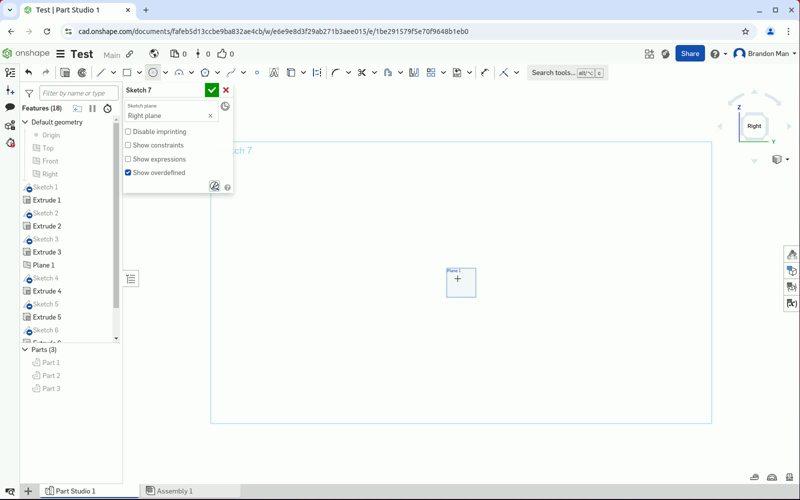
click(457, 278)
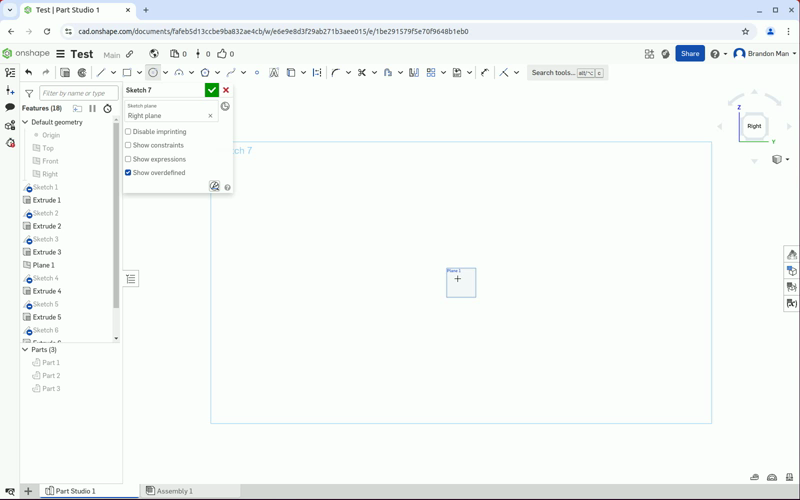
key_up(shift)
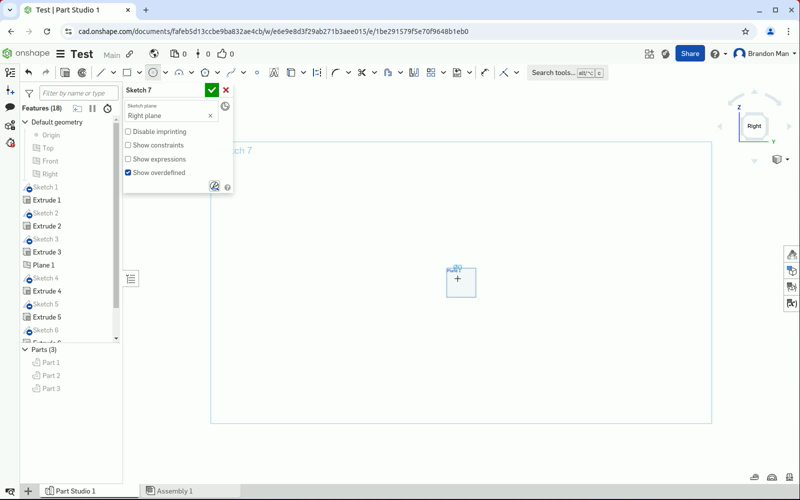
mouse_move(459, 278)
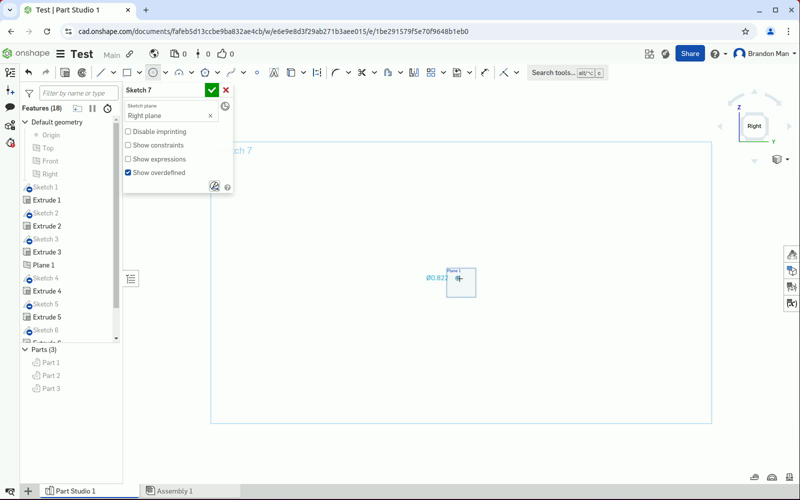
scroll(6)
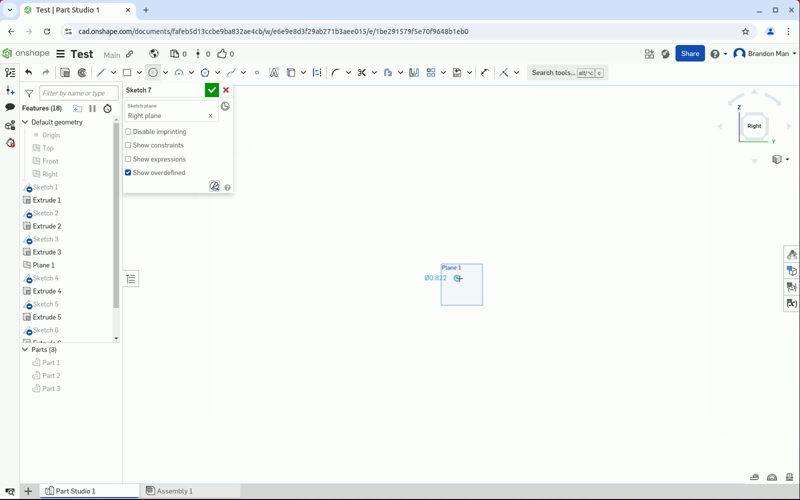
scroll(6)
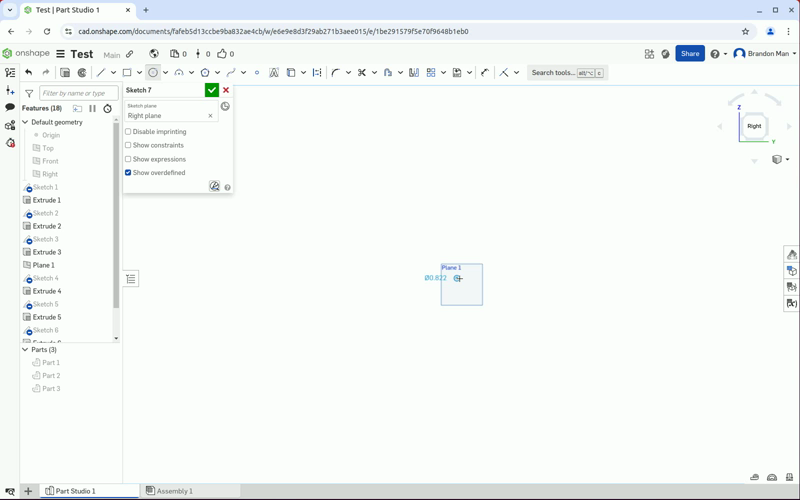
scroll(6)
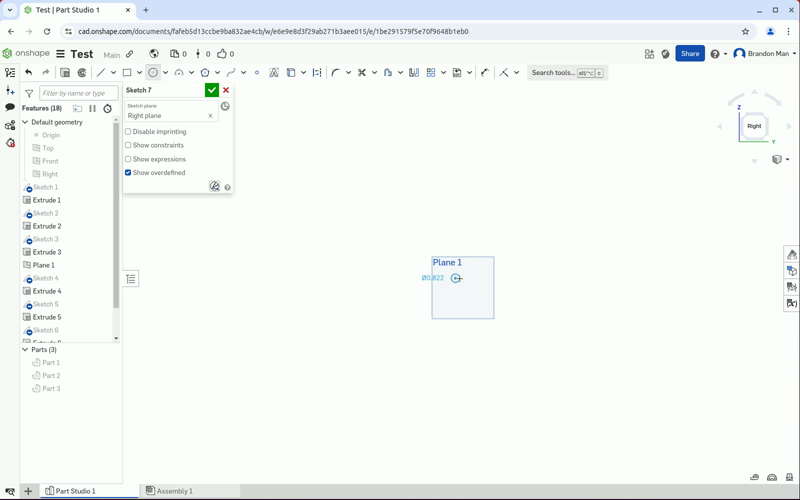
scroll(6)
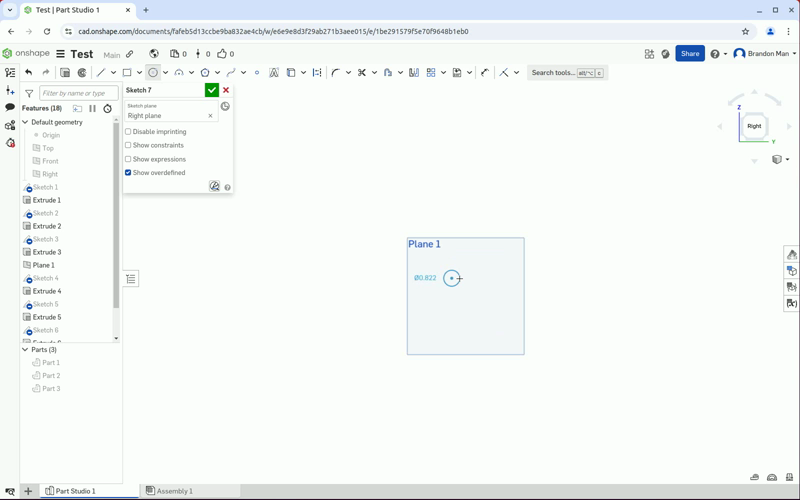
scroll(6)
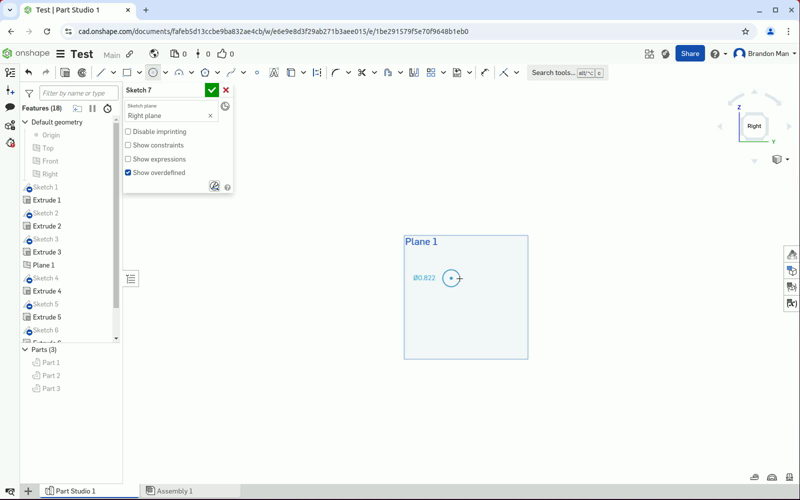
scroll(6)
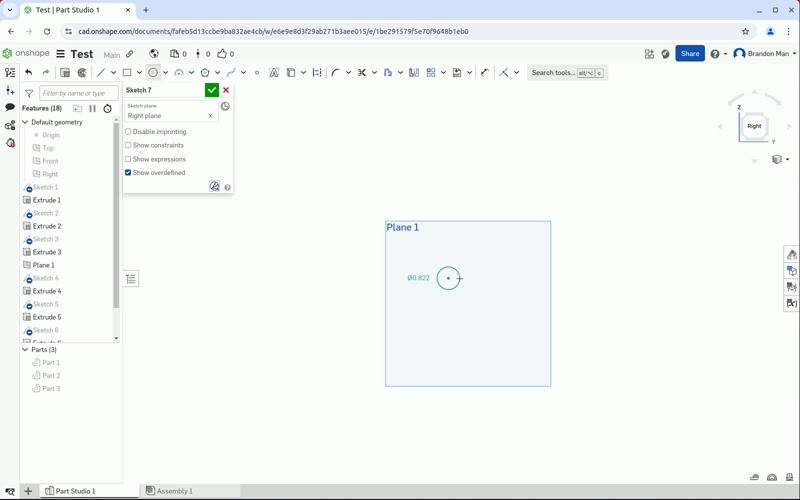
scroll(6)
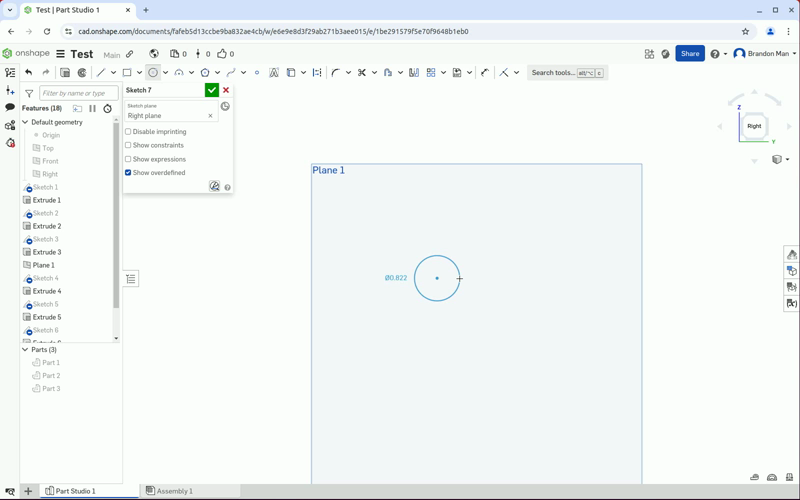
click(459, 278)
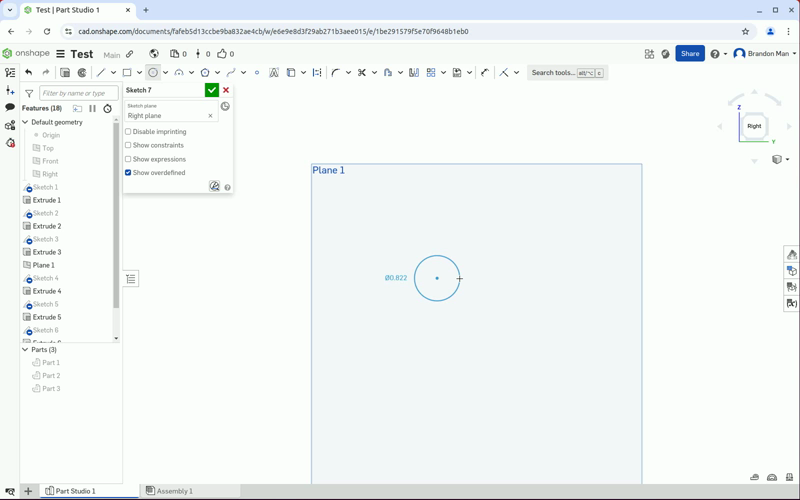
scroll(-6)
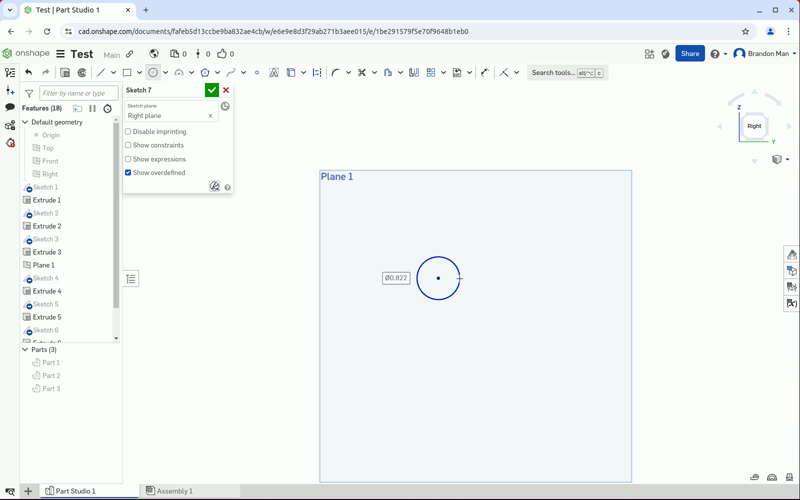
scroll(-6)
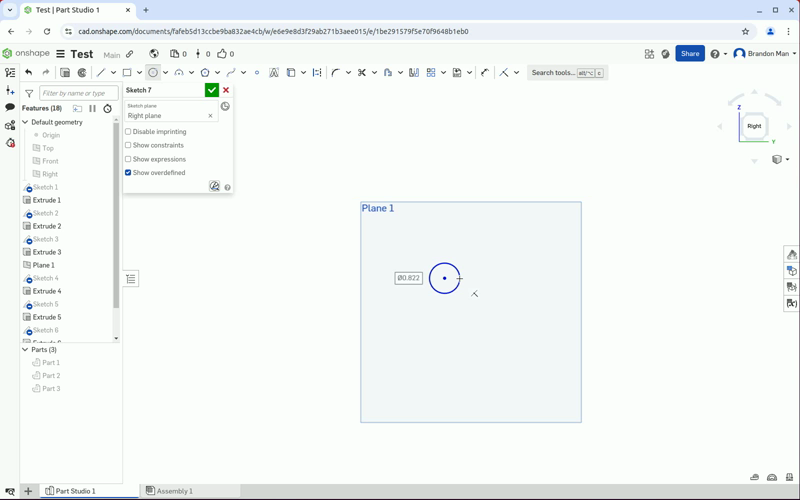
scroll(-6)
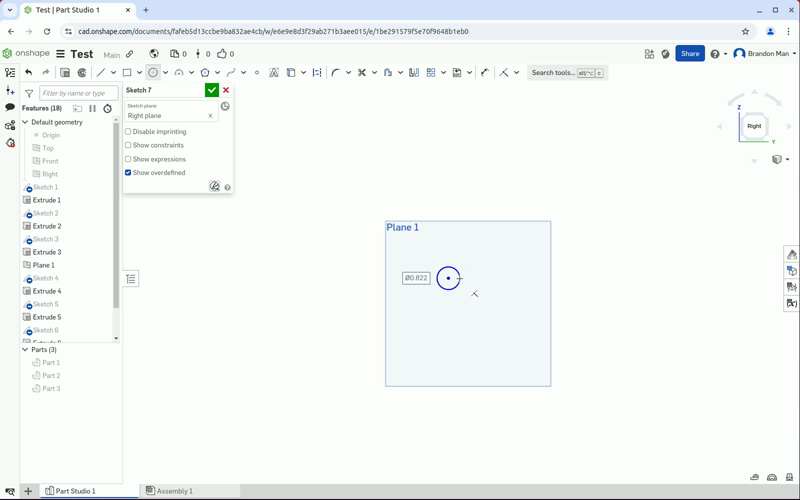
scroll(-6)
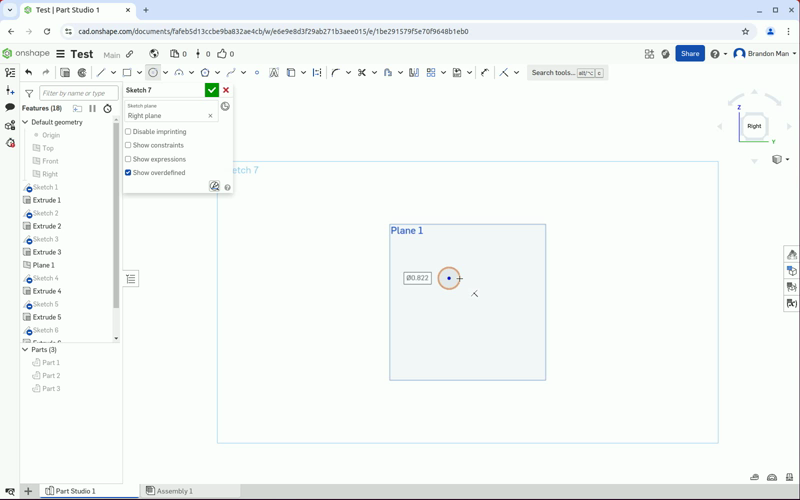
scroll(-6)
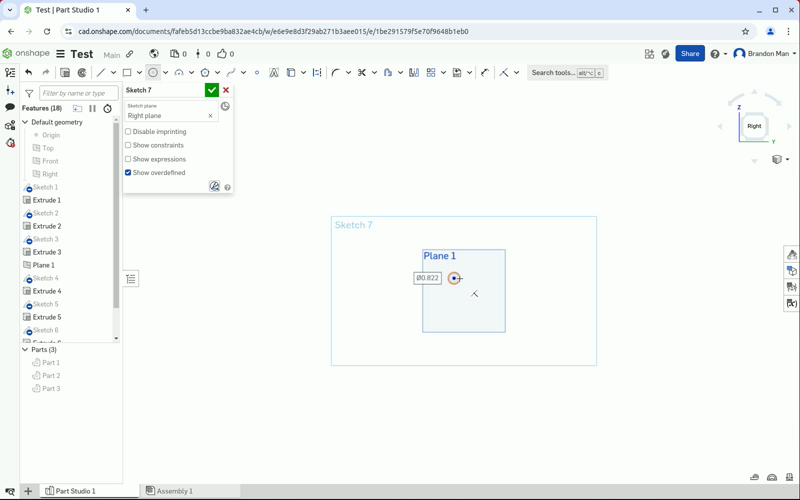
scroll(-6)
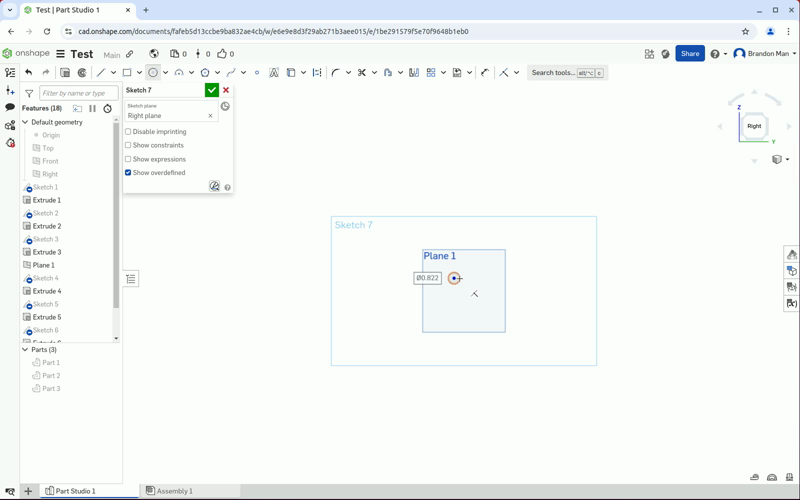
scroll(-6)
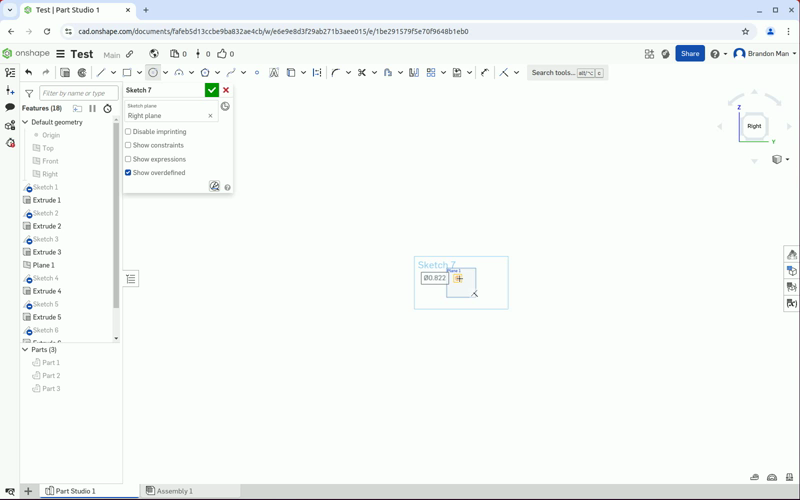
key(esc)
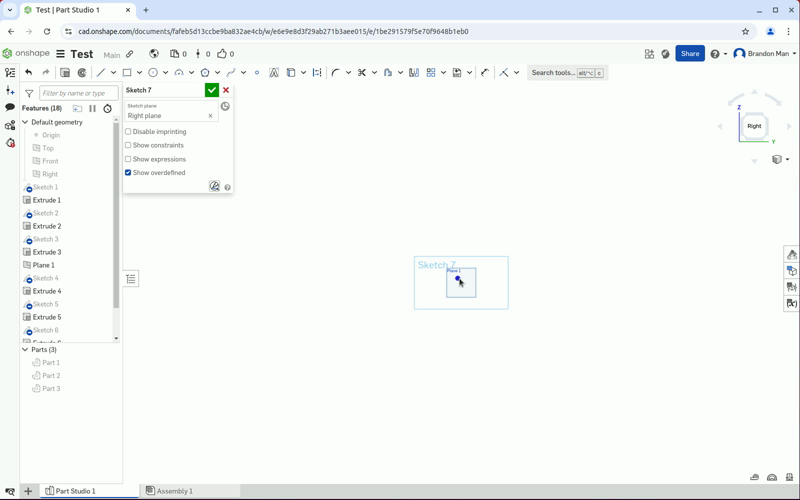
mouse_move(456, 278)
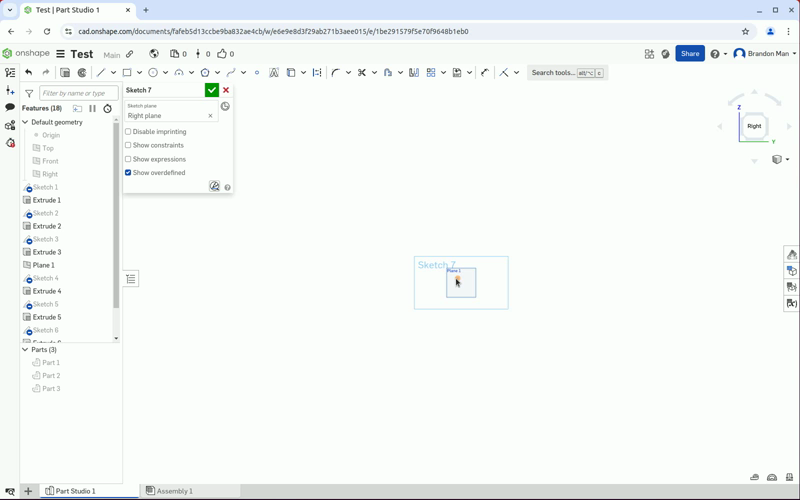
scroll(6)
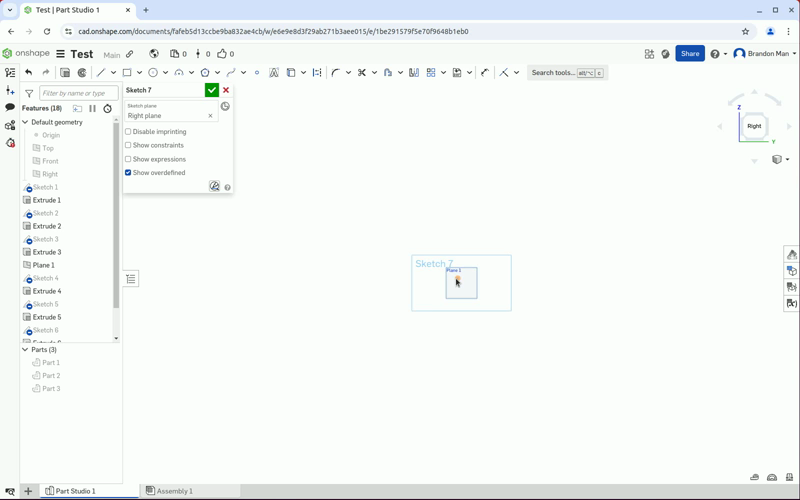
scroll(6)
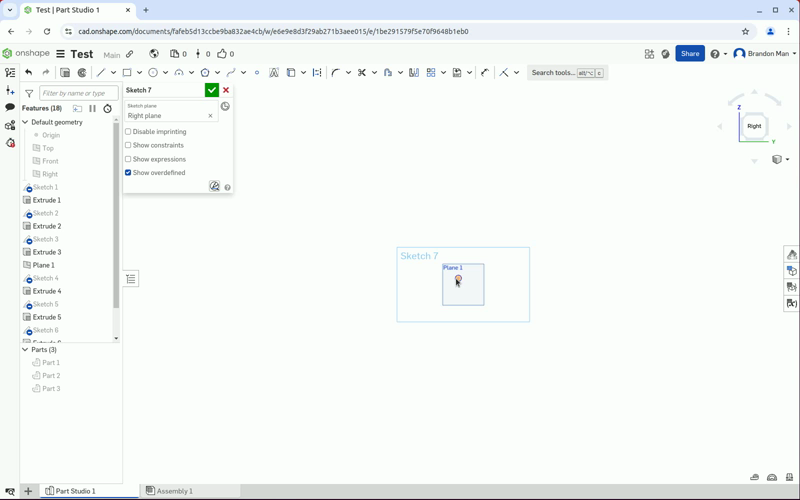
scroll(6)
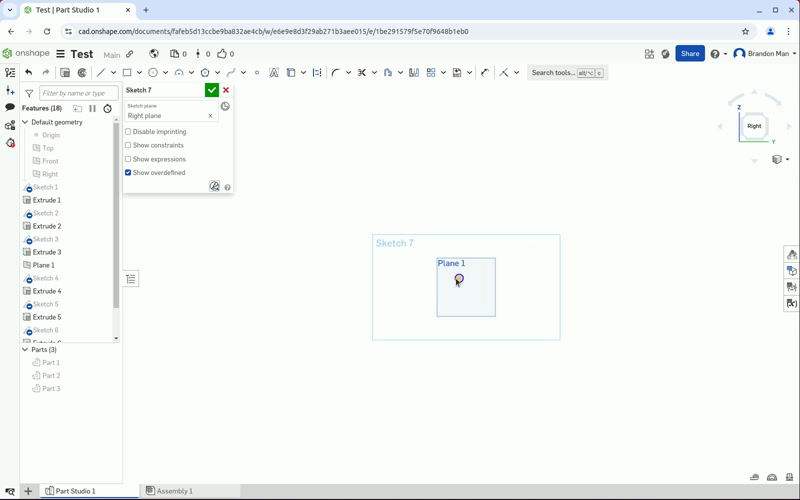
scroll(6)
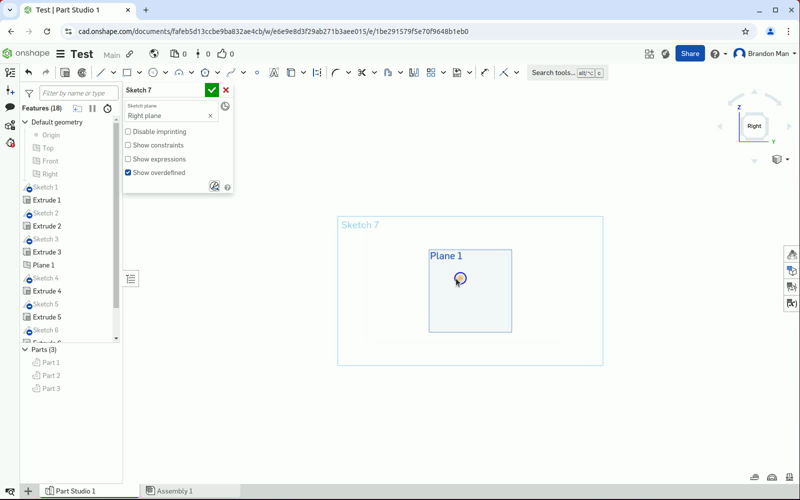
scroll(6)
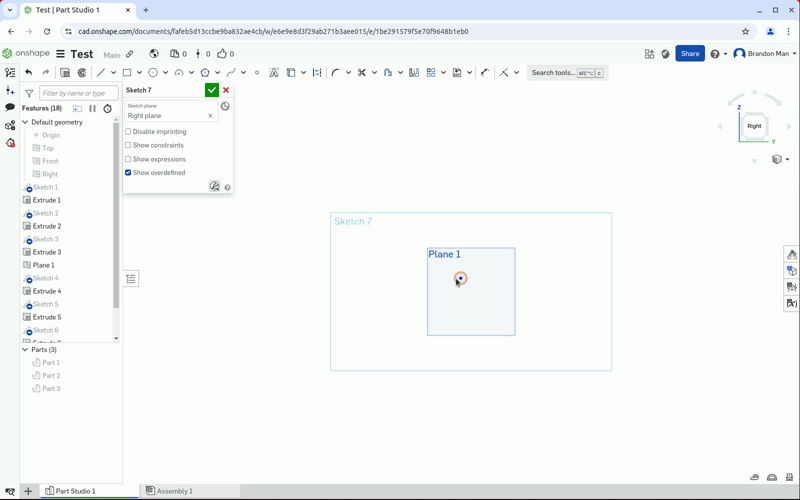
scroll(6)
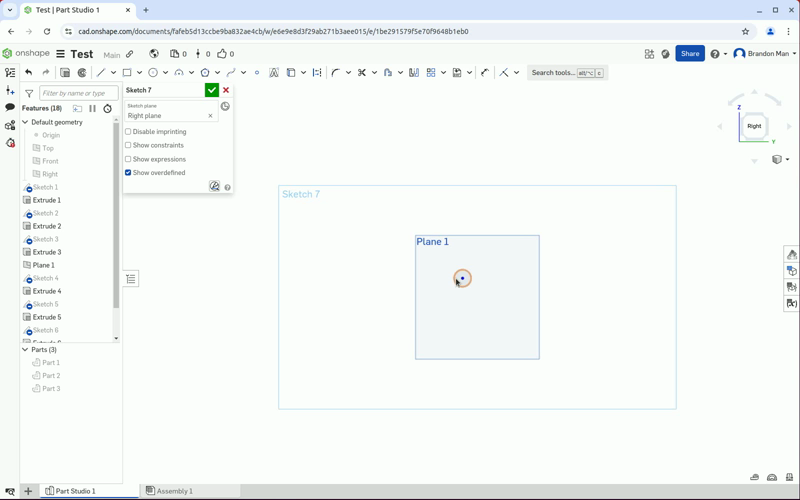
scroll(6)
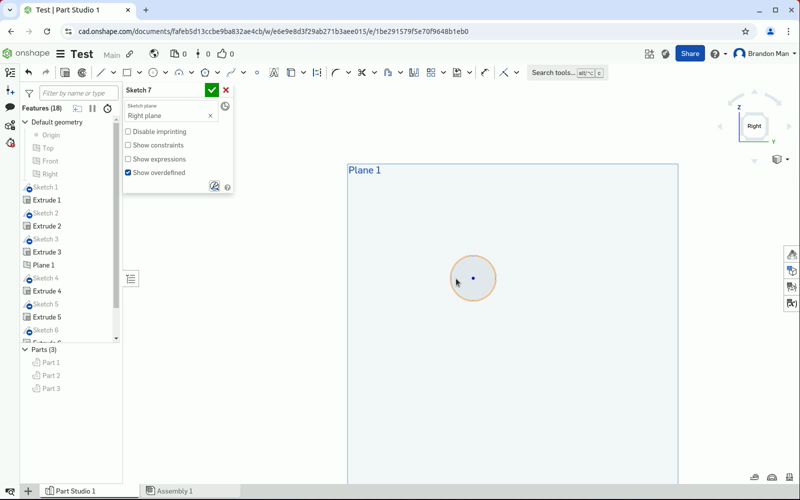
click(456, 278)
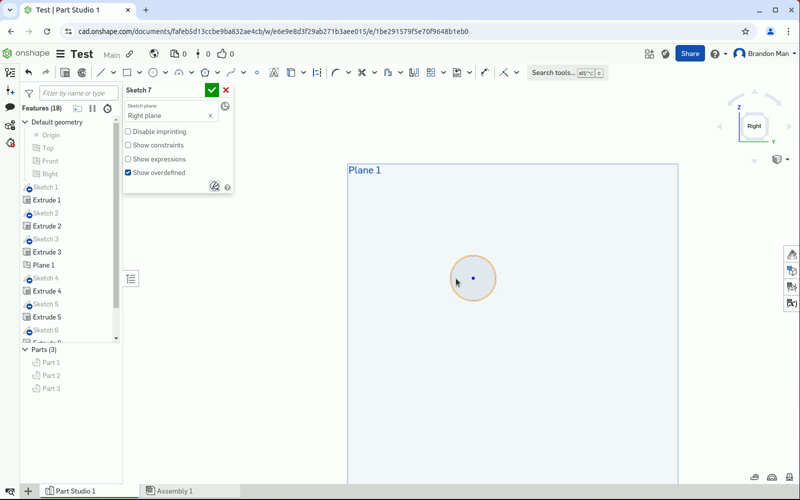
scroll(-6)
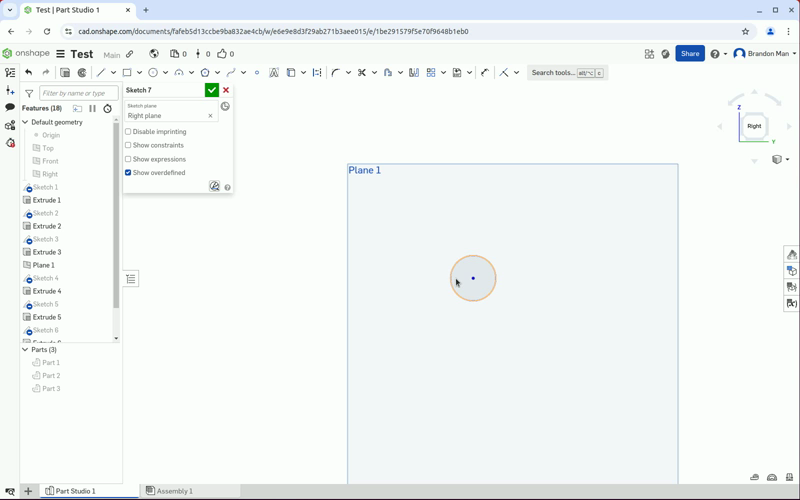
scroll(-6)
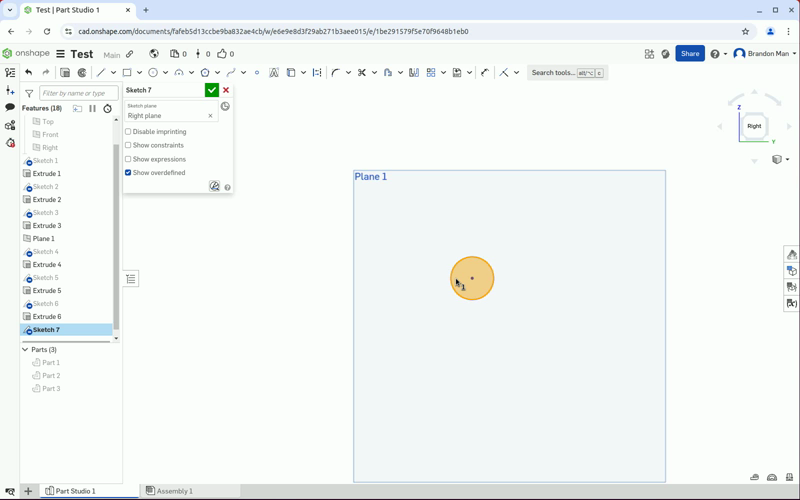
scroll(-6)
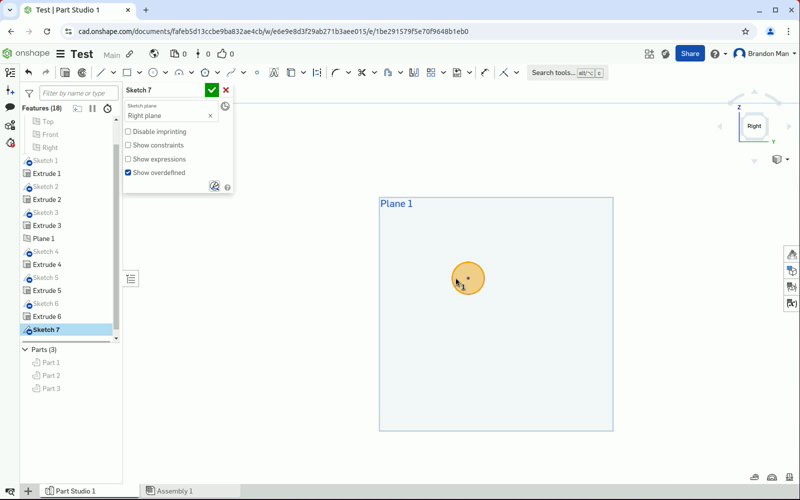
scroll(-6)
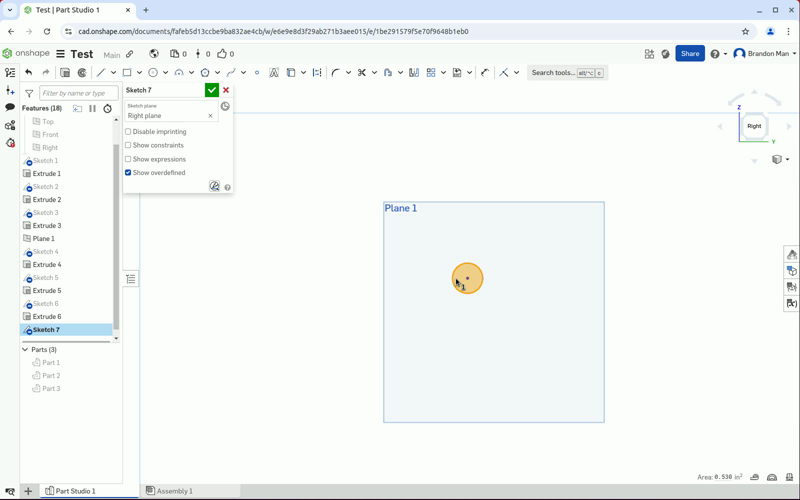
scroll(-6)
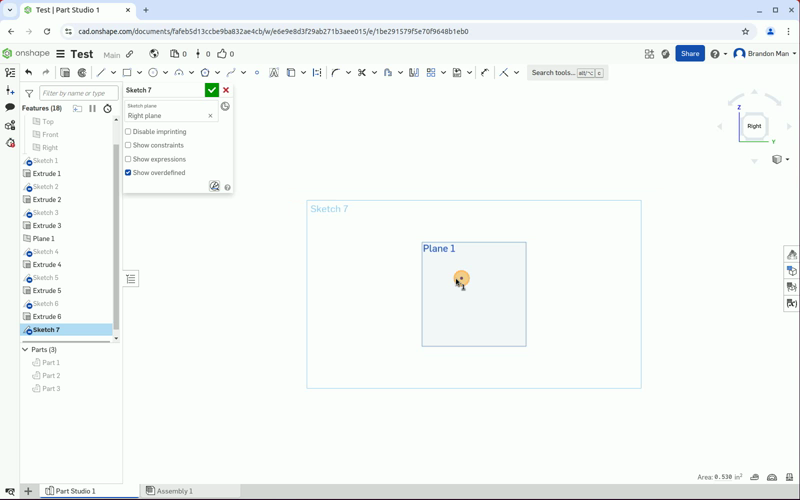
scroll(-6)
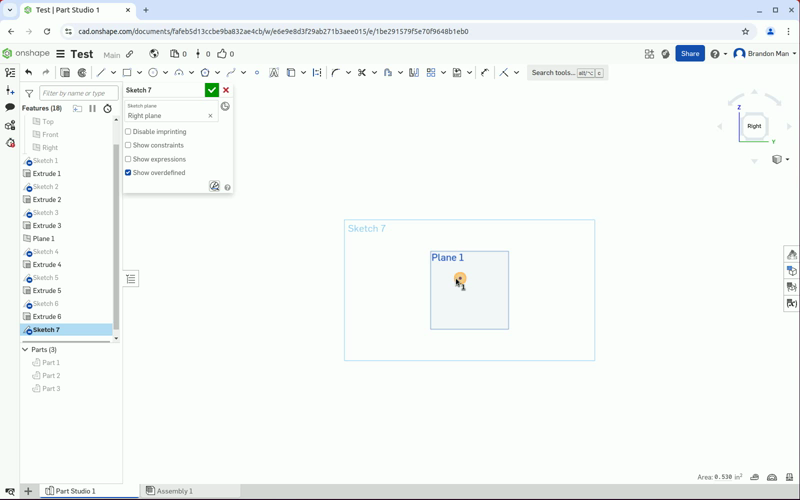
scroll(-6)
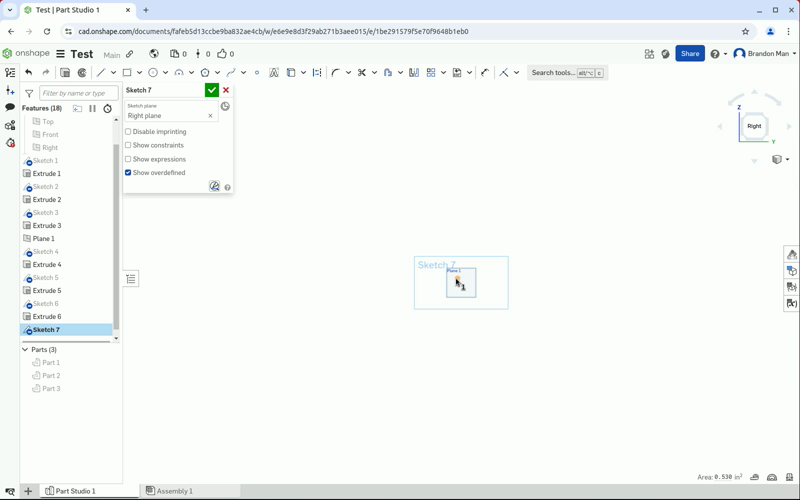
mouse_move(73, 352)
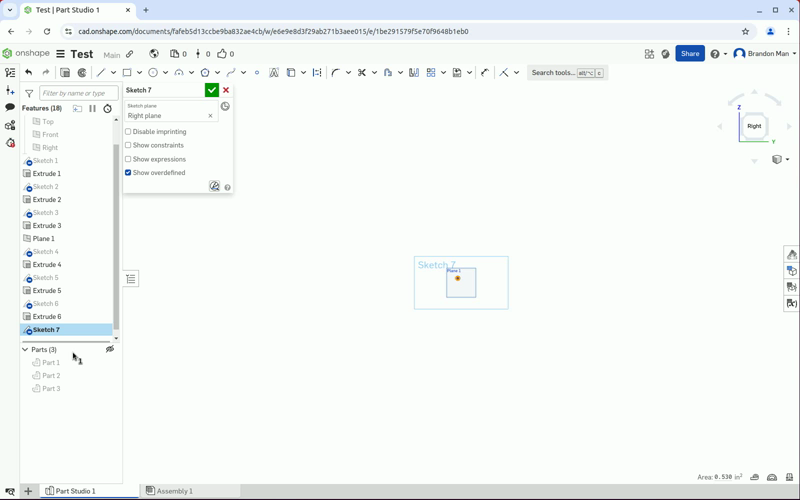
key(shift+y)
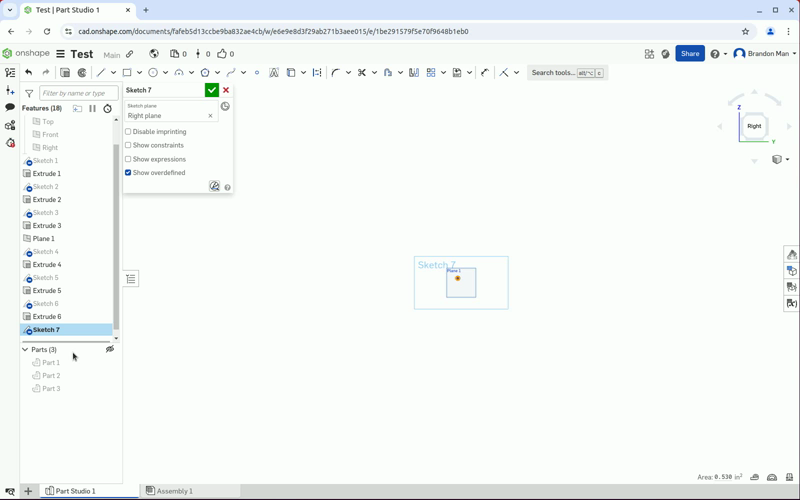
key(shift+e)
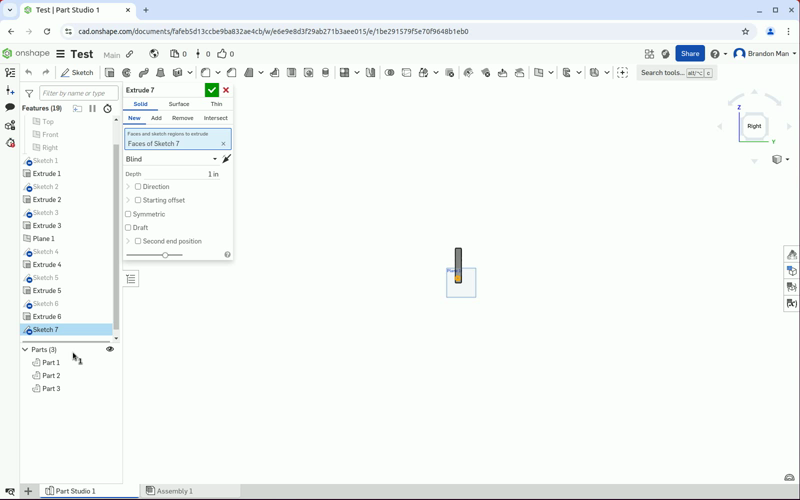
mouse_move(143, 106)
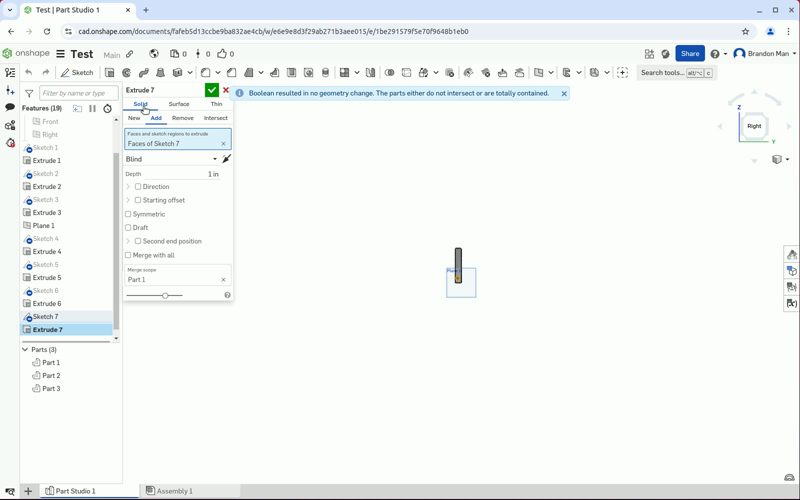
click(143, 106)
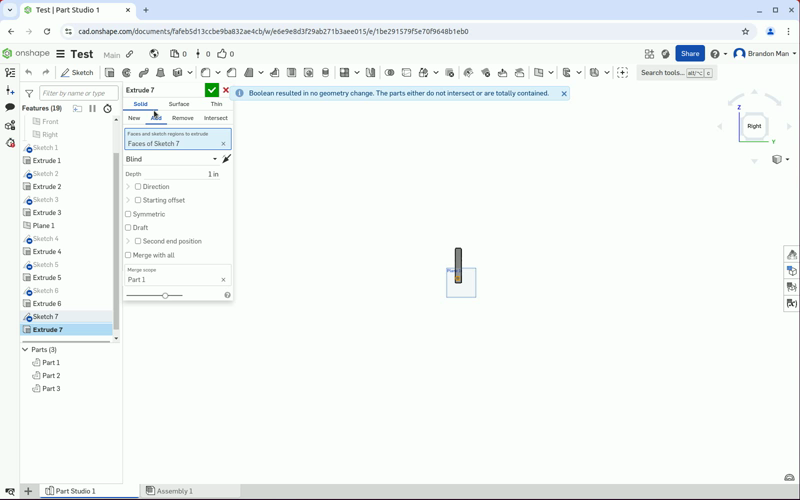
mouse_move(186, 120)
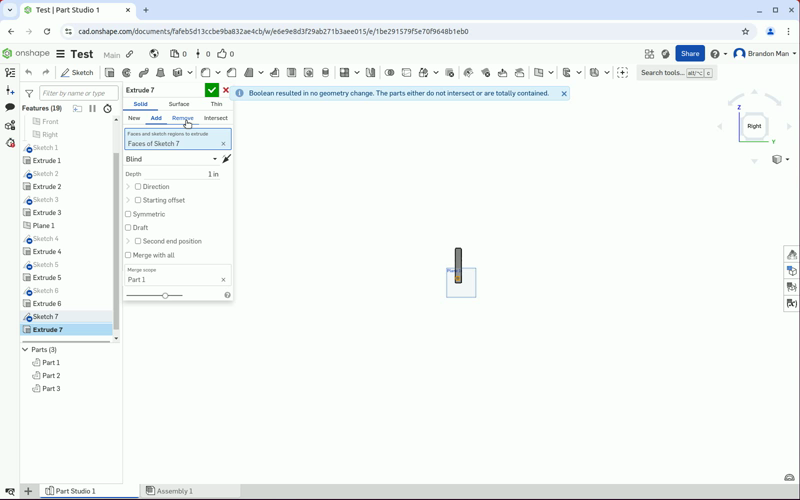
click(186, 120)
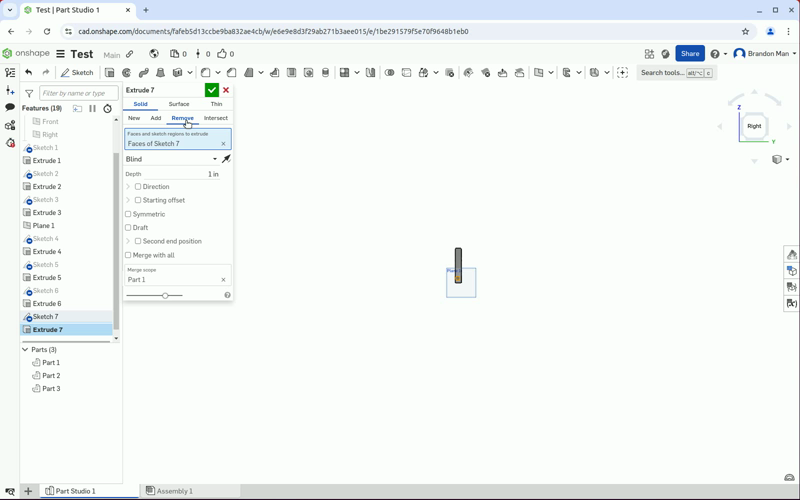
key(tab, 4)
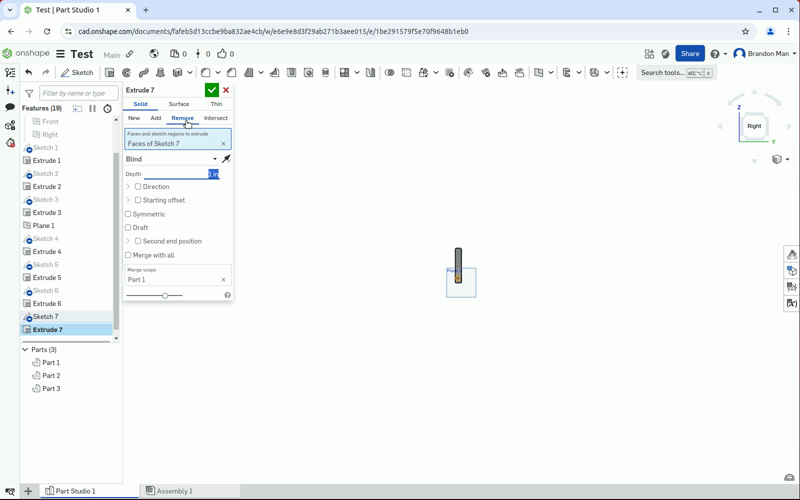
text(2.889)
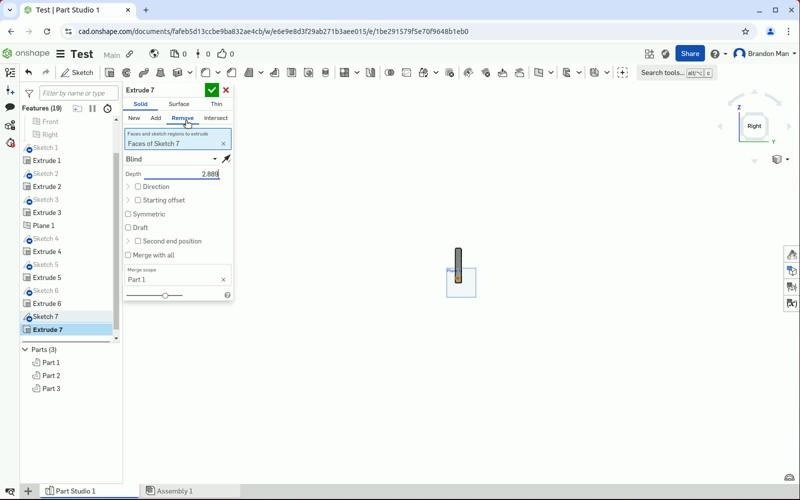
key(tab, 6)
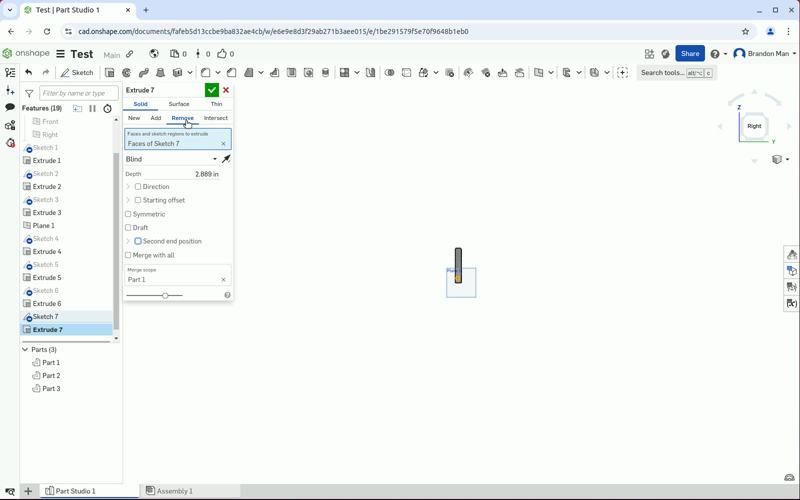
key(space)
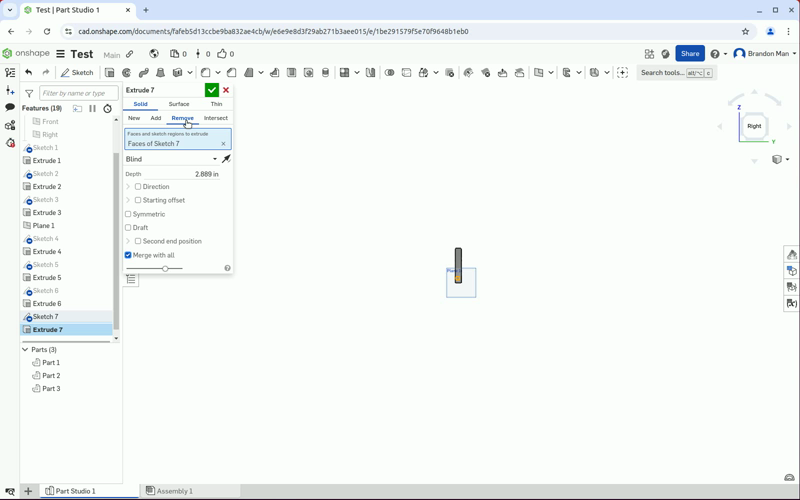
key(enter)
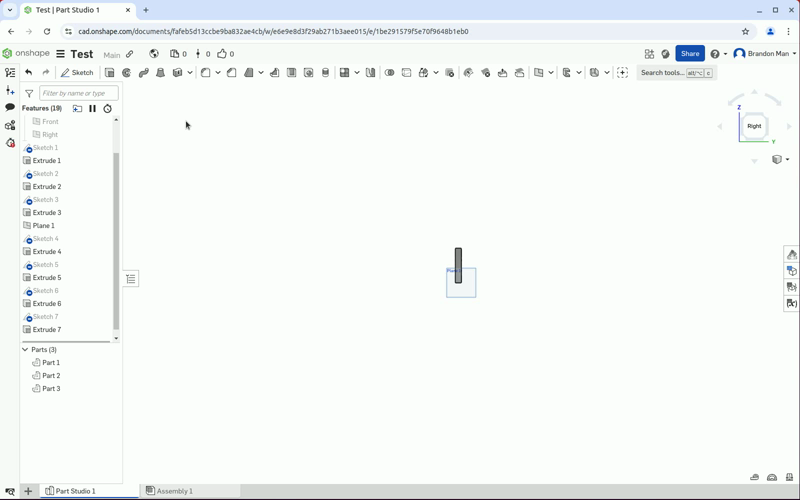
key(shift+h)
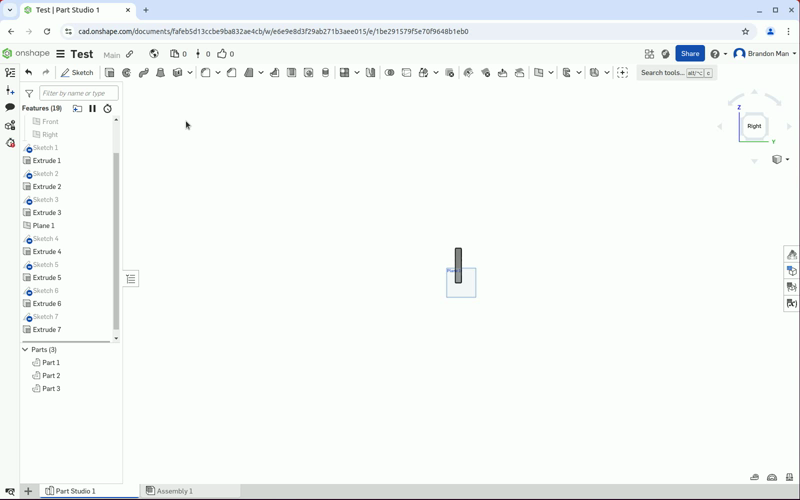
key(shift+h)
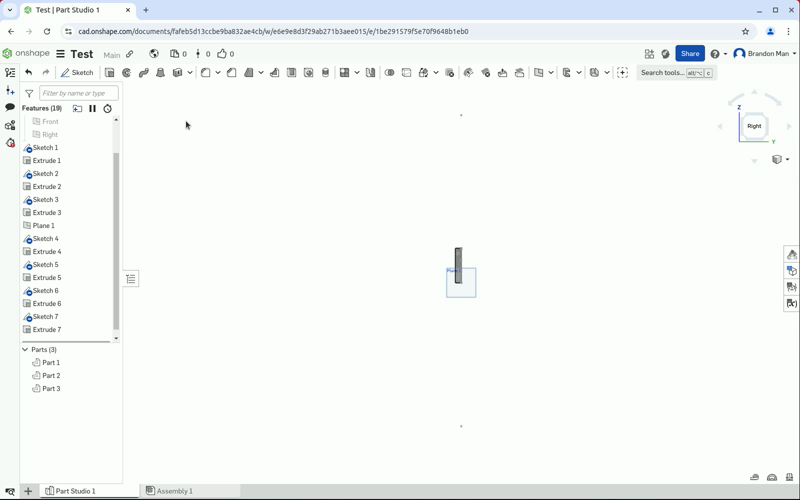
key(shift+7)
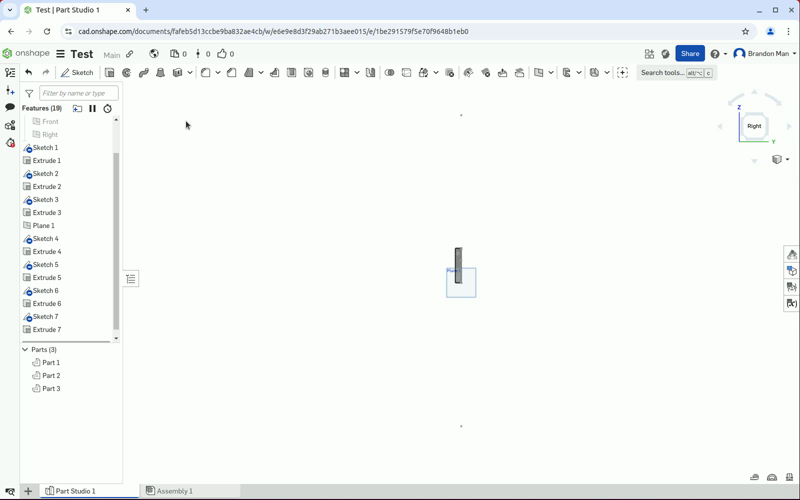
key(right, 2)
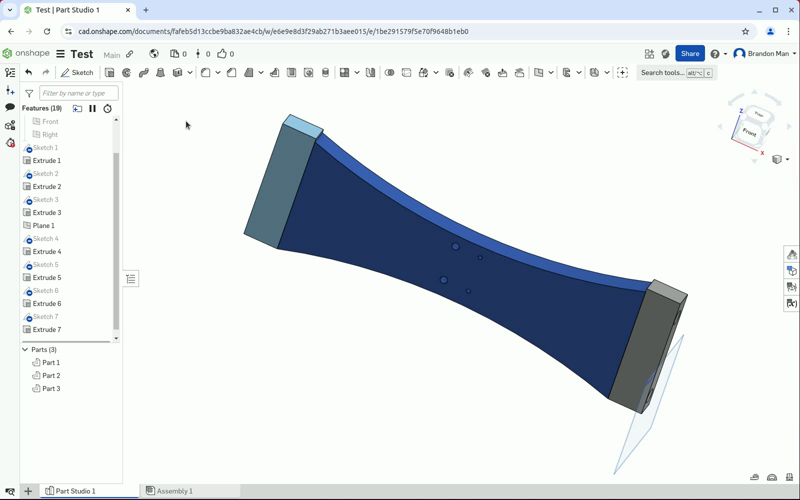
key(down, 2)
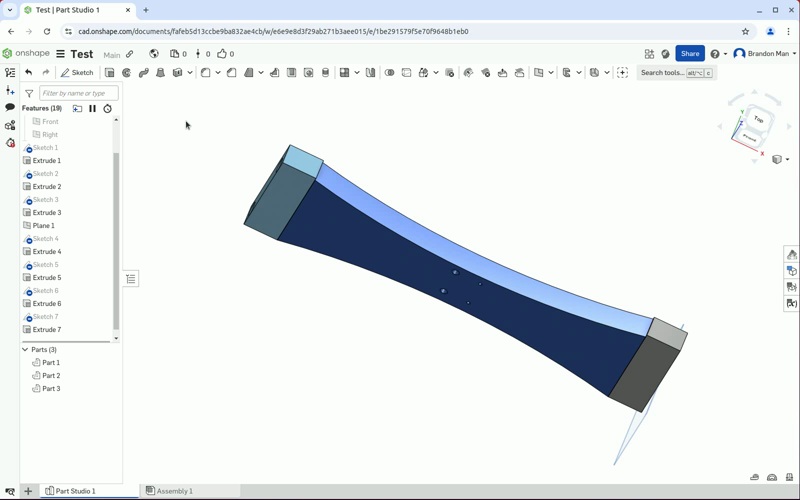
key(up, 2)
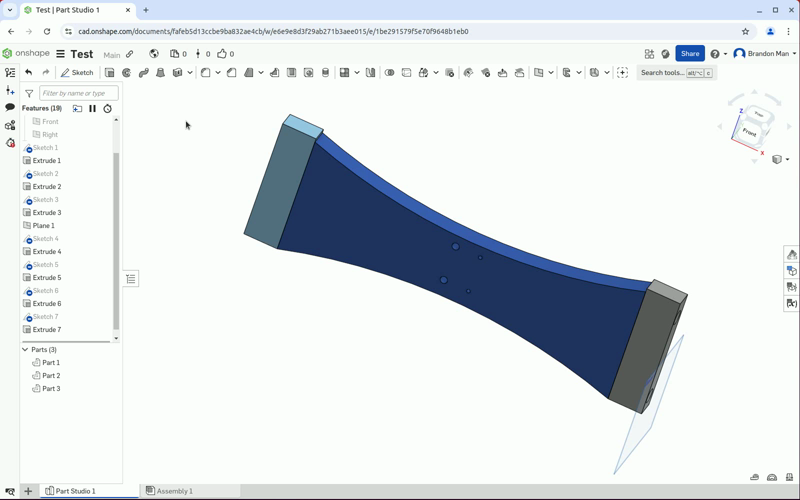
key(left, 2)
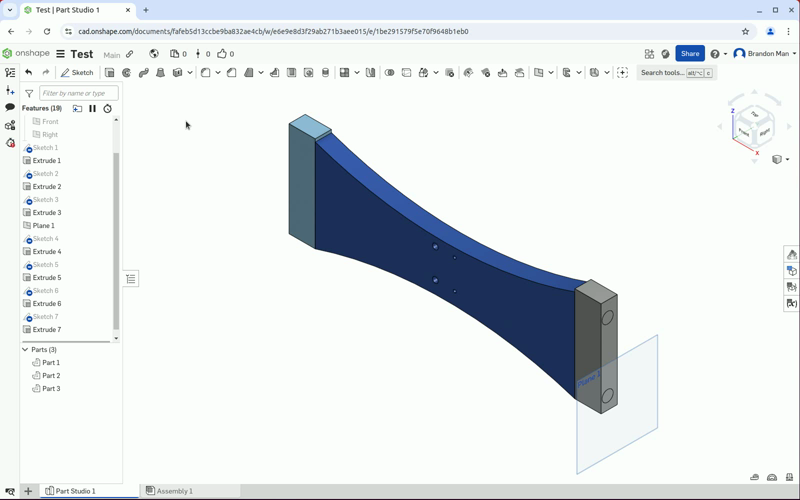
mouse_move(69, 150)
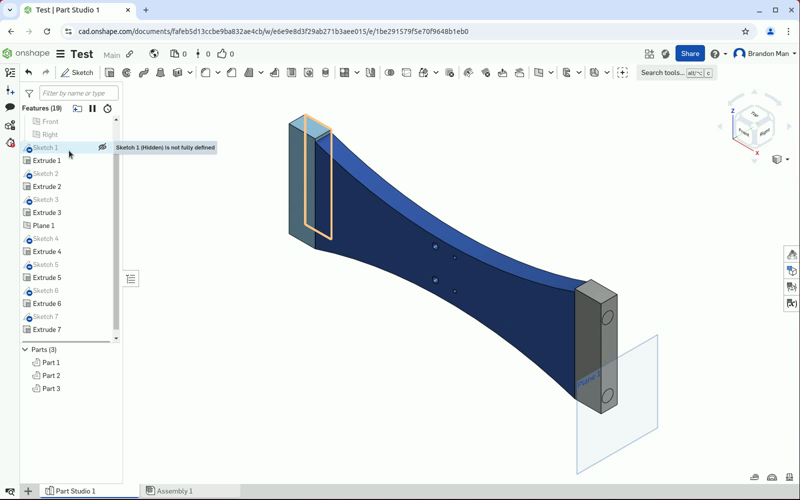
click(69, 150)